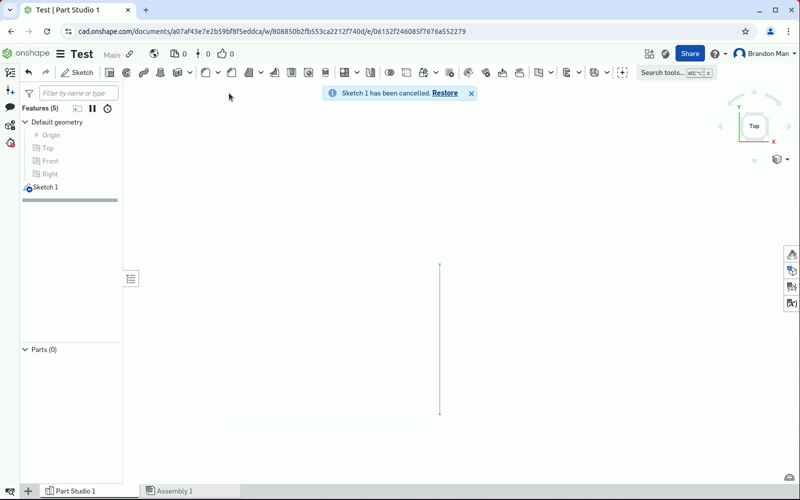
key(shift+h)
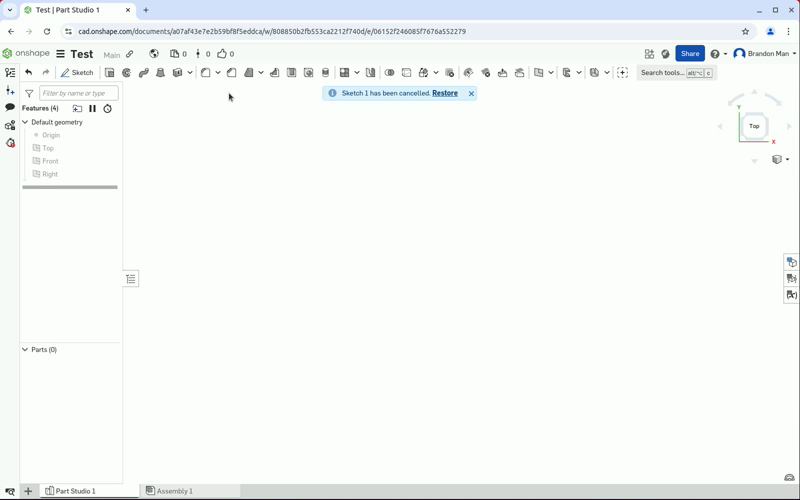
mouse_move(73, 352)
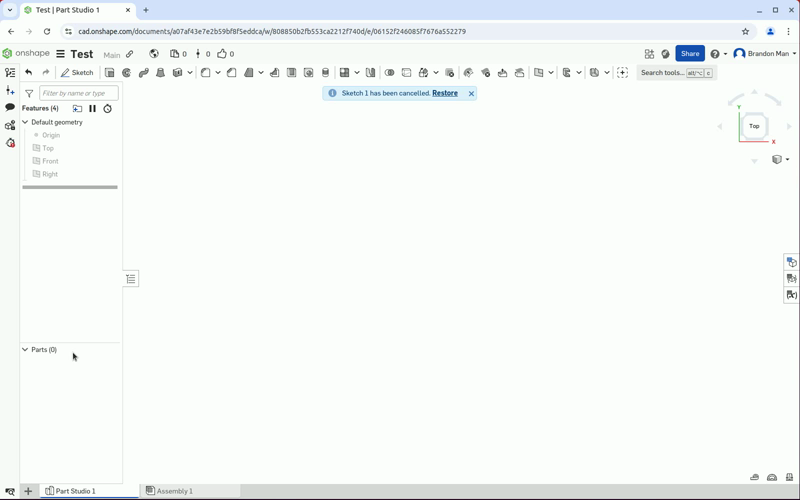
key(y)
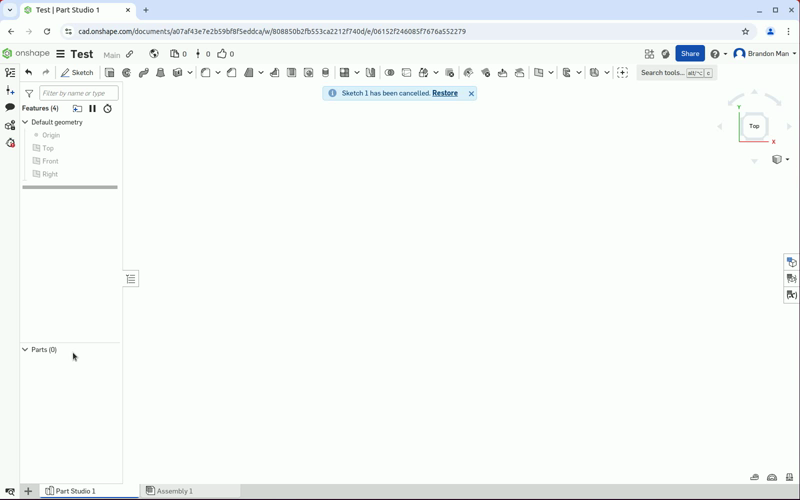
key(shift+p)
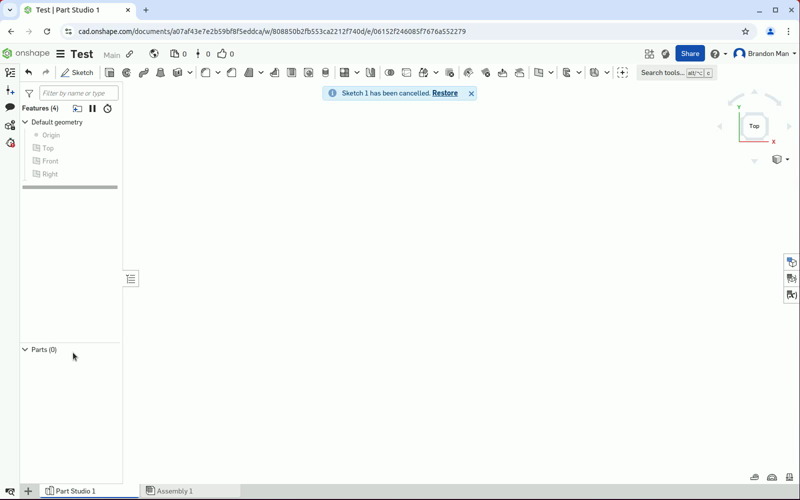
key(space)
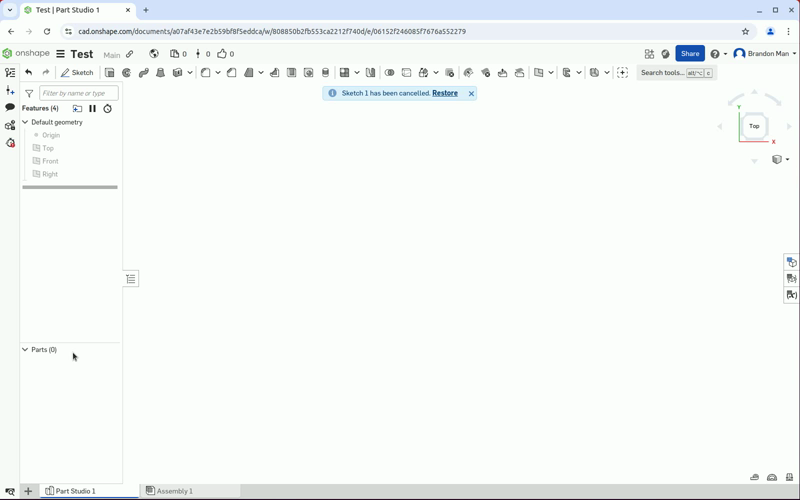
key_down(shift)
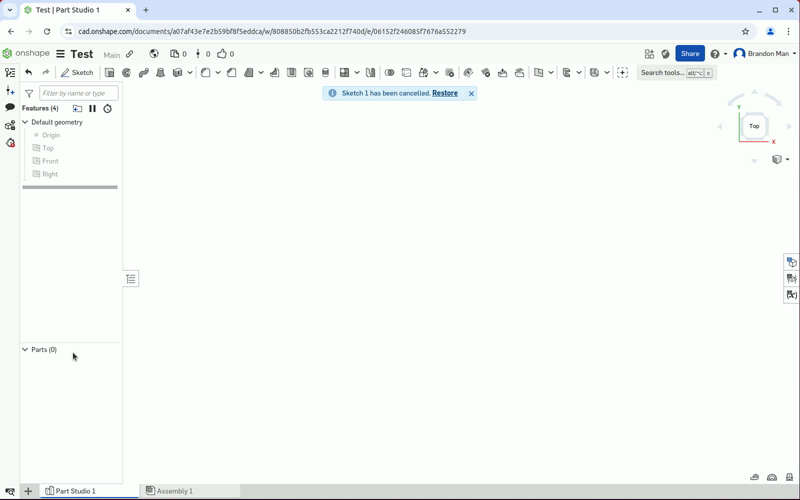
key(up)
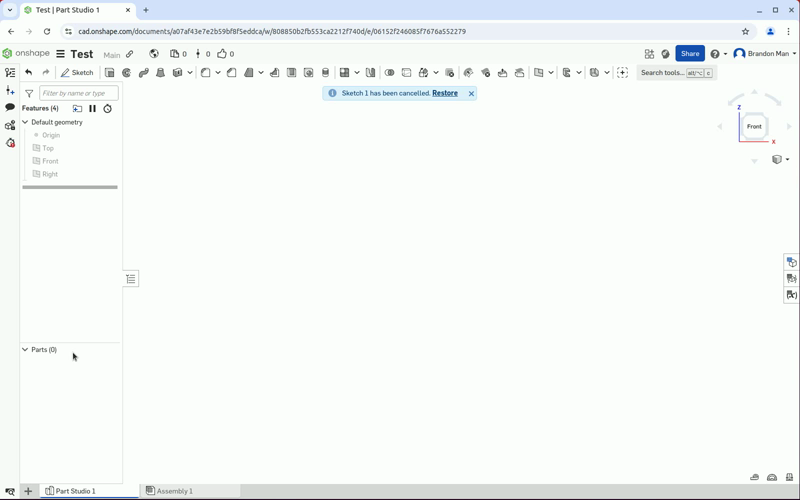
key_up(shift)
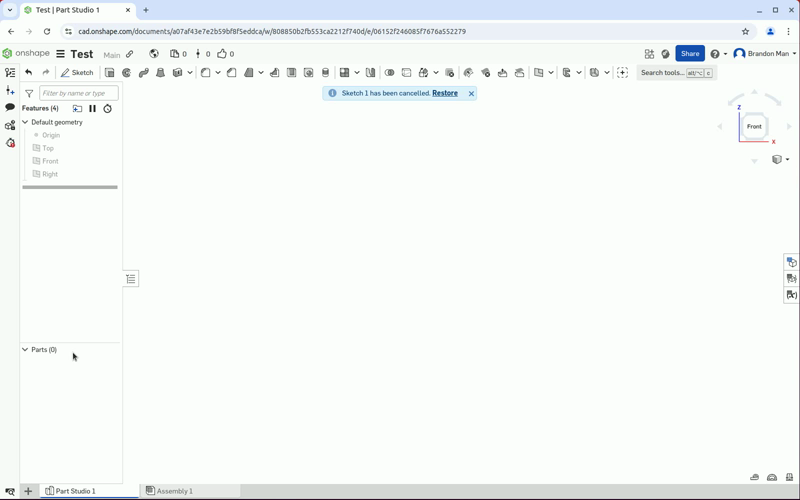
mouse_move(73, 352)
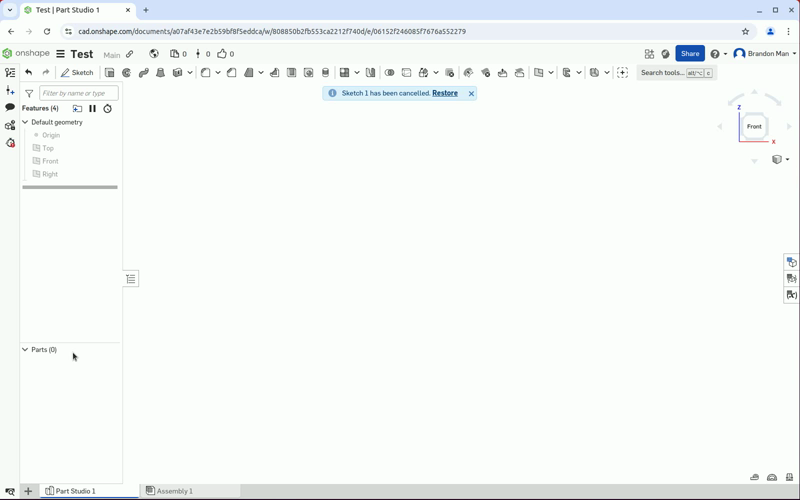
key(shift+y)
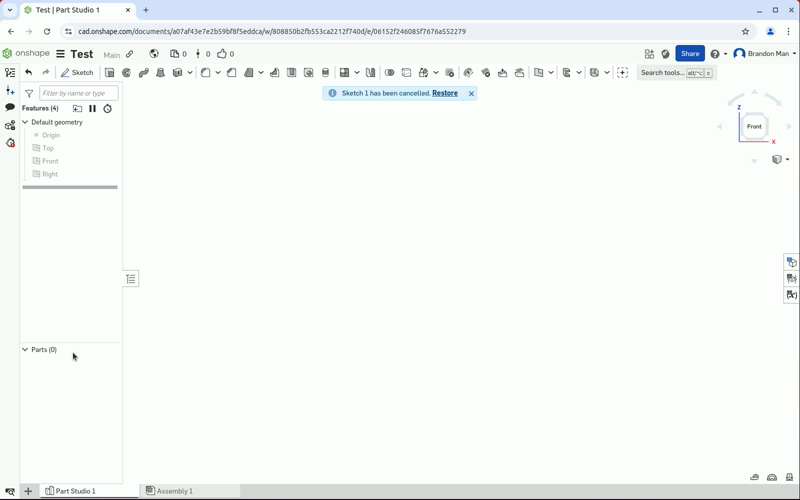
key(shift+s)
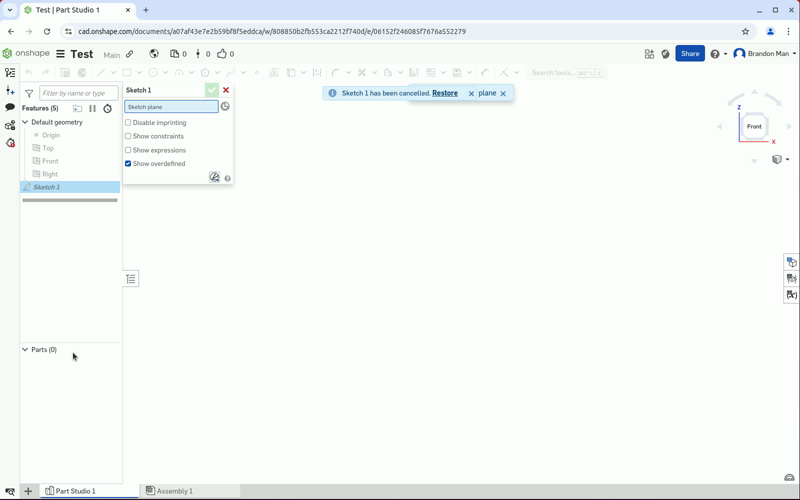
mouse_move(73, 163)
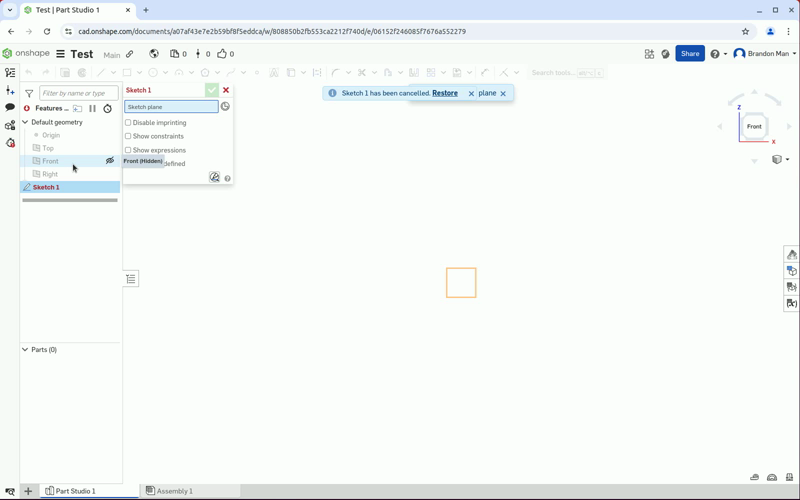
click(73, 163)
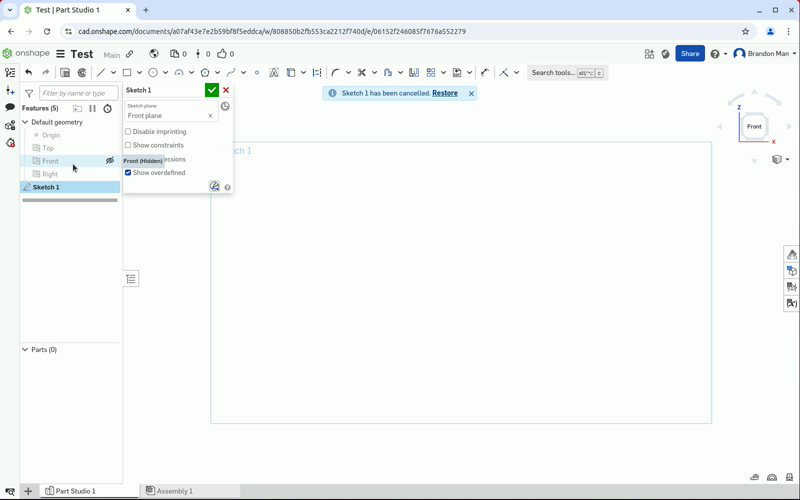
mouse_move(73, 352)
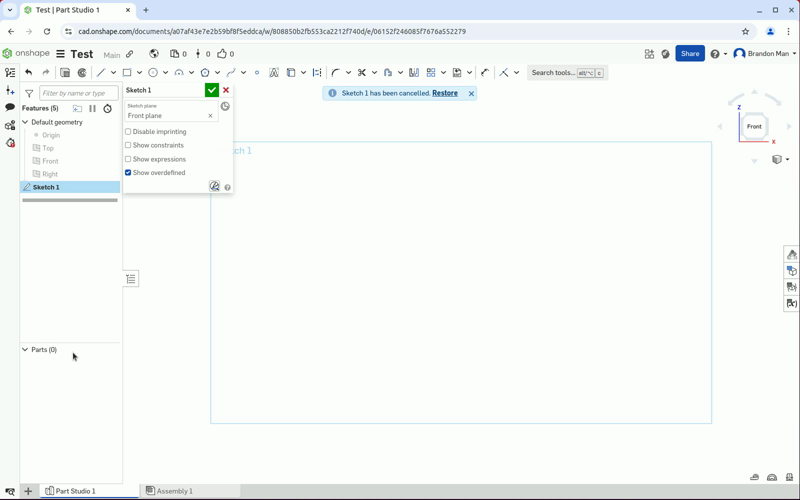
key(y)
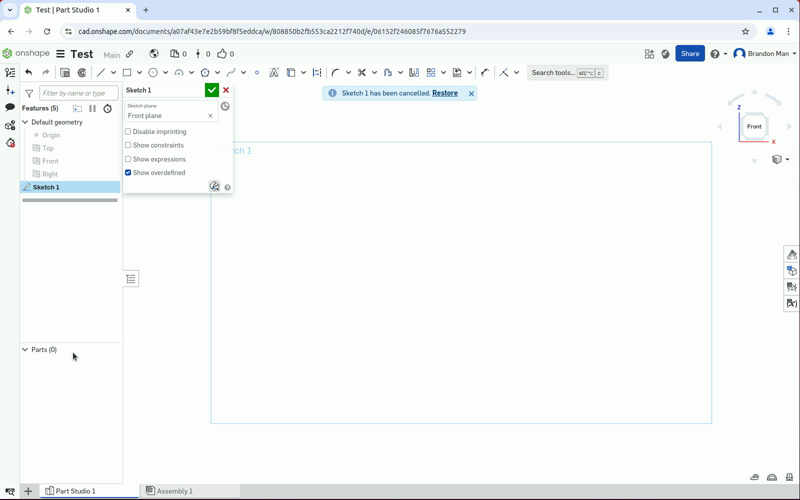
key(c)
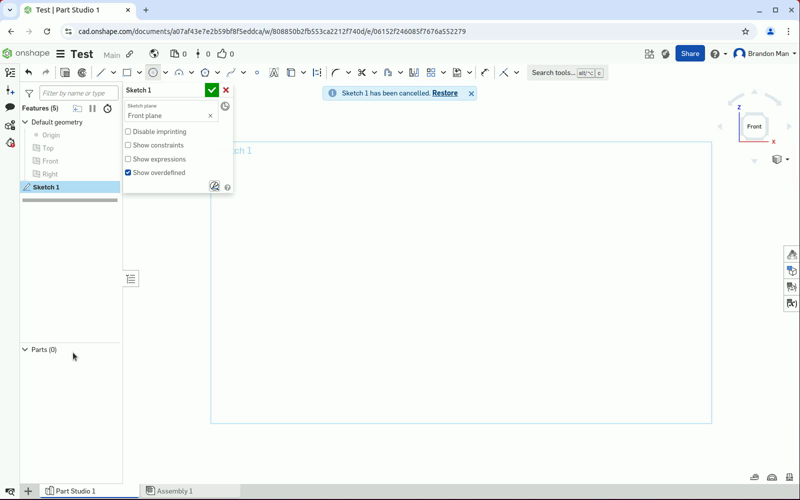
key_down(shift)
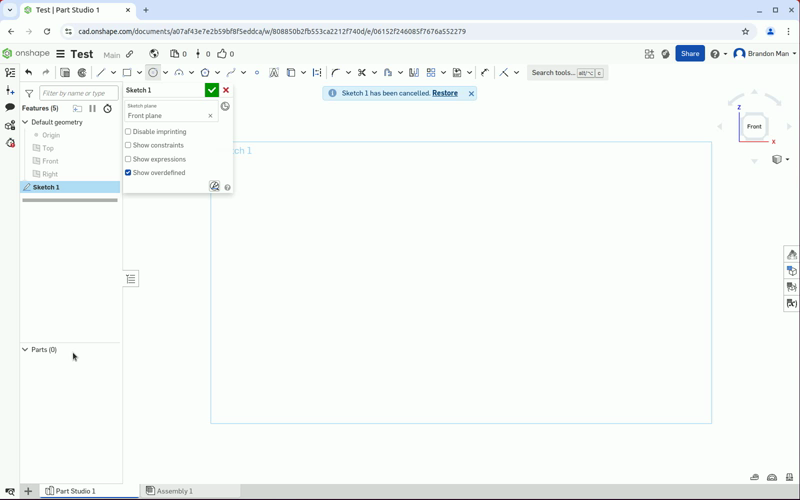
mouse_move(461, 282)
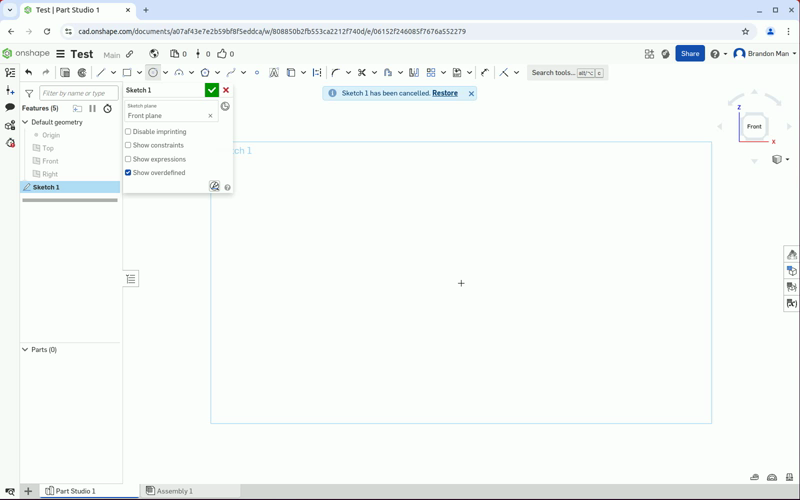
click(461, 282)
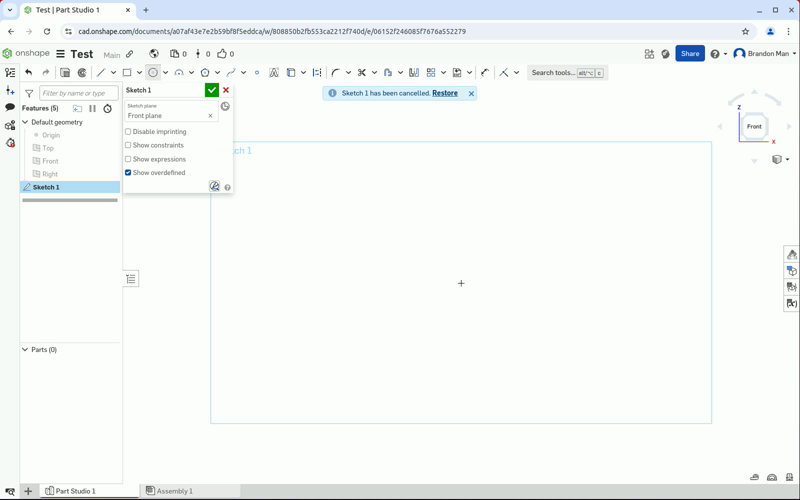
key_up(shift)
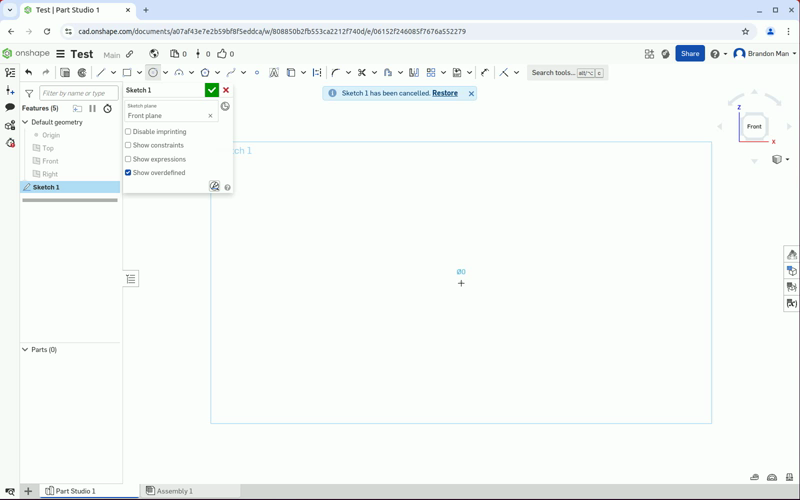
mouse_move(574, 282)
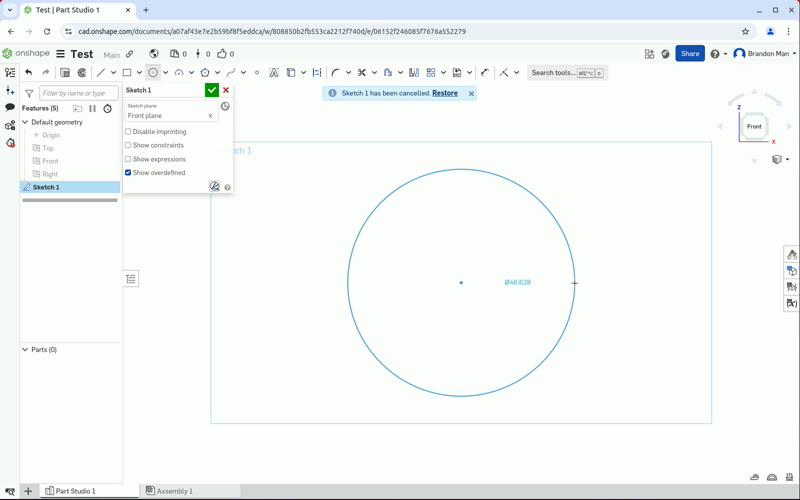
click(574, 282)
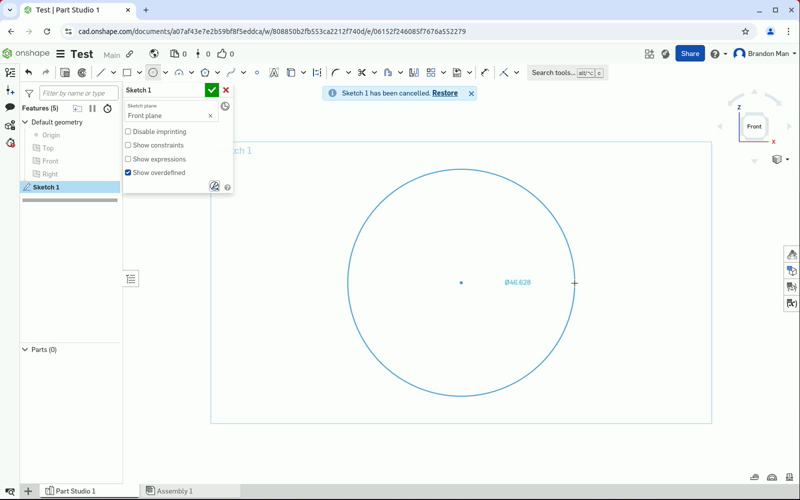
key(esc)
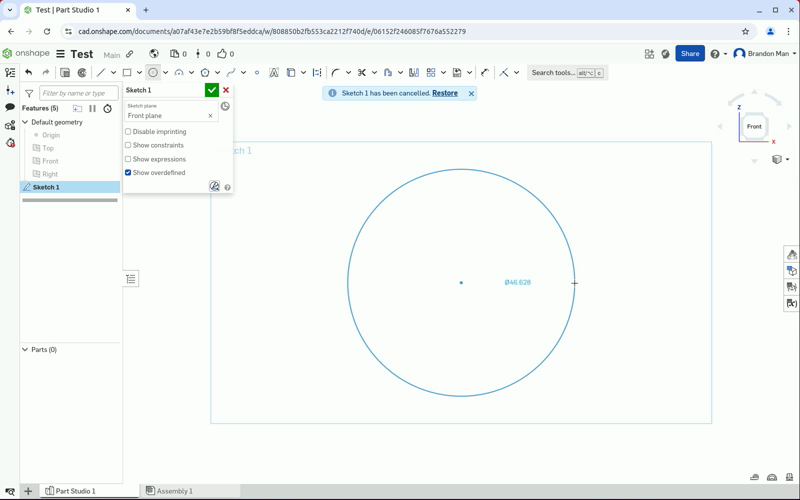
key(a)
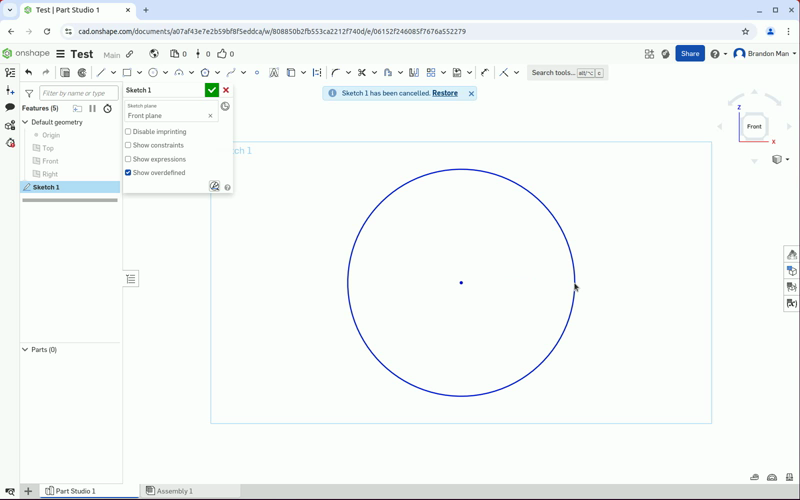
key_down(shift)
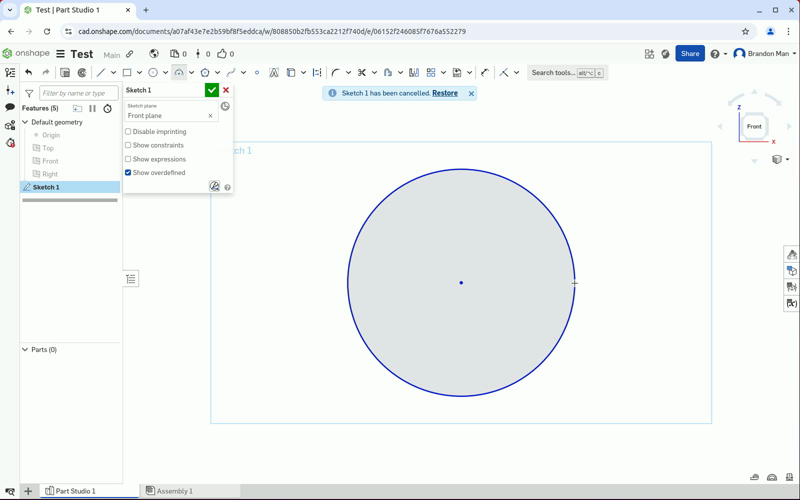
mouse_move(364, 301)
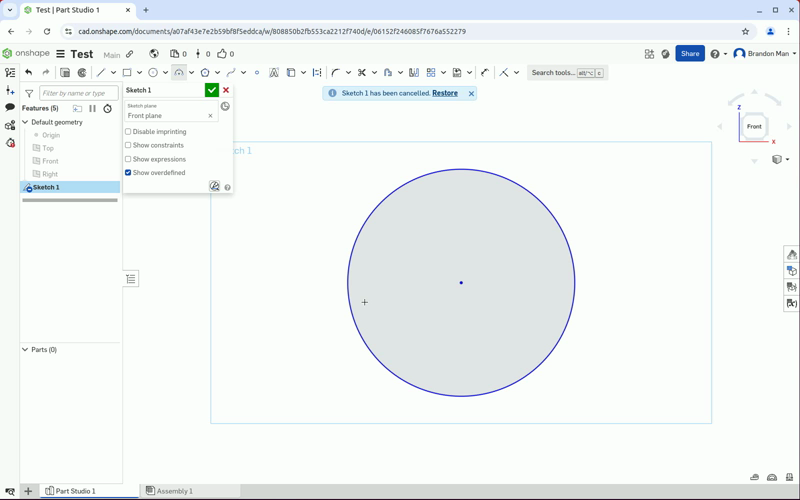
click(364, 301)
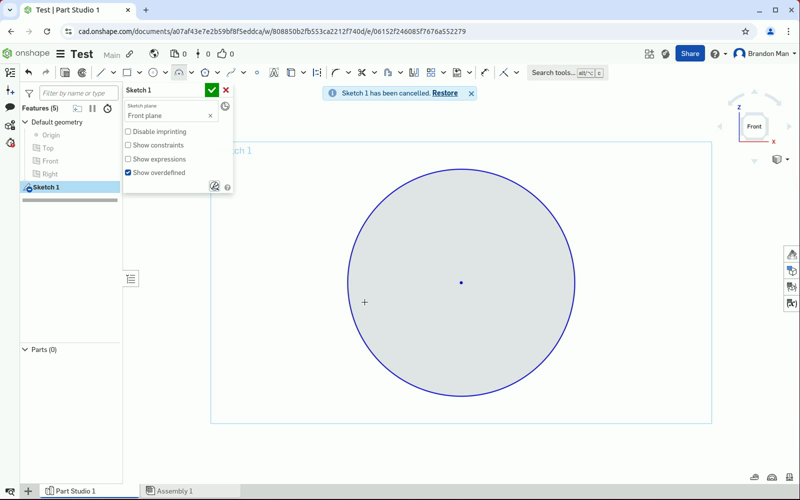
key_up(shift)
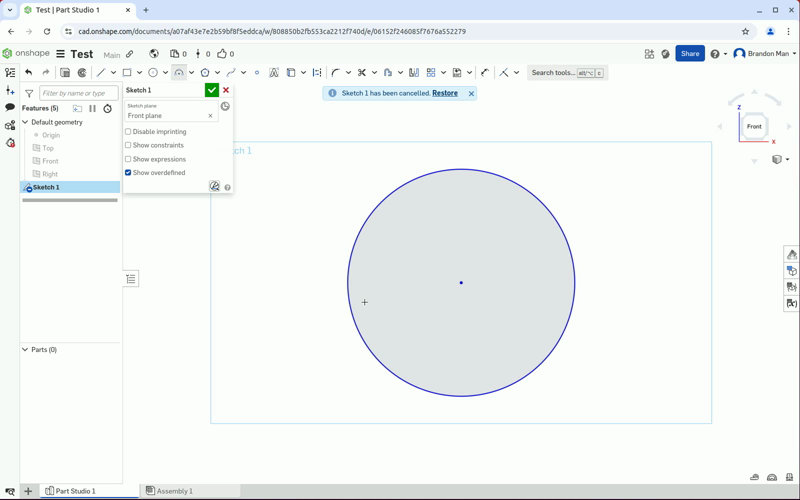
key_down(shift)
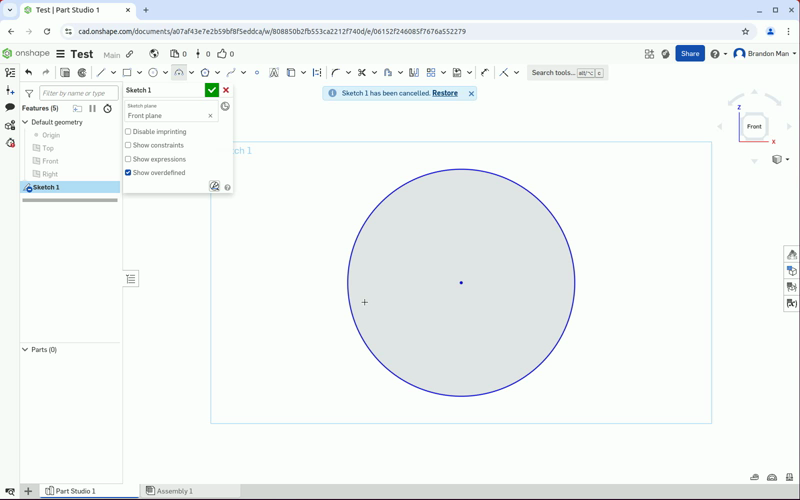
mouse_move(440, 379)
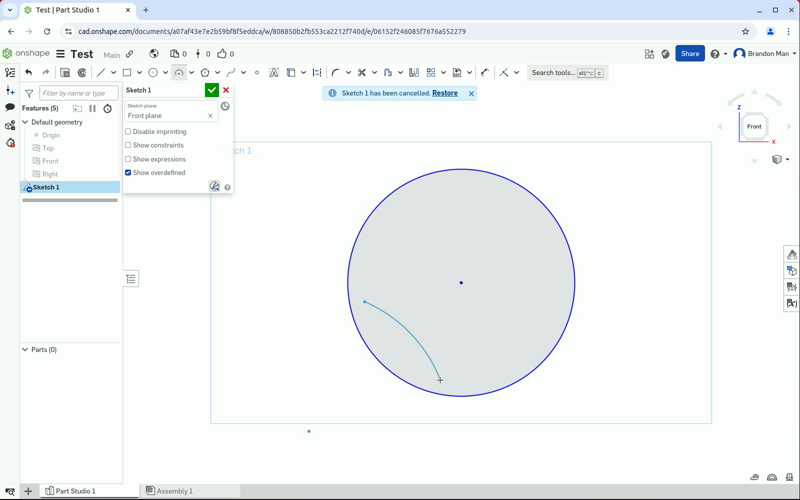
click(440, 379)
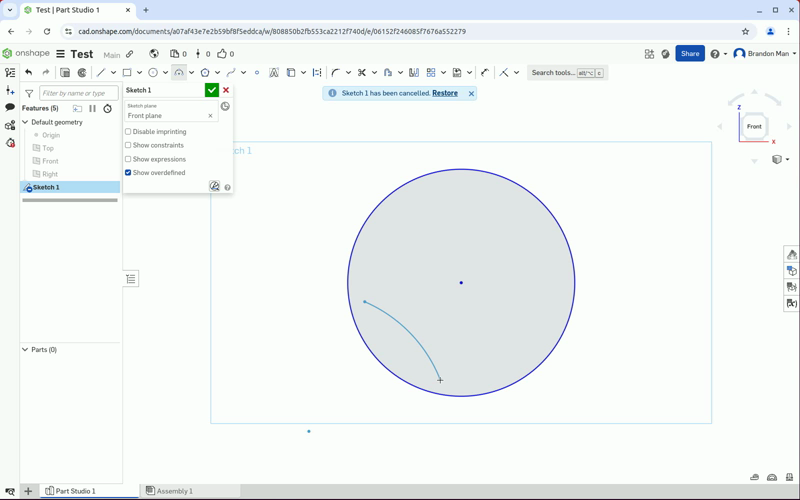
mouse_move(390, 352)
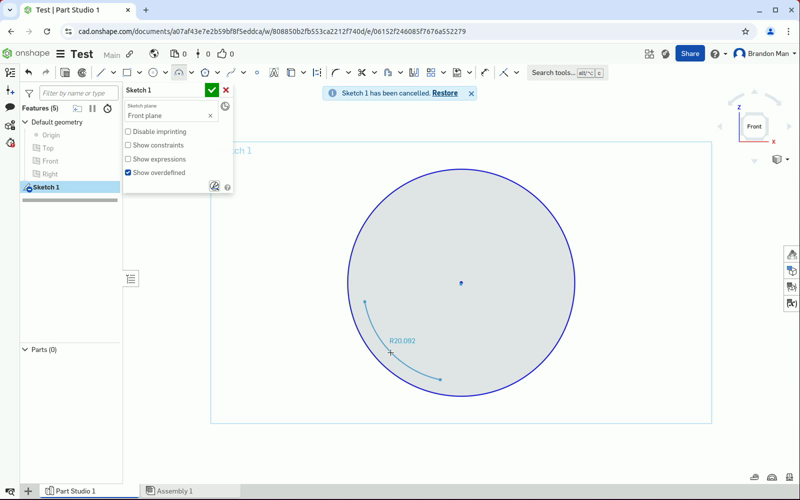
click(390, 352)
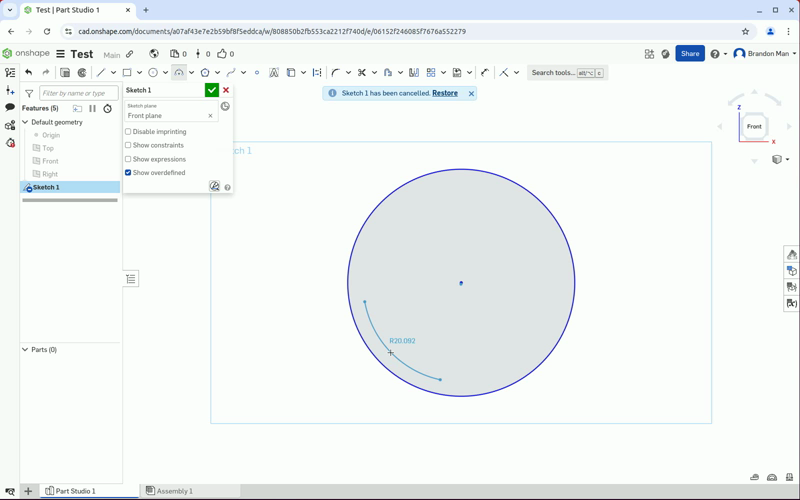
key_up(shift)
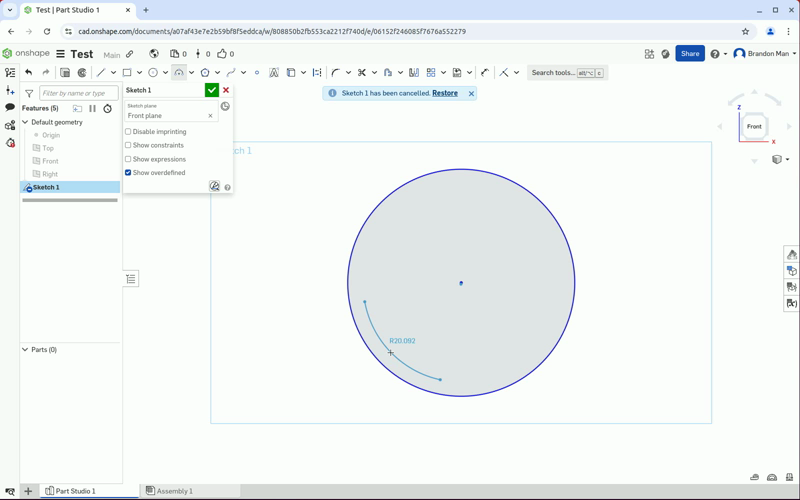
mouse_move(440, 379)
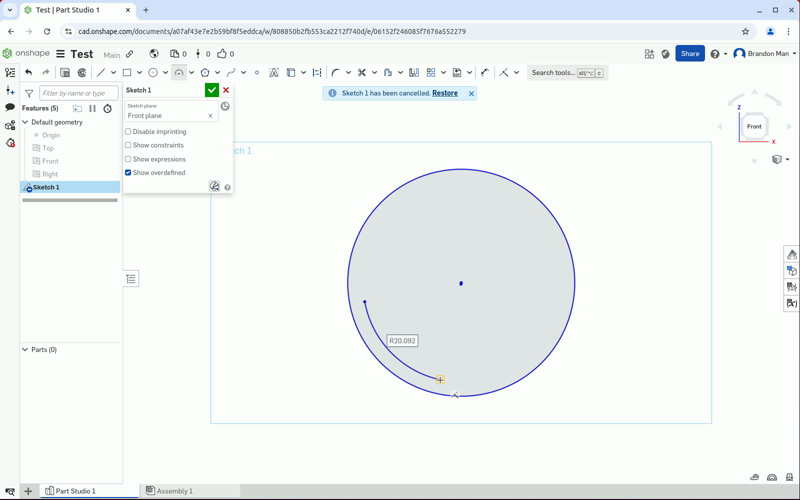
click(440, 379)
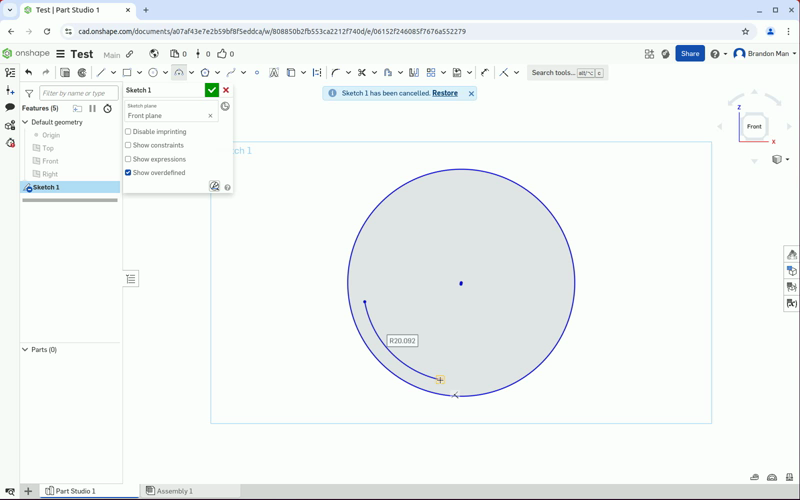
key_down(shift)
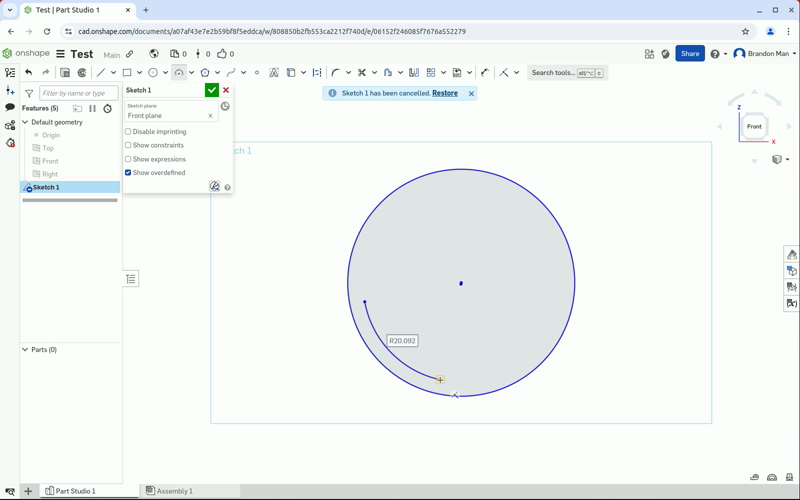
mouse_move(449, 370)
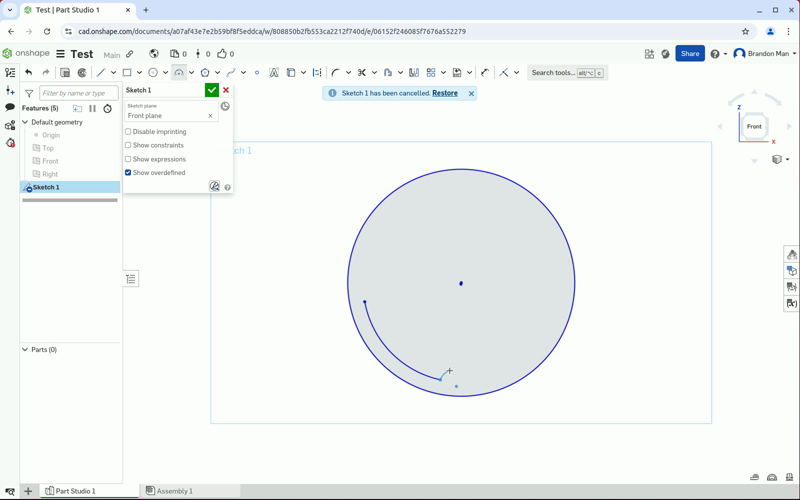
click(449, 370)
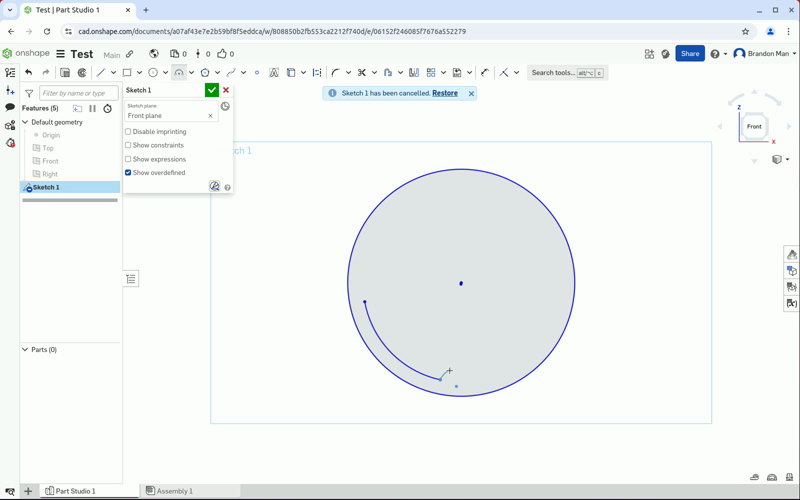
mouse_move(447, 377)
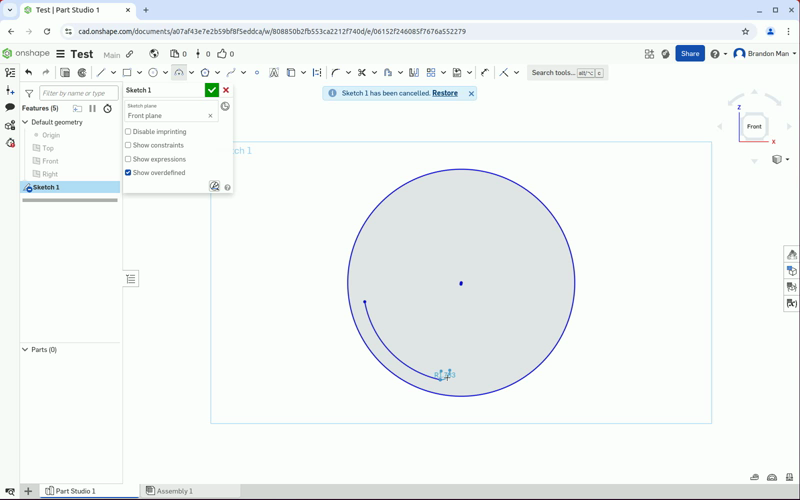
click(447, 377)
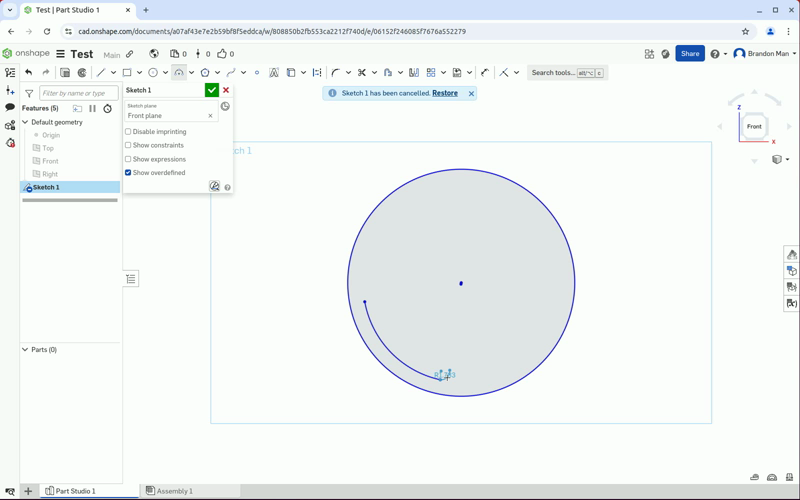
key_up(shift)
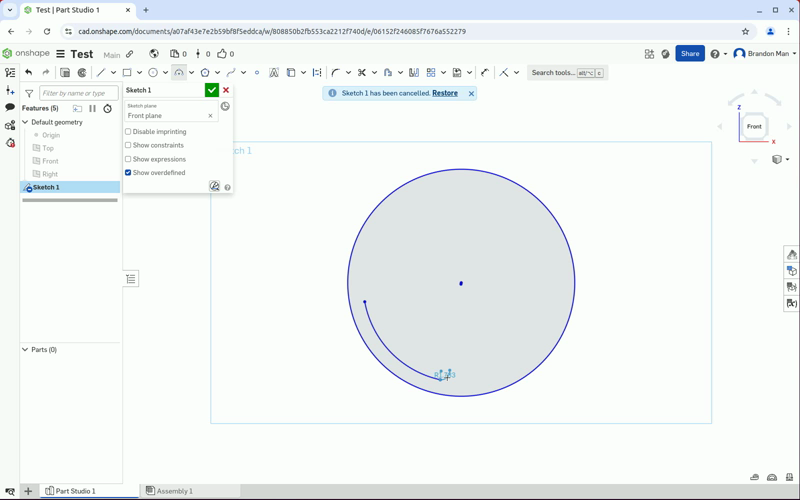
key(esc)
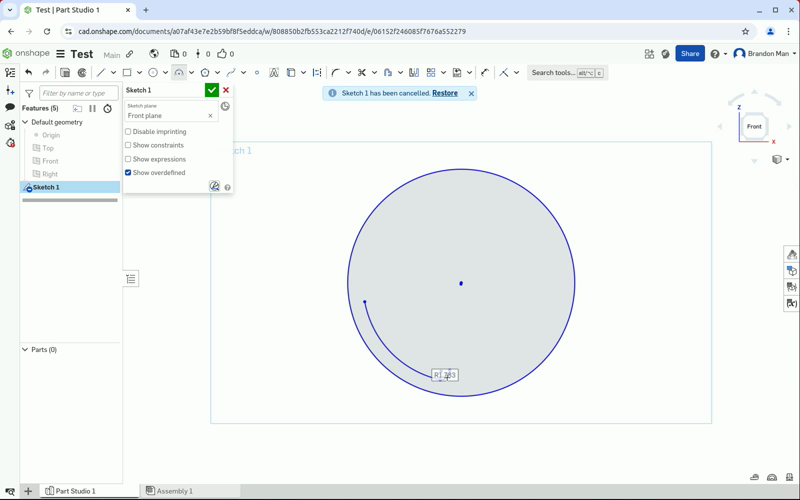
key(l)
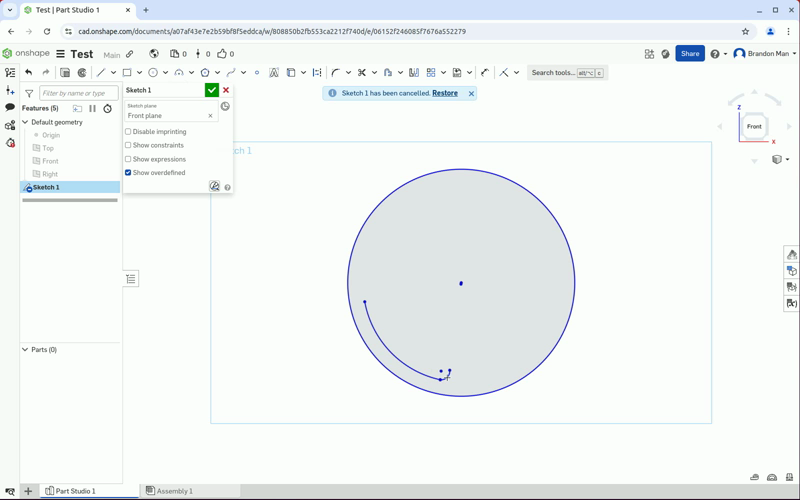
mouse_move(449, 370)
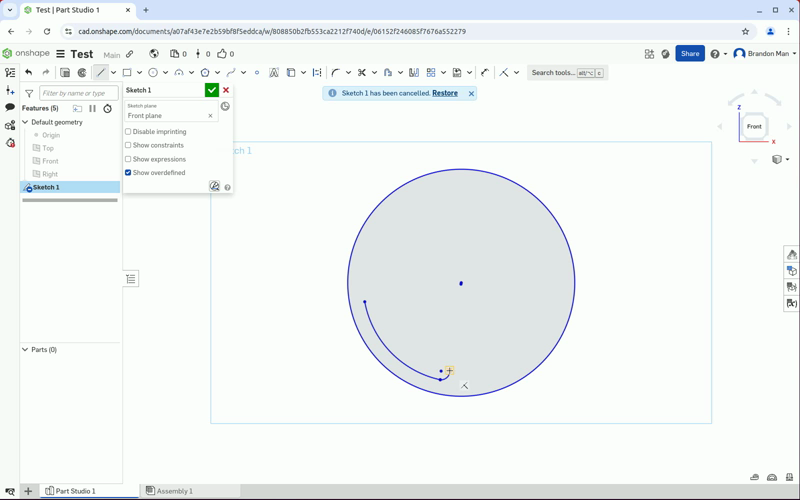
click(449, 370)
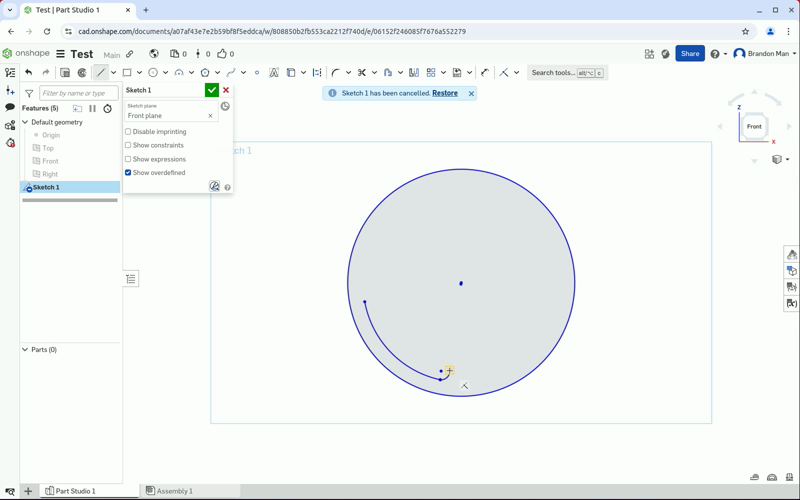
key_down(shift)
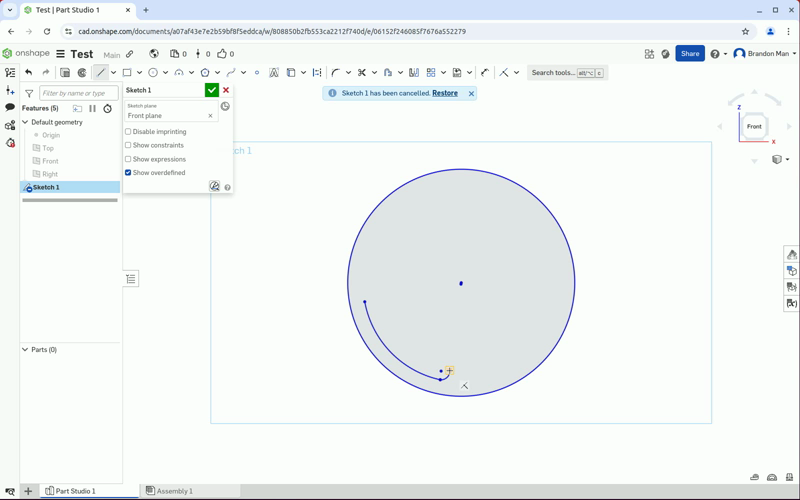
mouse_move(479, 370)
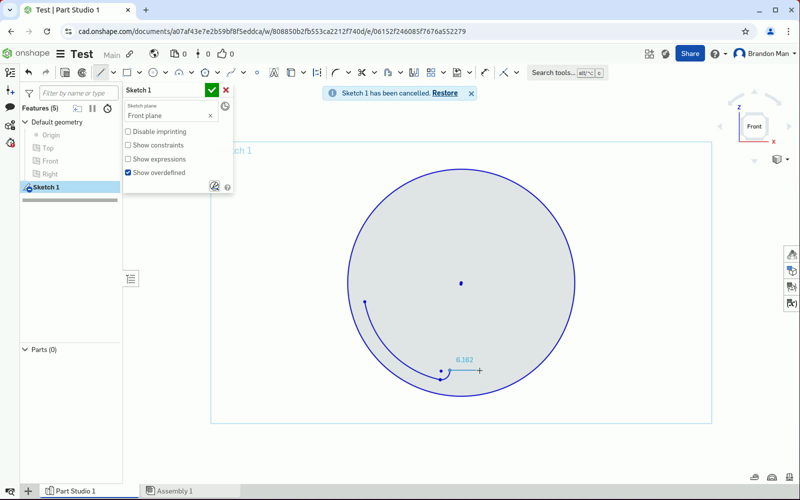
mouse_move(449, 327)
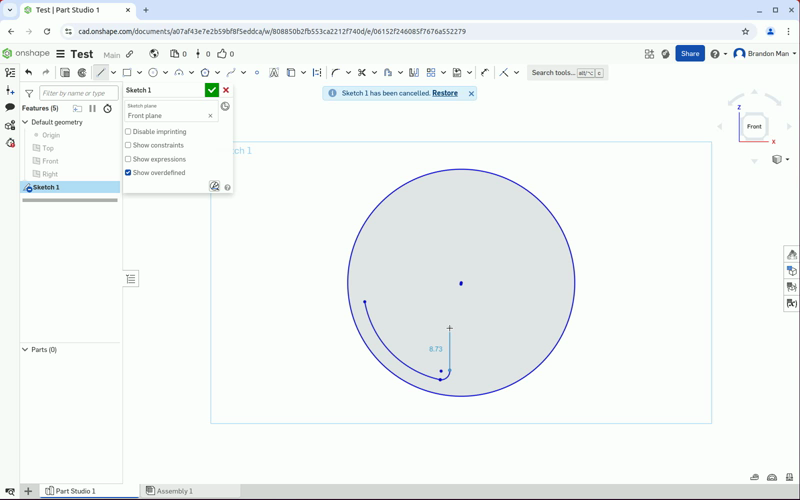
click(449, 327)
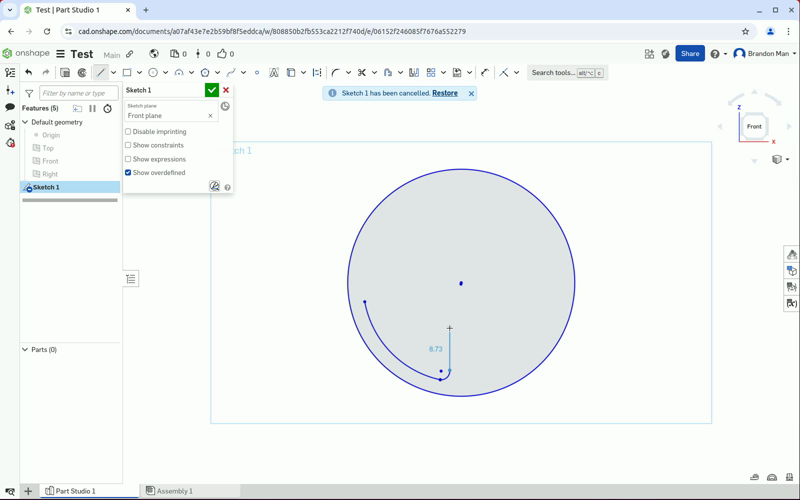
key_up(shift)
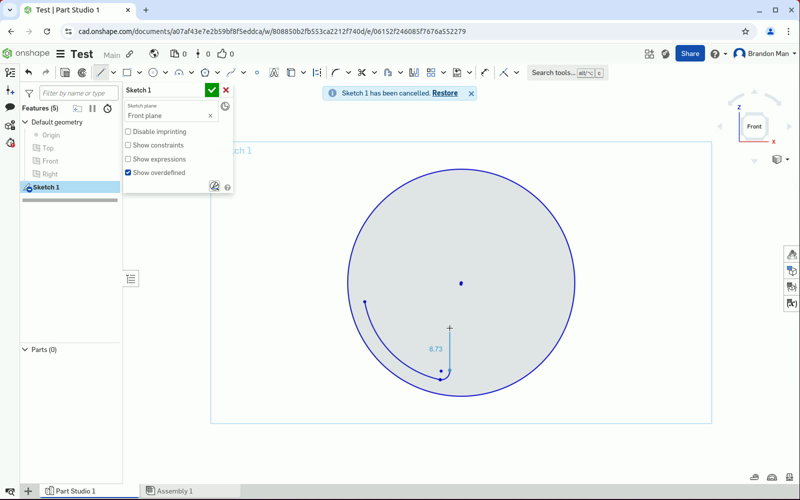
key(esc)
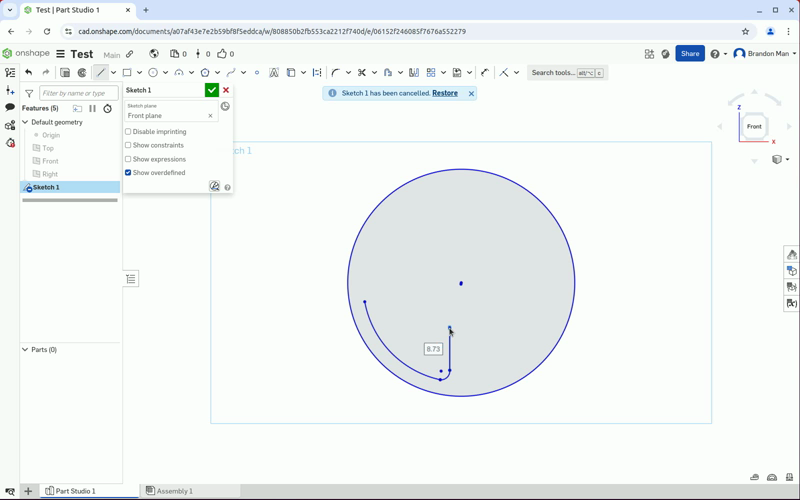
key(a)
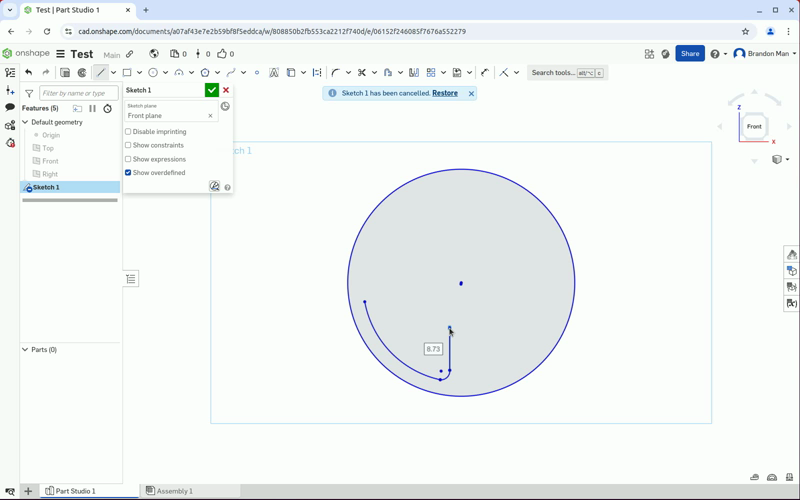
mouse_move(449, 327)
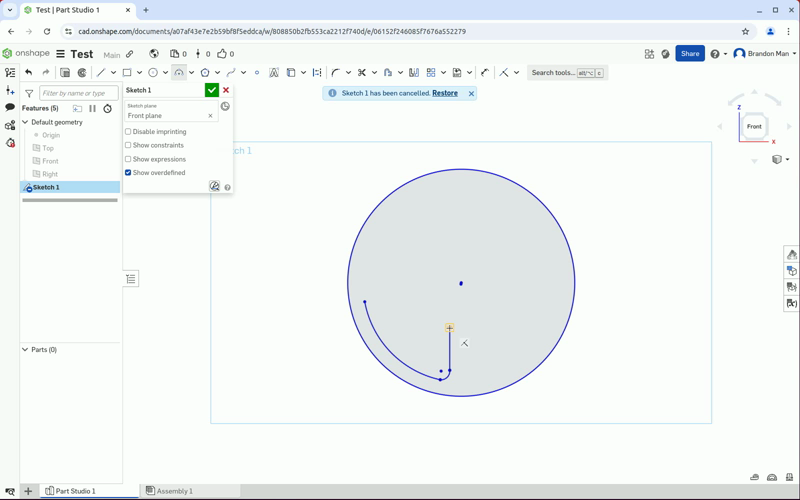
click(449, 327)
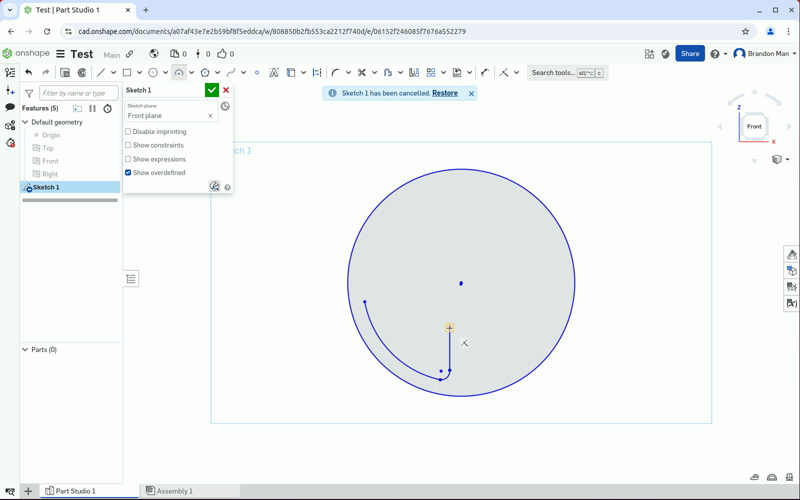
key_down(shift)
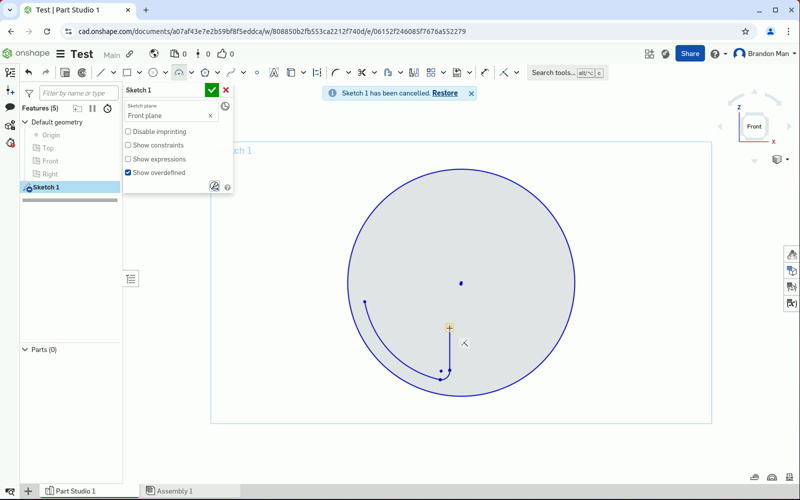
mouse_move(444, 320)
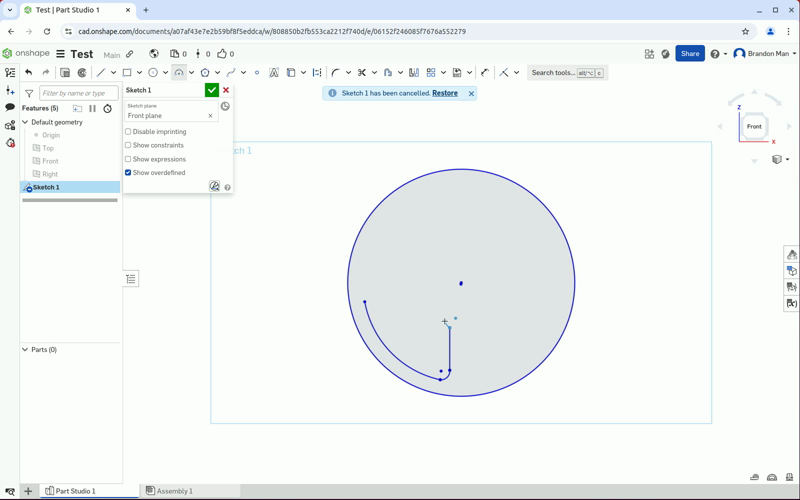
click(444, 320)
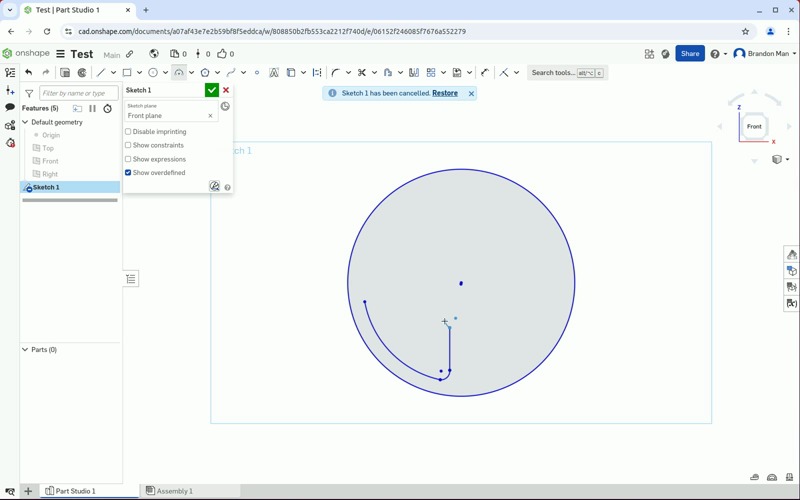
mouse_move(448, 323)
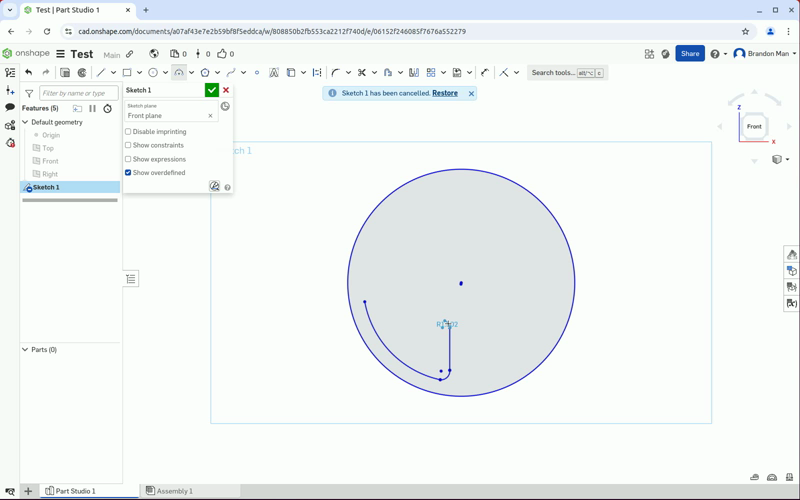
scroll(6)
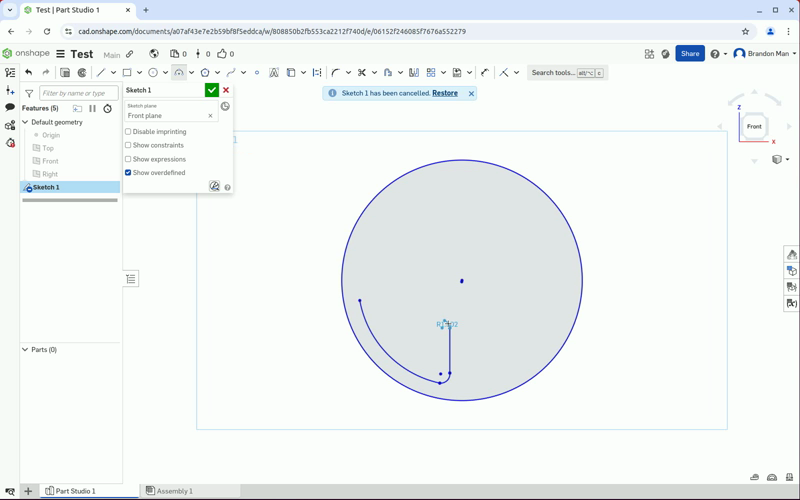
scroll(6)
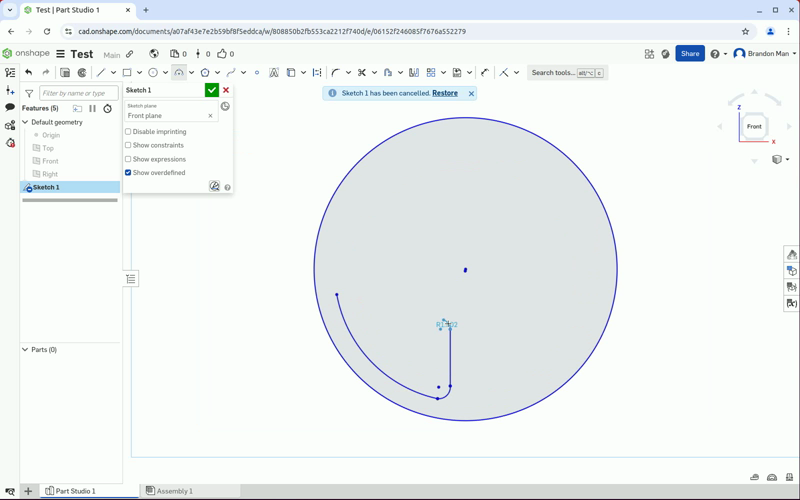
scroll(6)
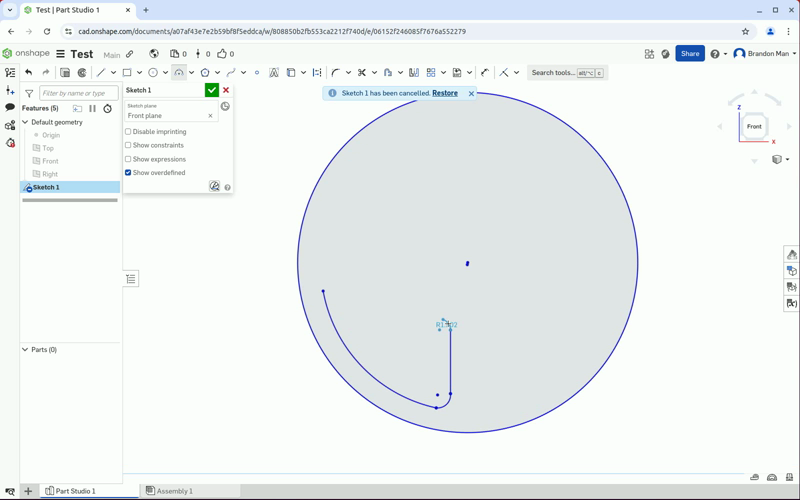
scroll(6)
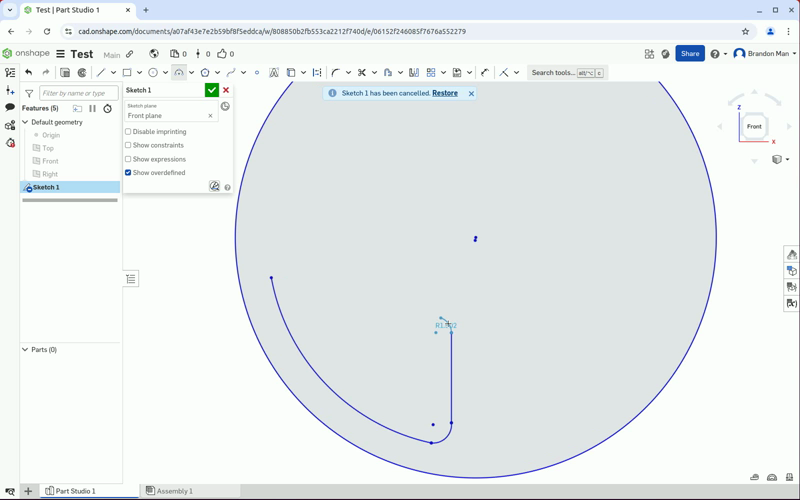
scroll(6)
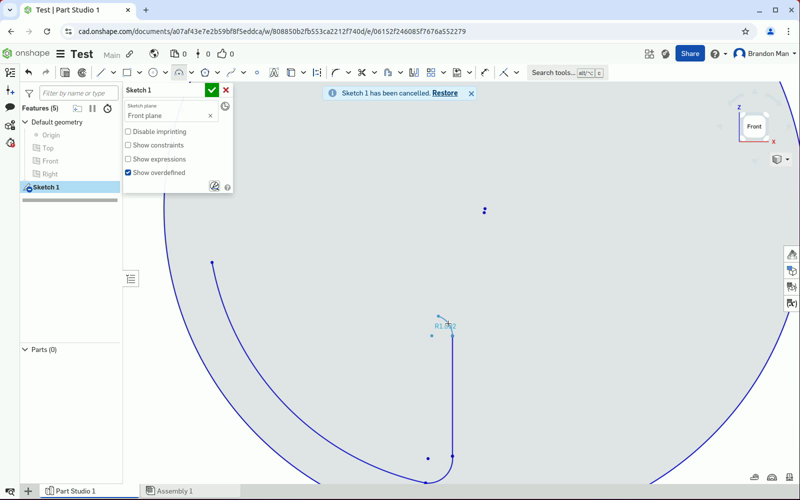
scroll(6)
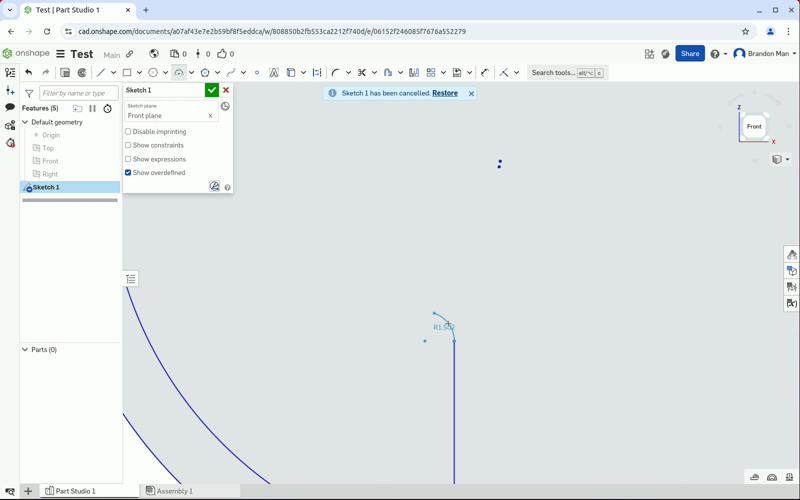
scroll(6)
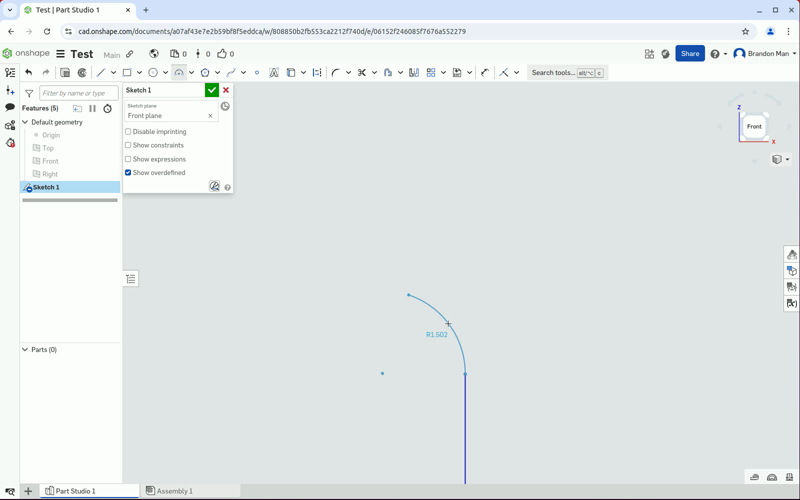
click(448, 323)
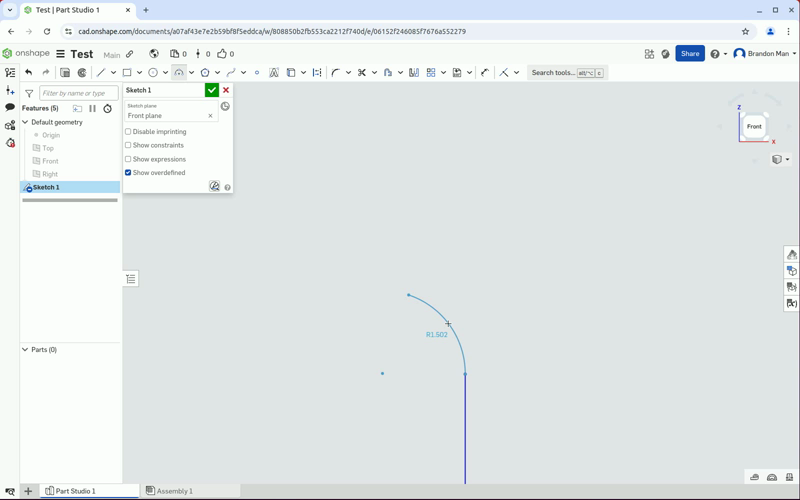
scroll(-6)
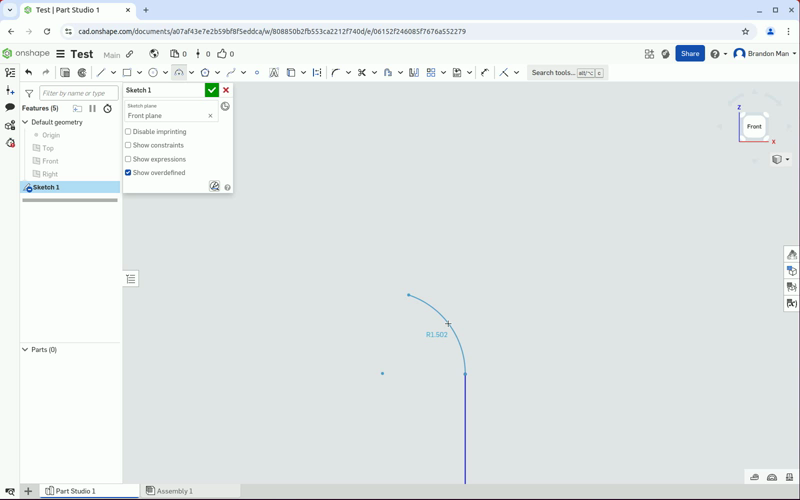
scroll(-6)
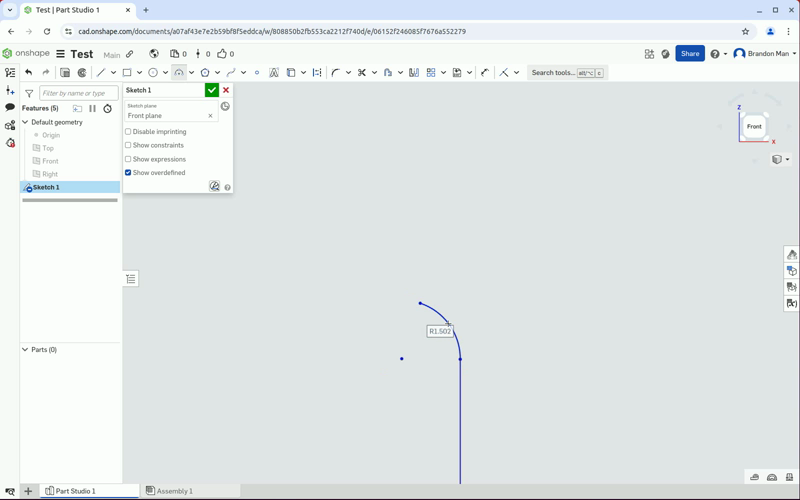
scroll(-6)
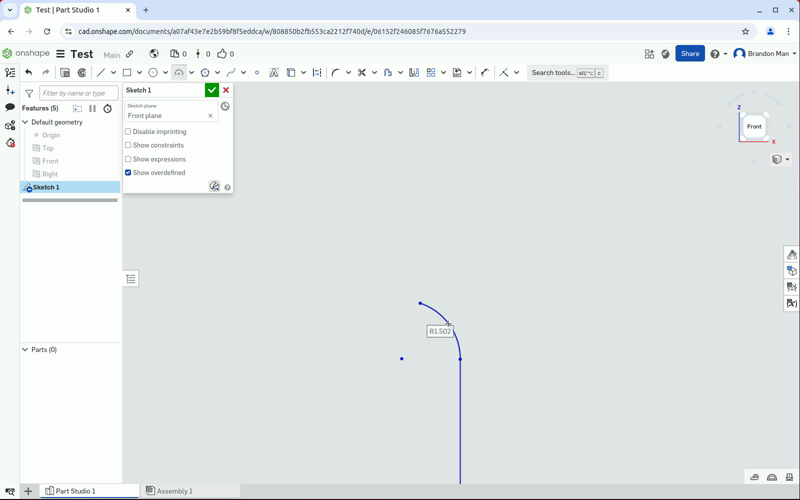
scroll(-6)
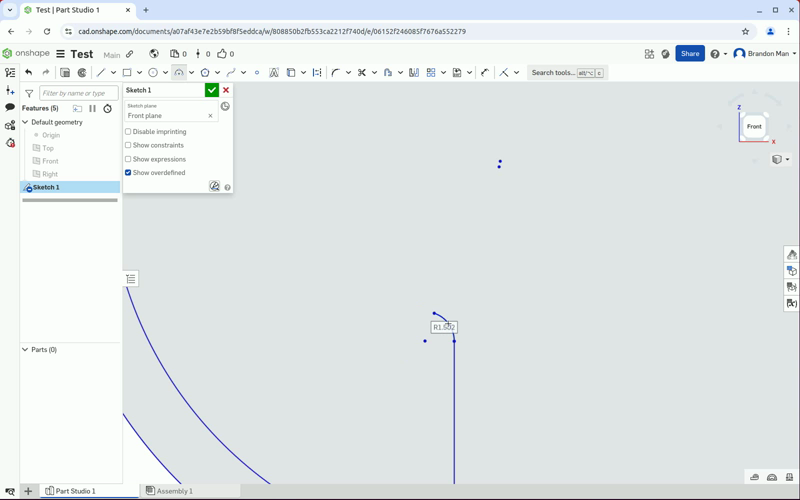
scroll(-6)
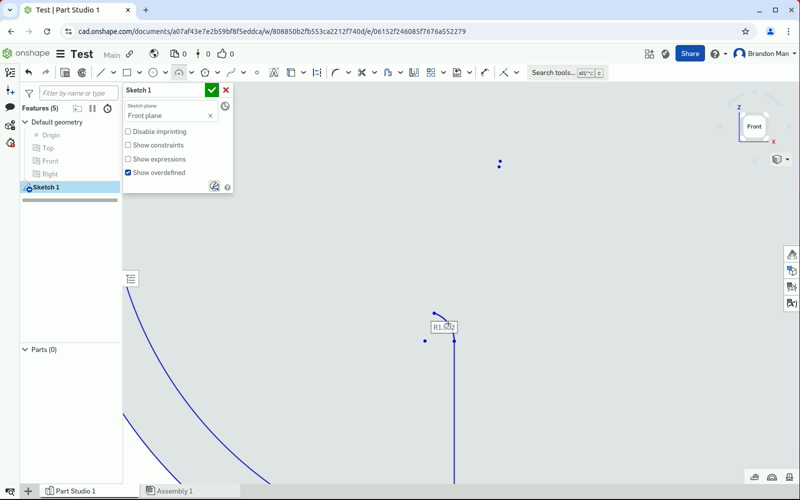
scroll(-6)
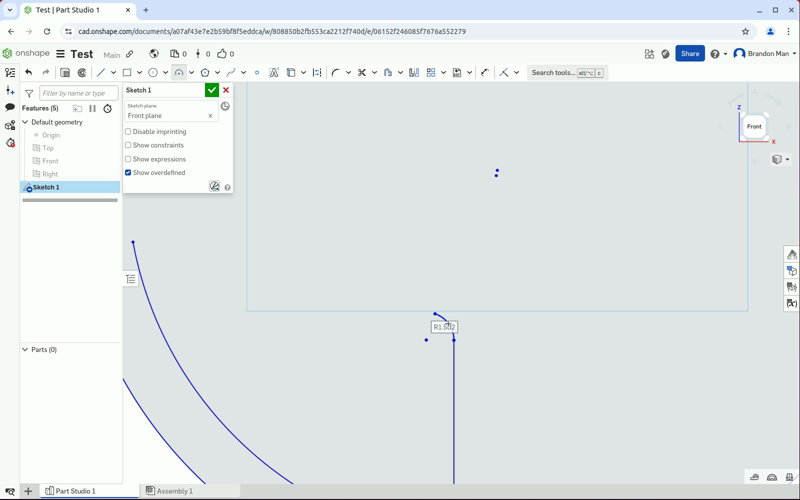
scroll(-6)
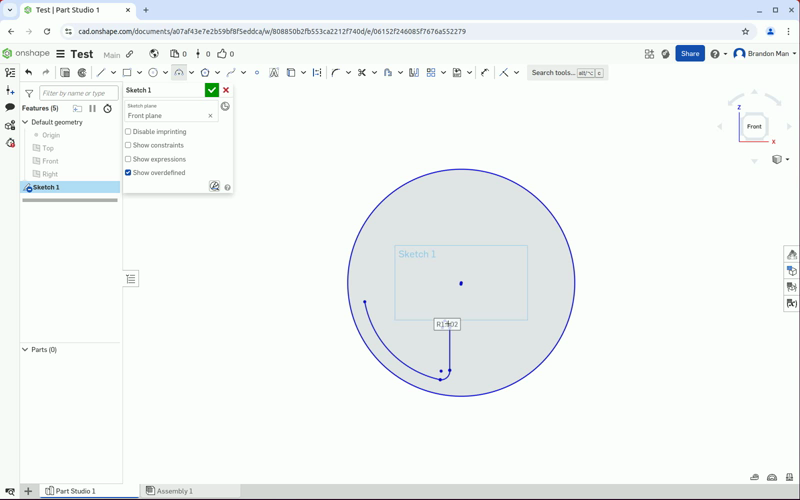
key_up(shift)
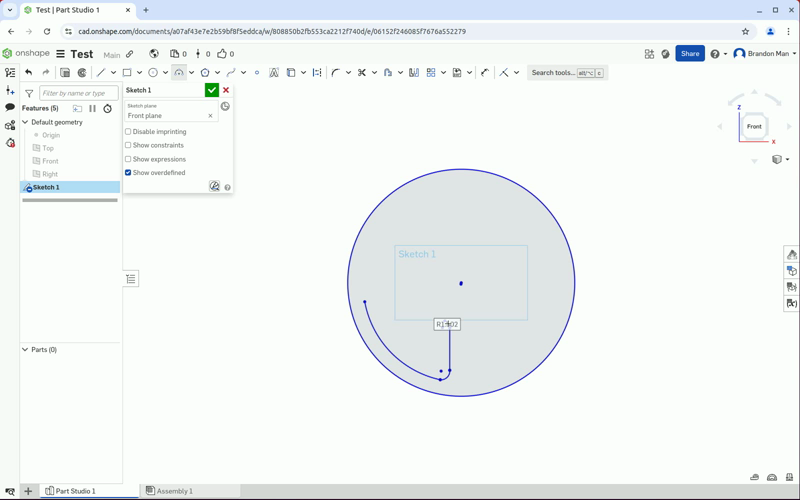
mouse_move(444, 320)
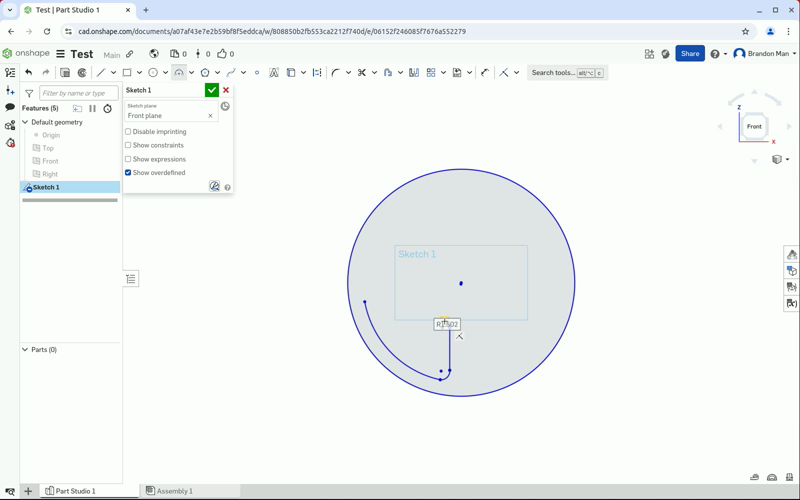
scroll(6)
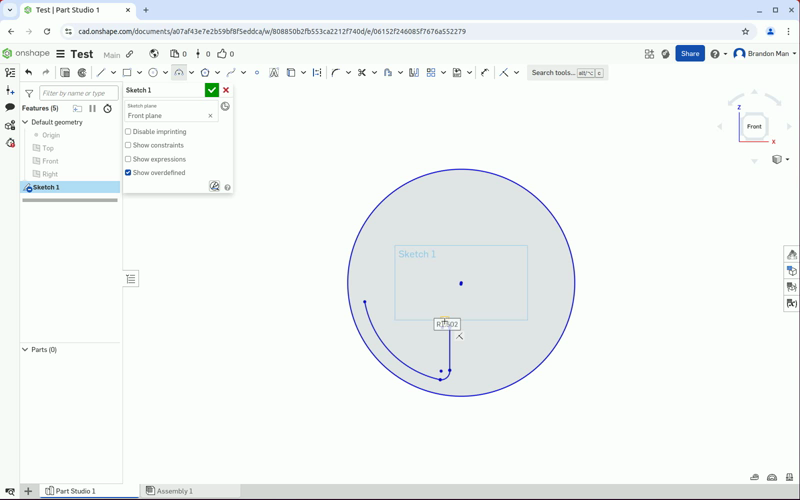
scroll(6)
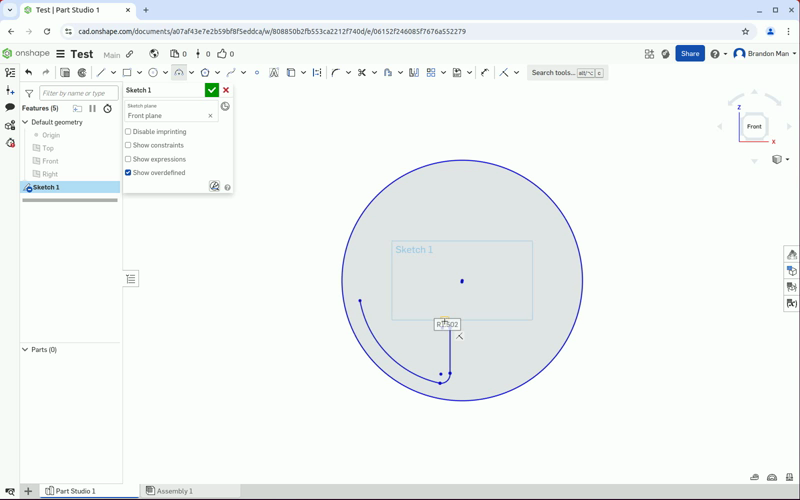
scroll(6)
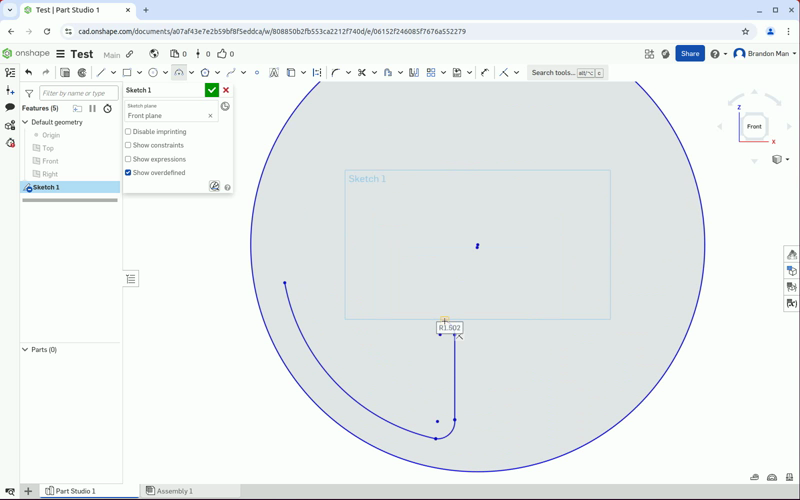
scroll(6)
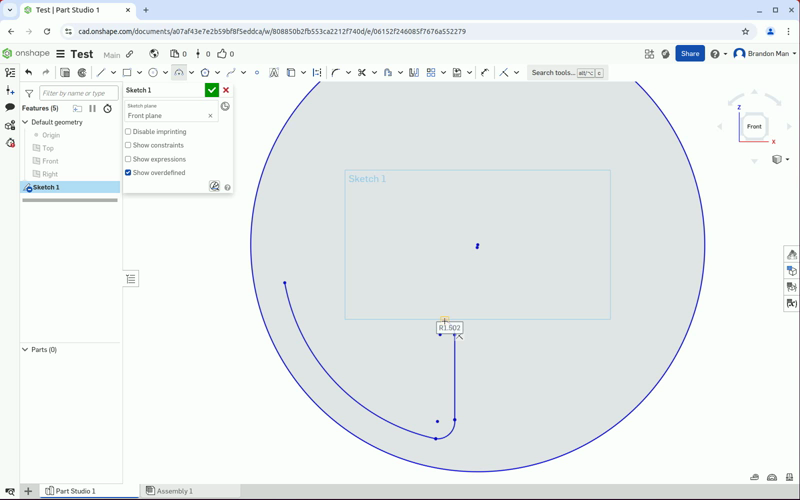
scroll(6)
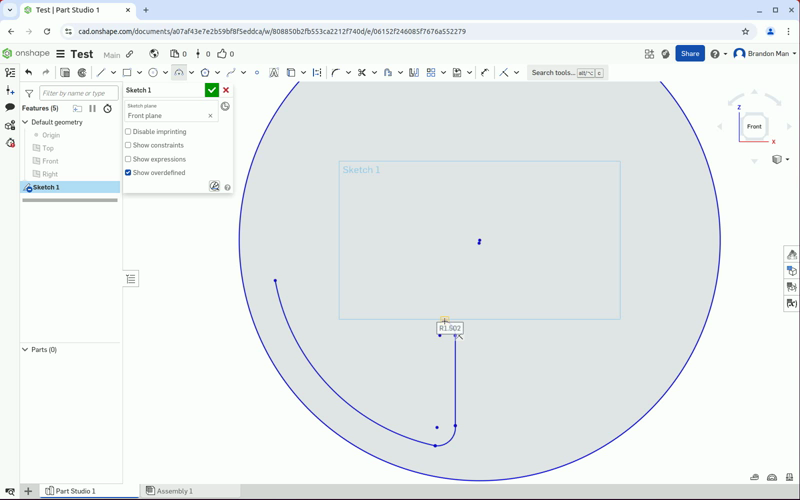
scroll(6)
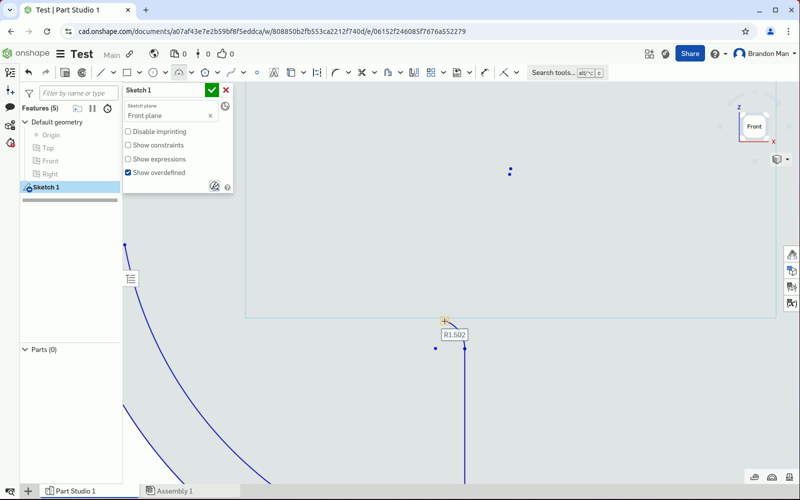
scroll(6)
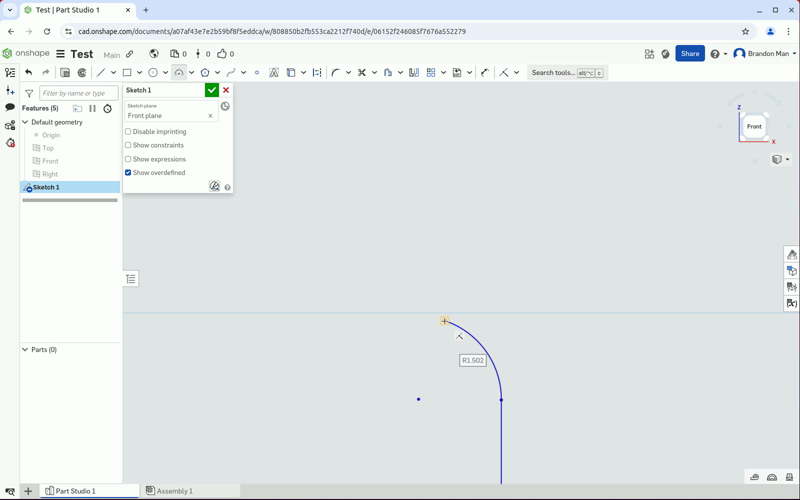
click(444, 320)
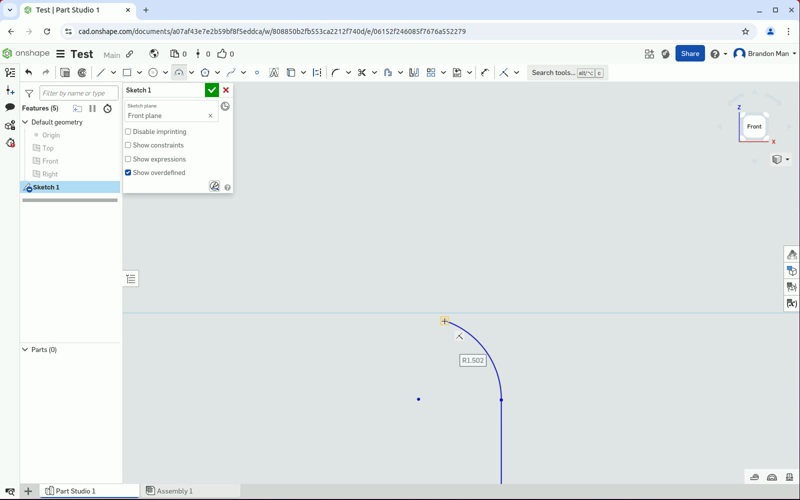
scroll(-6)
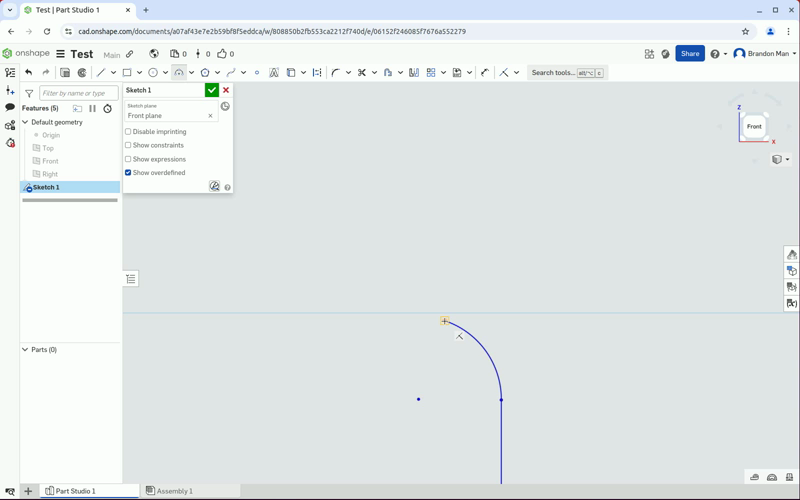
scroll(-6)
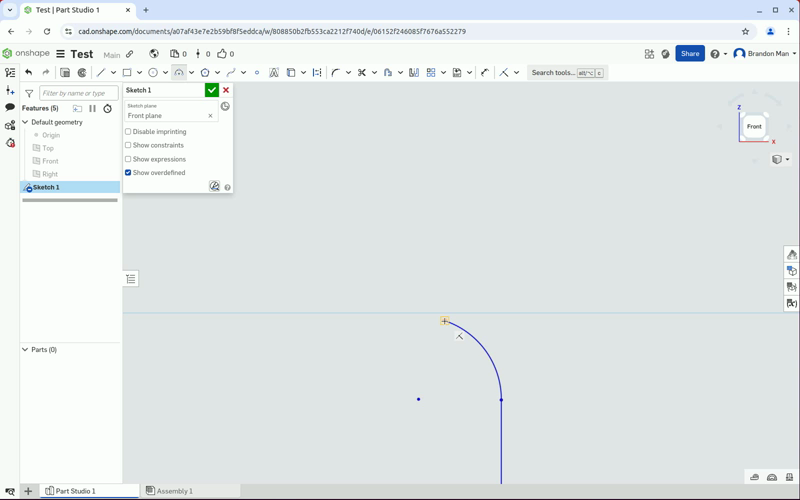
scroll(-6)
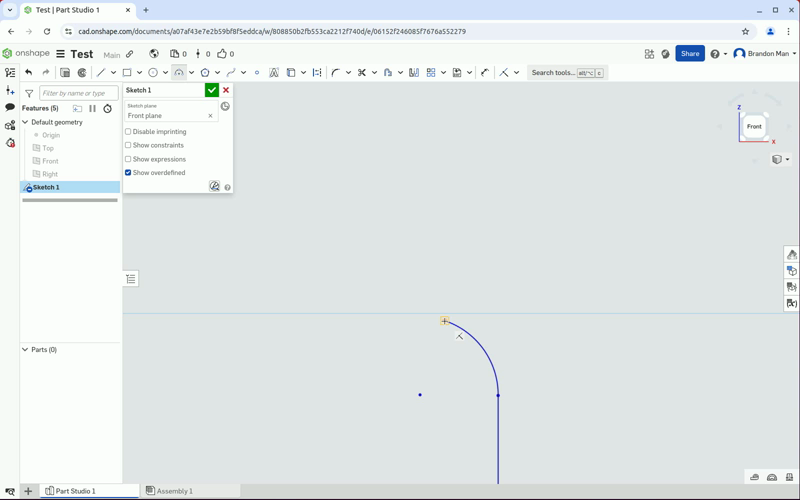
scroll(-6)
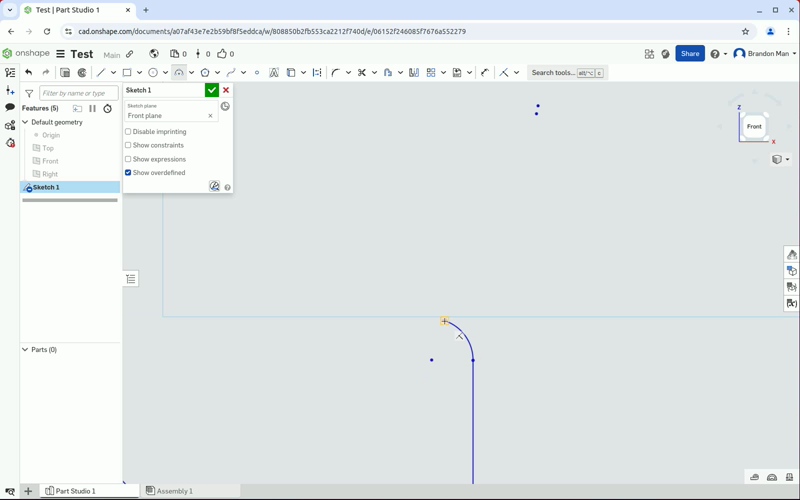
scroll(-6)
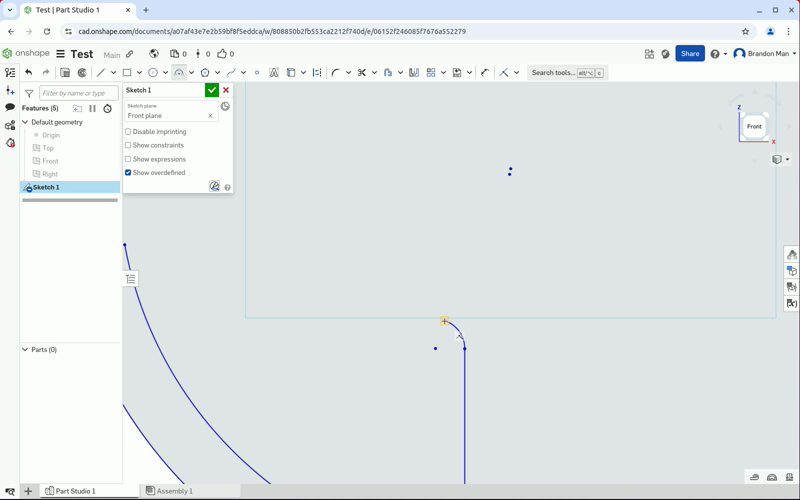
scroll(-6)
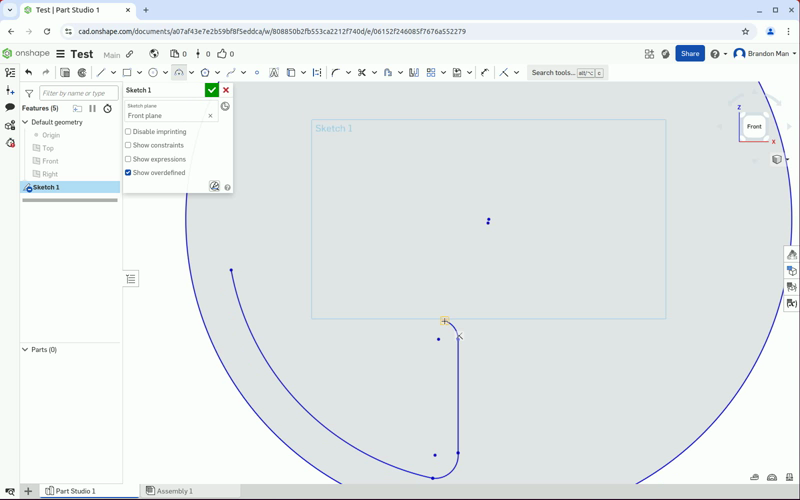
scroll(-6)
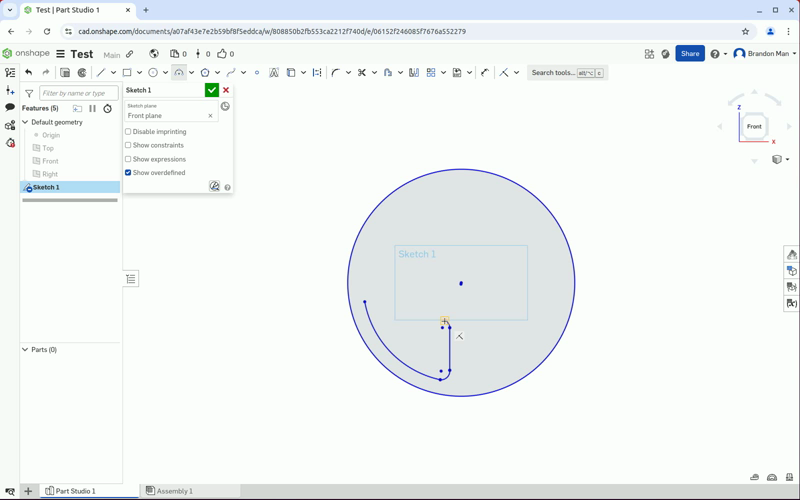
key_down(shift)
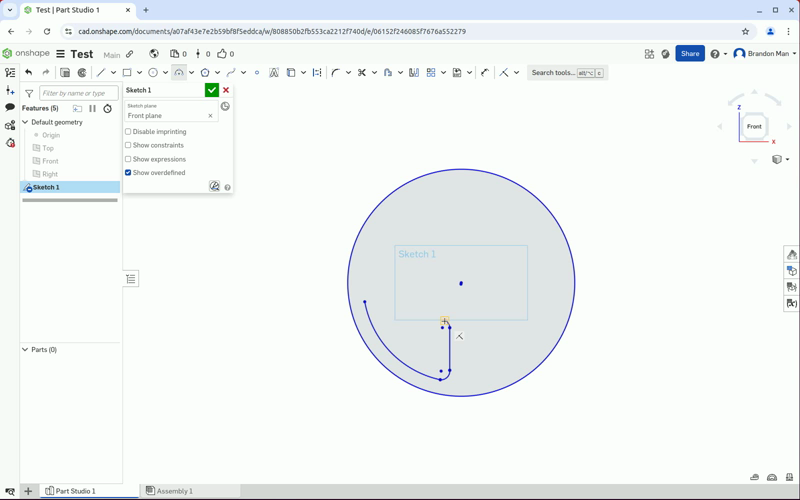
mouse_move(423, 297)
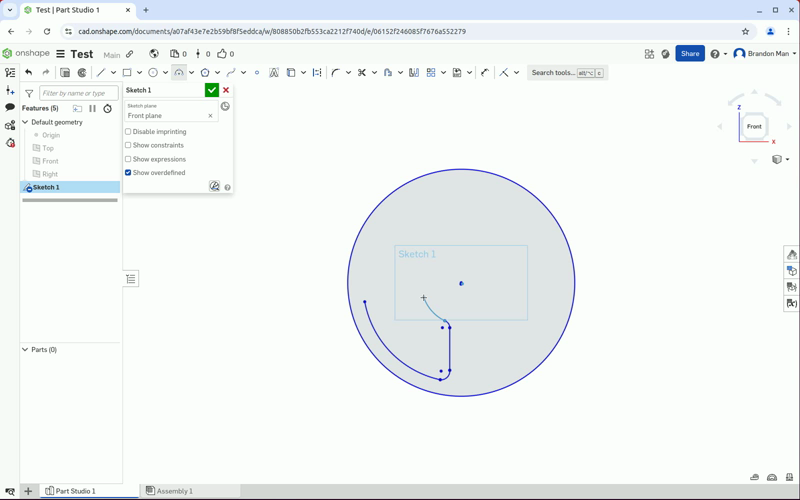
click(423, 297)
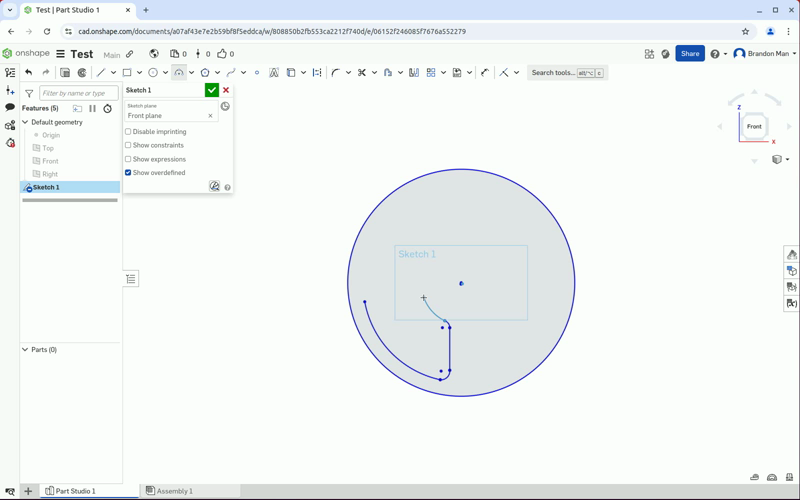
mouse_move(431, 311)
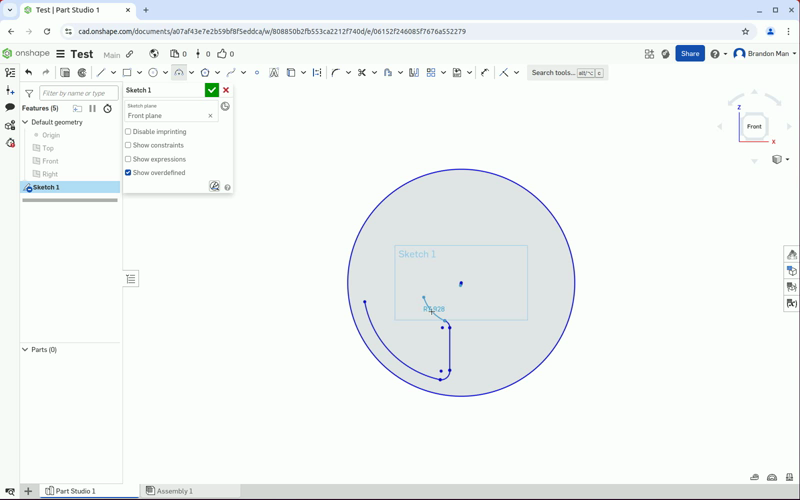
click(431, 311)
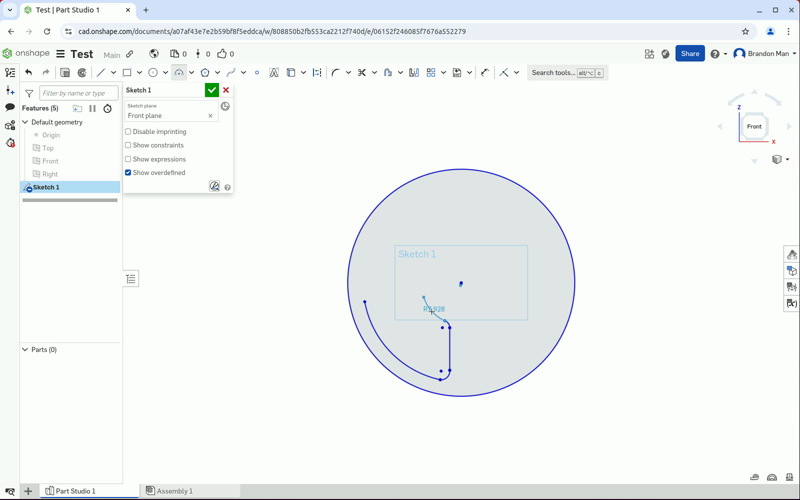
key_up(shift)
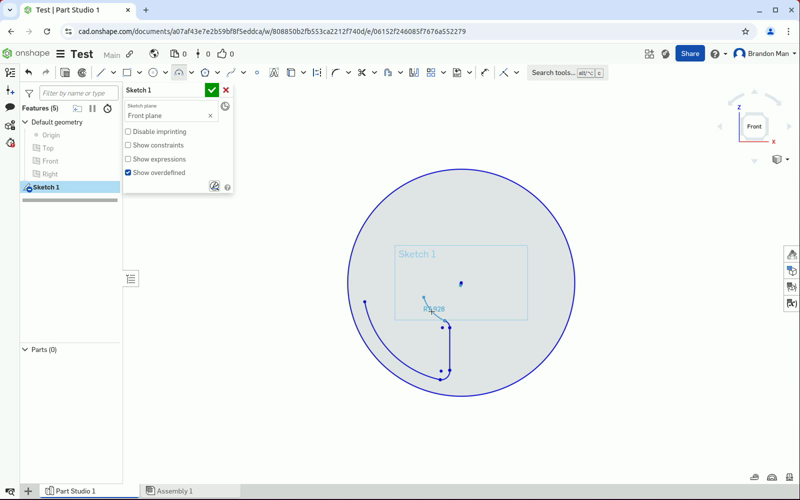
mouse_move(423, 297)
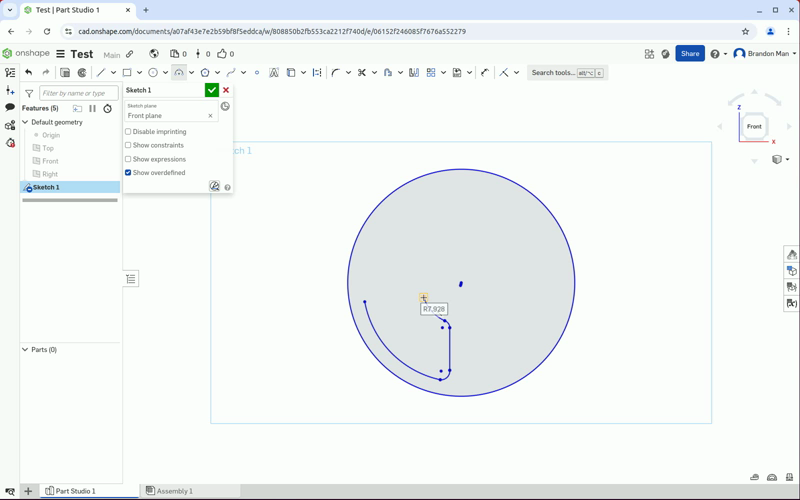
click(423, 297)
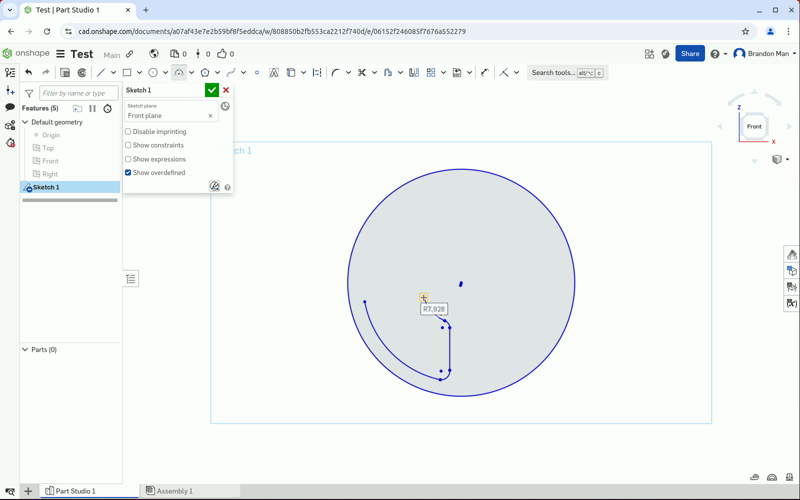
key_down(shift)
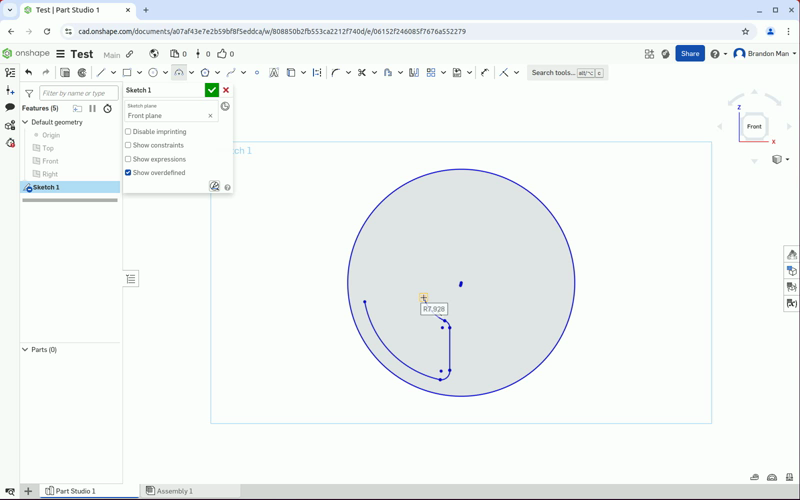
mouse_move(416, 292)
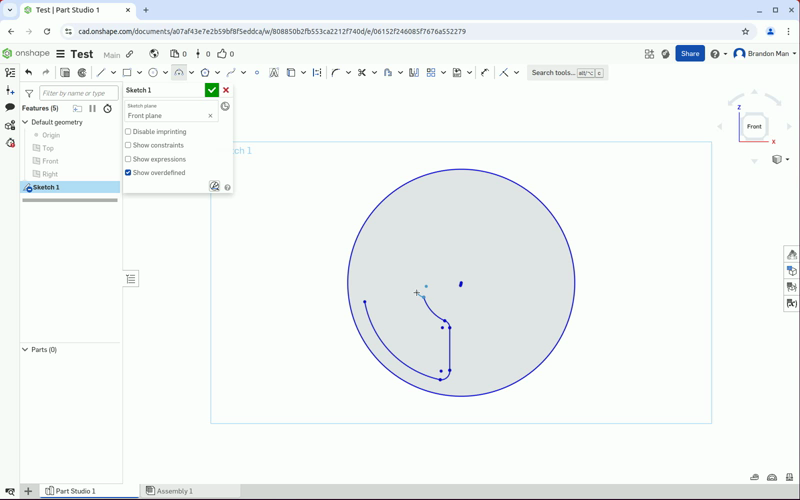
click(416, 292)
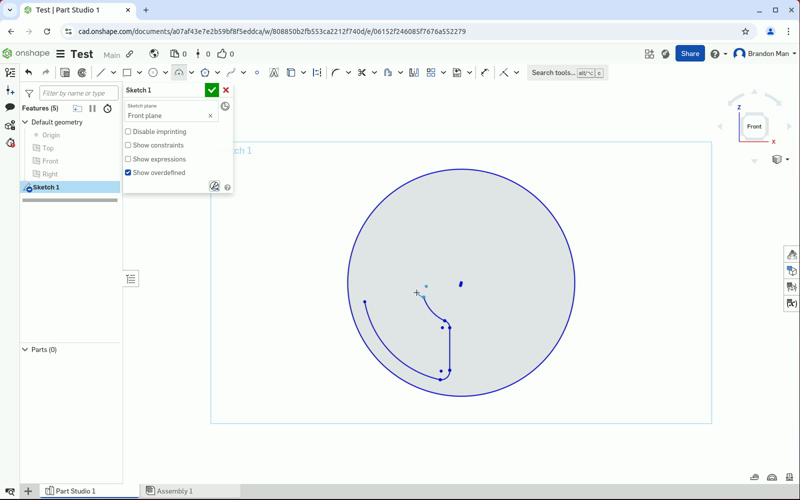
mouse_move(420, 293)
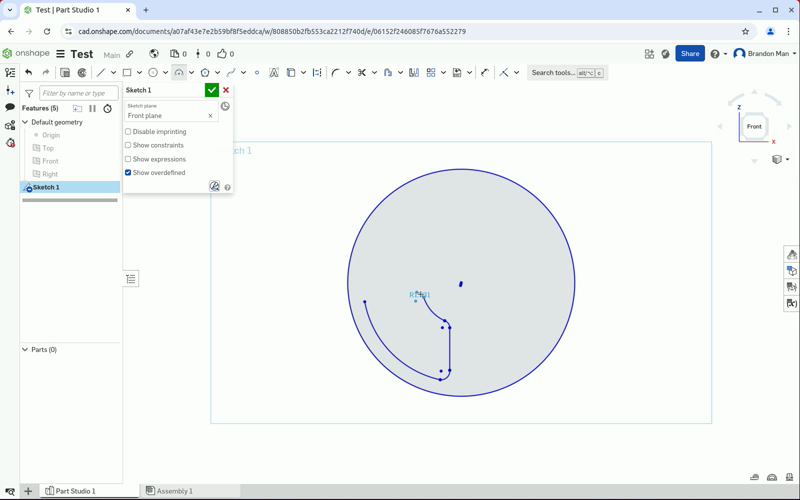
scroll(6)
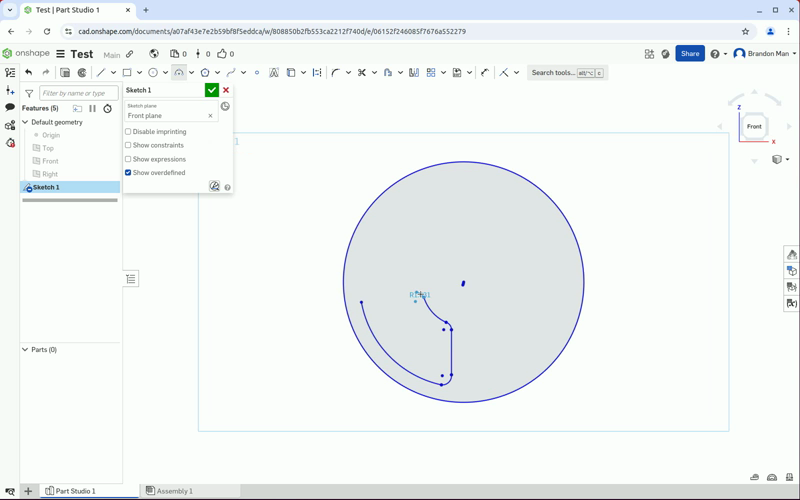
scroll(6)
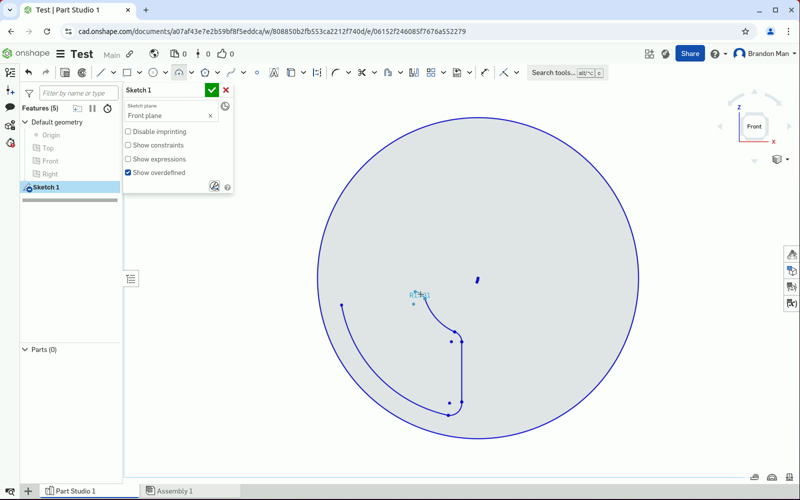
scroll(6)
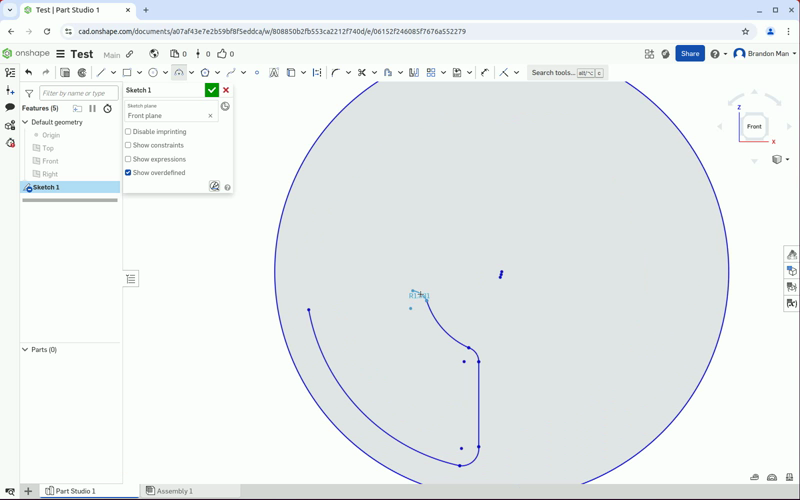
scroll(6)
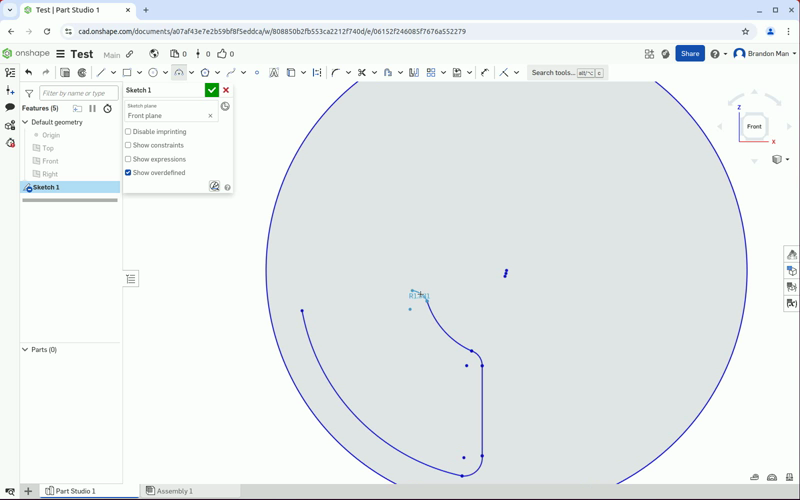
scroll(6)
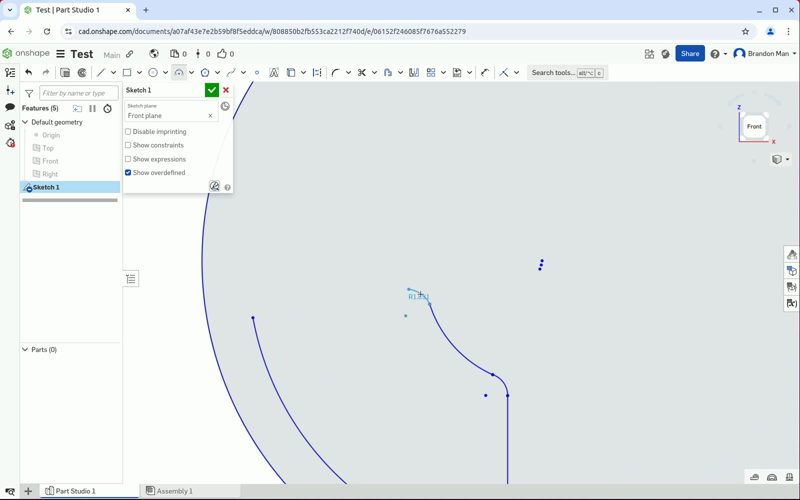
scroll(6)
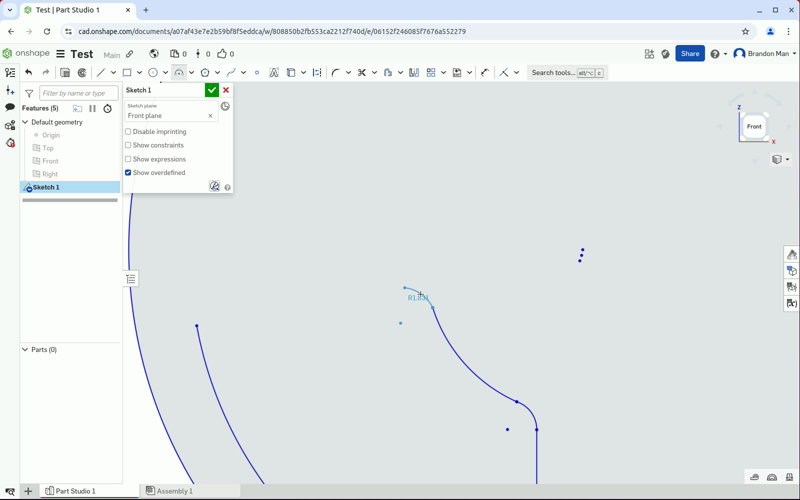
scroll(6)
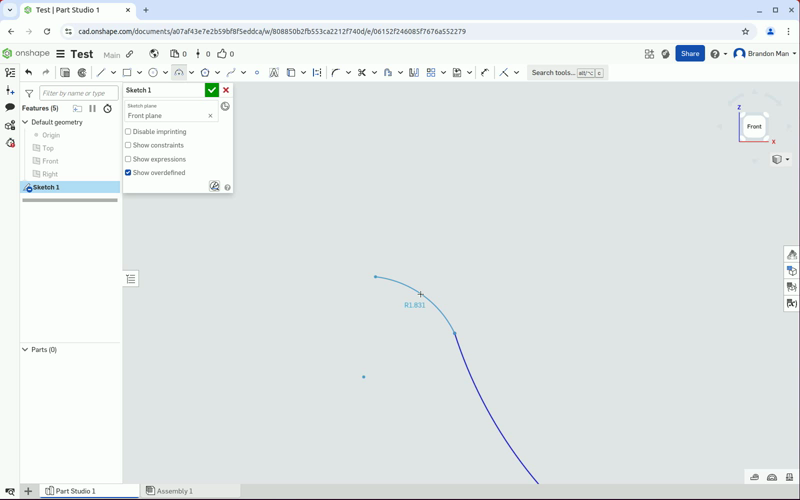
click(420, 293)
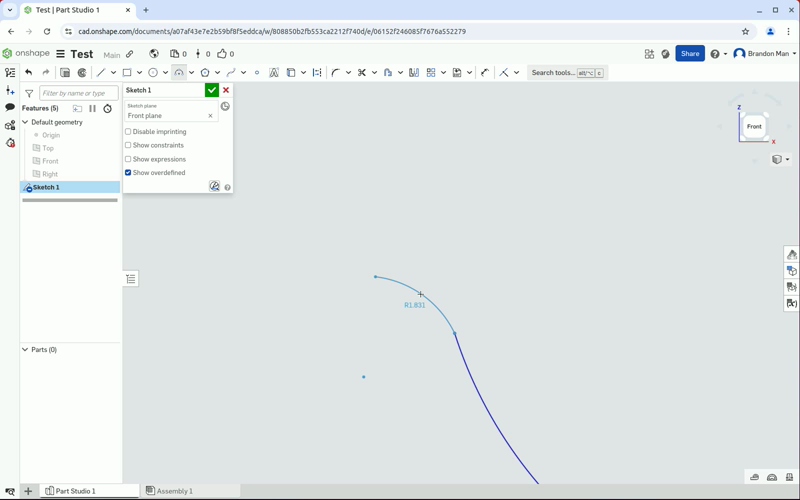
scroll(-6)
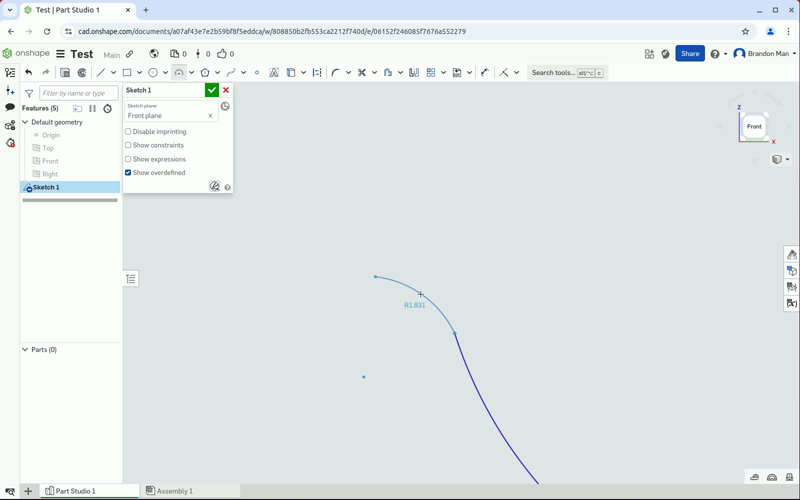
scroll(-6)
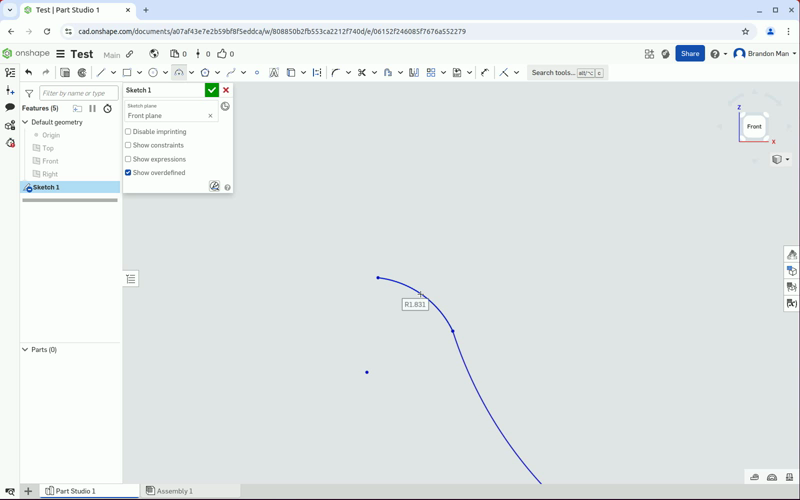
scroll(-6)
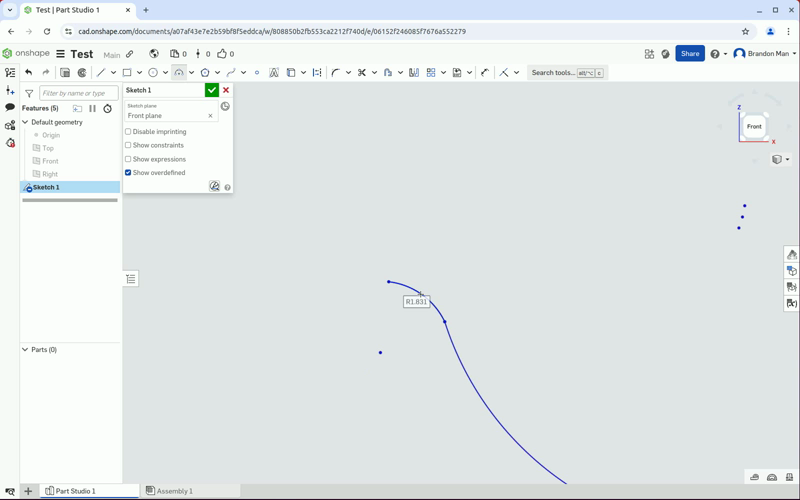
scroll(-6)
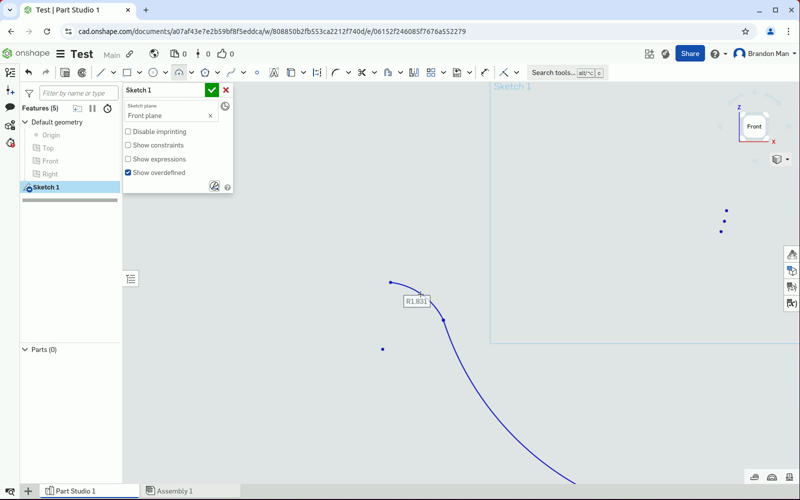
scroll(-6)
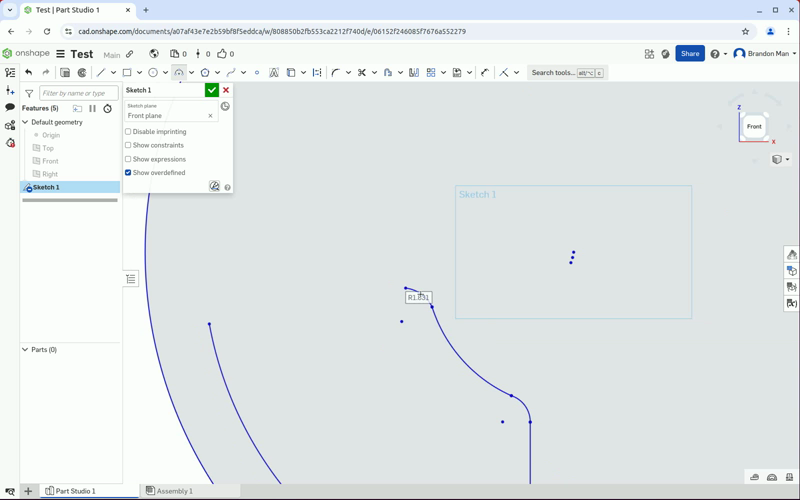
scroll(-6)
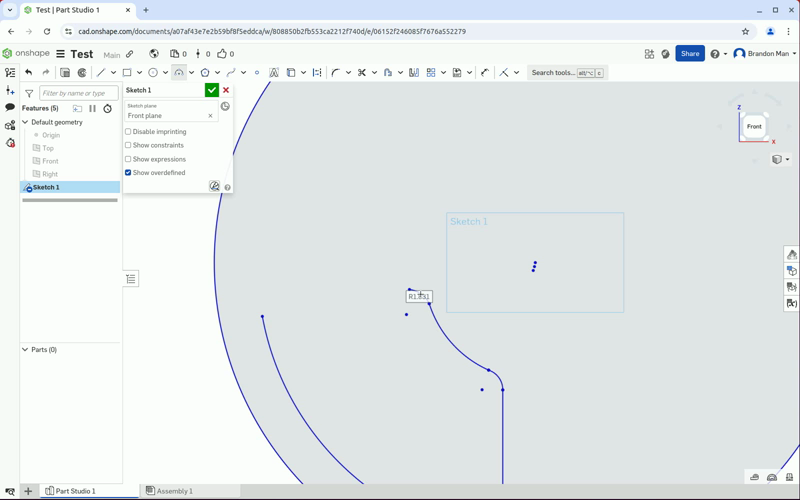
scroll(-6)
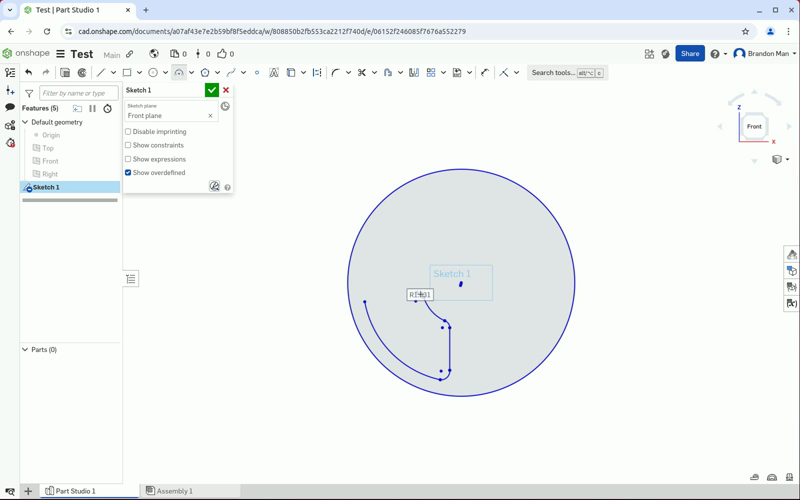
key_up(shift)
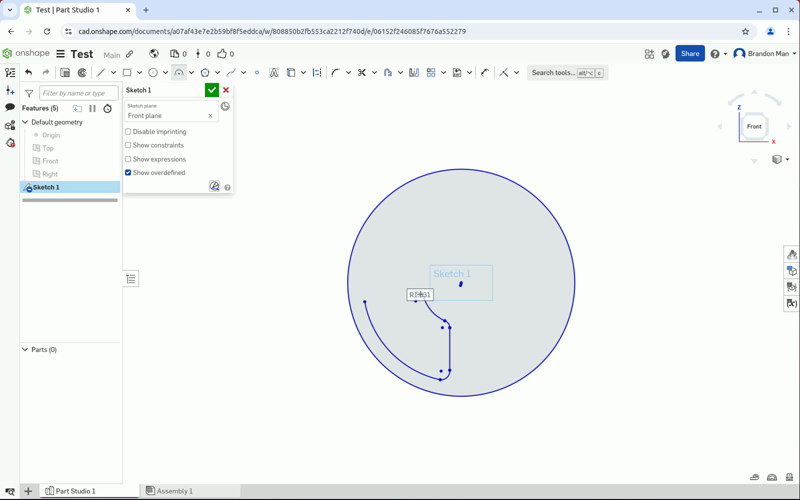
key(esc)
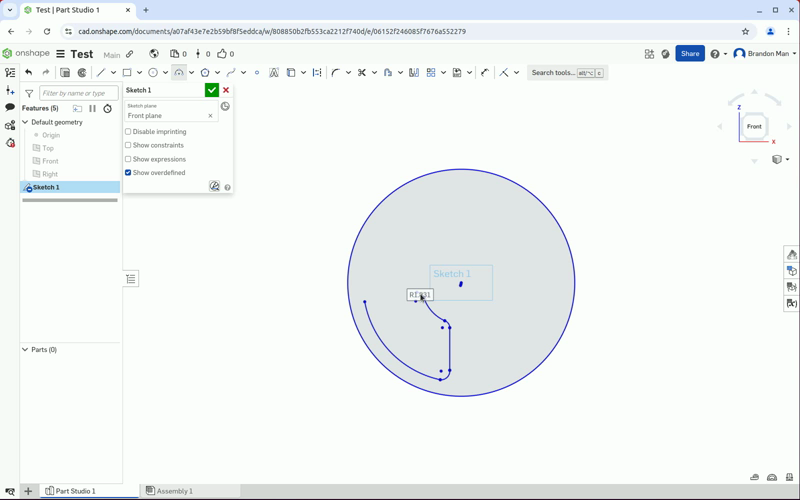
key(l)
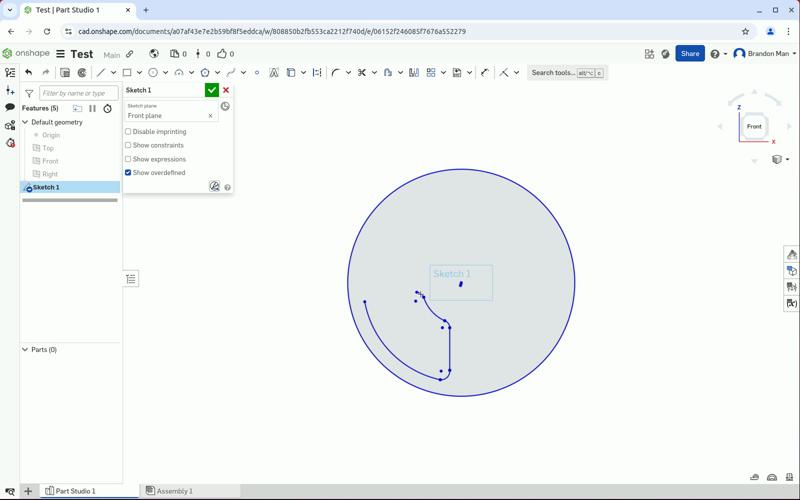
mouse_move(416, 292)
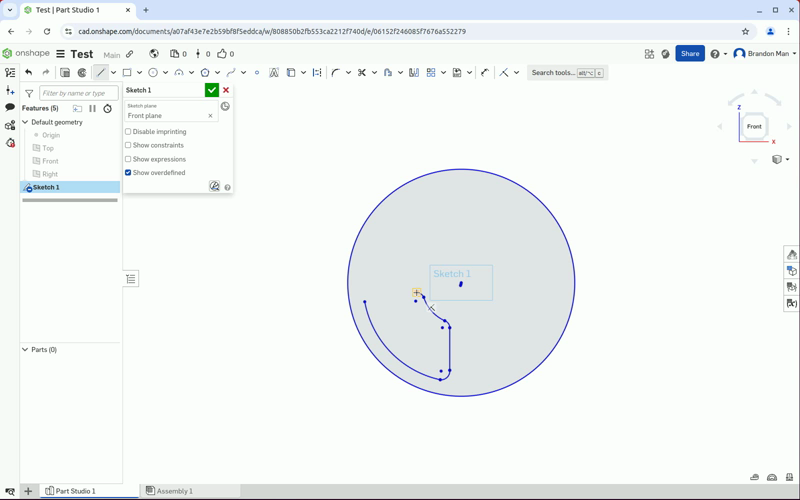
scroll(6)
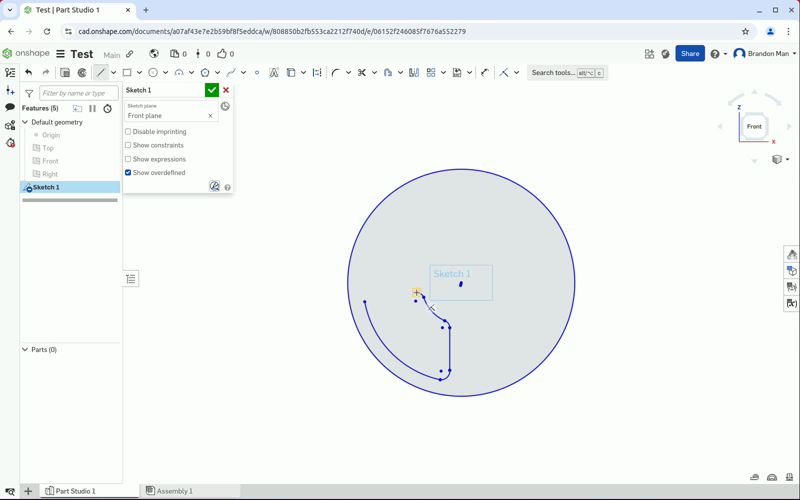
scroll(6)
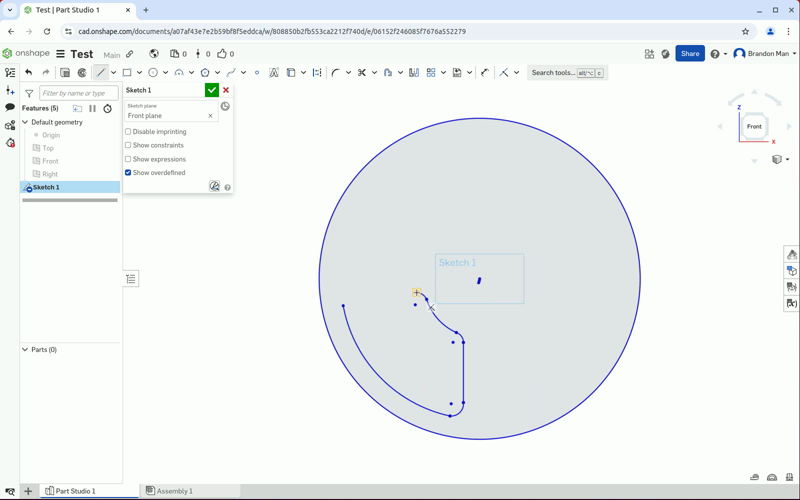
scroll(6)
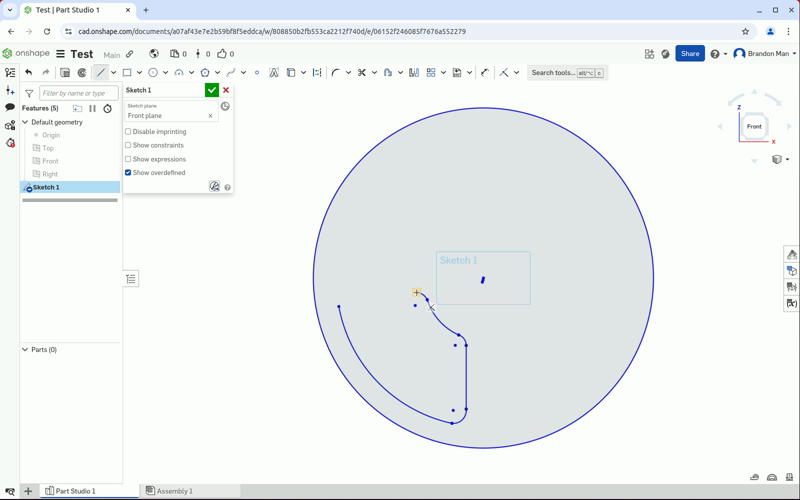
scroll(6)
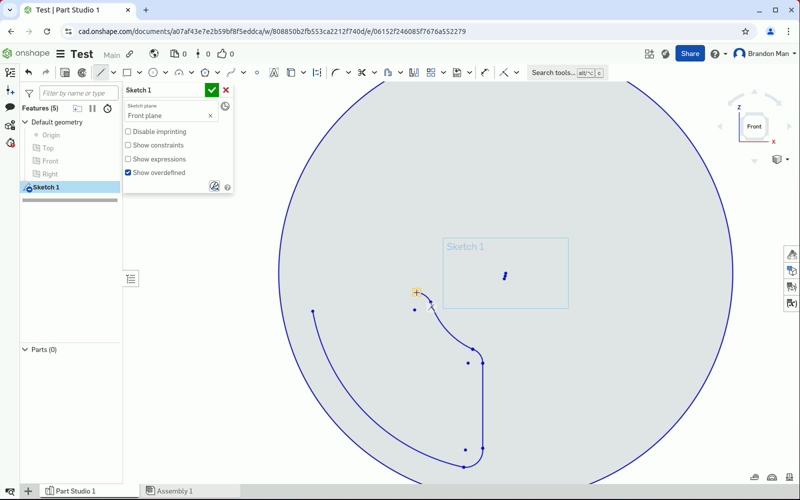
scroll(6)
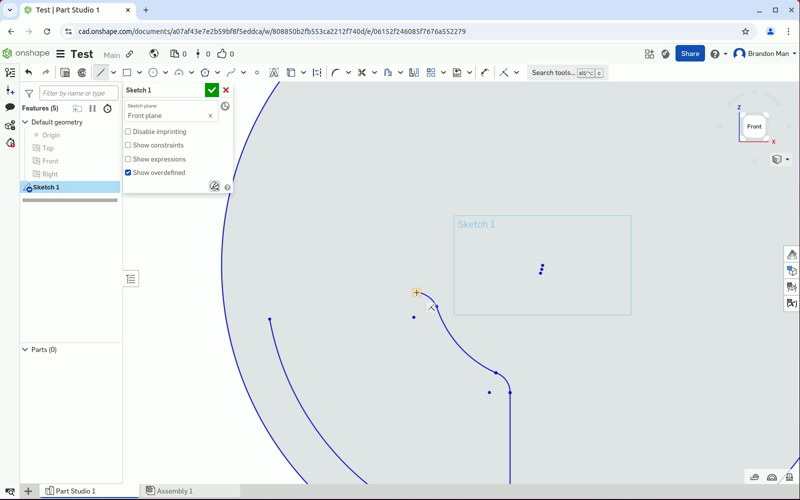
scroll(6)
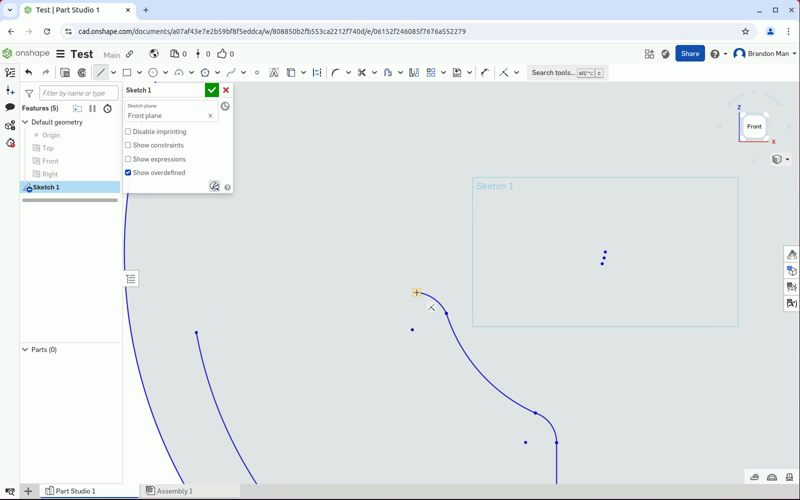
scroll(6)
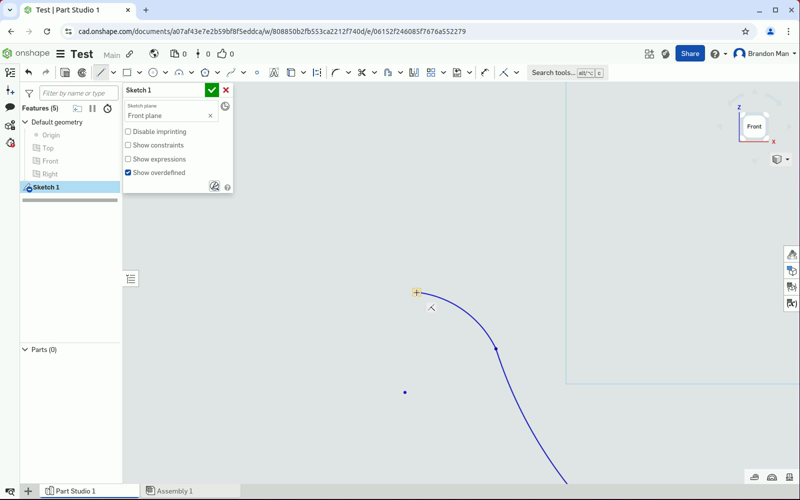
click(416, 292)
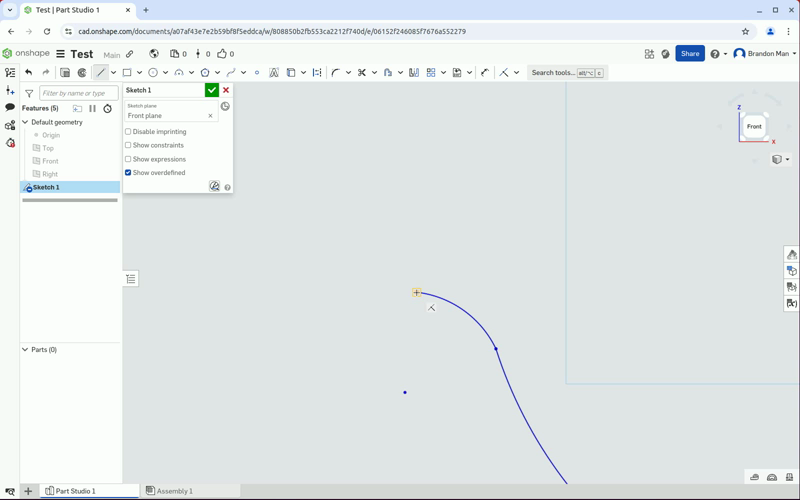
scroll(-6)
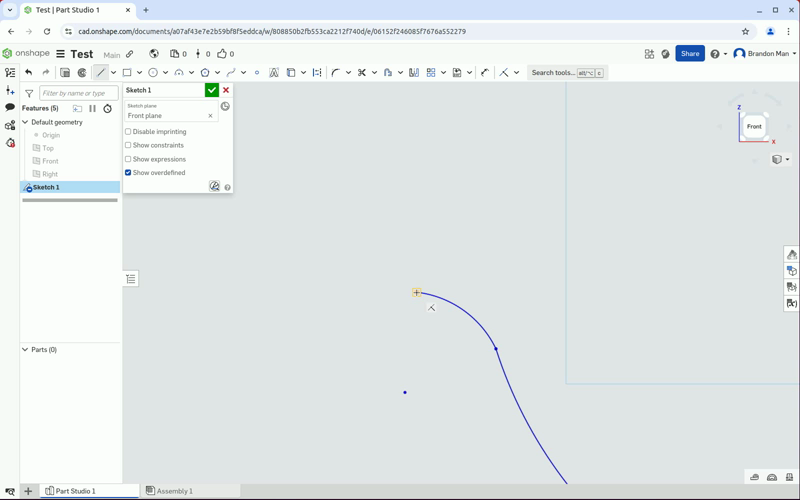
scroll(-6)
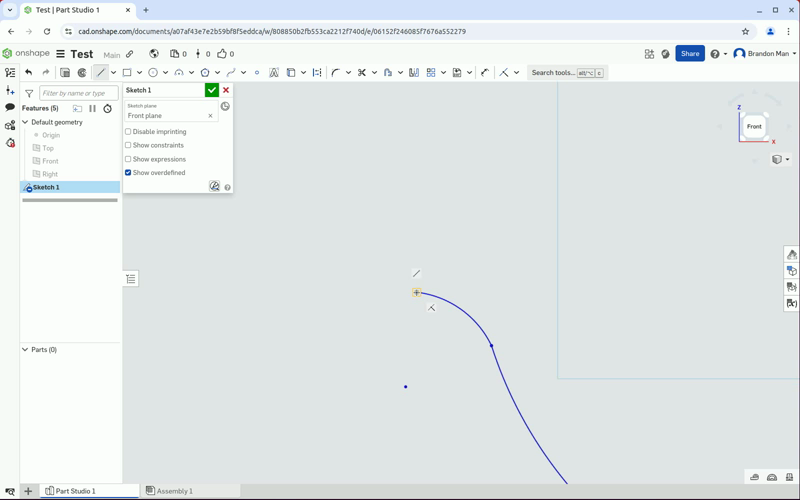
scroll(-6)
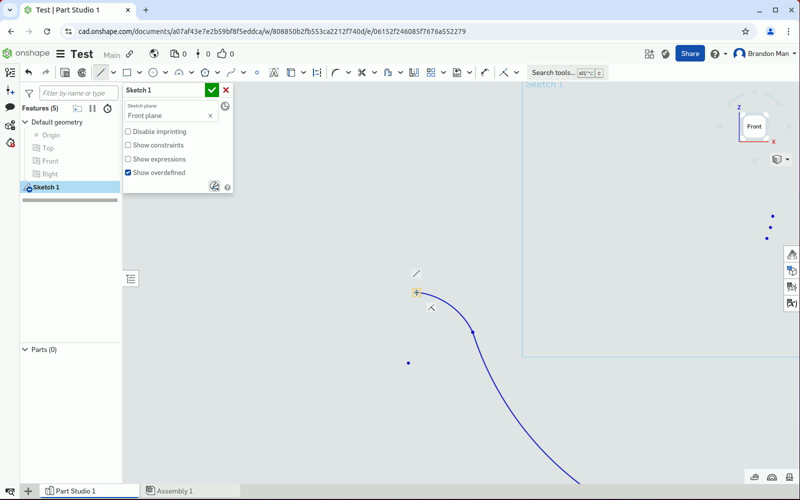
scroll(-6)
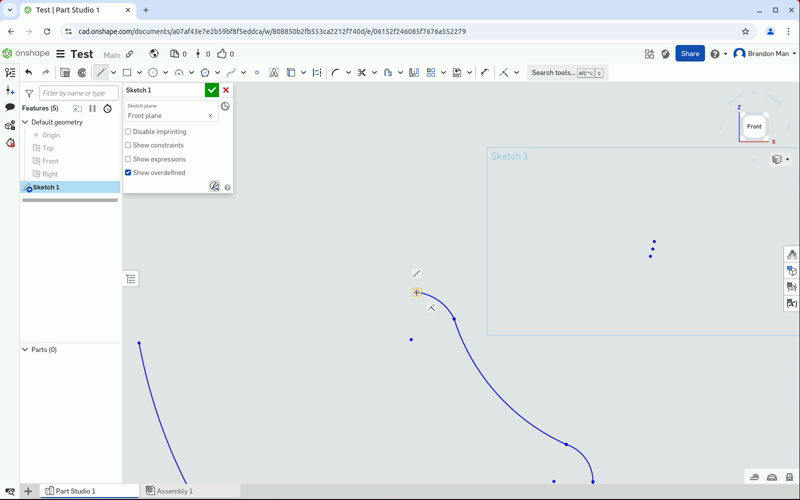
scroll(-6)
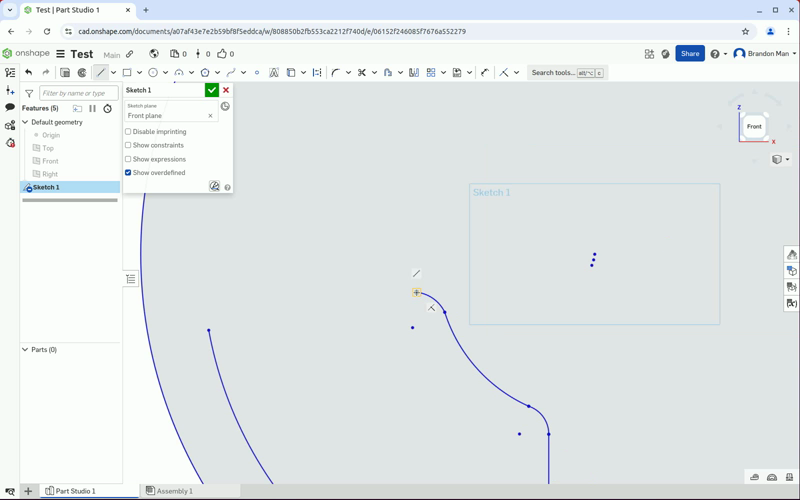
scroll(-6)
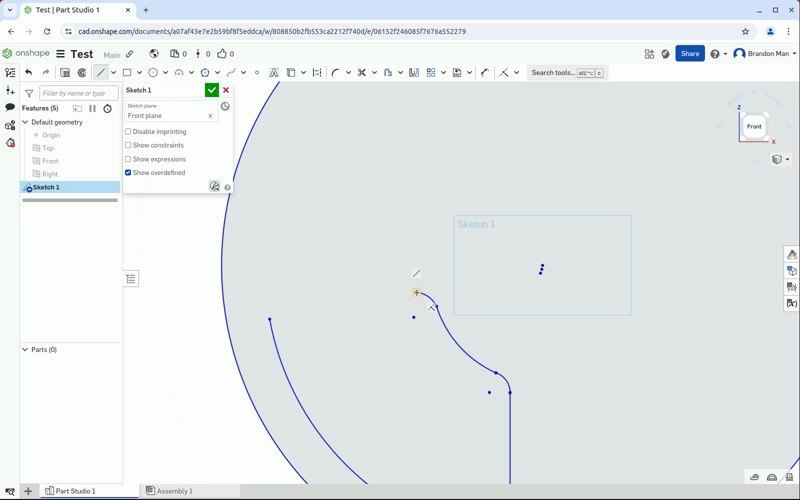
scroll(-6)
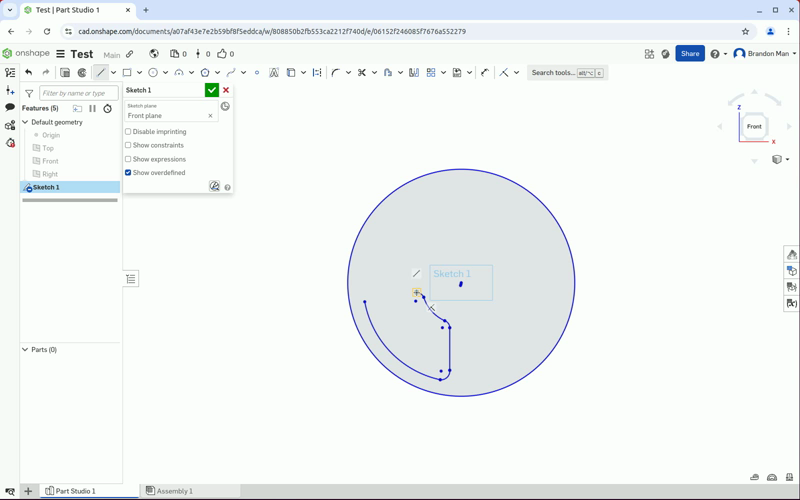
key_down(shift)
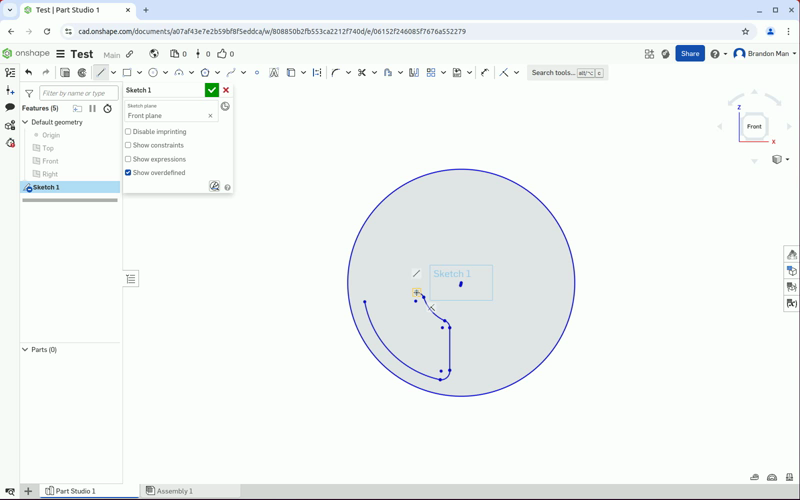
mouse_move(446, 292)
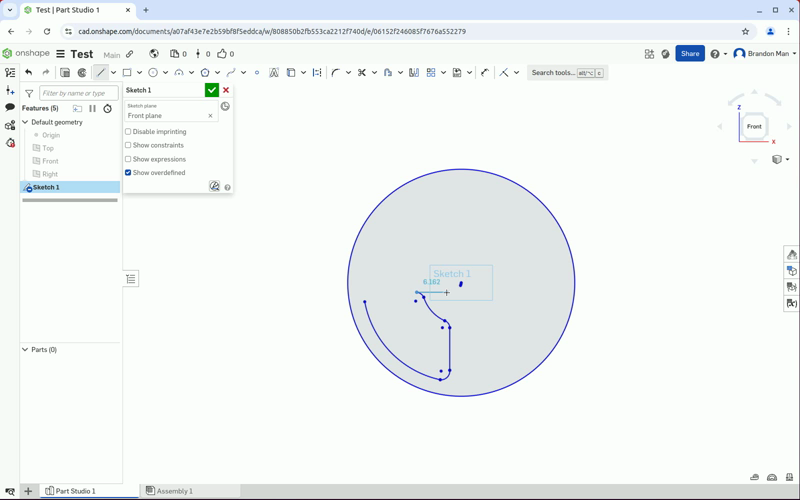
mouse_move(371, 292)
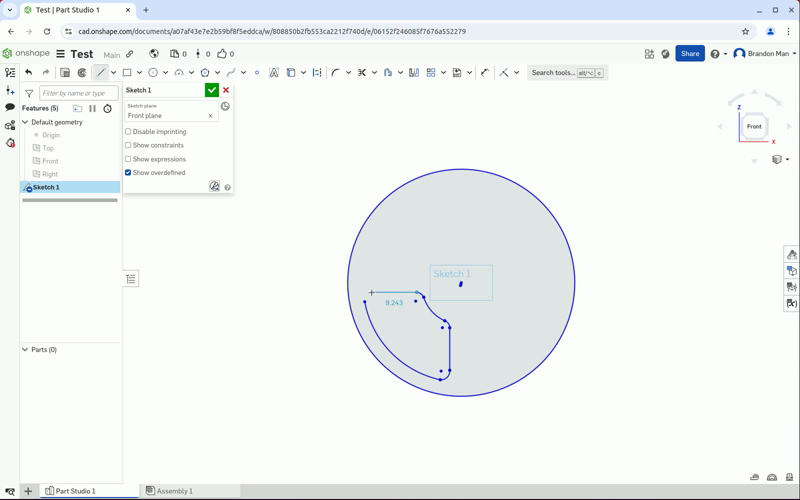
click(371, 292)
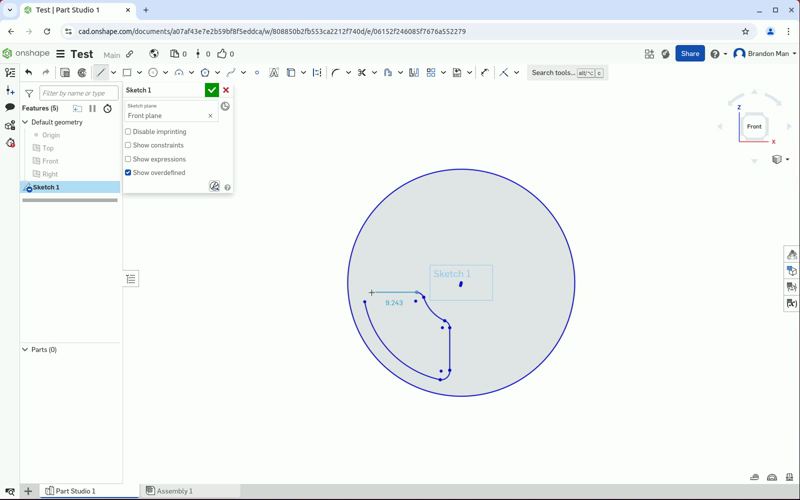
key_up(shift)
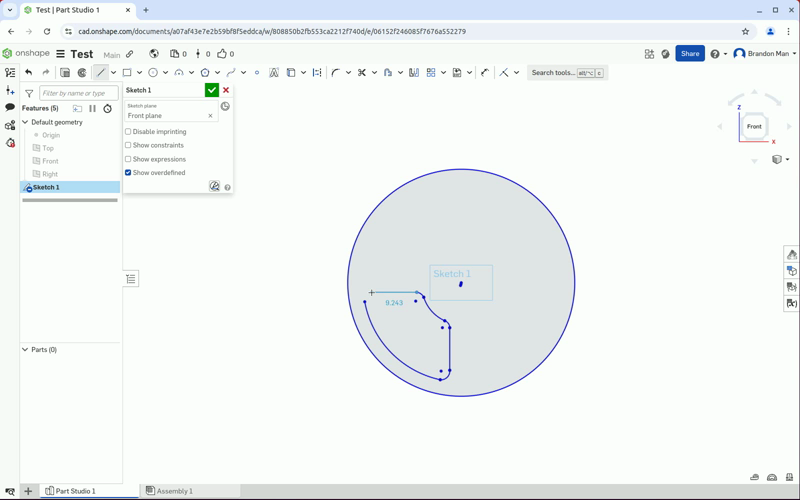
key(esc)
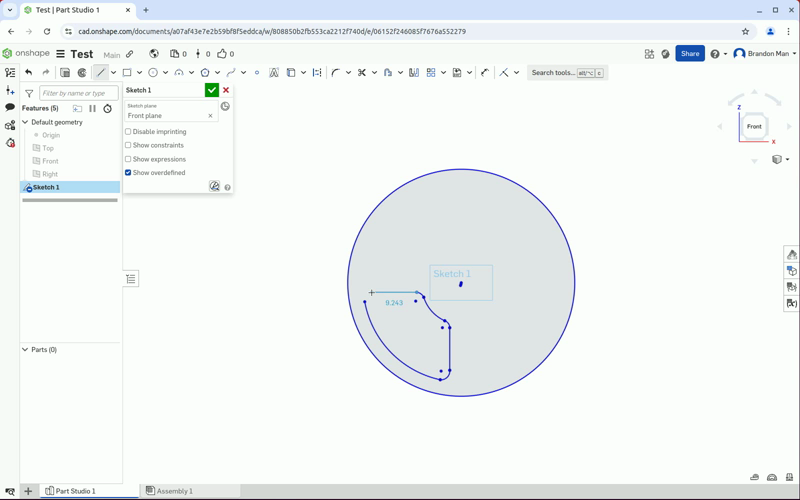
key(a)
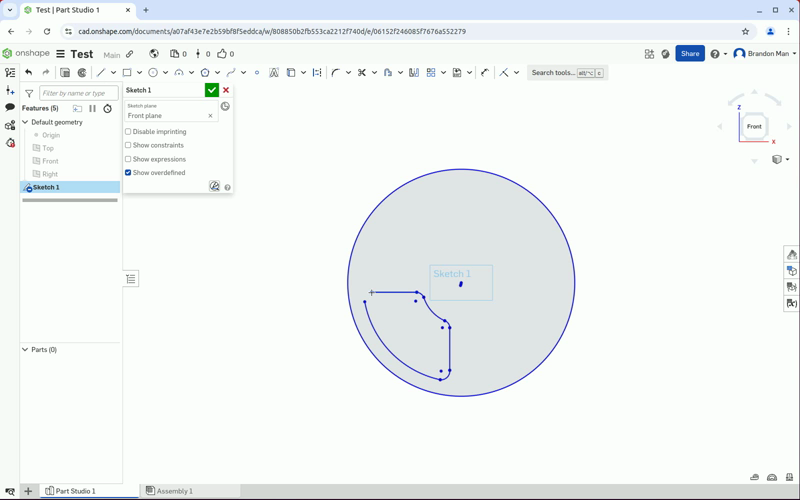
mouse_move(371, 292)
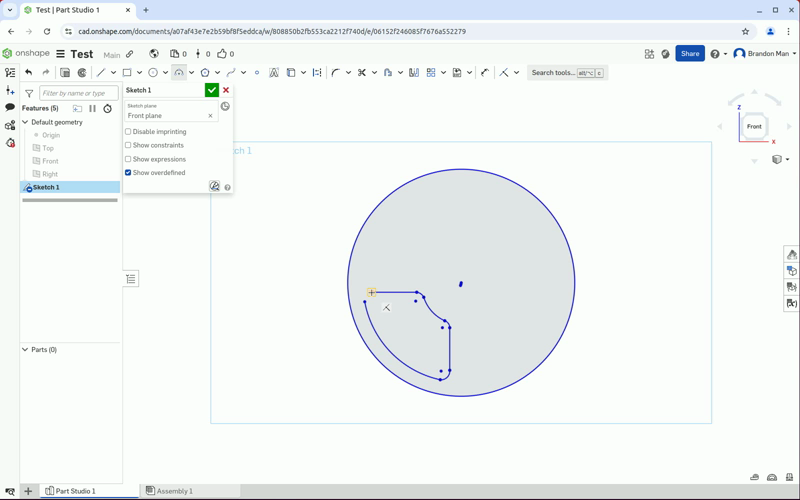
click(371, 292)
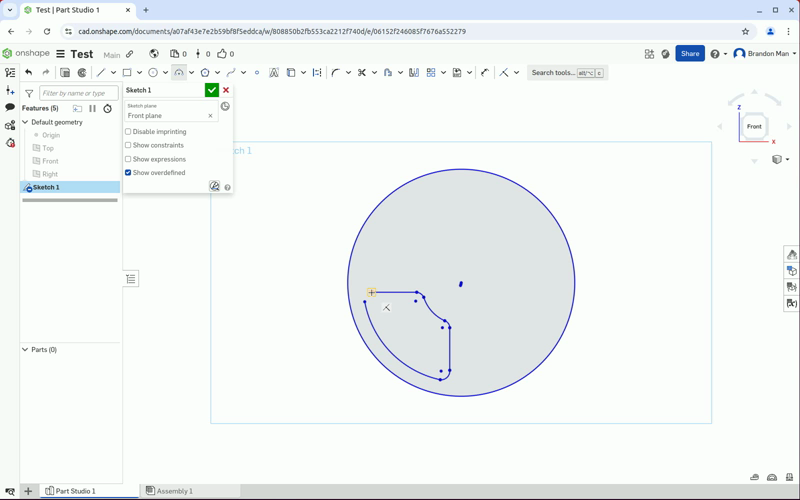
mouse_move(364, 301)
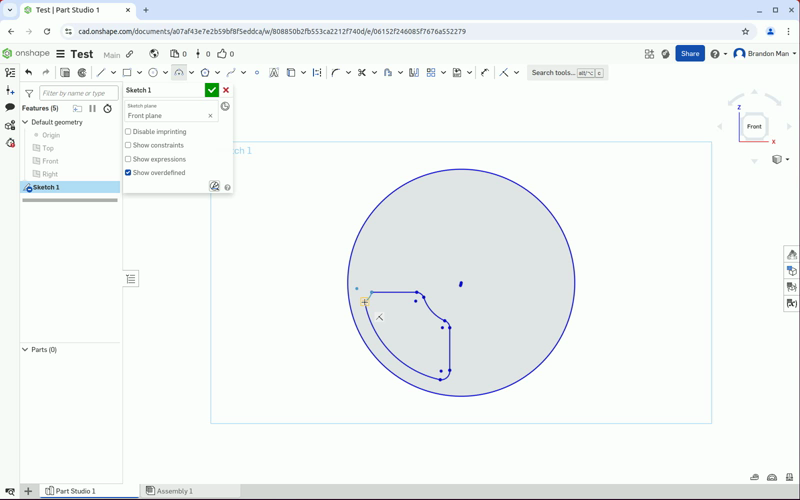
click(364, 301)
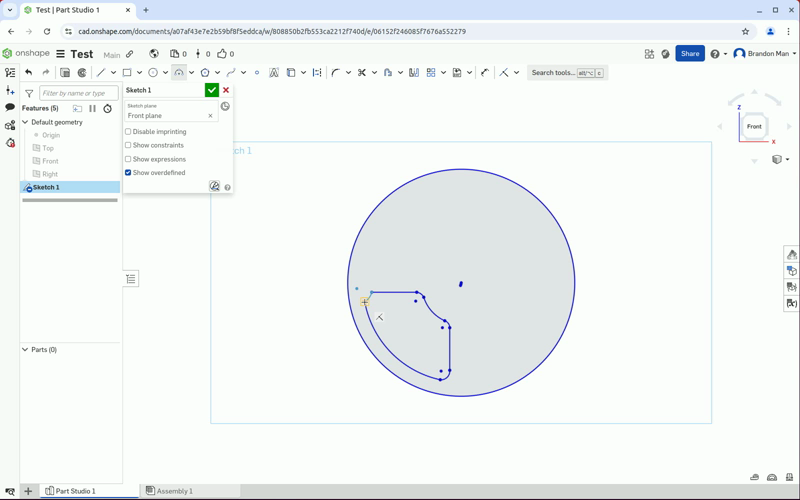
key_down(shift)
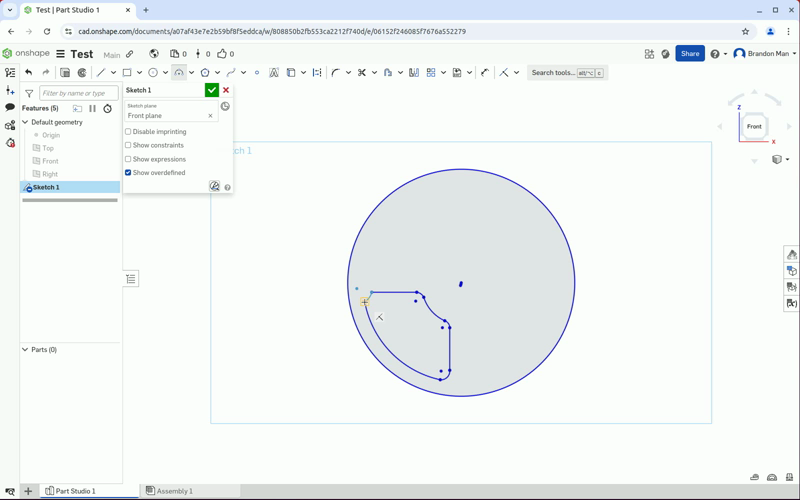
mouse_move(365, 295)
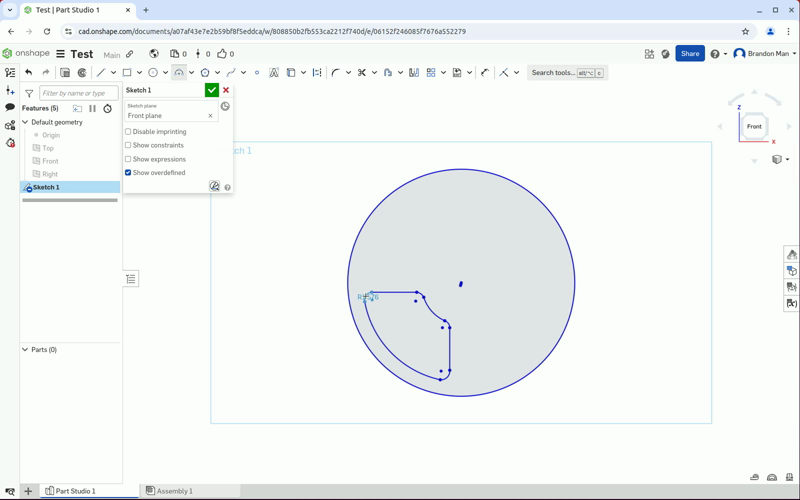
click(365, 295)
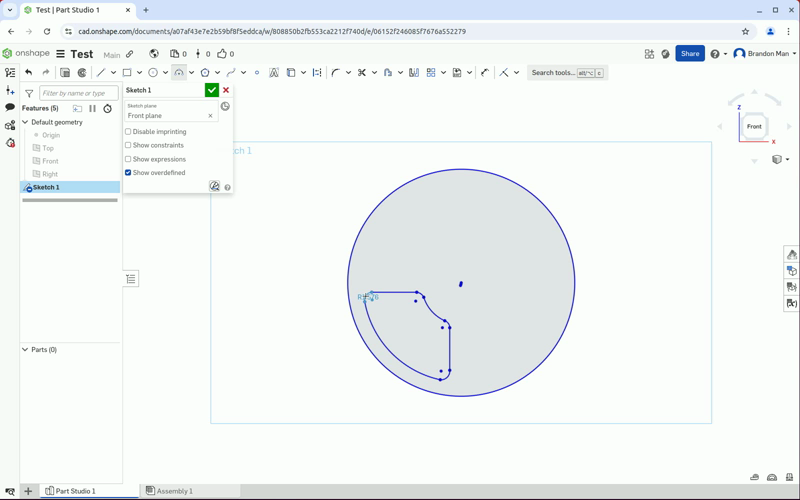
key_up(shift)
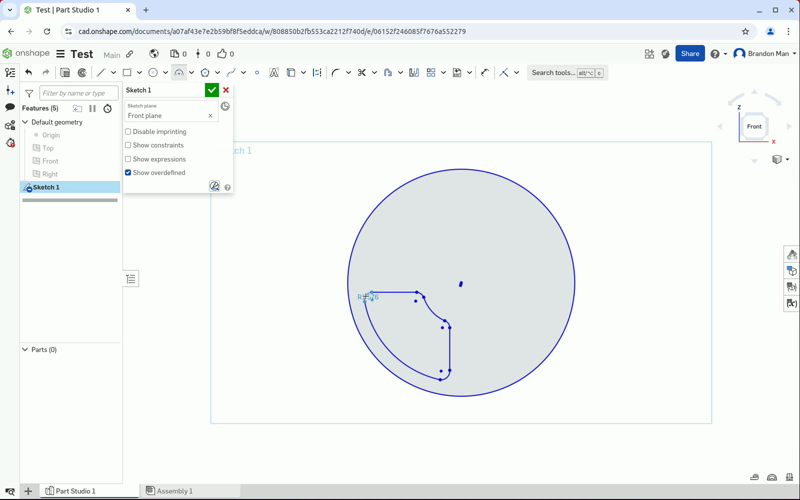
key(esc)
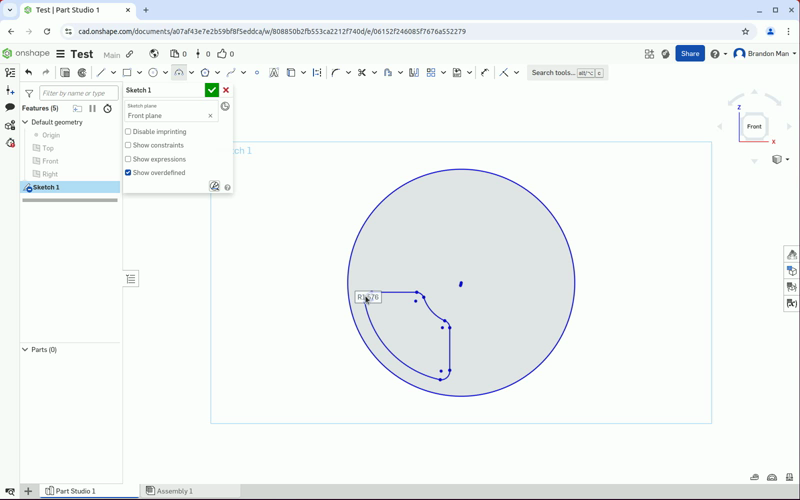
key(a)
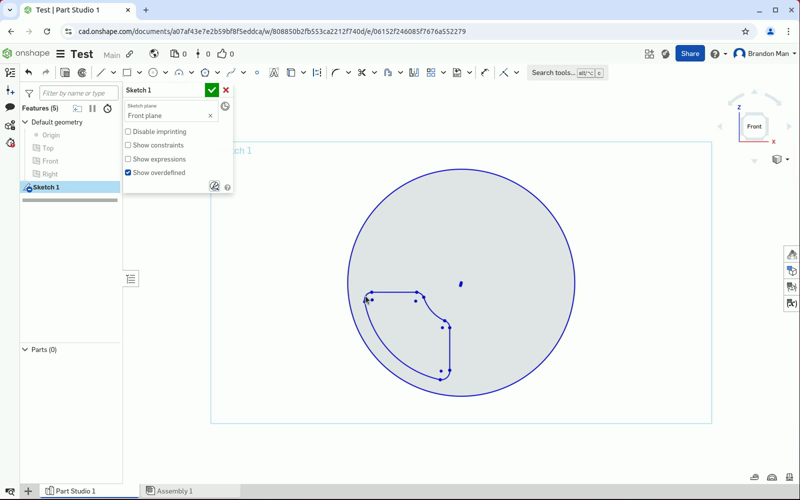
key_down(shift)
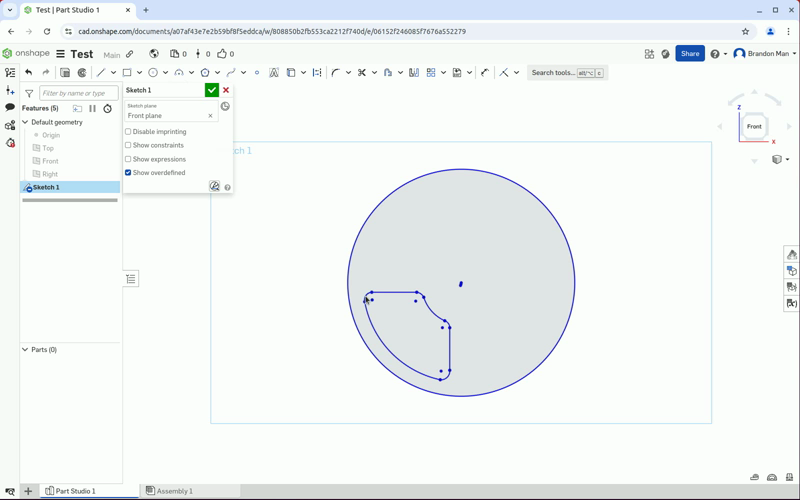
mouse_move(364, 264)
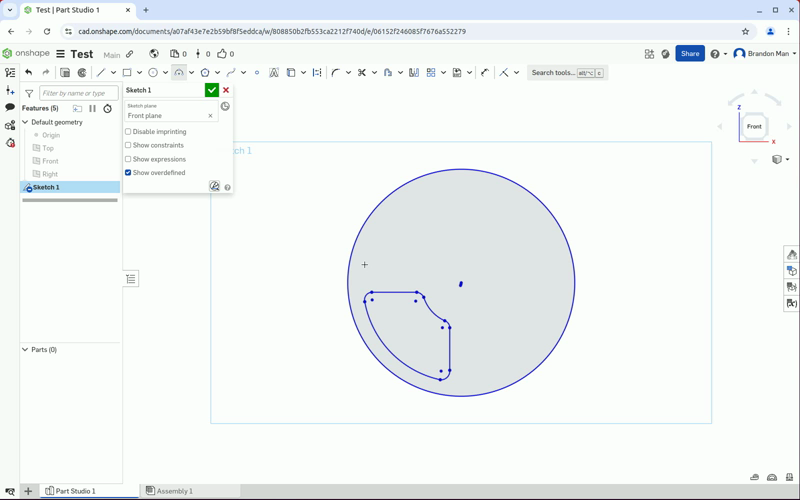
click(364, 264)
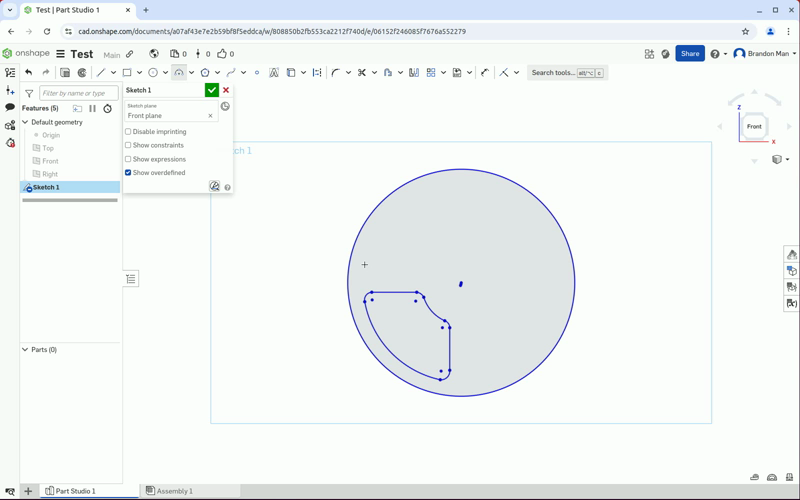
key_up(shift)
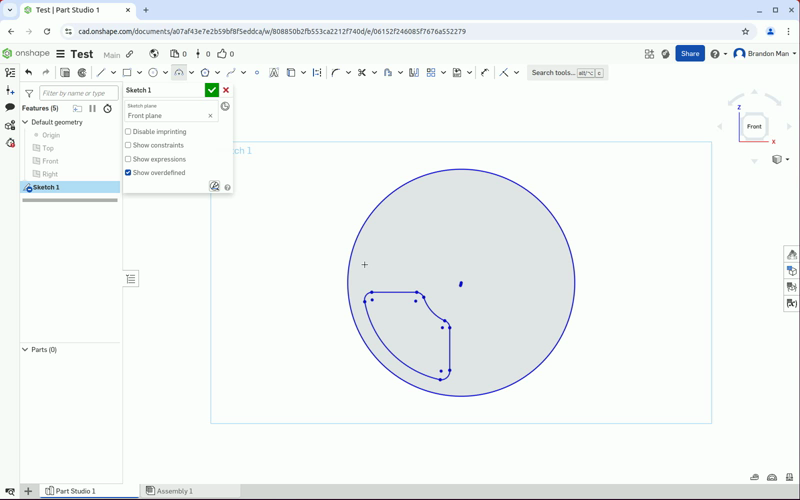
key_down(shift)
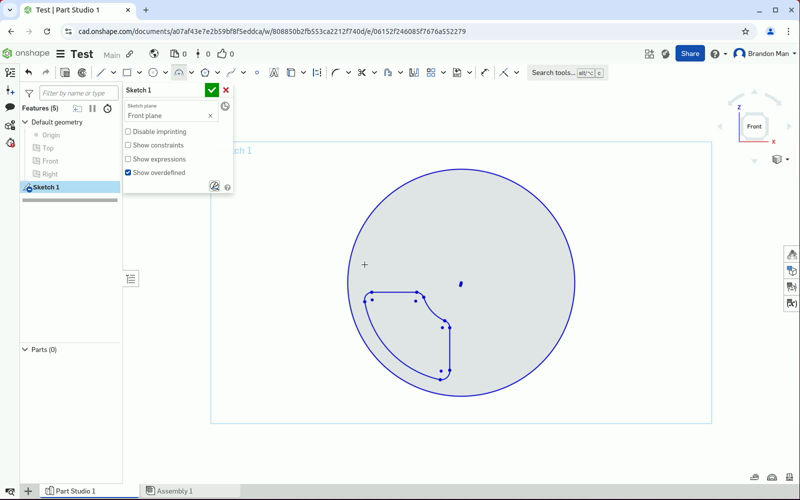
mouse_move(371, 273)
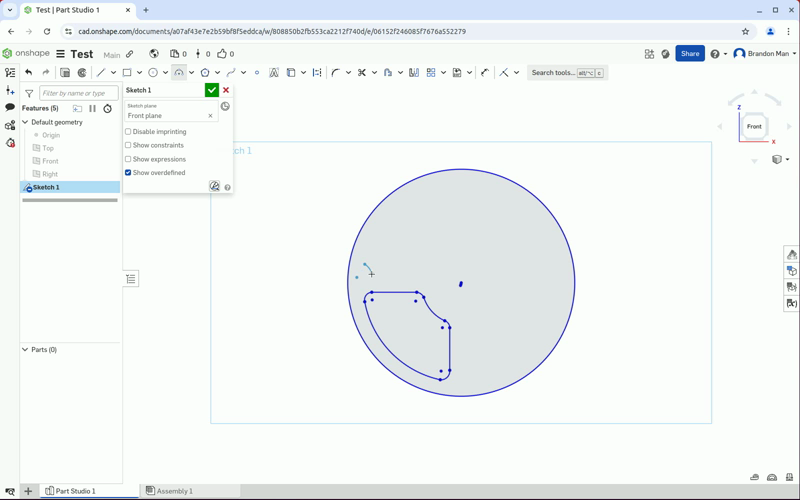
click(371, 273)
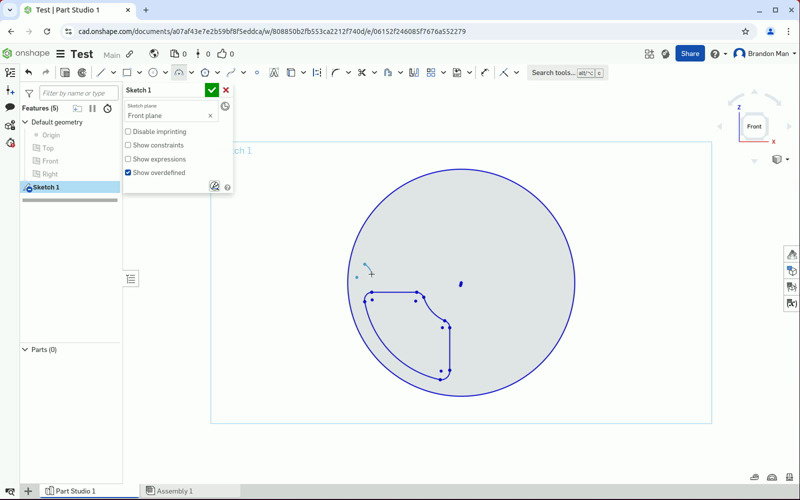
mouse_move(365, 270)
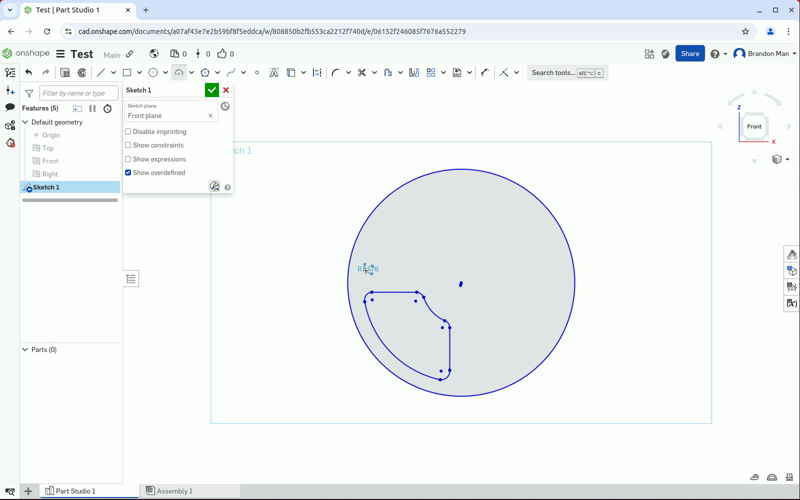
click(365, 270)
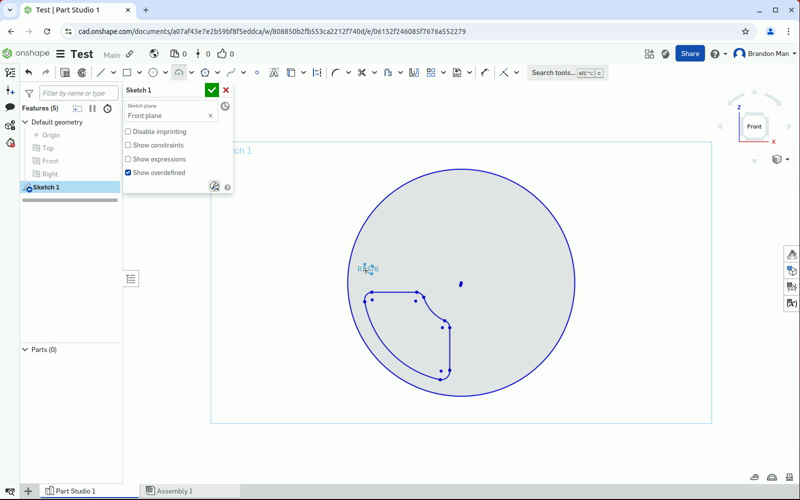
key_up(shift)
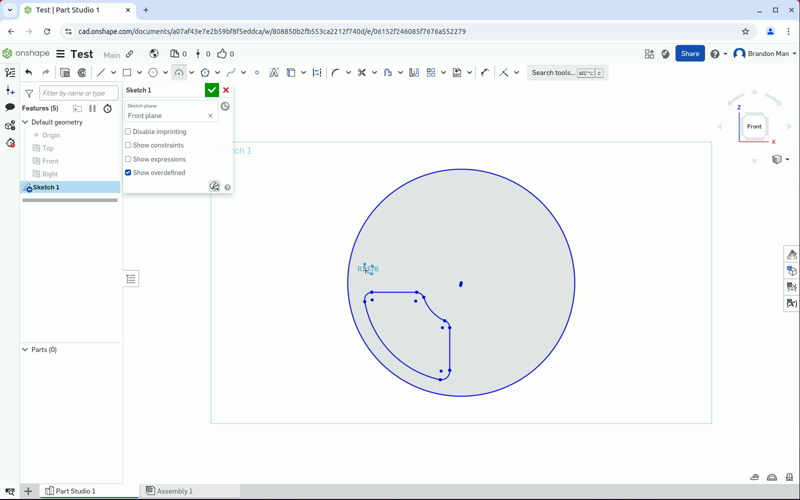
key(esc)
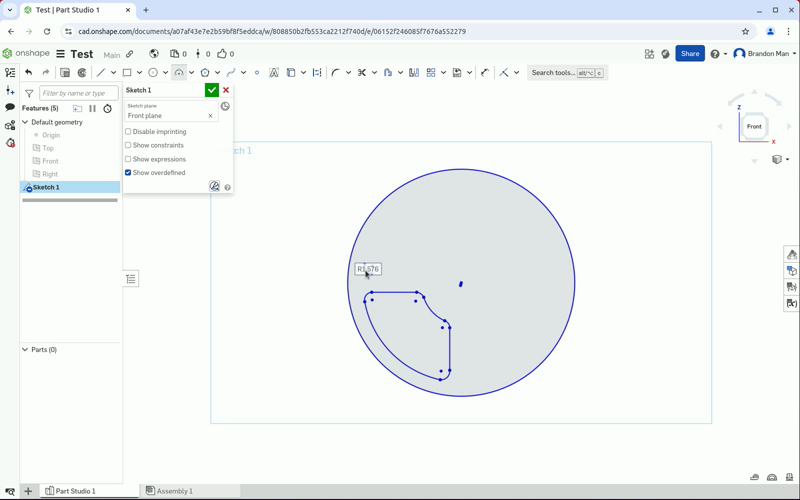
key(l)
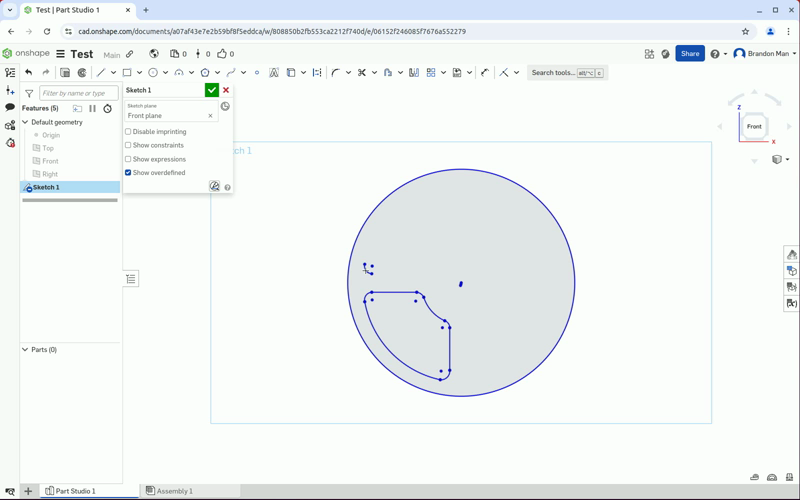
mouse_move(371, 273)
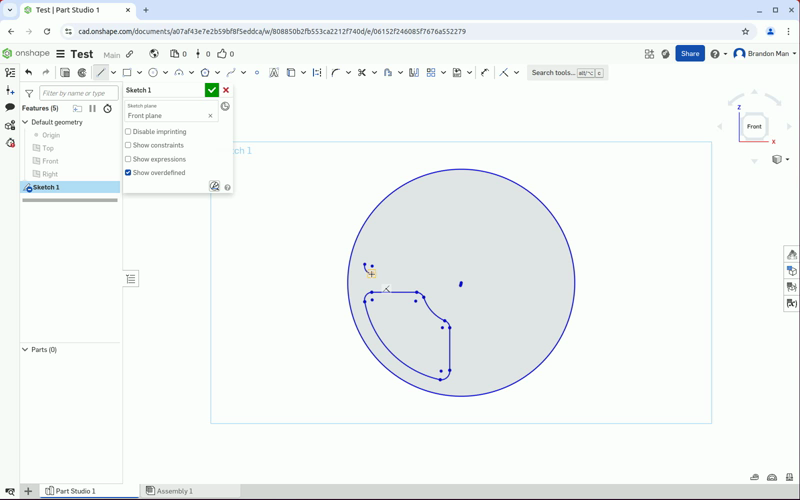
click(371, 273)
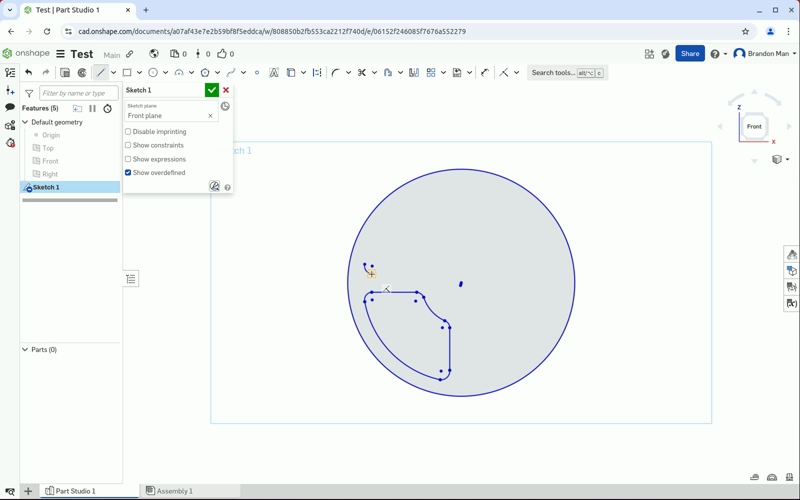
key_down(shift)
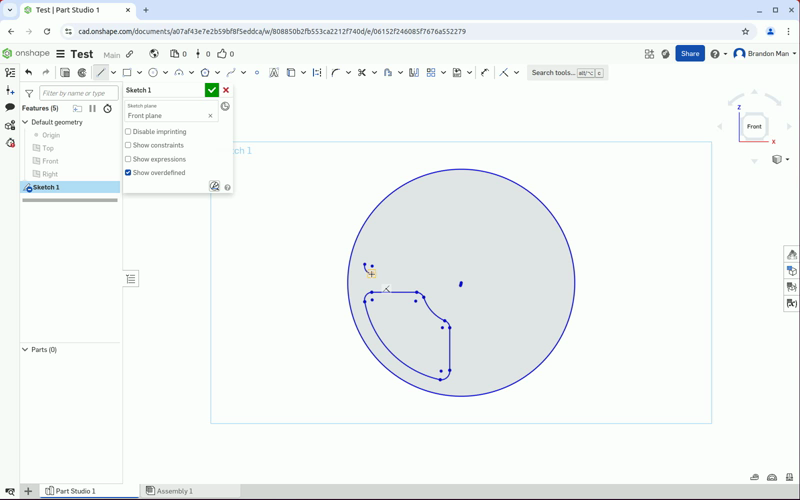
mouse_move(401, 273)
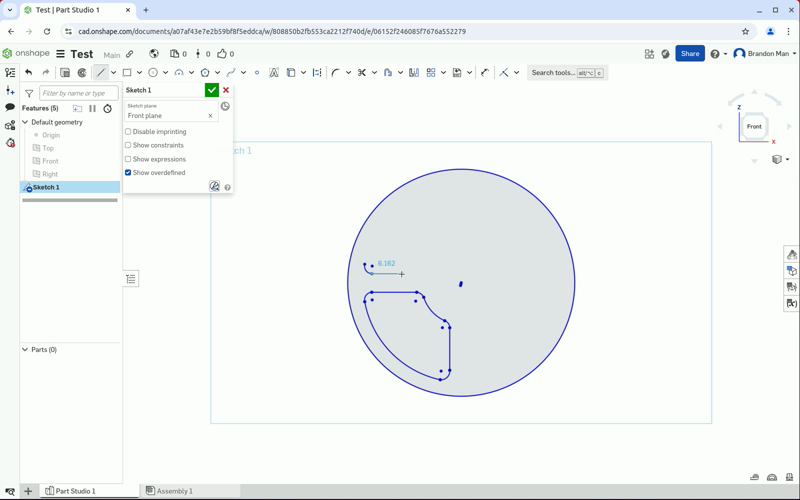
mouse_move(416, 273)
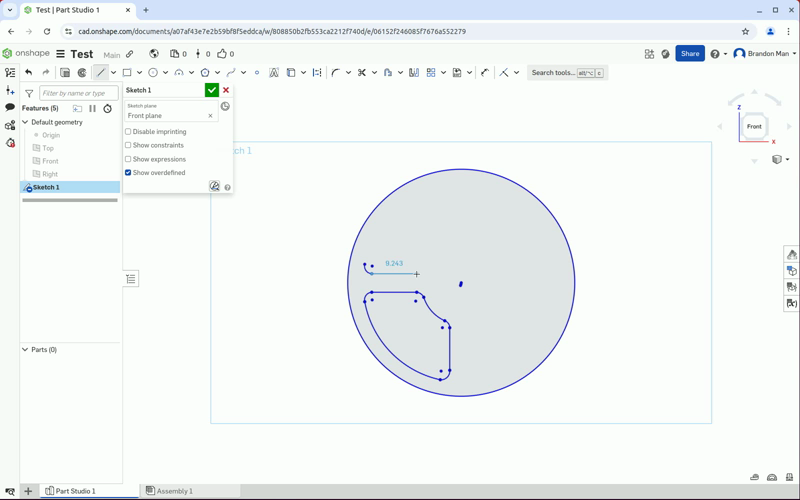
click(416, 273)
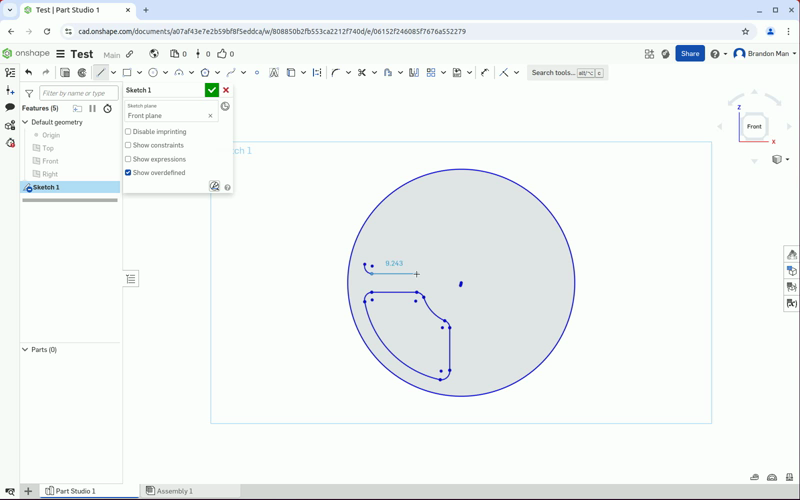
key_up(shift)
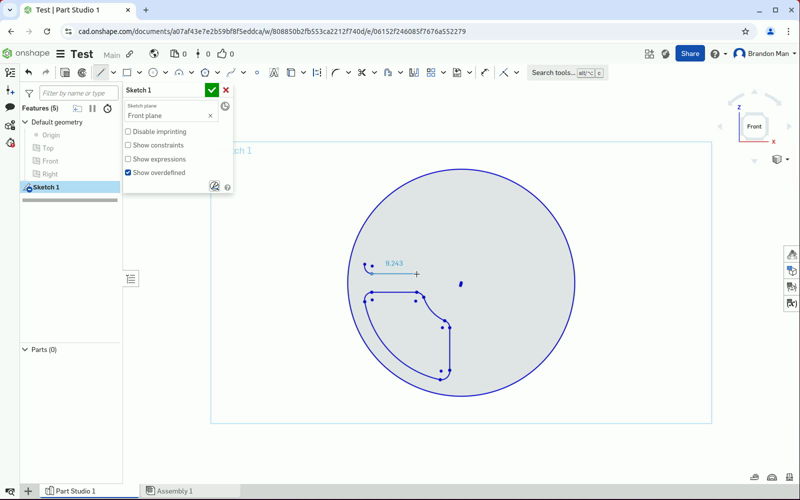
key(esc)
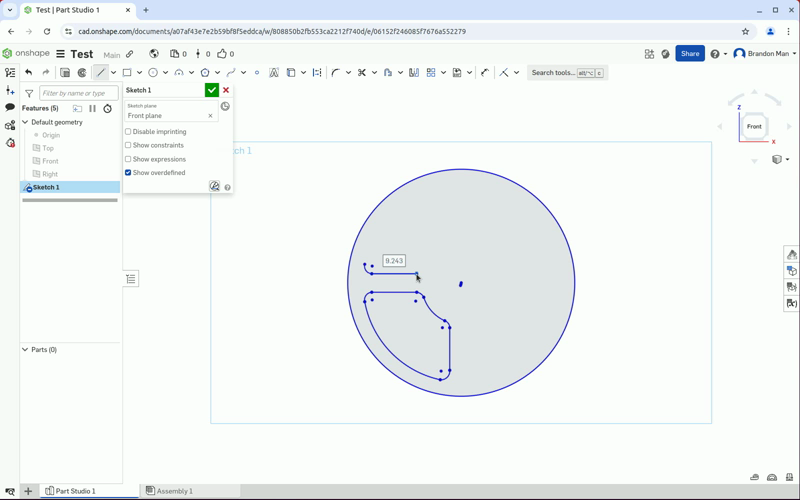
key(a)
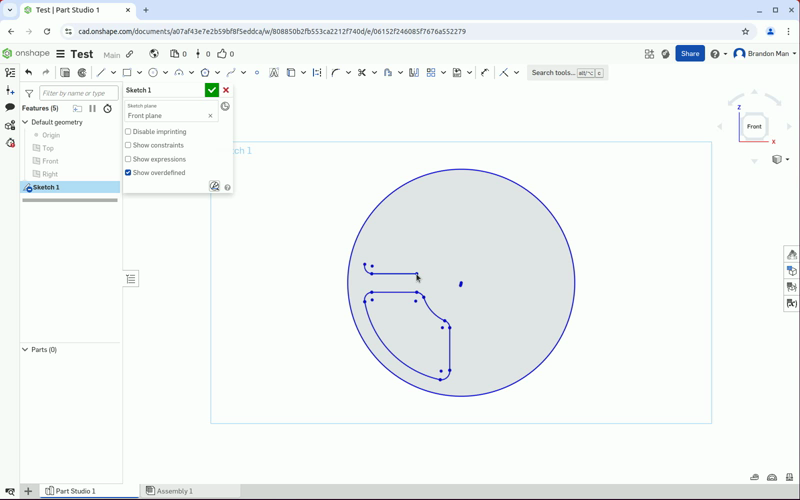
mouse_move(416, 273)
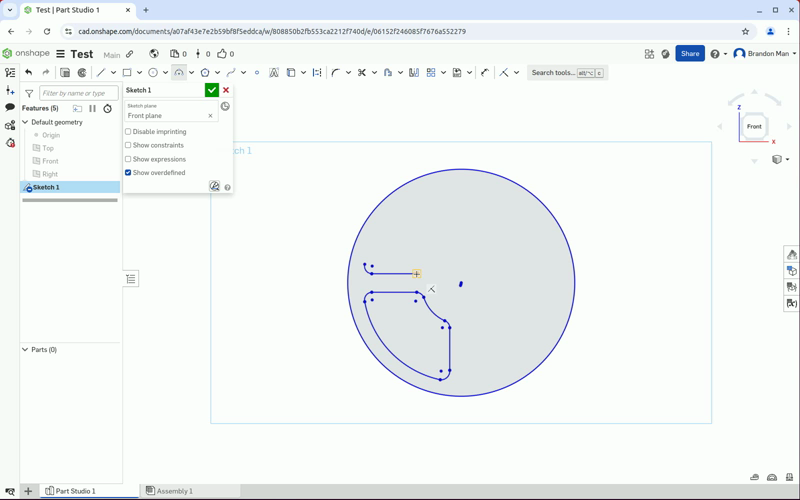
click(416, 273)
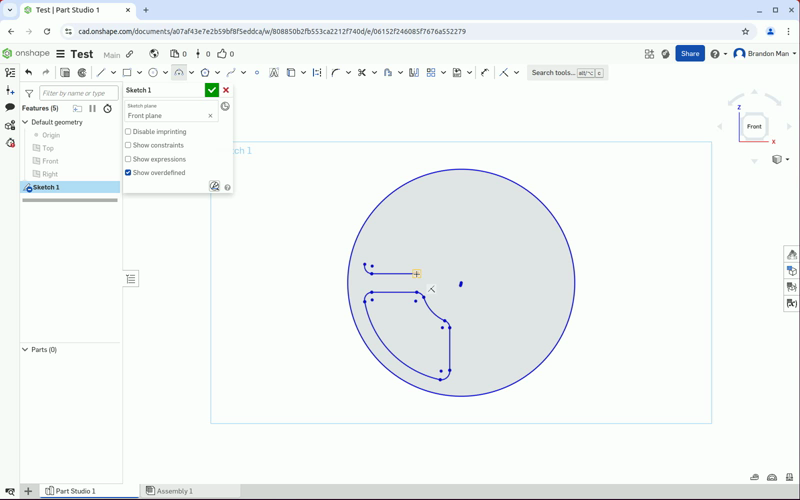
key_down(shift)
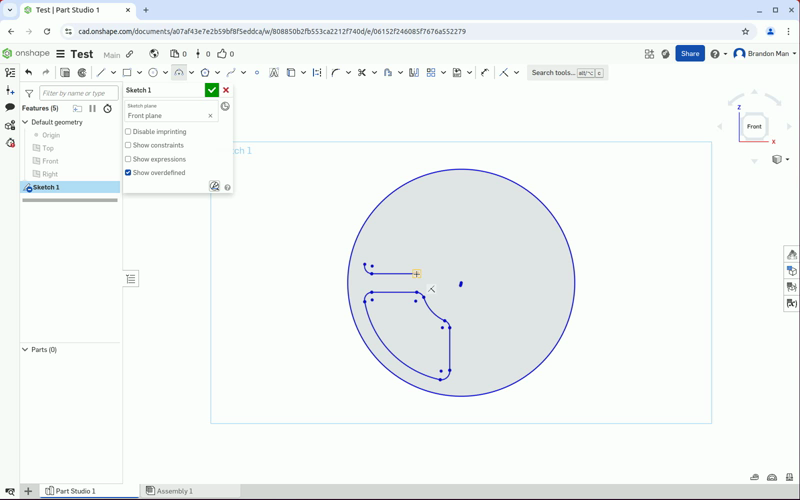
mouse_move(423, 268)
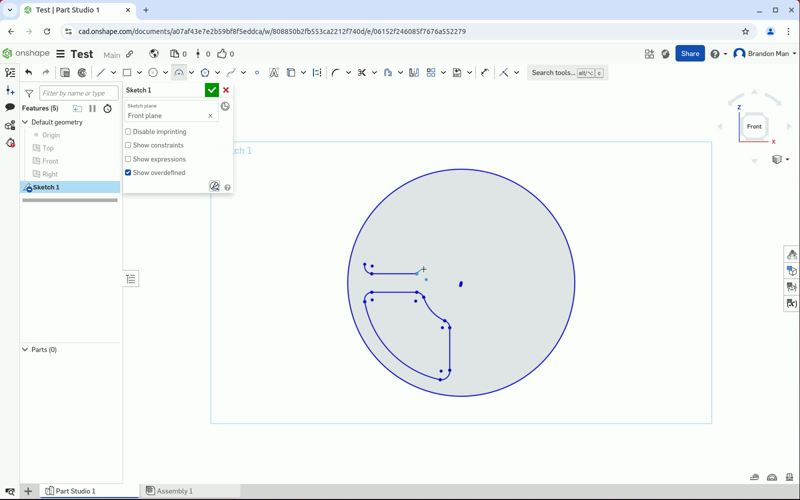
click(423, 268)
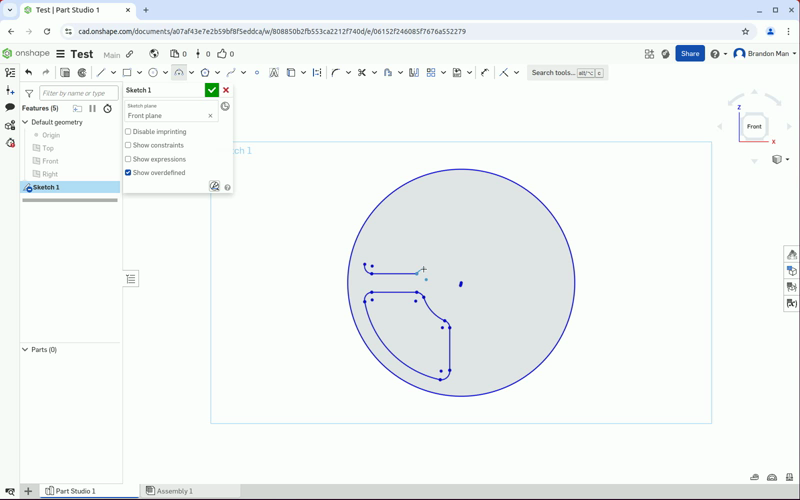
mouse_move(420, 272)
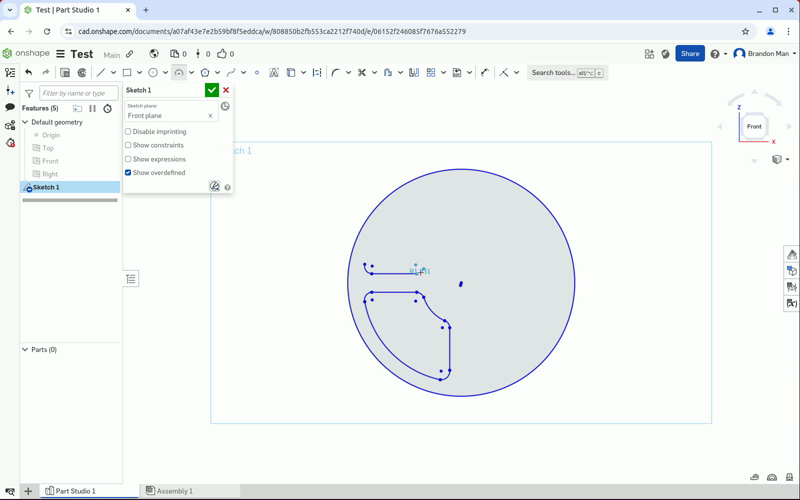
scroll(6)
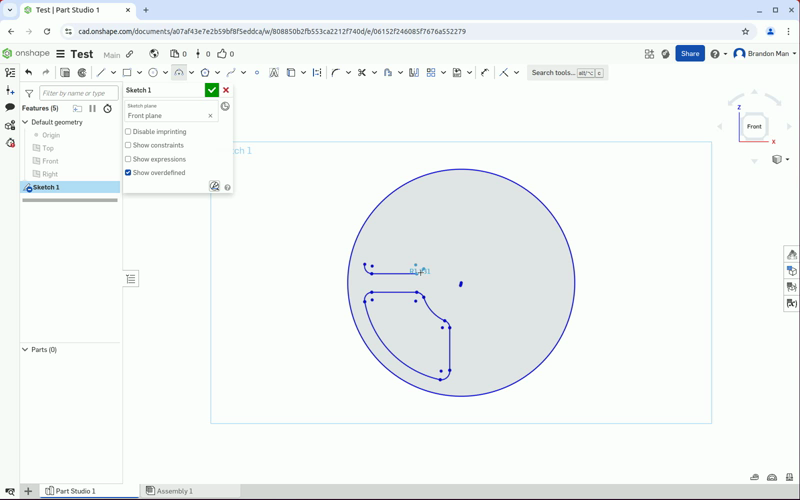
scroll(6)
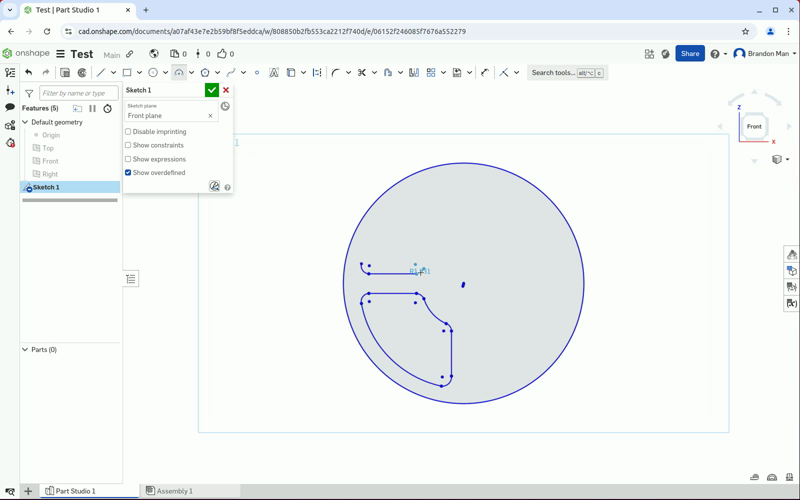
scroll(6)
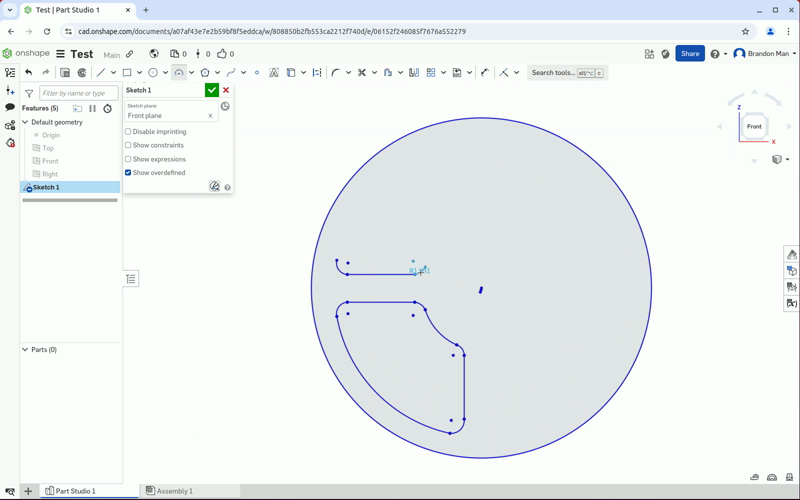
scroll(6)
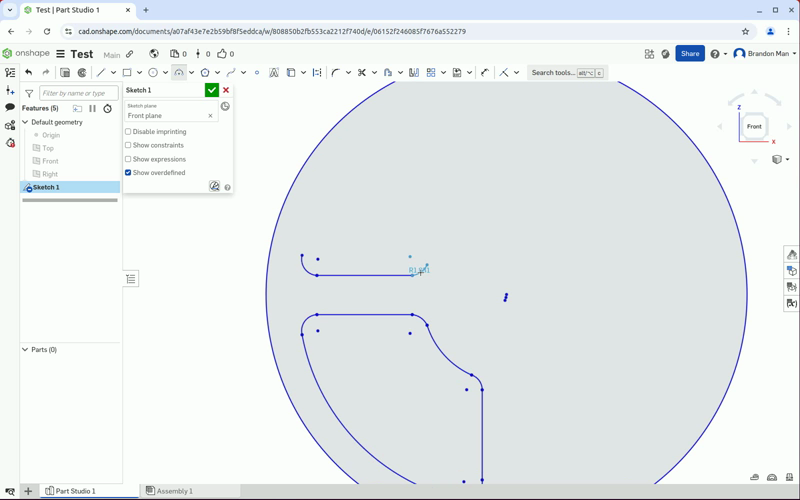
scroll(6)
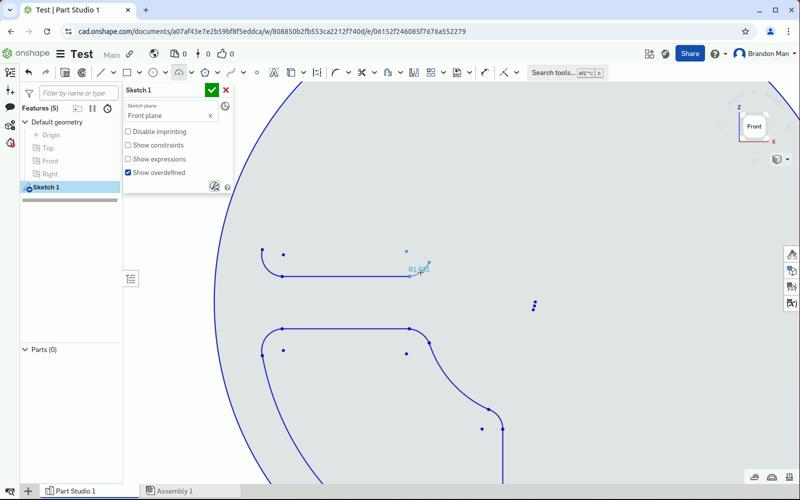
scroll(6)
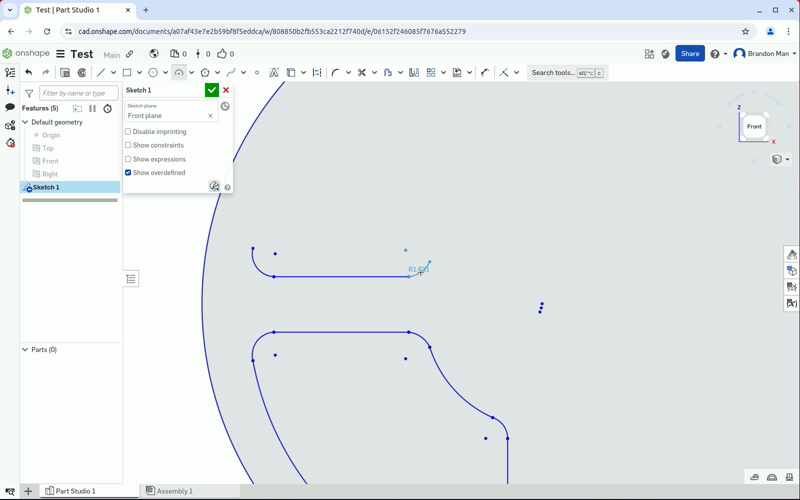
scroll(6)
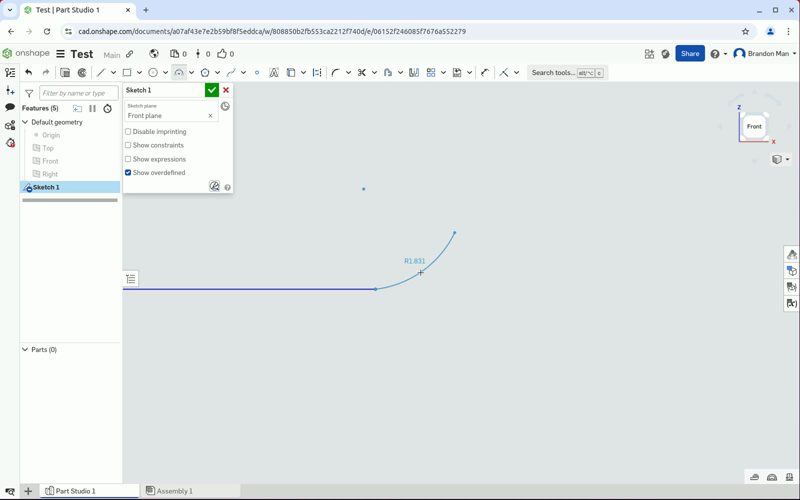
click(420, 272)
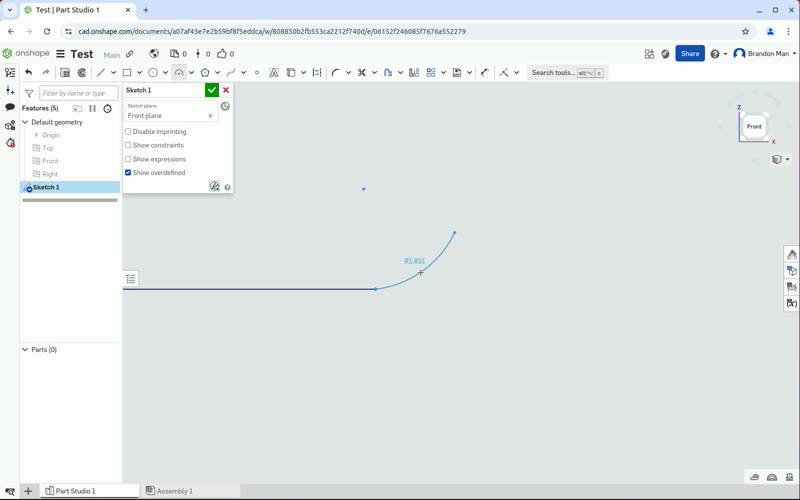
scroll(-6)
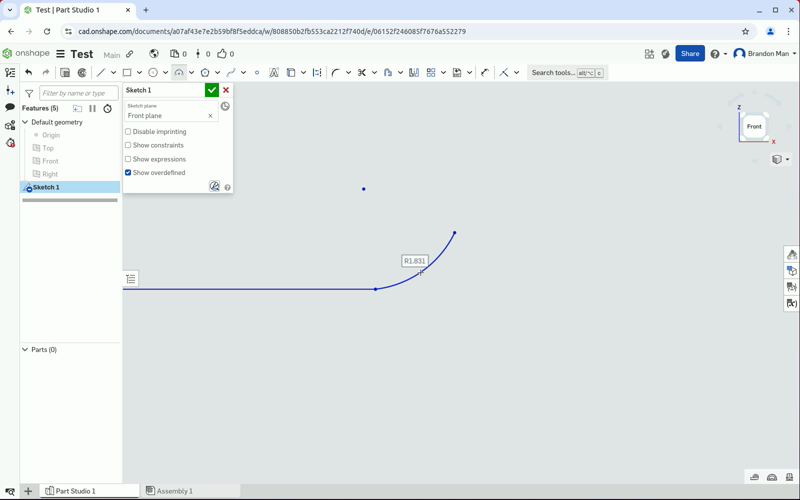
scroll(-6)
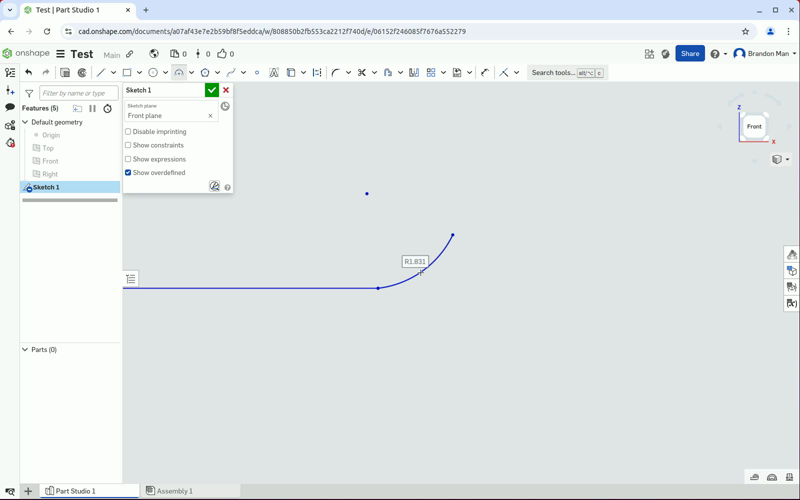
scroll(-6)
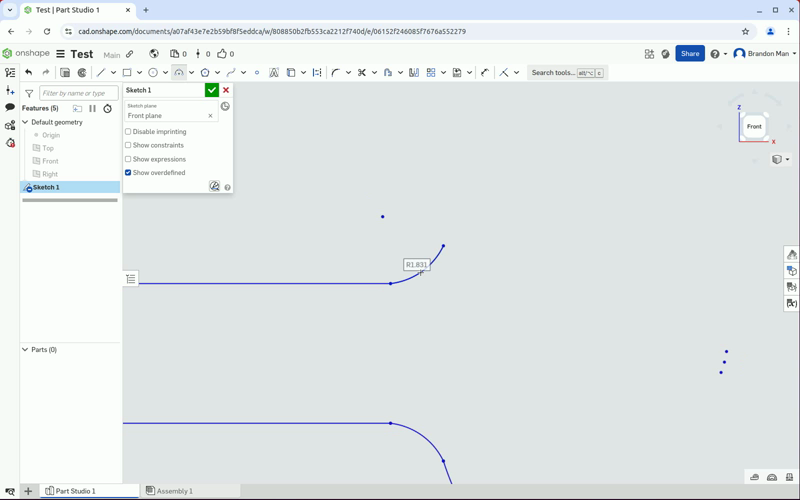
scroll(-6)
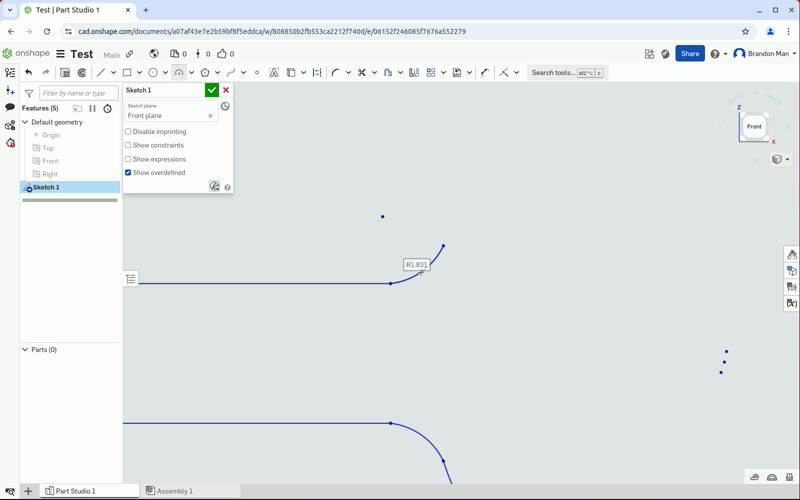
scroll(-6)
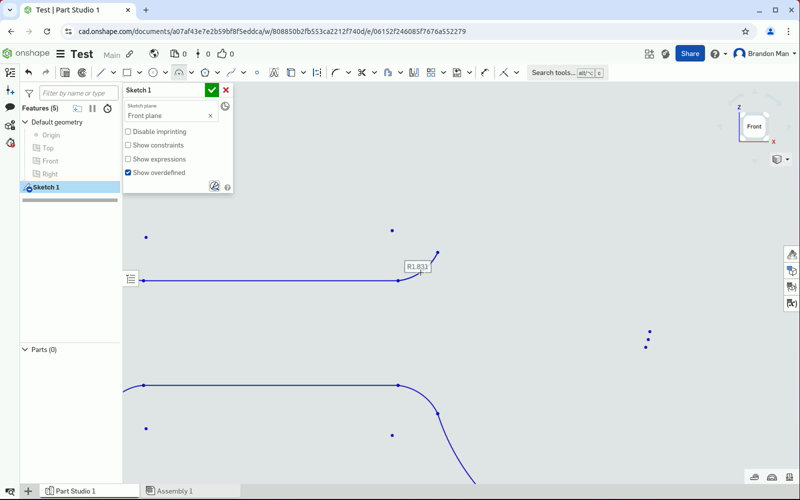
scroll(-6)
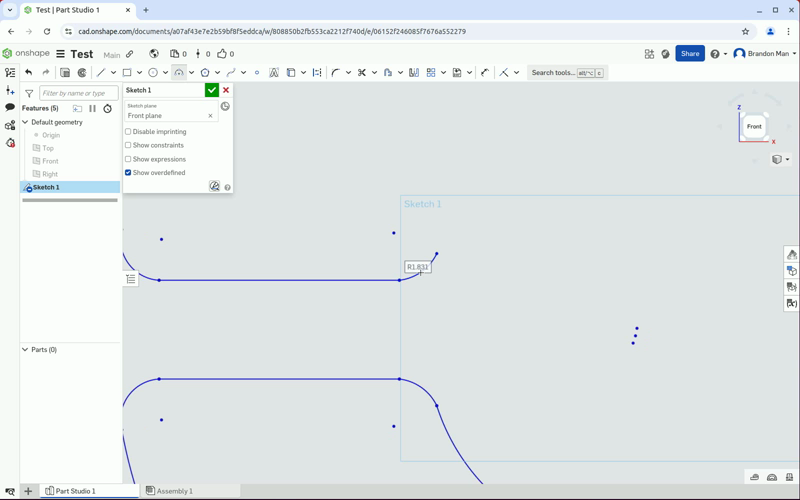
scroll(-6)
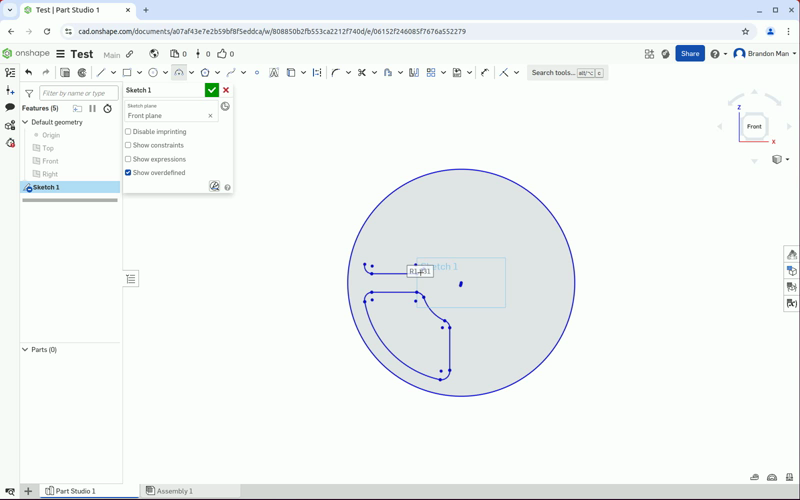
key_up(shift)
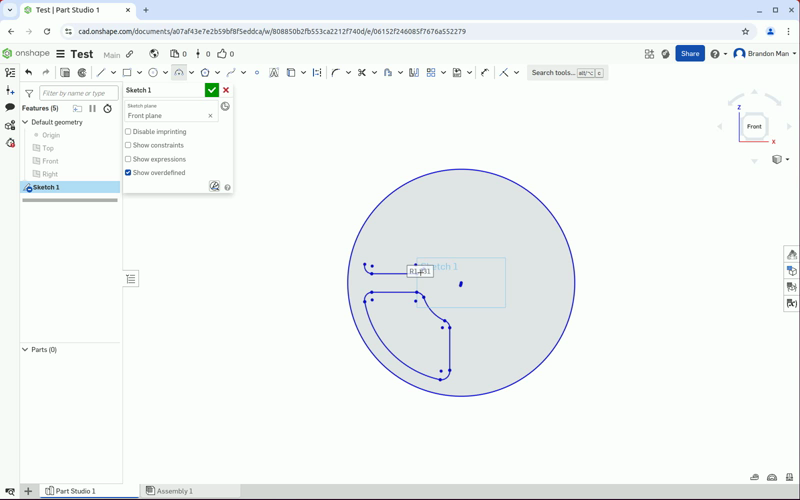
mouse_move(423, 268)
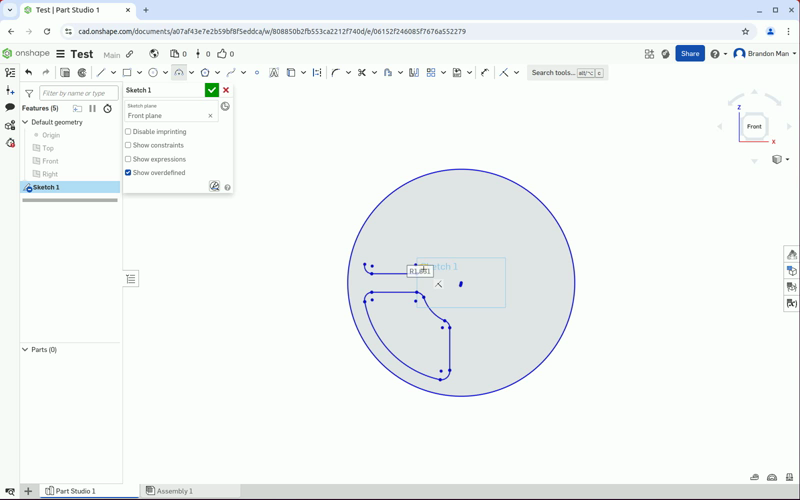
scroll(6)
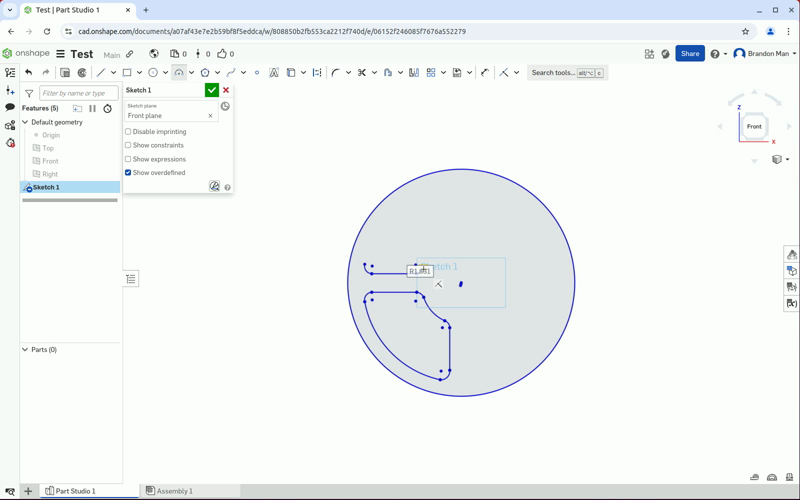
scroll(6)
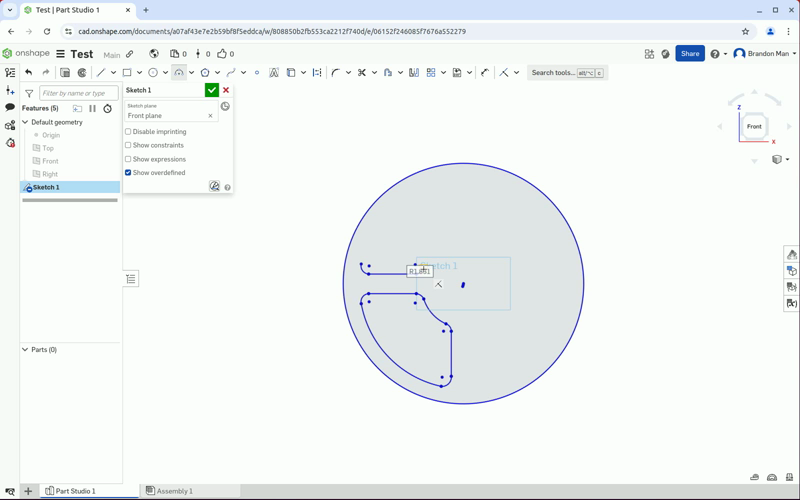
scroll(6)
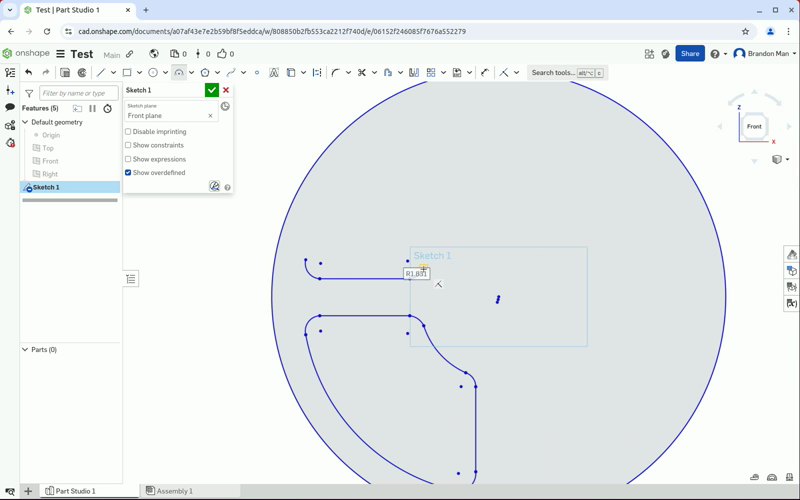
scroll(6)
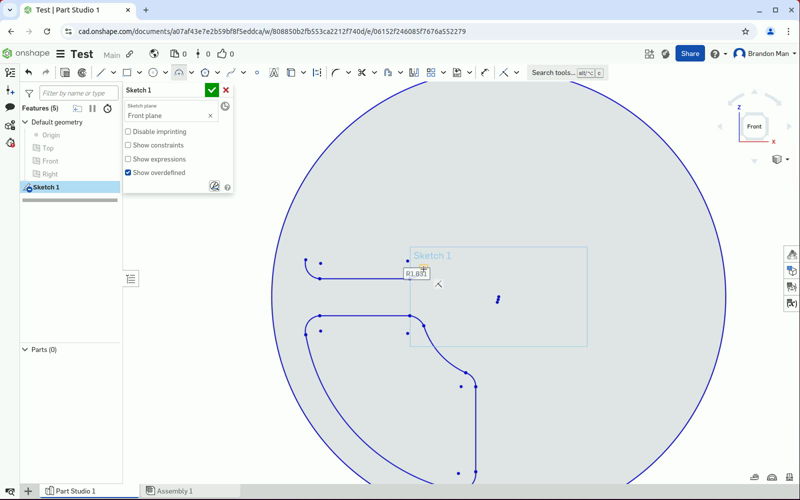
scroll(6)
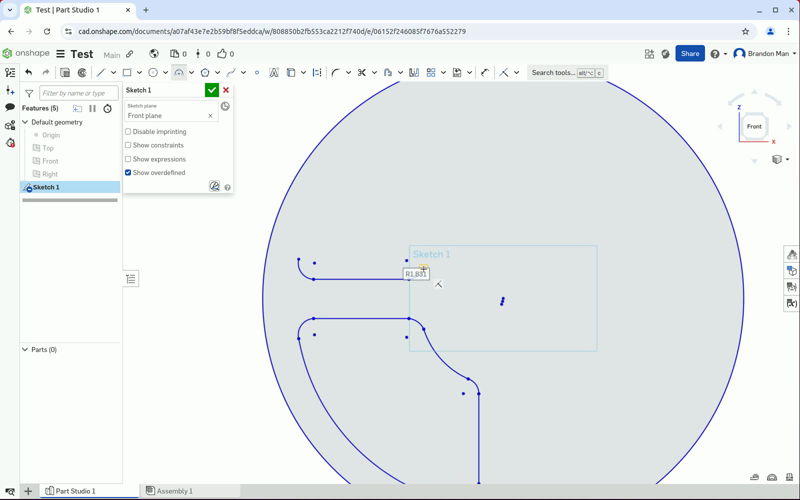
scroll(6)
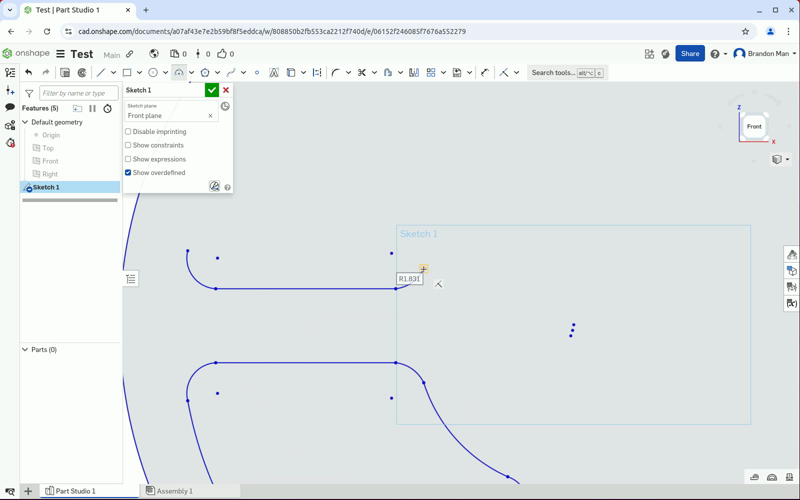
scroll(6)
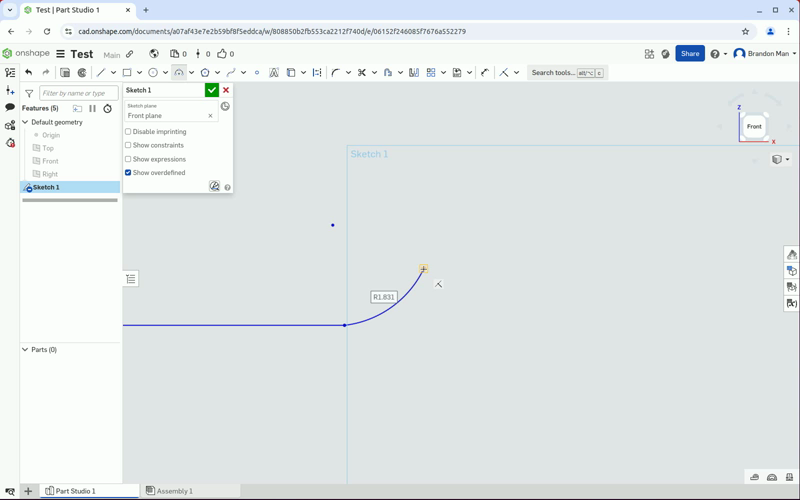
click(423, 268)
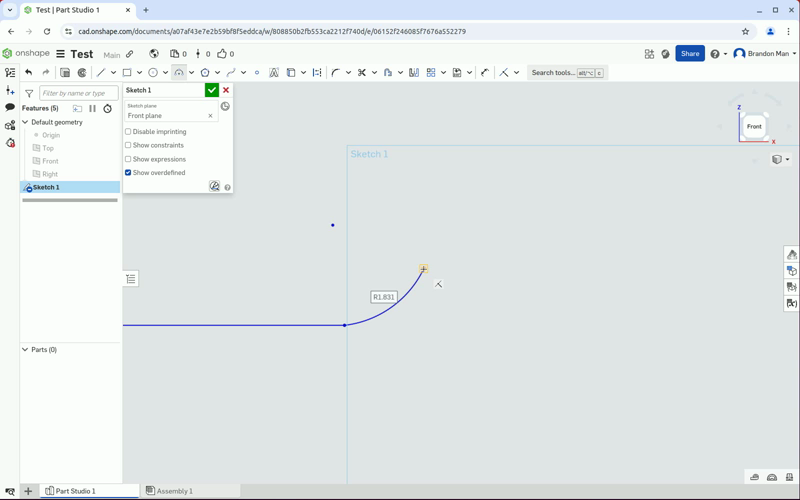
scroll(-6)
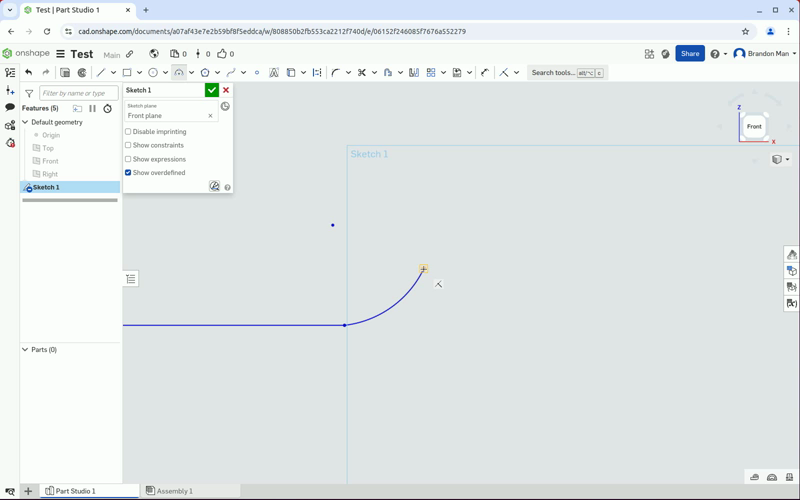
scroll(-6)
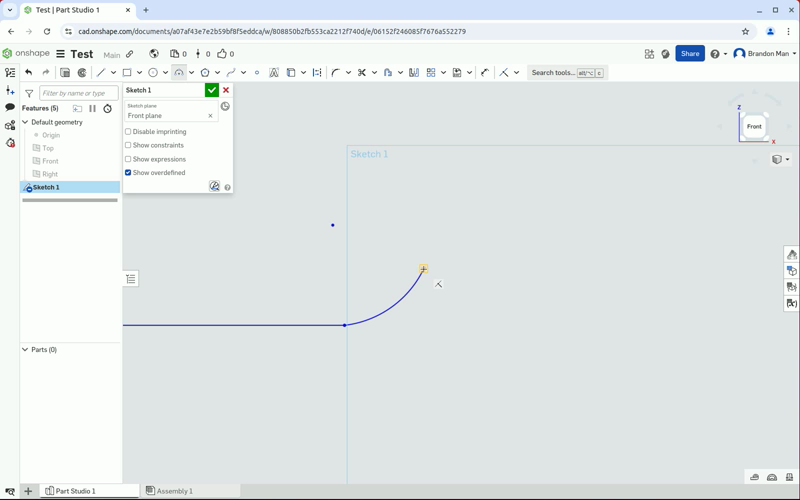
scroll(-6)
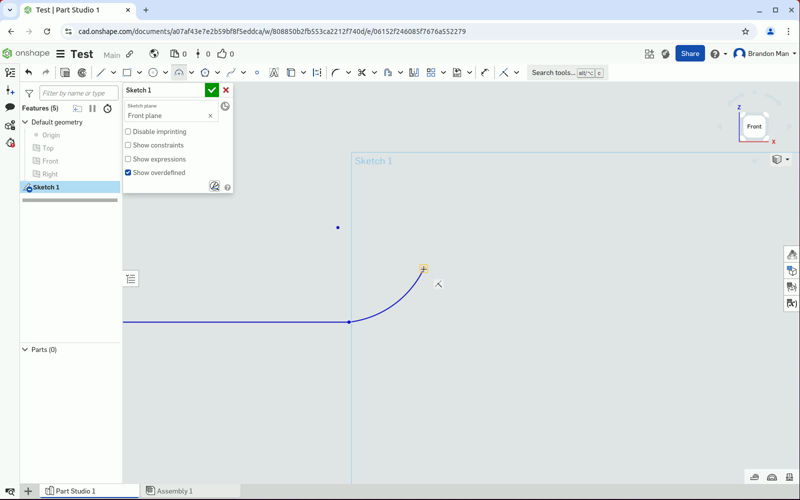
scroll(-6)
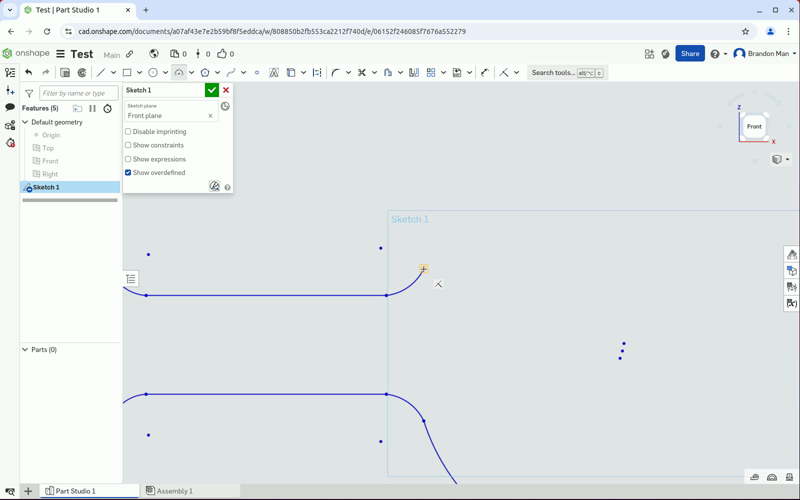
scroll(-6)
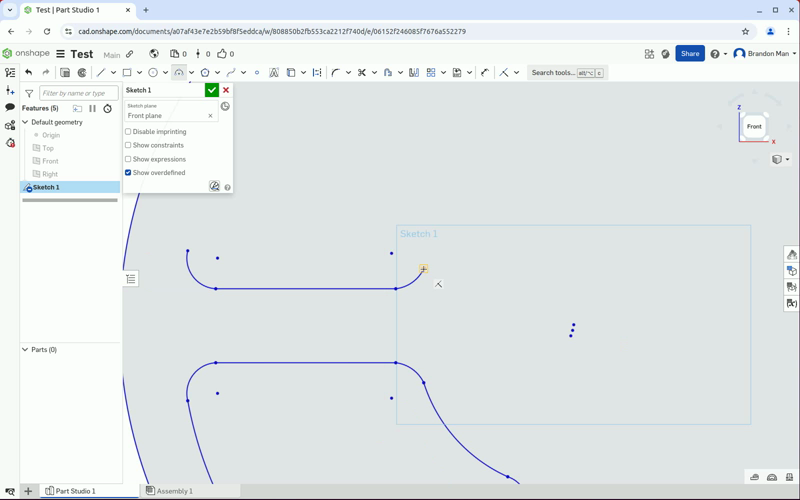
scroll(-6)
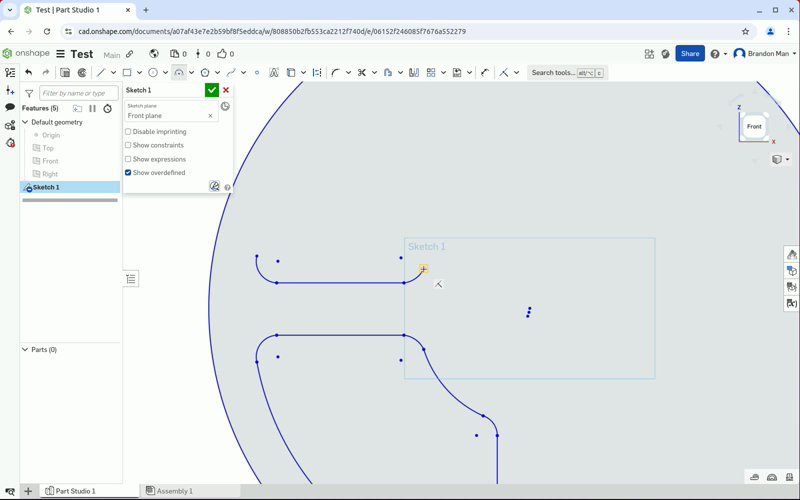
scroll(-6)
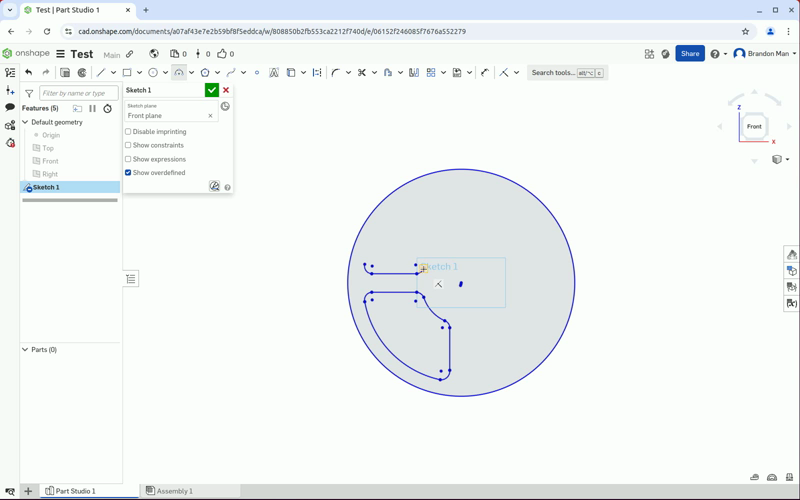
key_down(shift)
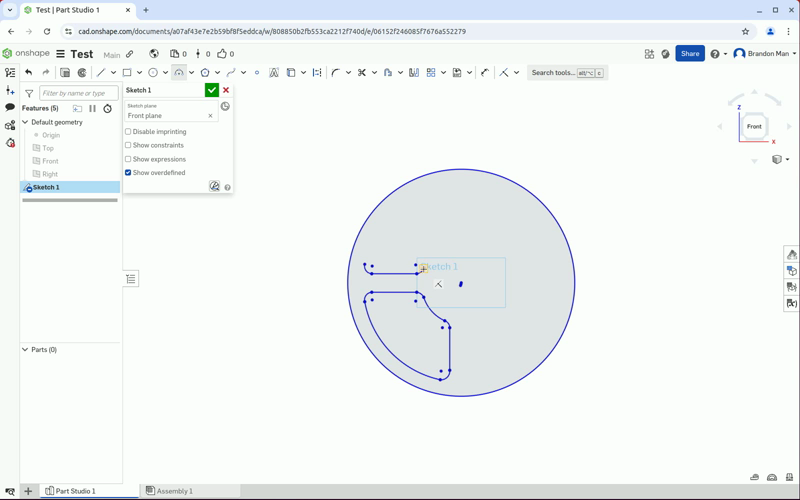
mouse_move(444, 245)
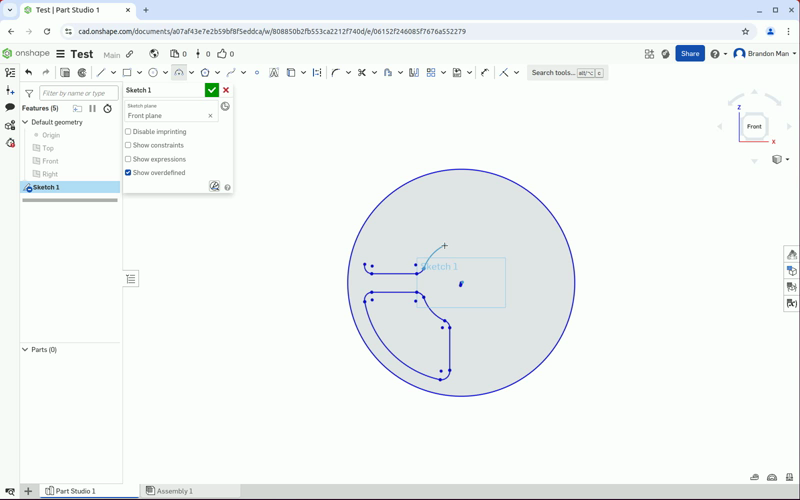
click(444, 245)
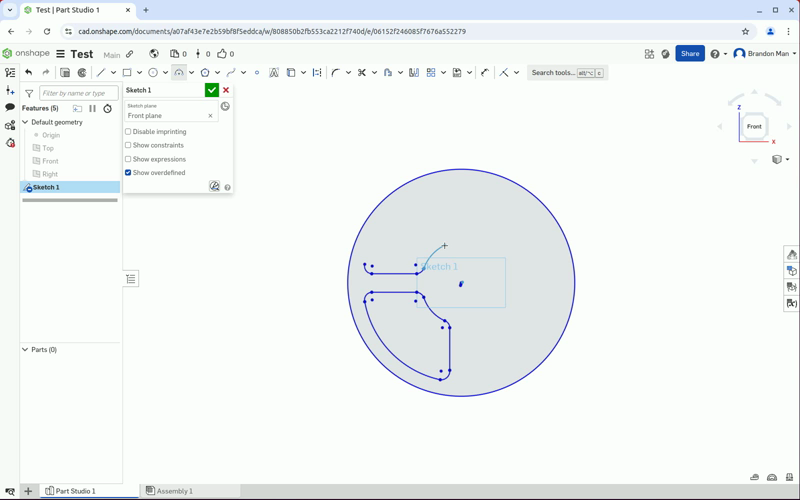
mouse_move(431, 254)
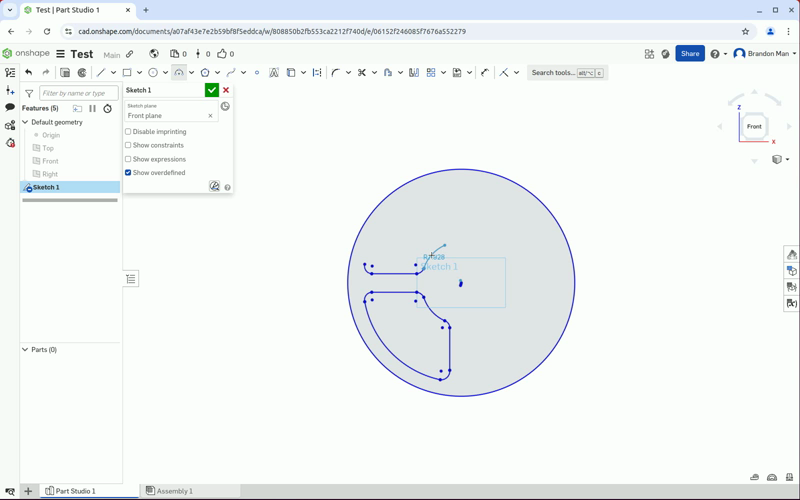
click(431, 254)
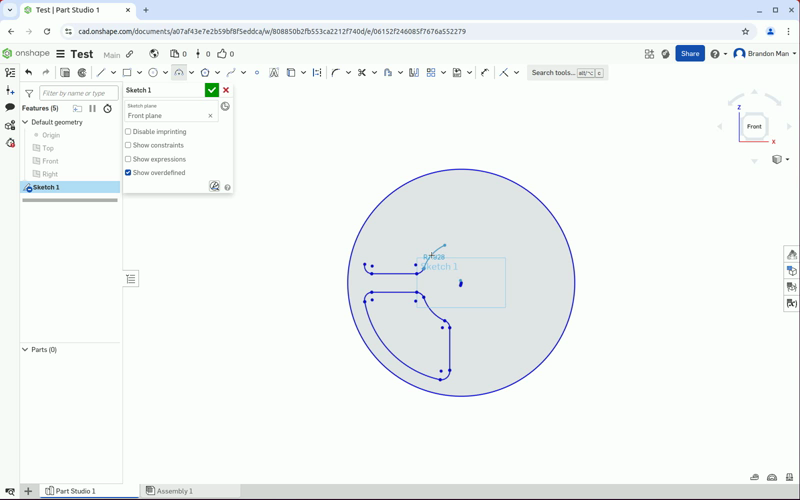
key_up(shift)
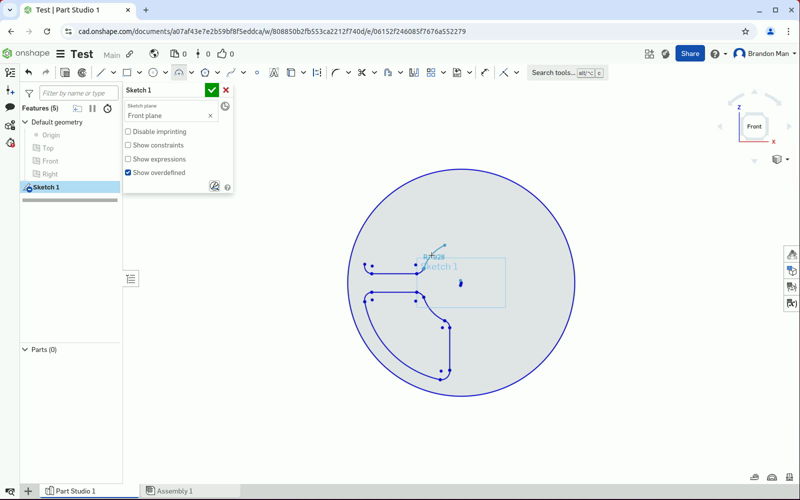
mouse_move(444, 245)
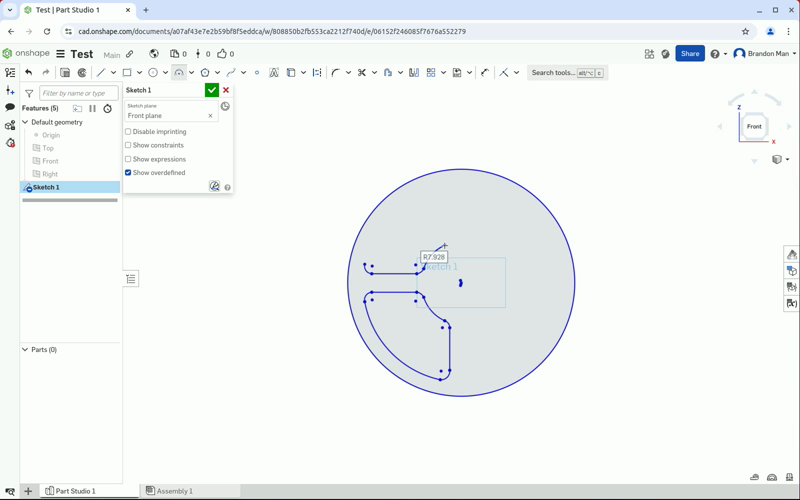
click(444, 245)
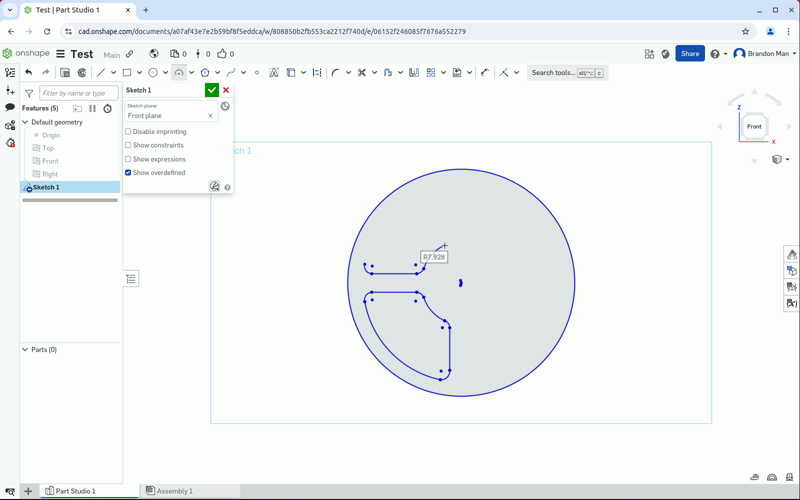
key_down(shift)
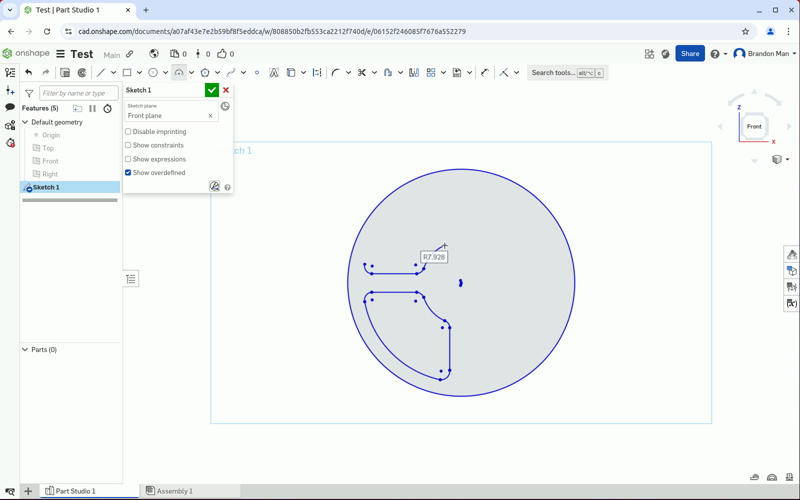
mouse_move(449, 238)
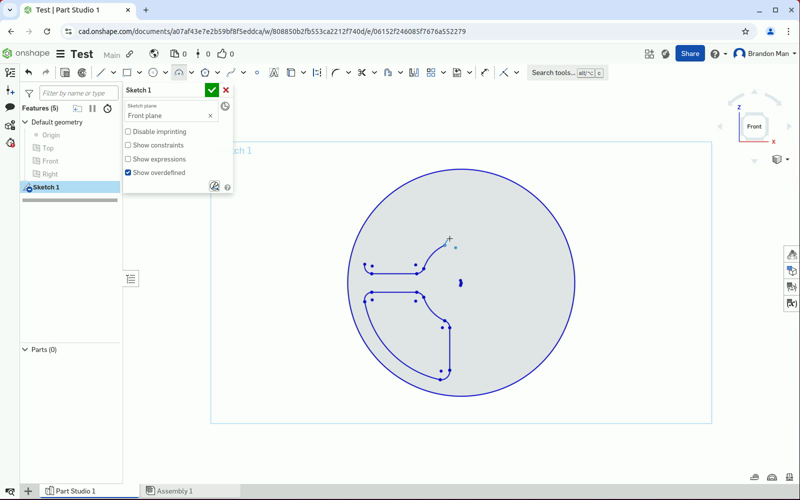
click(449, 238)
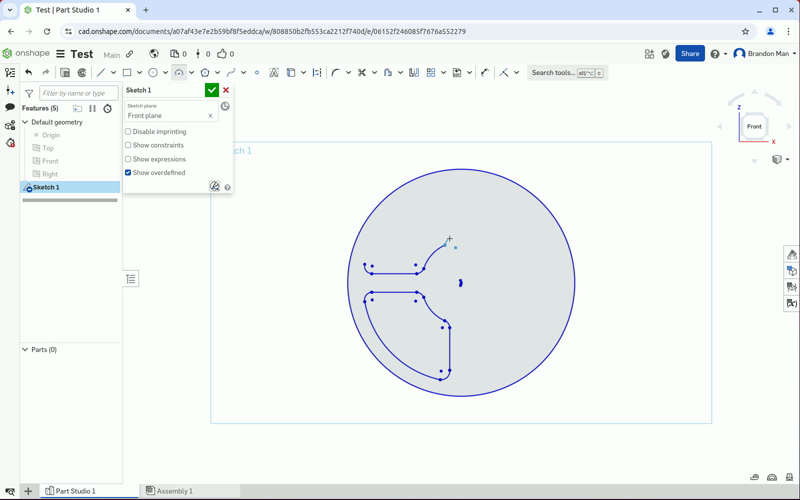
mouse_move(448, 242)
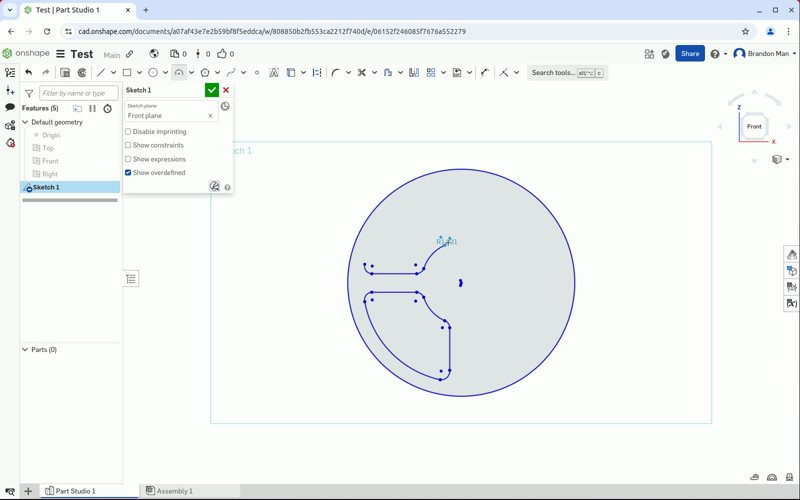
scroll(6)
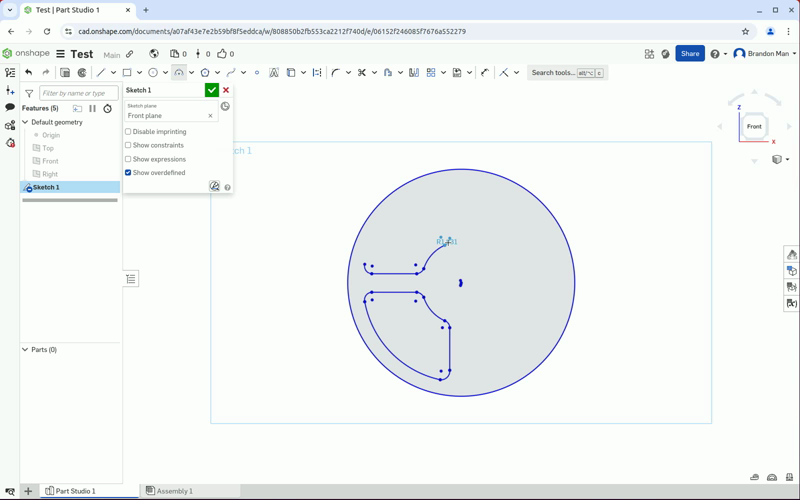
scroll(6)
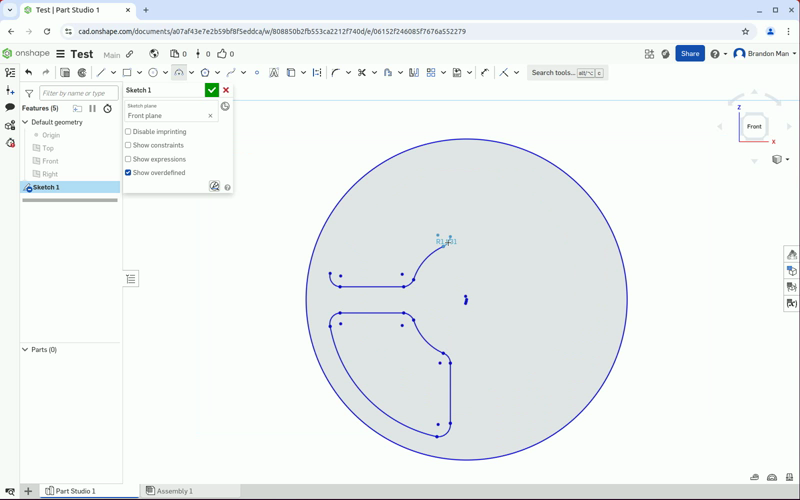
scroll(6)
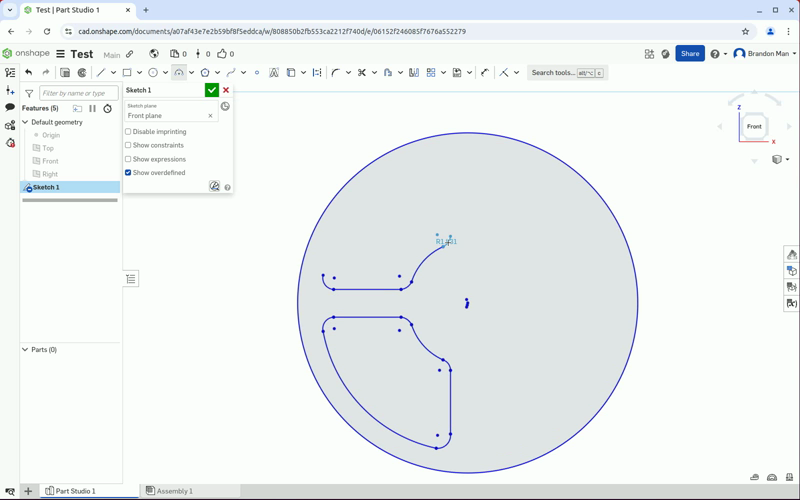
scroll(6)
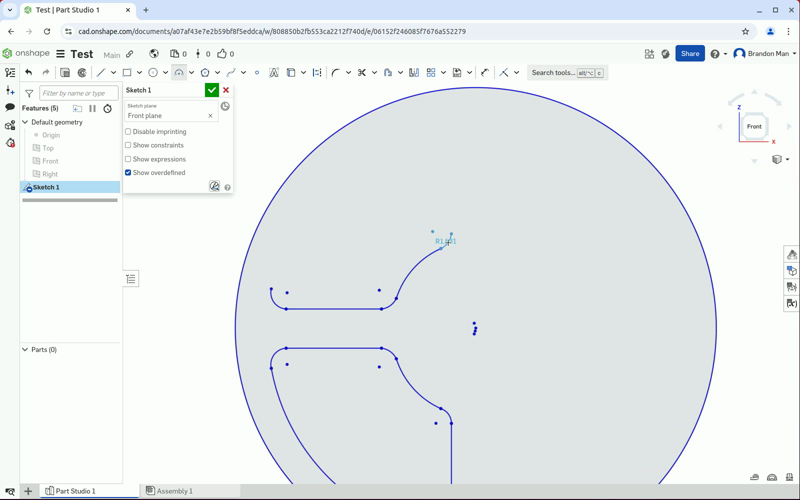
scroll(6)
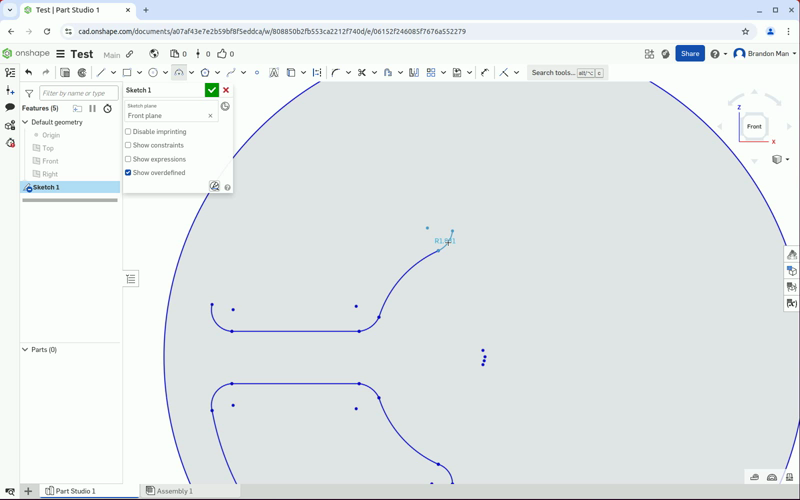
scroll(6)
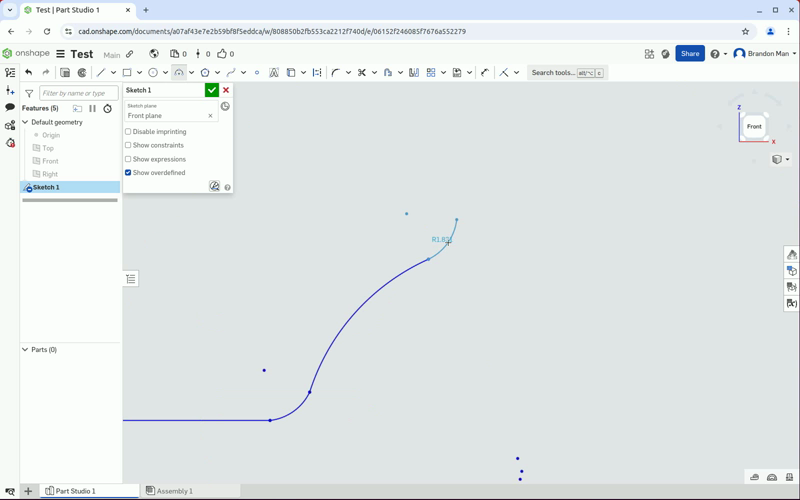
scroll(6)
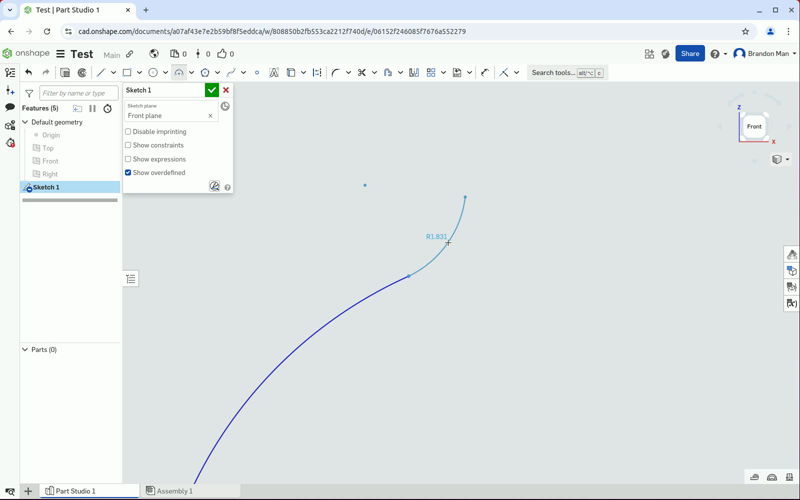
click(448, 242)
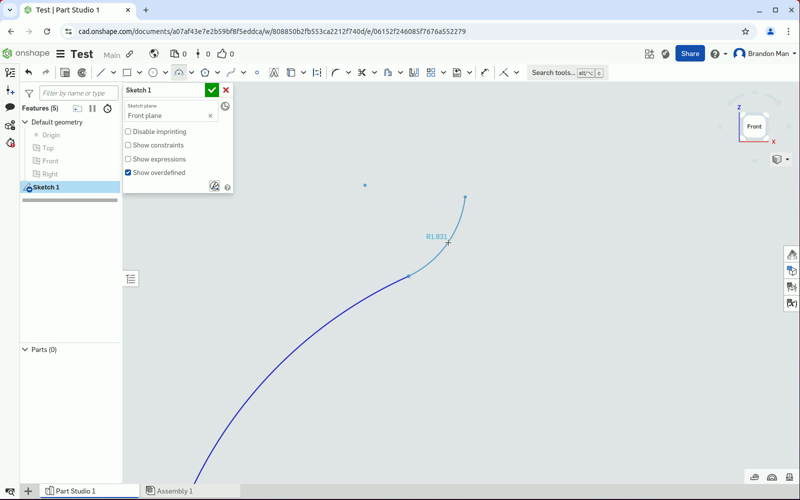
scroll(-6)
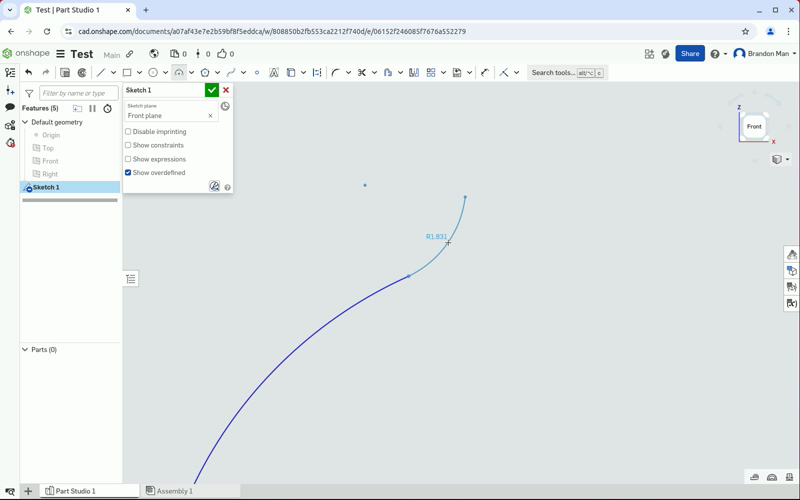
scroll(-6)
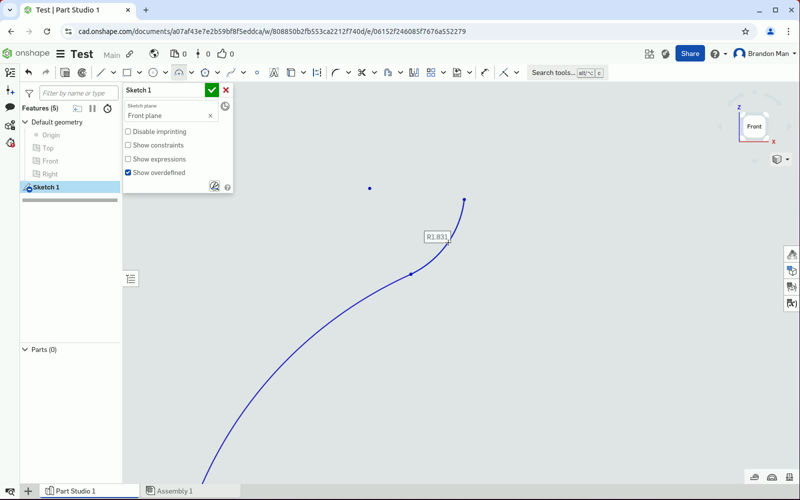
scroll(-6)
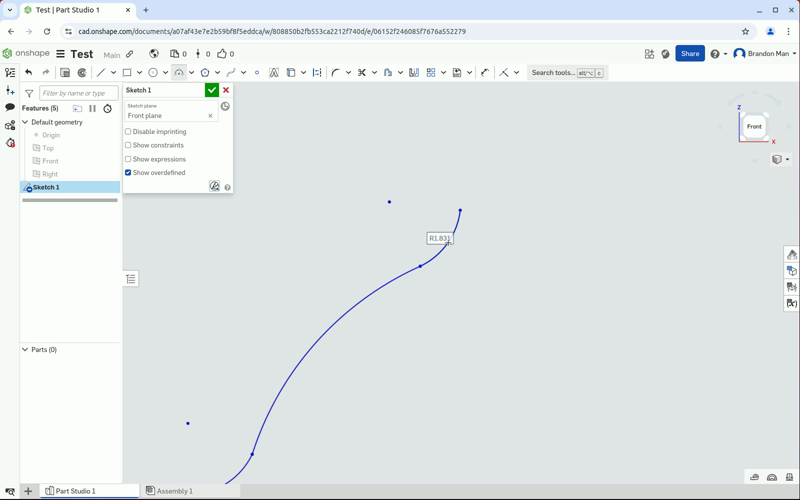
scroll(-6)
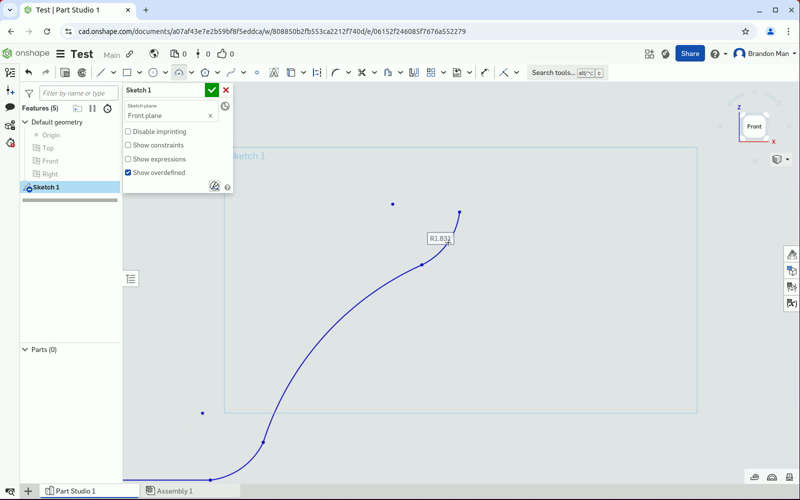
scroll(-6)
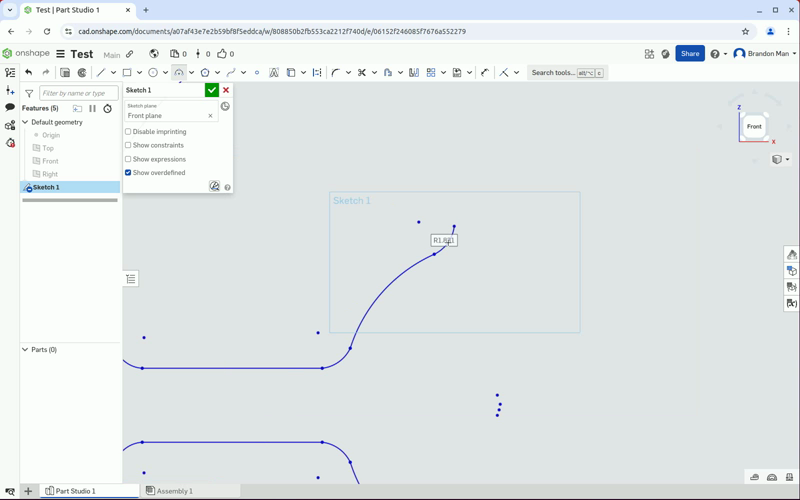
scroll(-6)
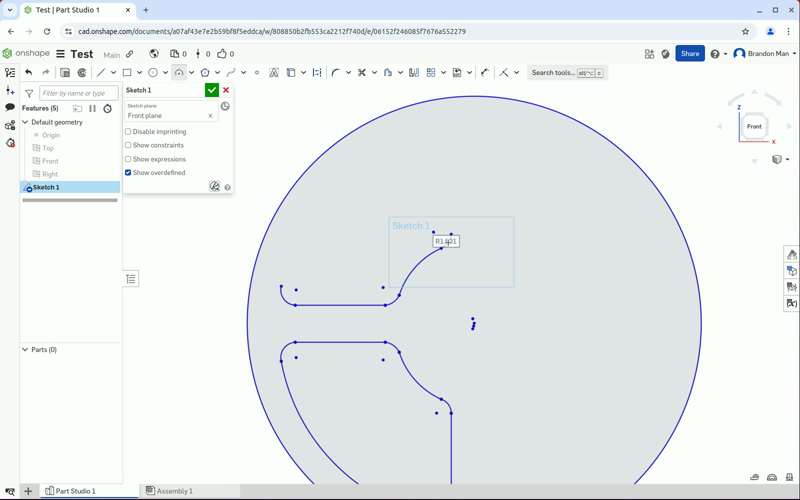
scroll(-6)
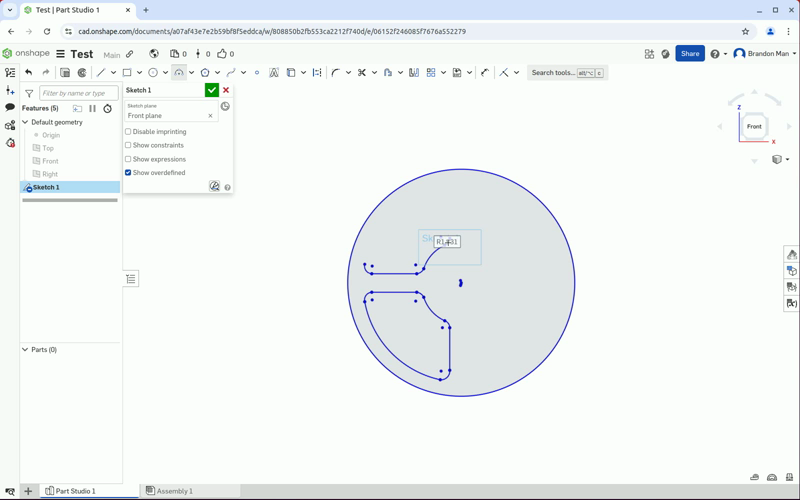
key_up(shift)
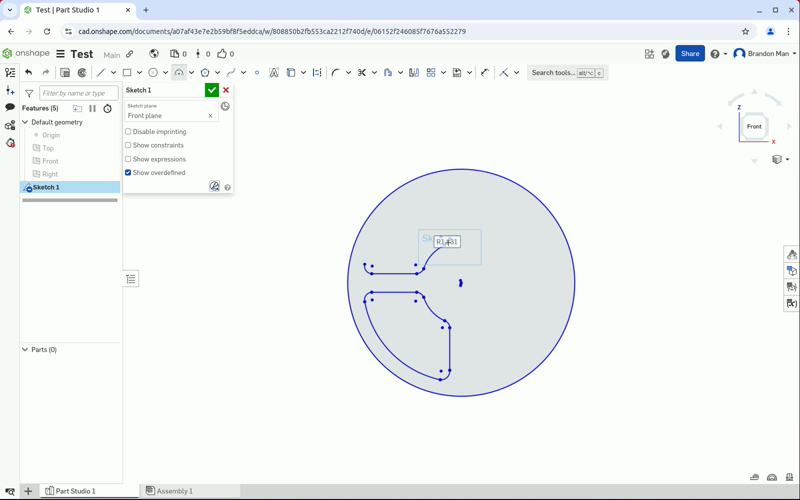
key(esc)
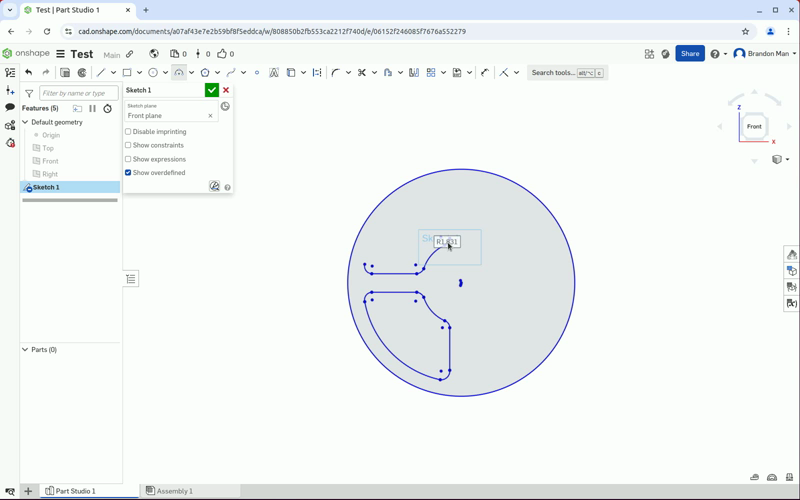
key(l)
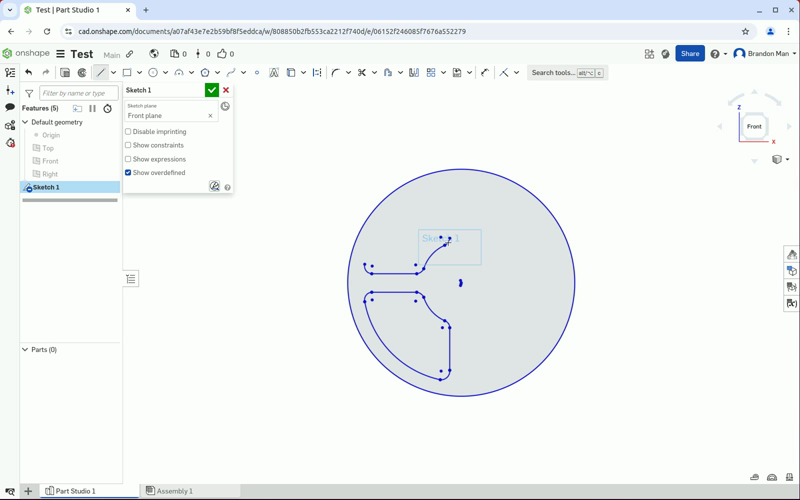
mouse_move(449, 238)
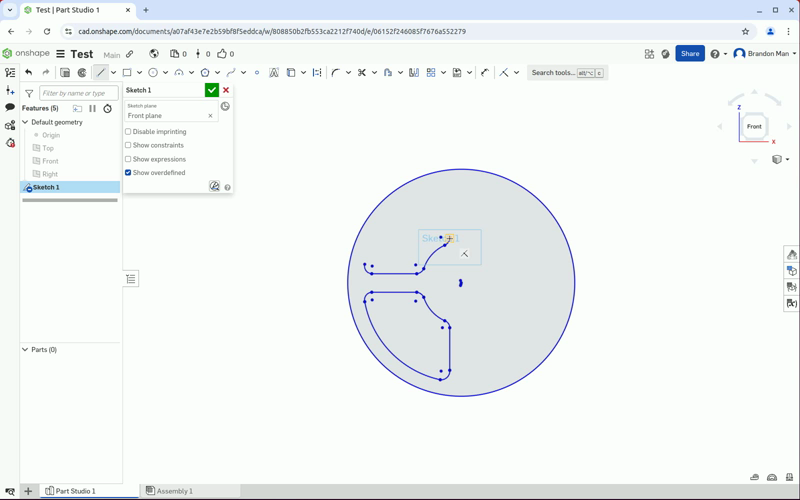
scroll(6)
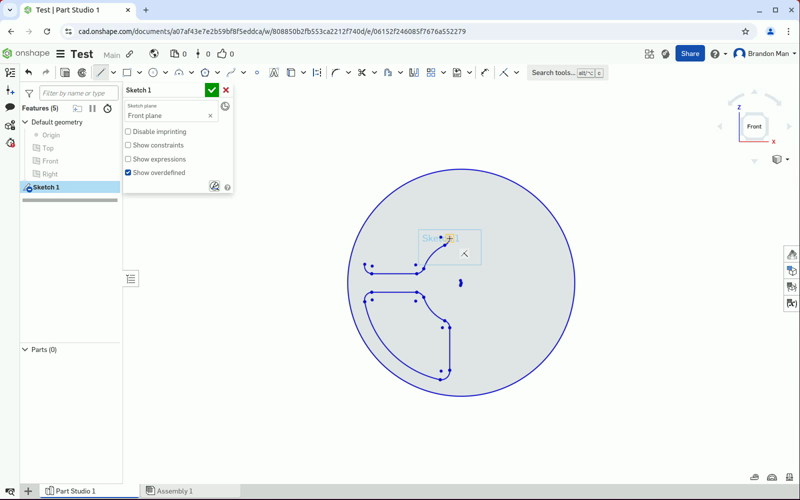
scroll(6)
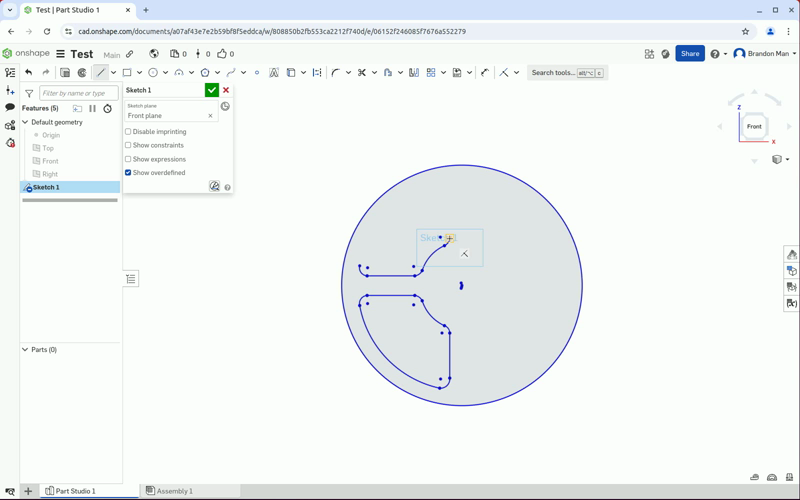
scroll(6)
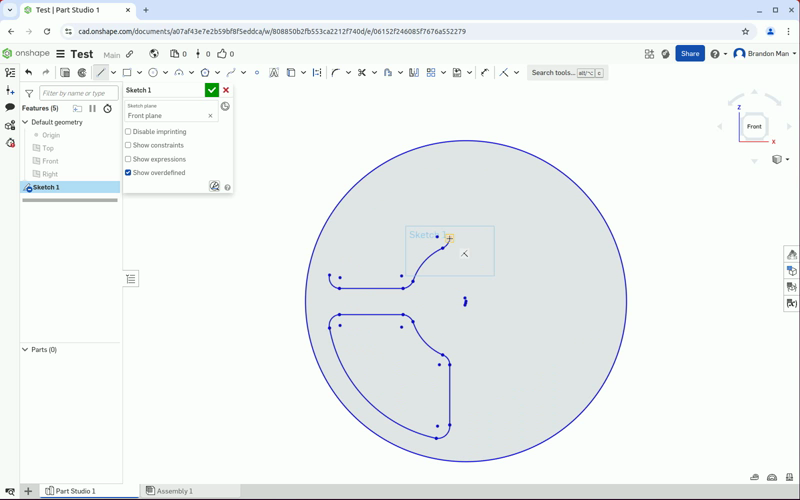
scroll(6)
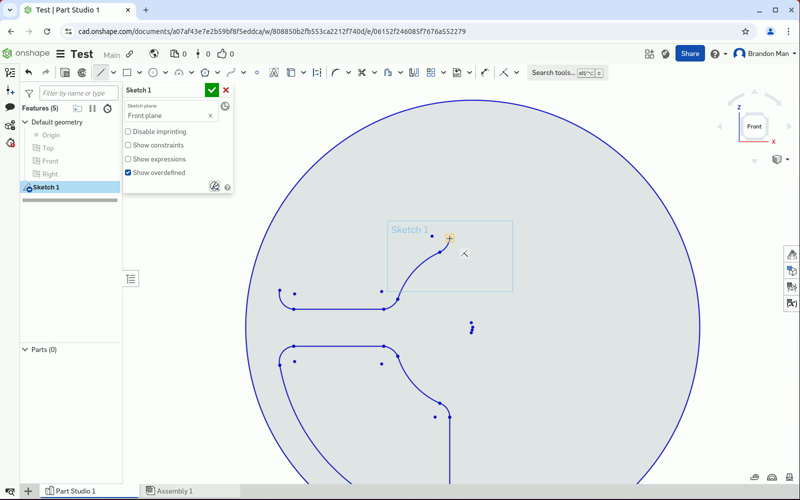
scroll(6)
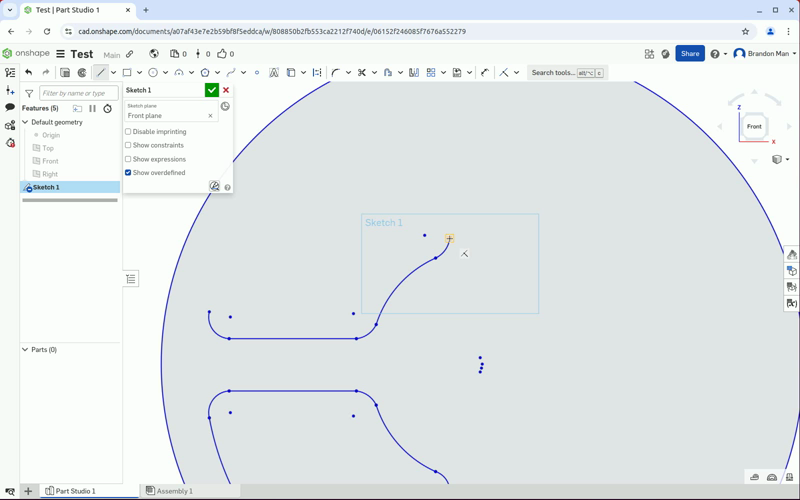
scroll(6)
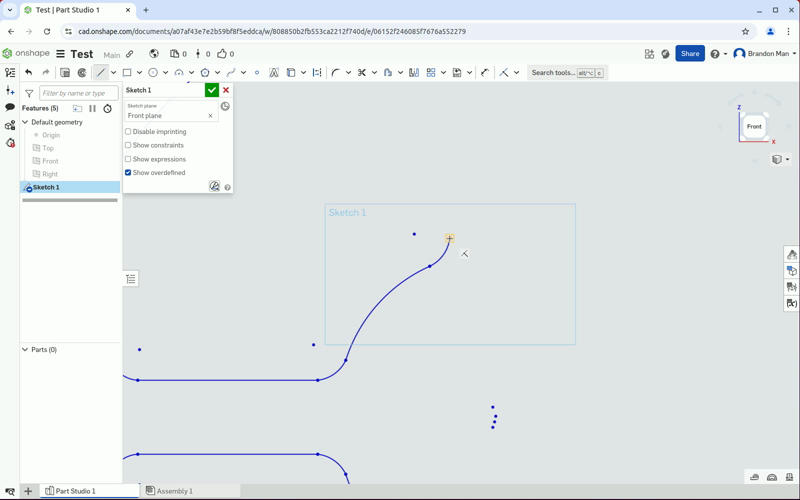
scroll(6)
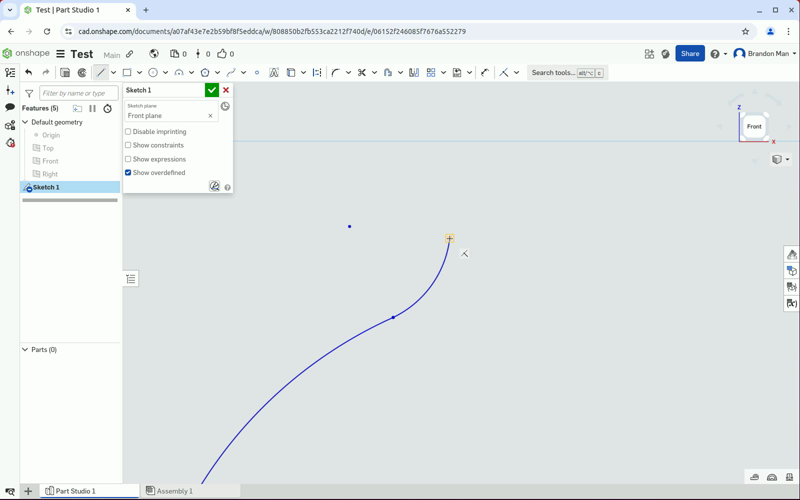
click(449, 238)
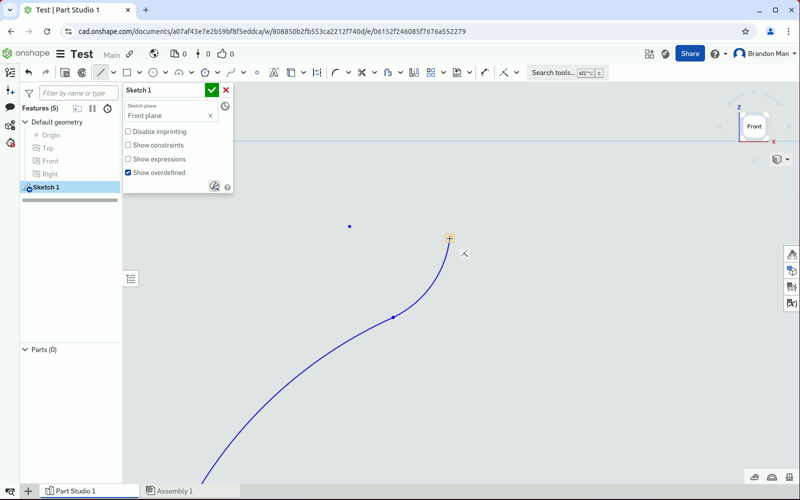
scroll(-6)
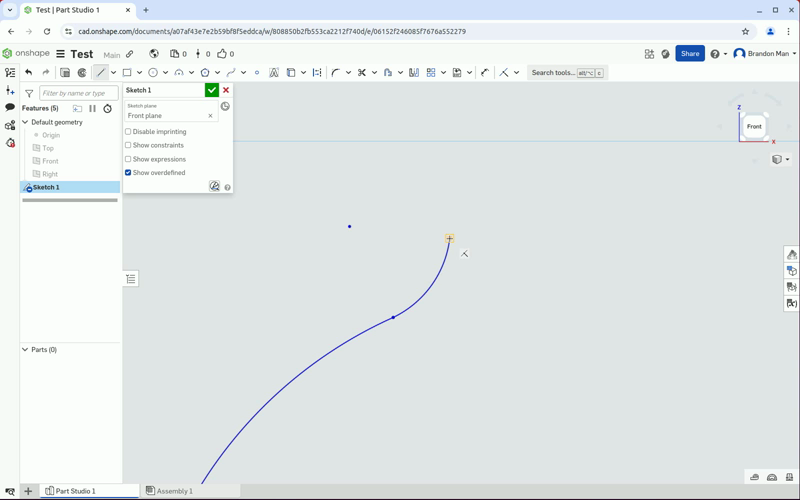
scroll(-6)
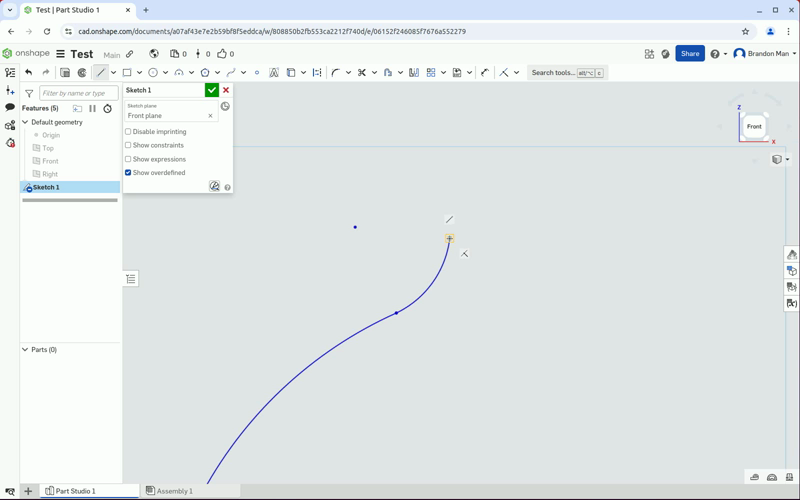
scroll(-6)
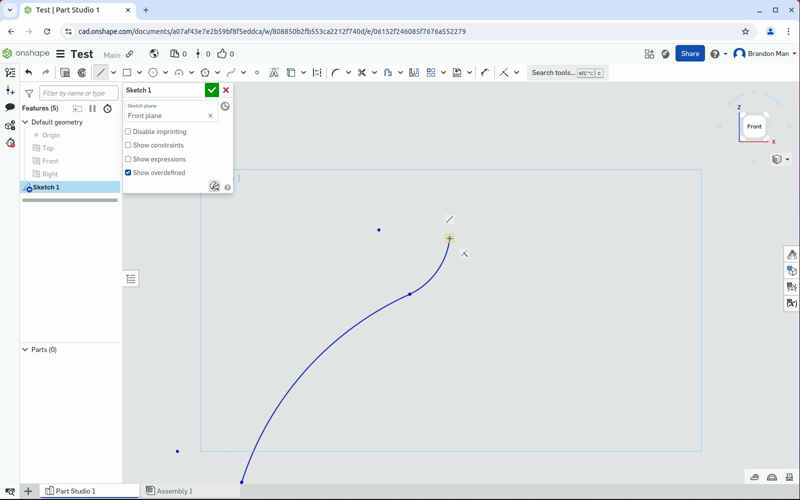
scroll(-6)
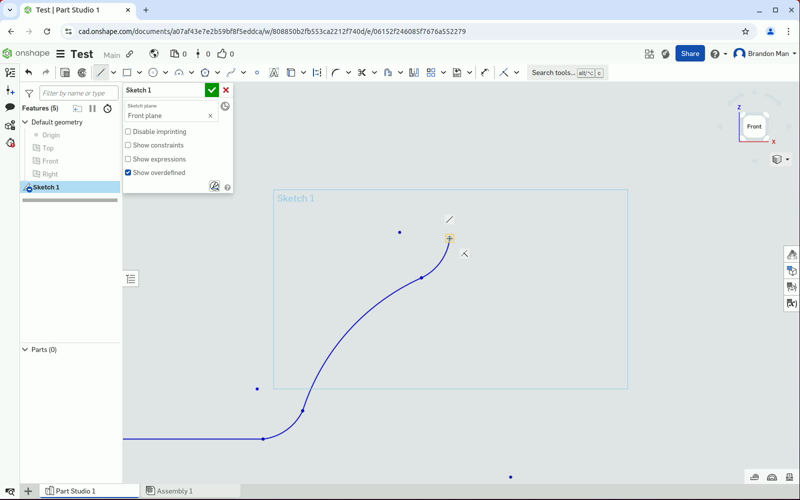
scroll(-6)
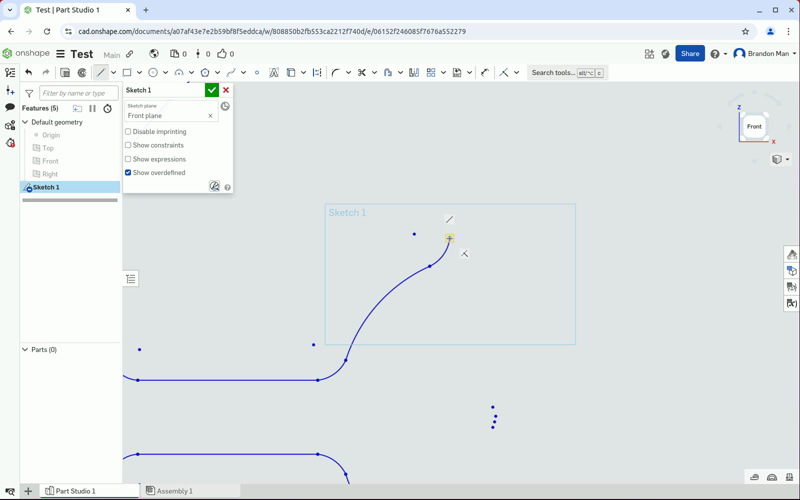
scroll(-6)
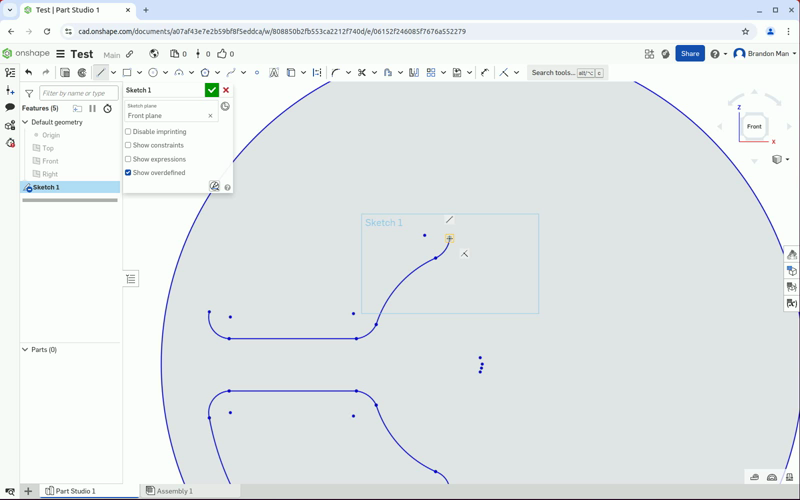
scroll(-6)
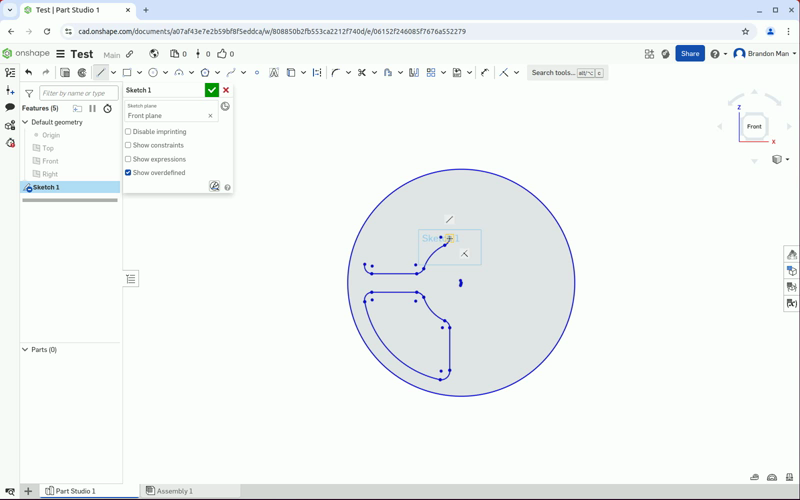
key_down(shift)
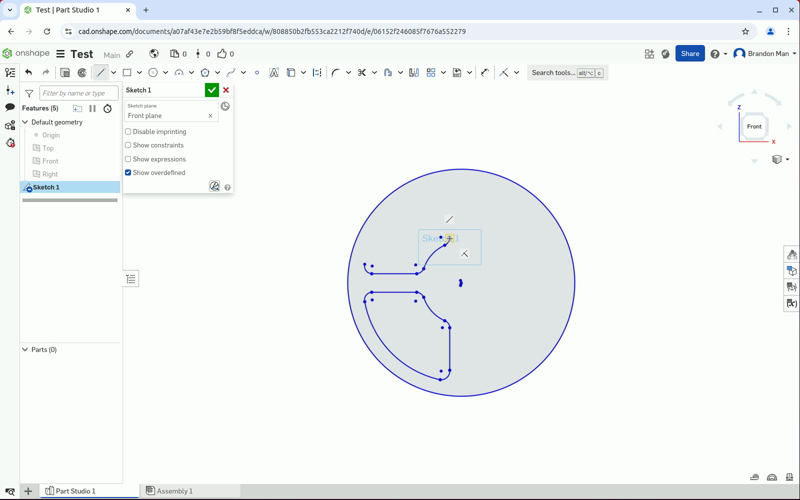
mouse_move(479, 238)
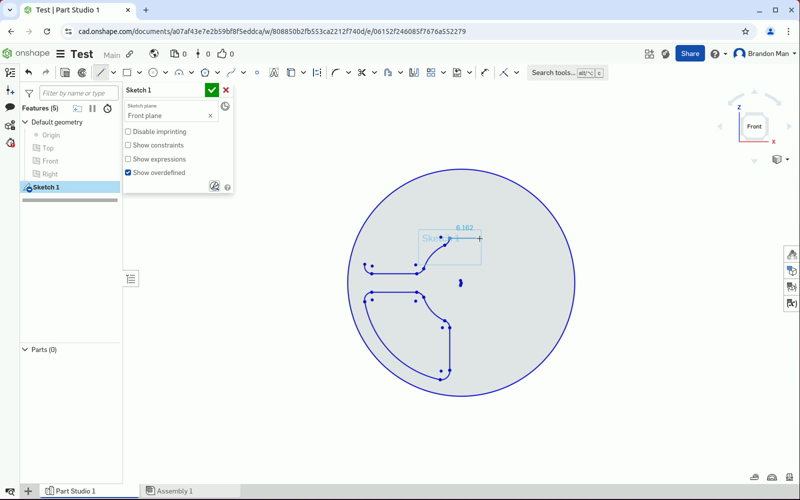
mouse_move(449, 195)
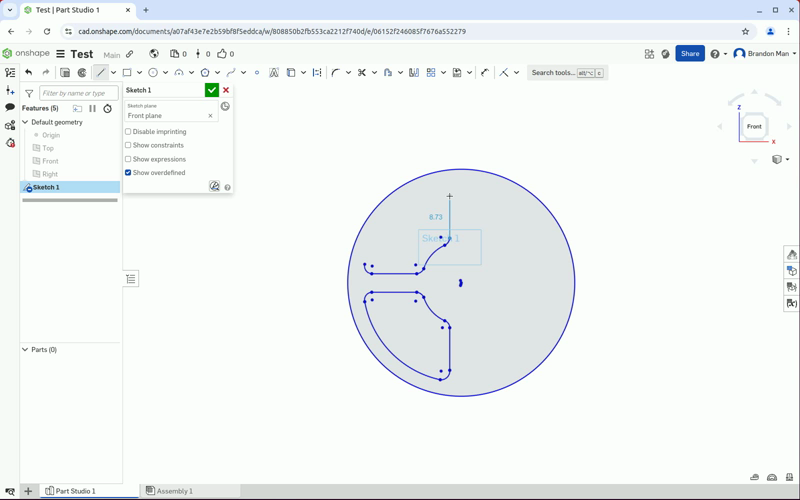
click(449, 195)
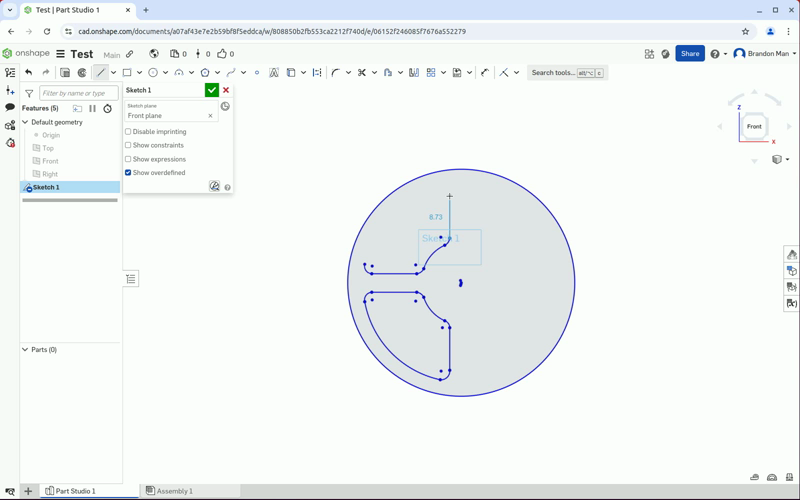
key_up(shift)
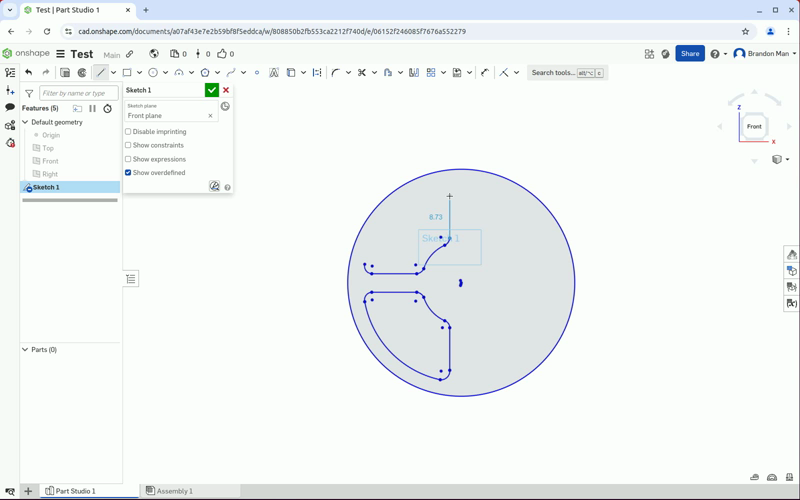
key(esc)
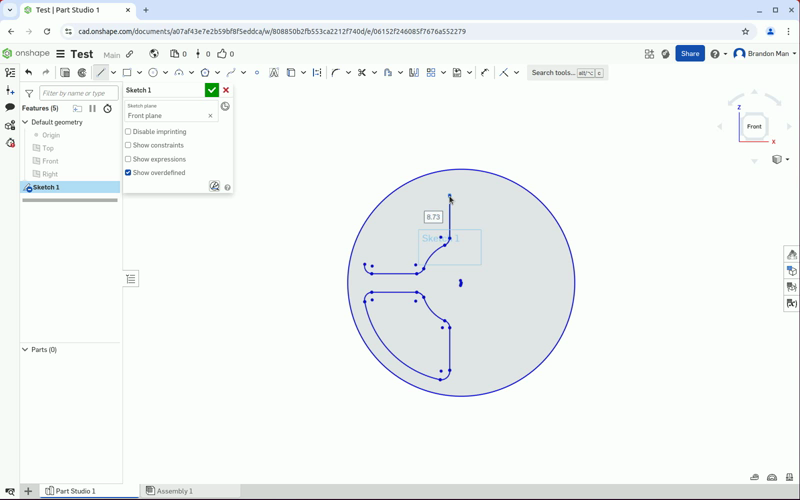
key(a)
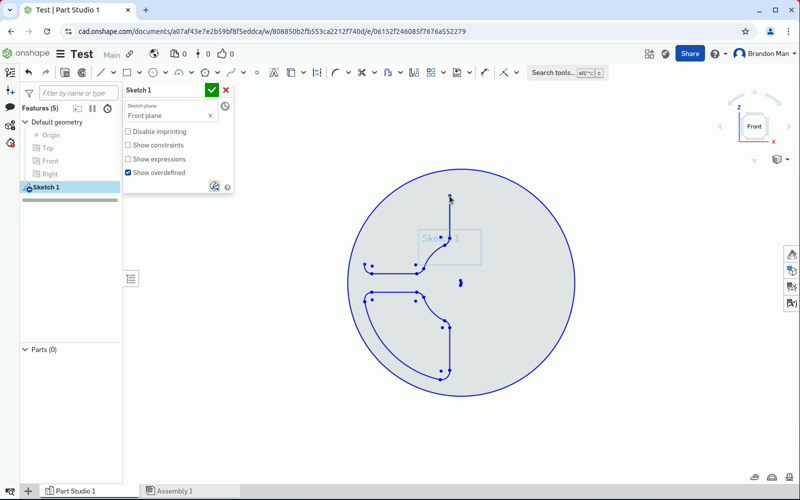
mouse_move(449, 195)
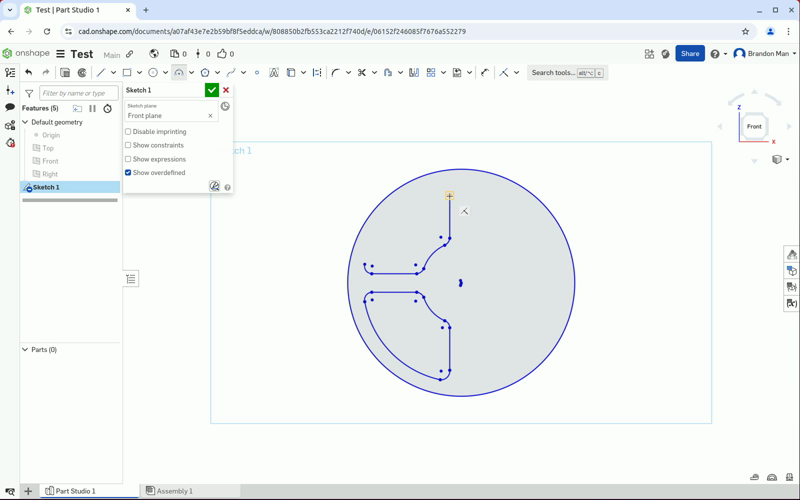
click(449, 195)
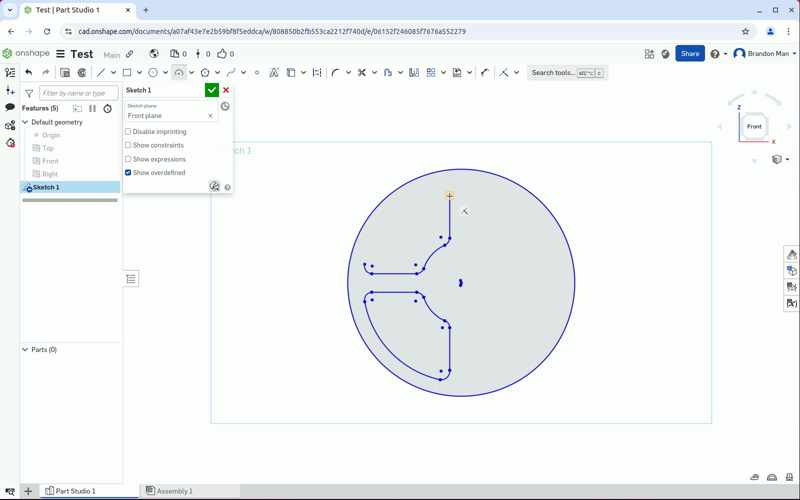
key_down(shift)
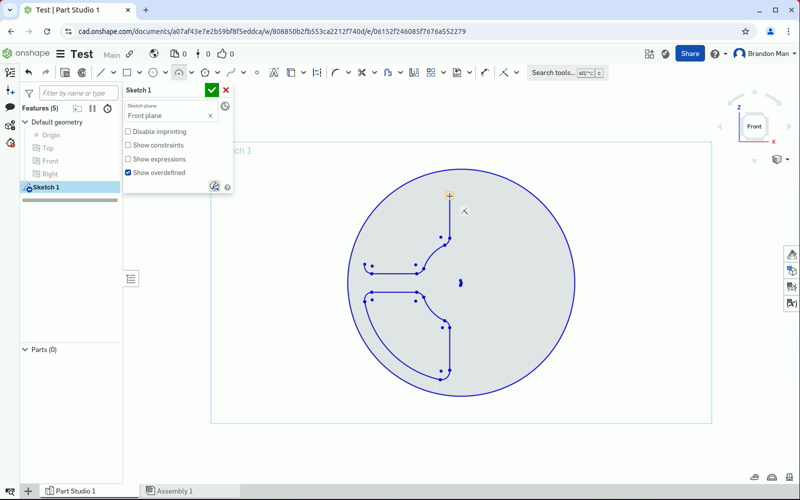
mouse_move(440, 186)
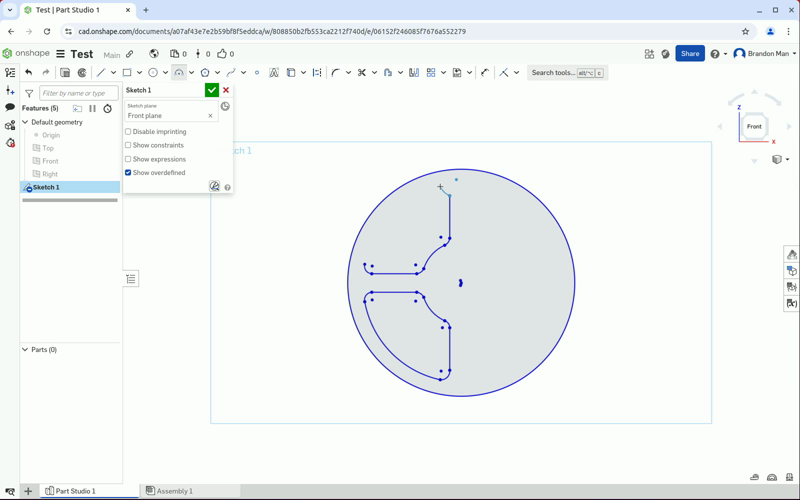
click(440, 186)
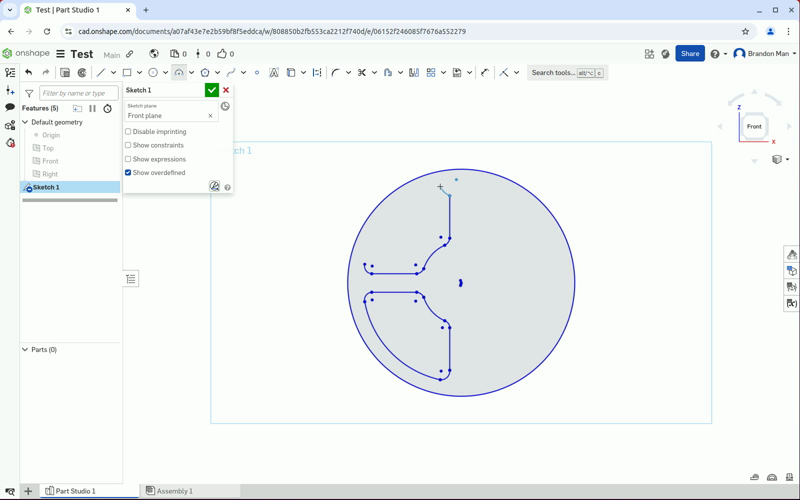
mouse_move(447, 188)
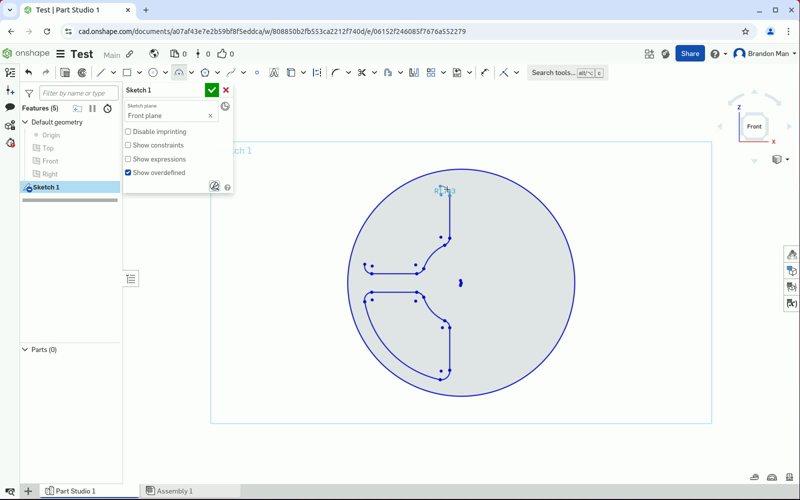
click(447, 188)
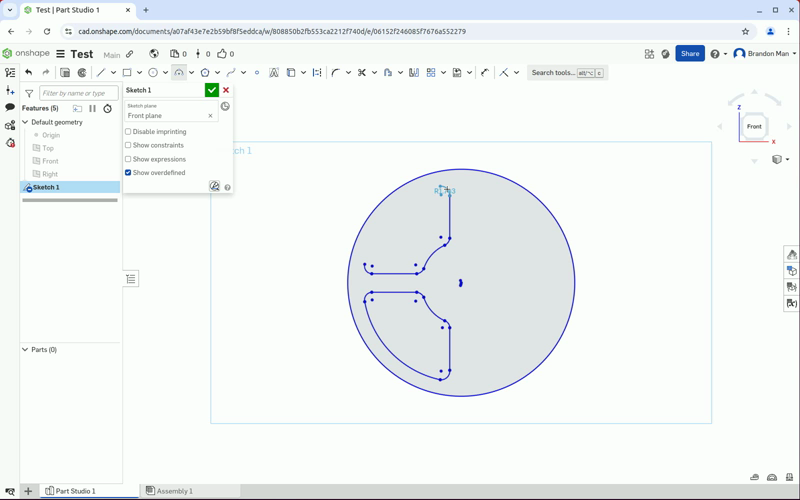
key_up(shift)
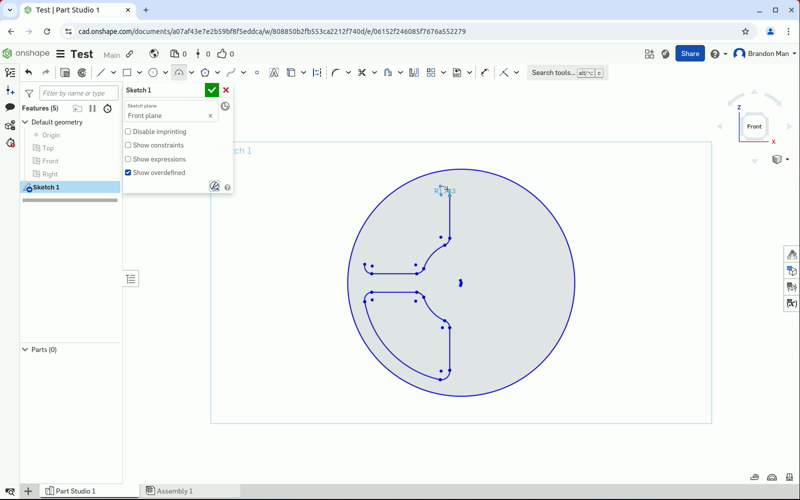
mouse_move(440, 186)
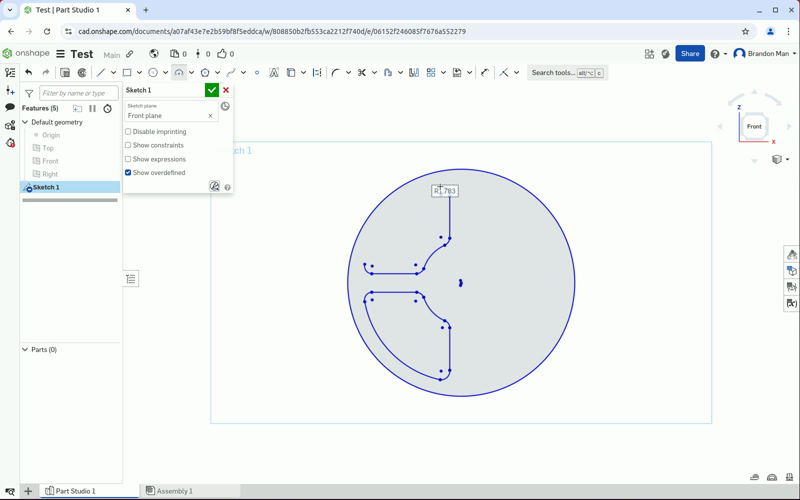
click(440, 186)
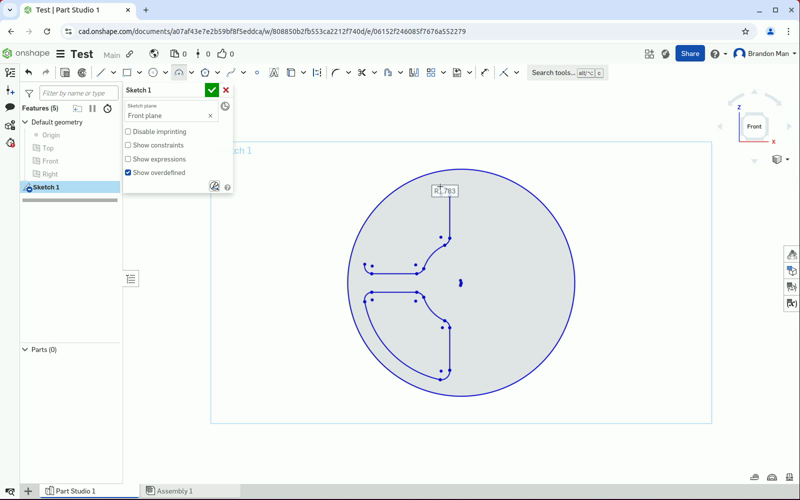
mouse_move(364, 264)
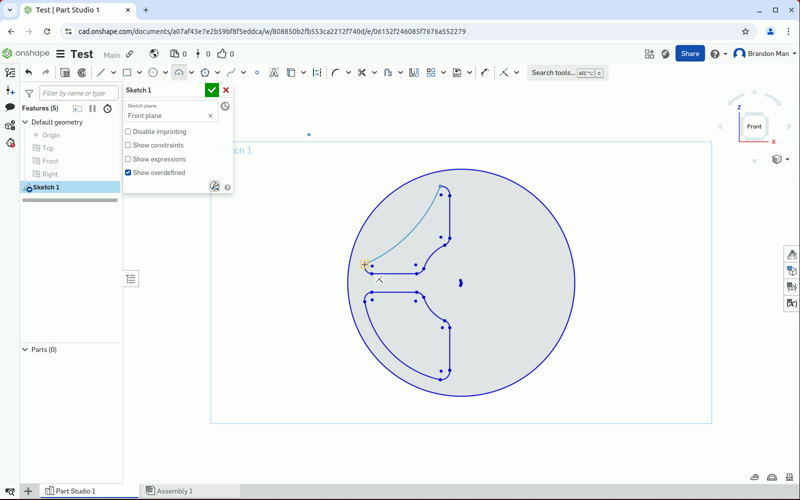
click(364, 264)
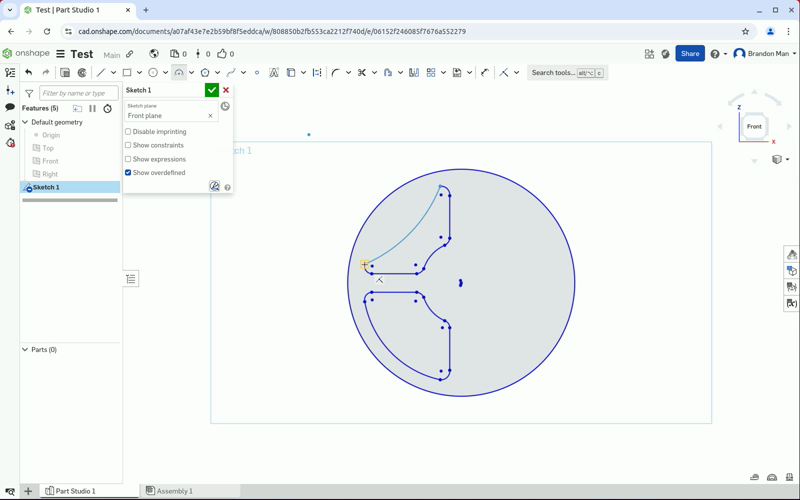
key_down(shift)
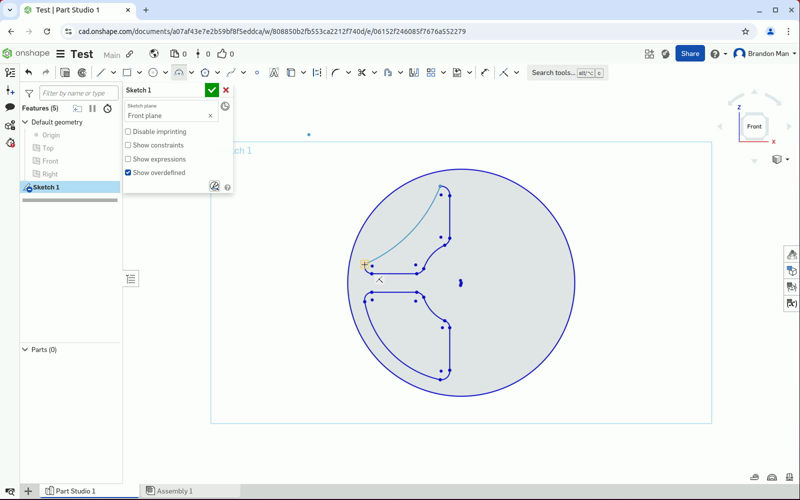
mouse_move(390, 213)
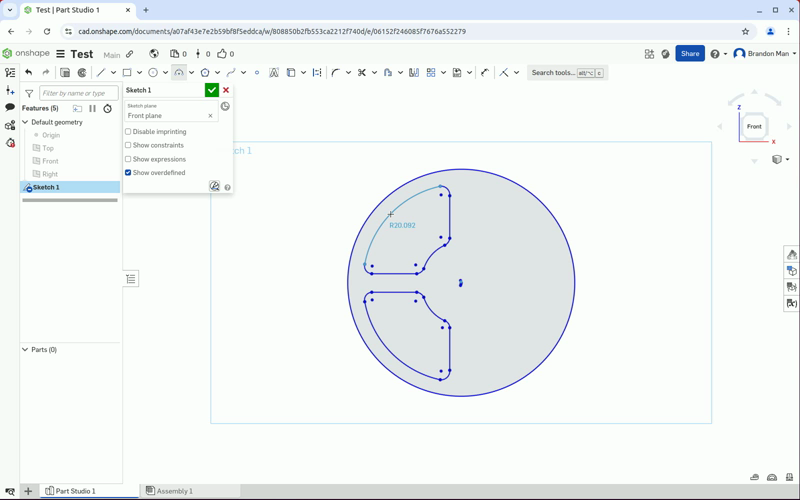
click(390, 213)
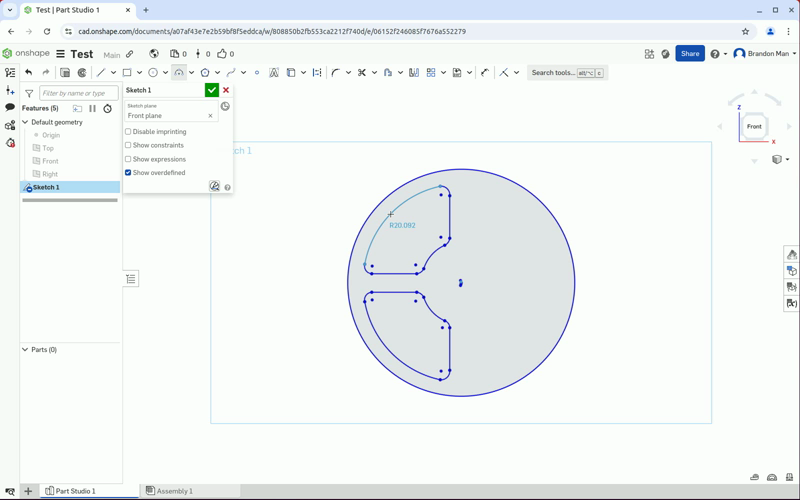
key_up(shift)
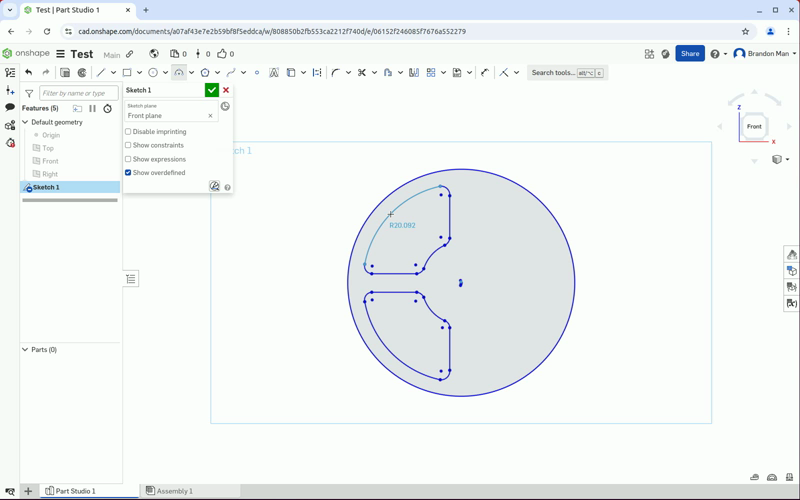
key(esc)
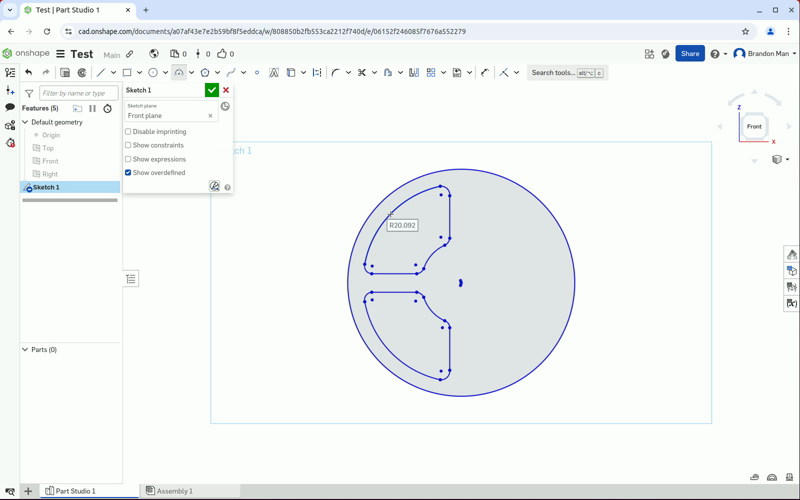
key(c)
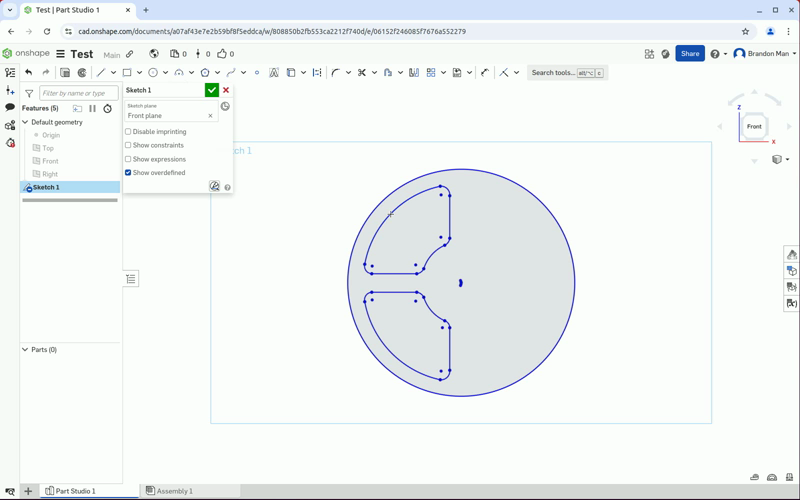
key_down(shift)
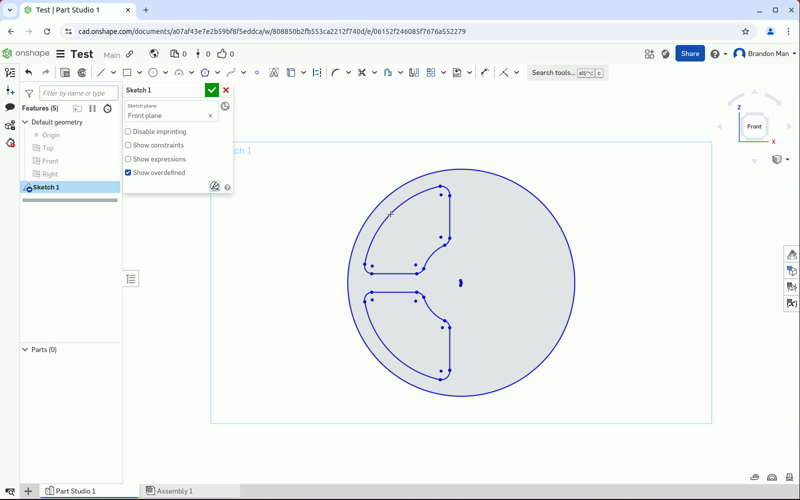
mouse_move(461, 282)
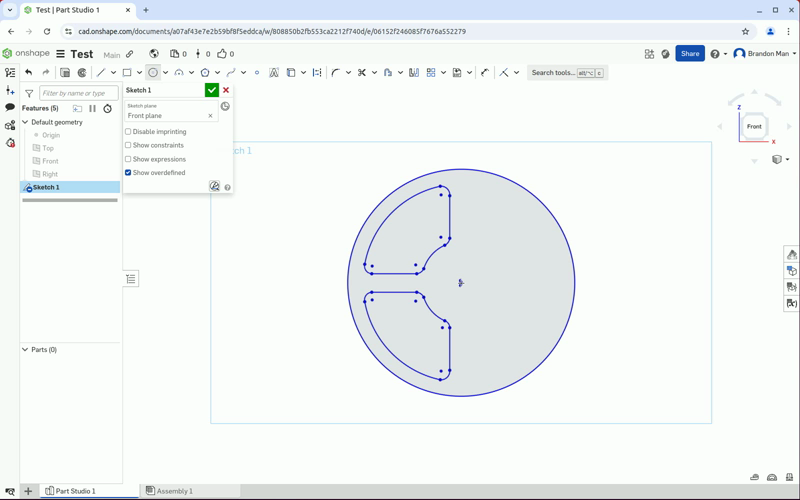
scroll(6)
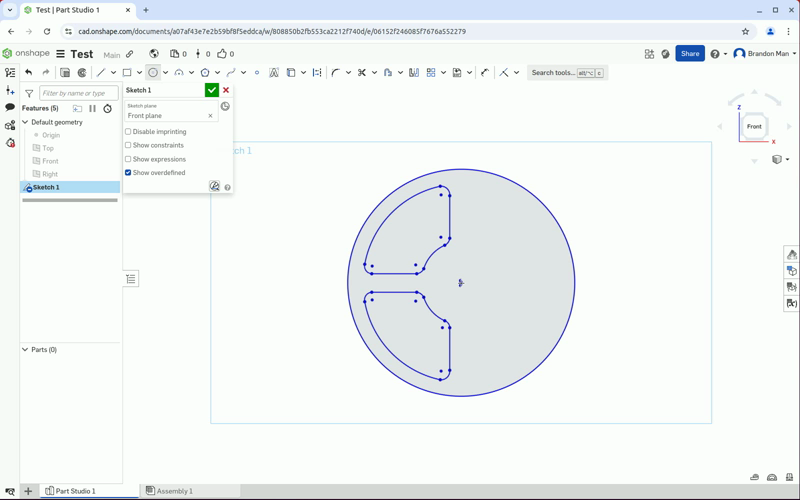
scroll(6)
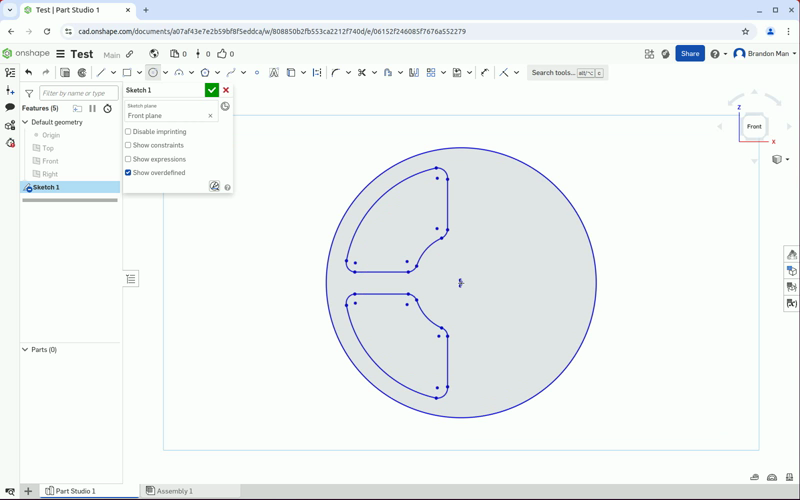
scroll(6)
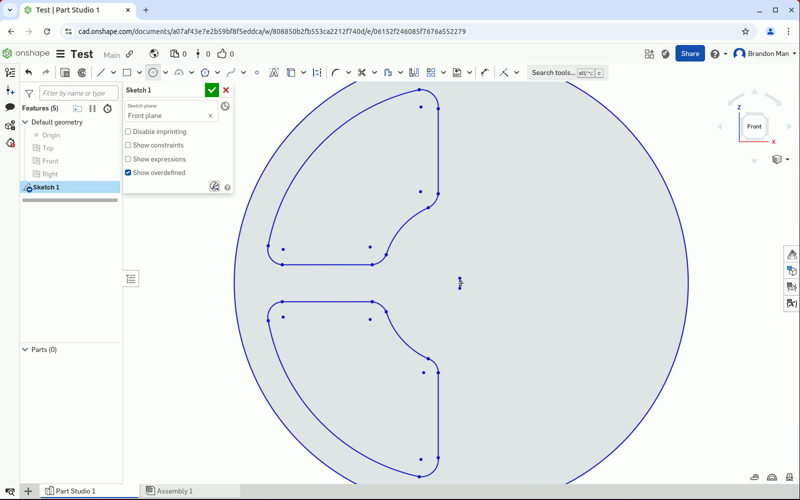
scroll(6)
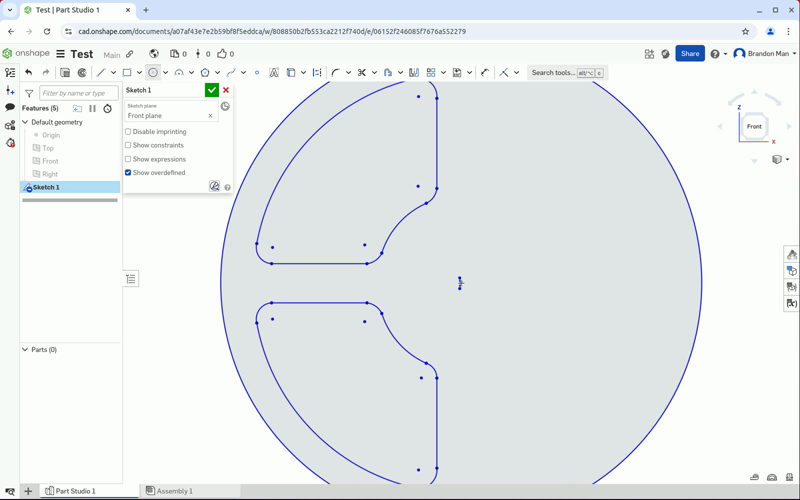
scroll(6)
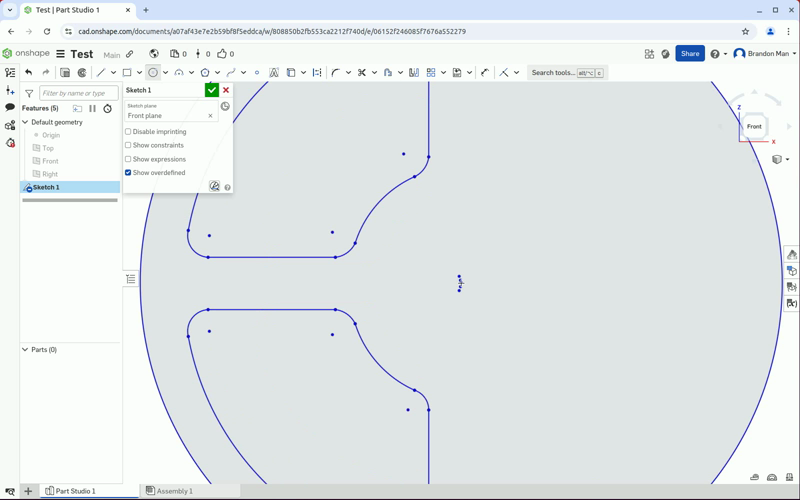
scroll(6)
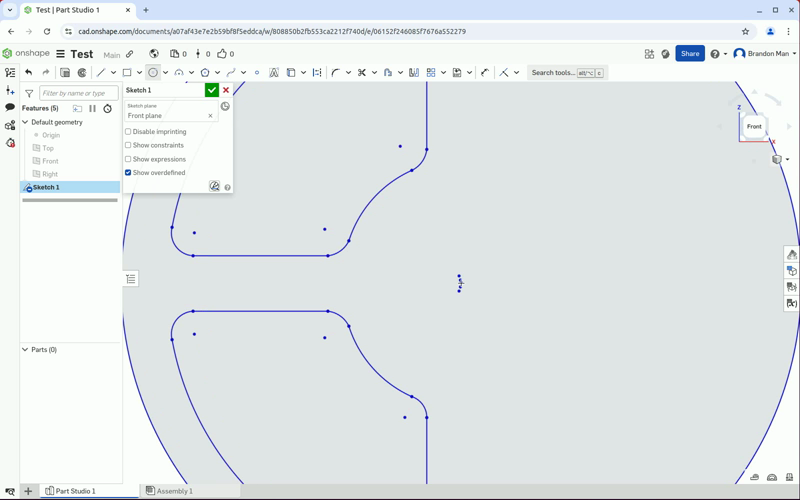
scroll(6)
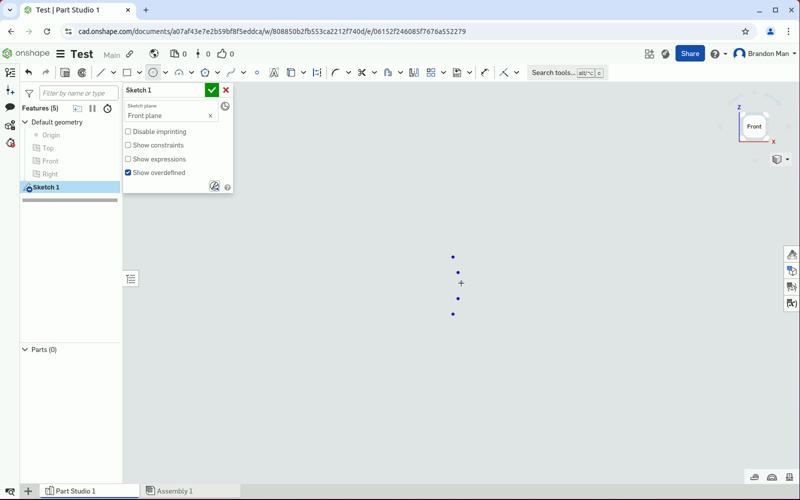
click(461, 282)
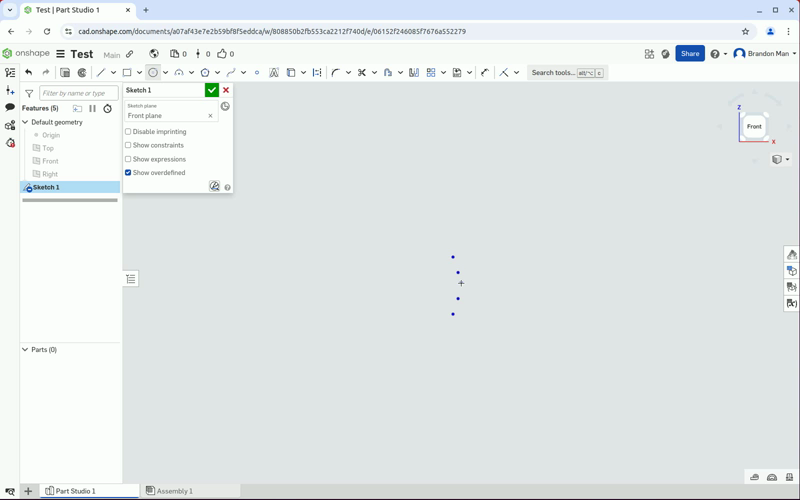
scroll(-6)
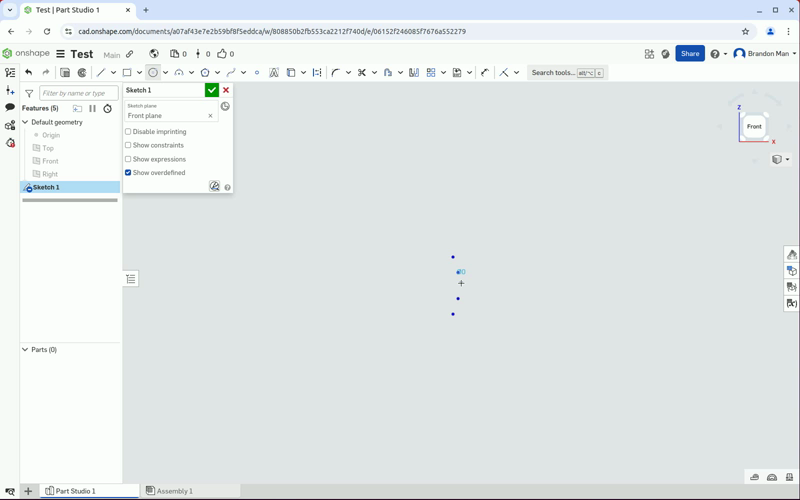
scroll(-6)
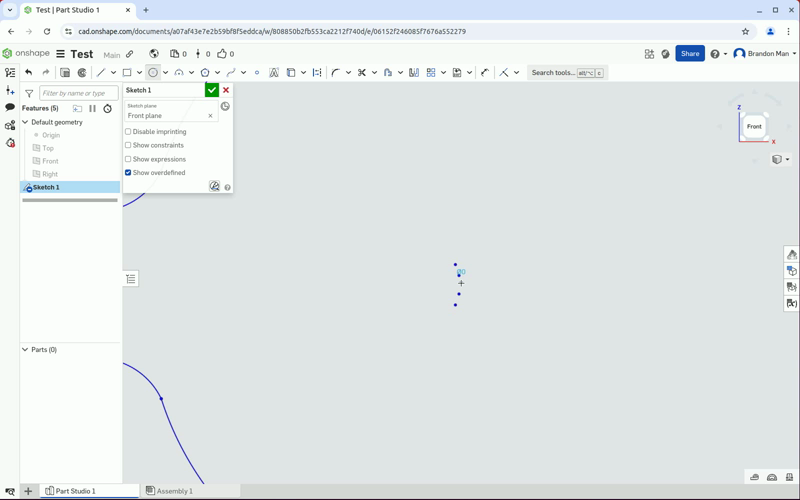
scroll(-6)
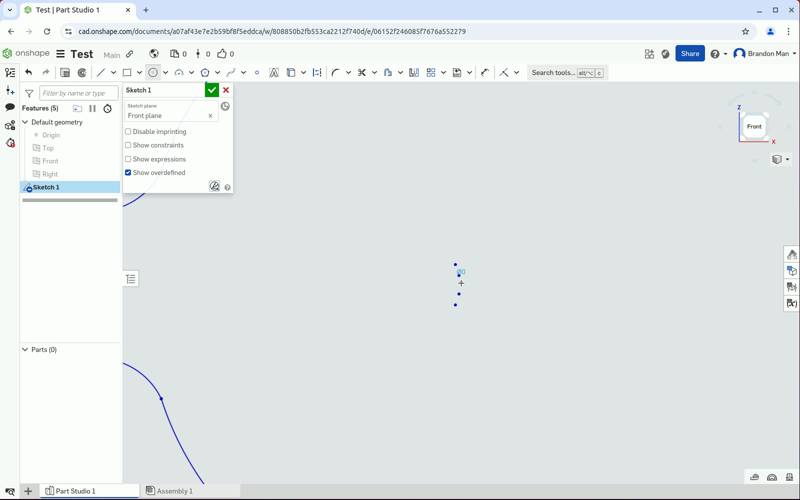
scroll(-6)
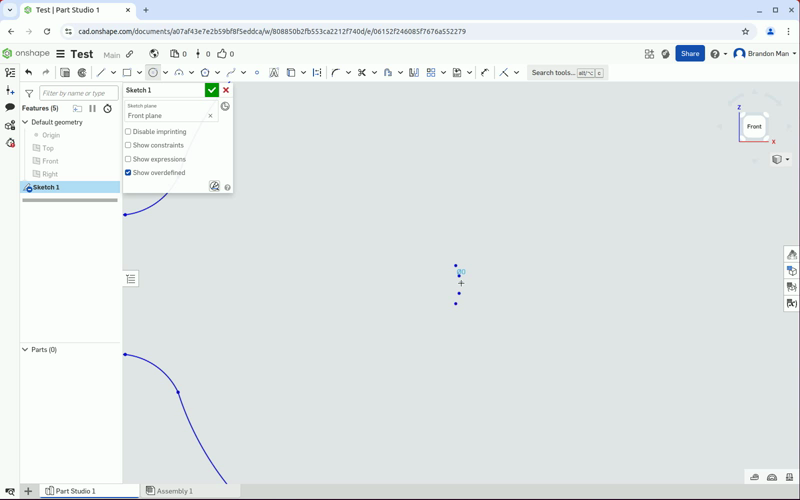
scroll(-6)
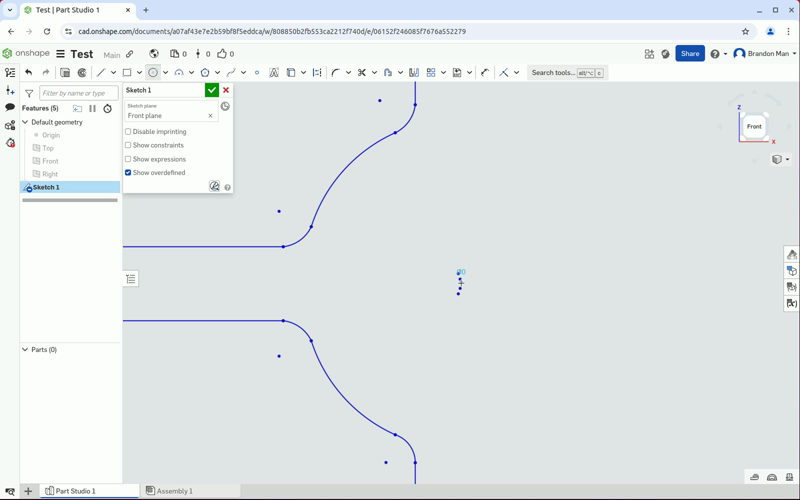
scroll(-6)
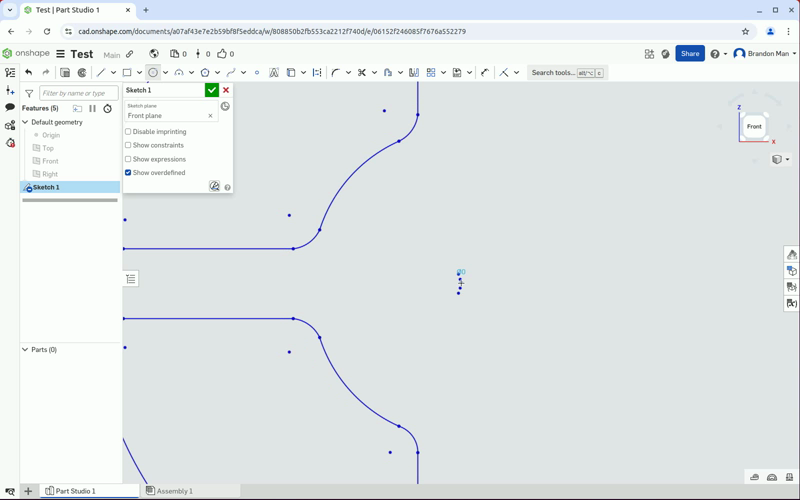
scroll(-6)
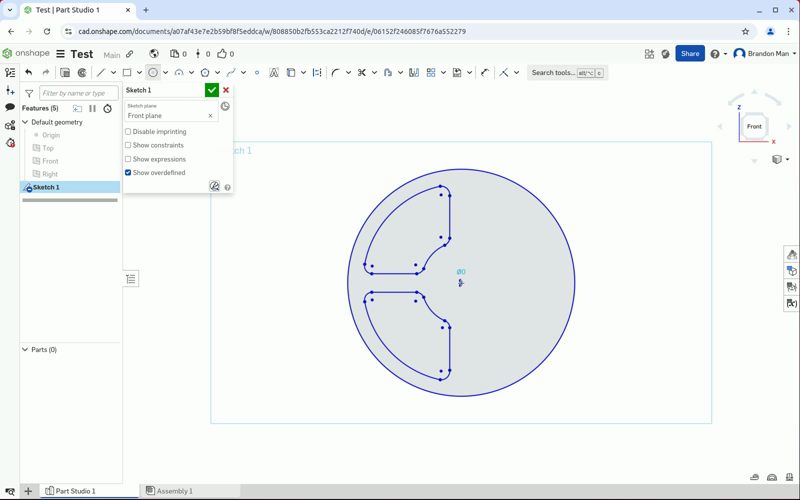
key_up(shift)
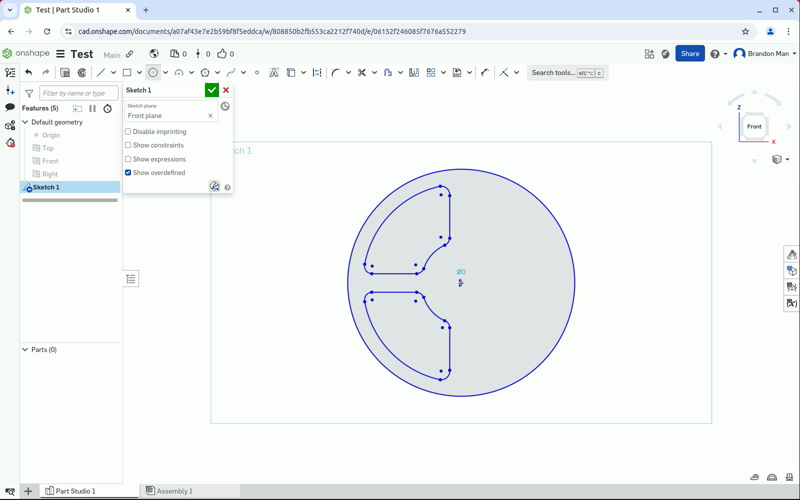
mouse_move(470, 282)
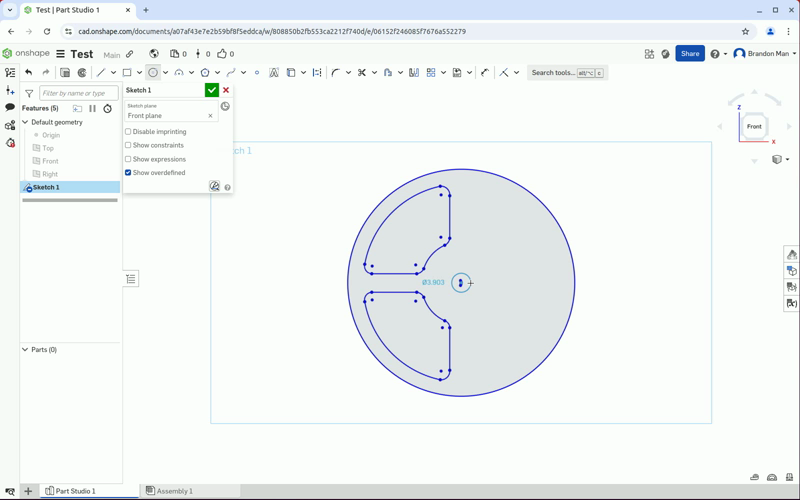
click(470, 282)
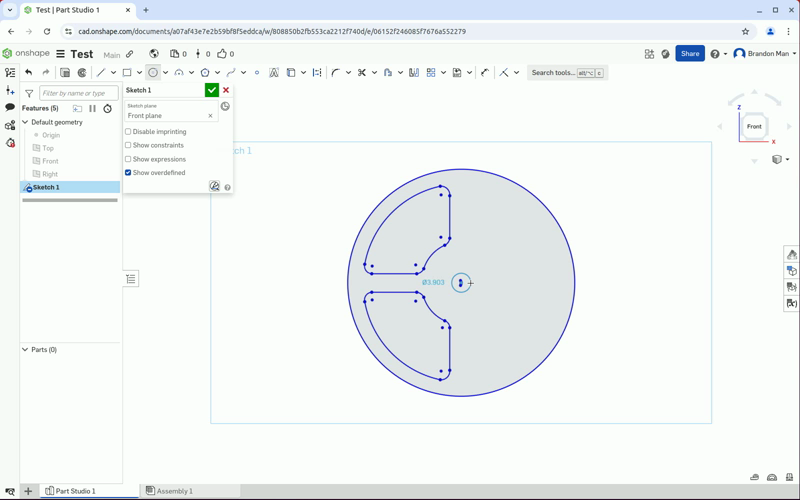
key(esc)
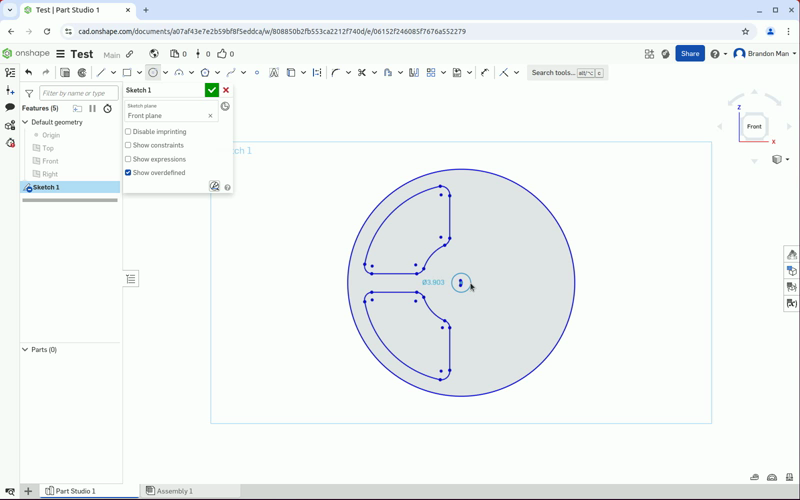
key(a)
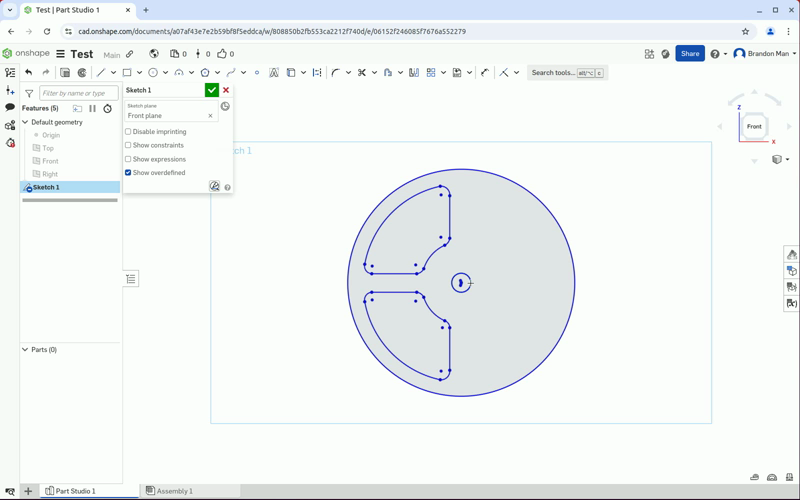
key_down(shift)
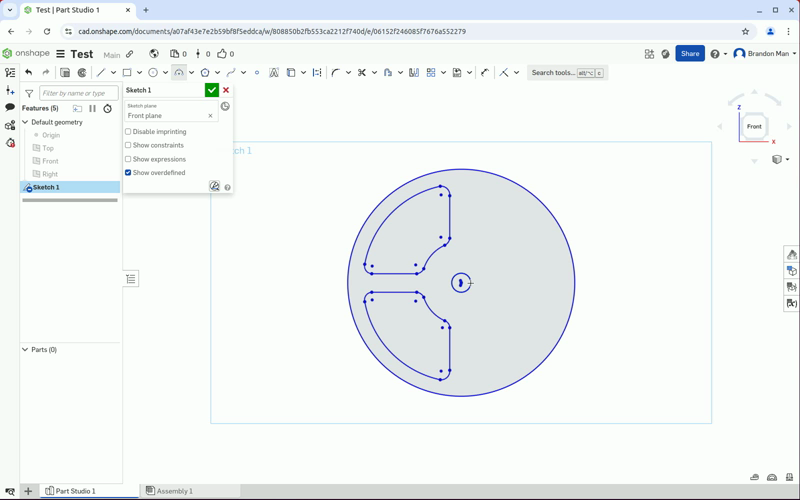
mouse_move(470, 370)
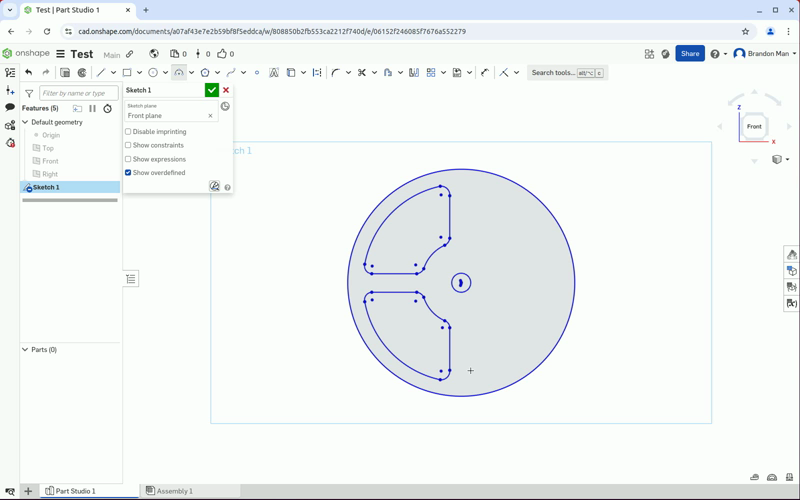
click(470, 370)
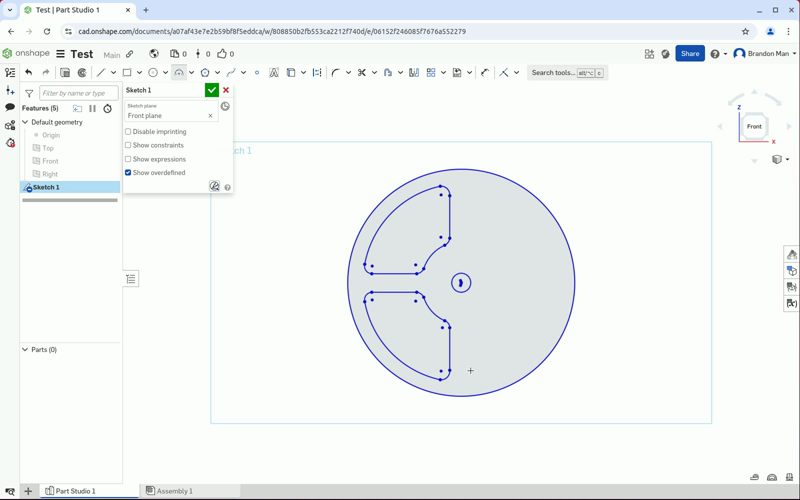
key_up(shift)
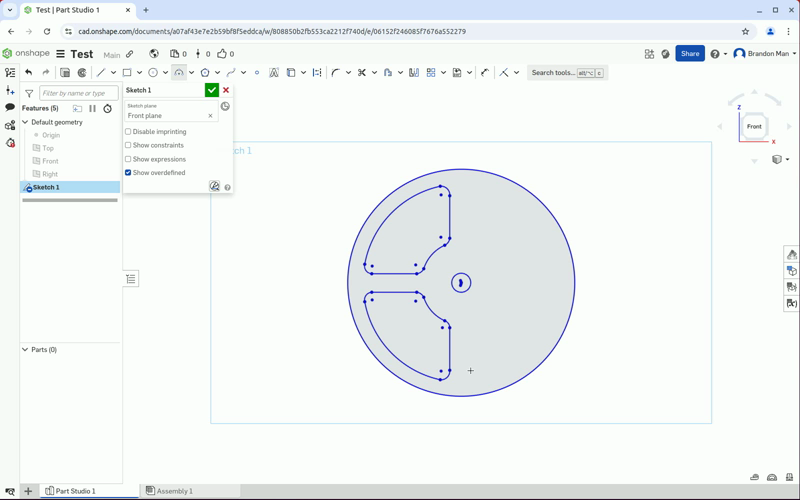
key_down(shift)
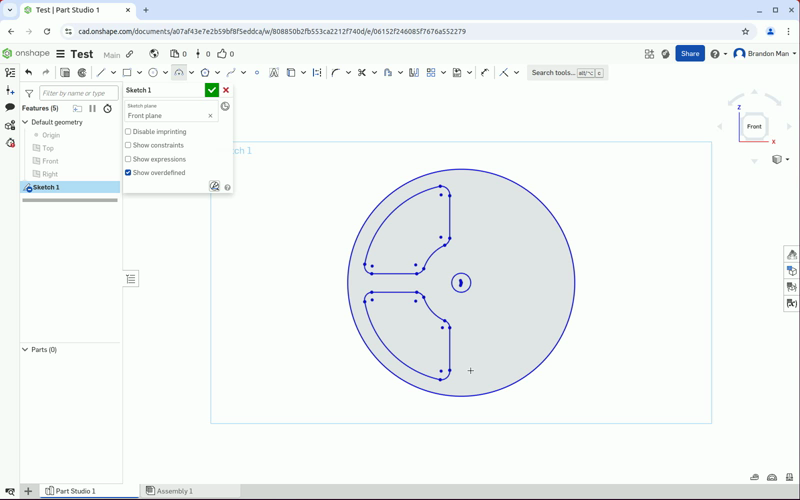
mouse_move(480, 379)
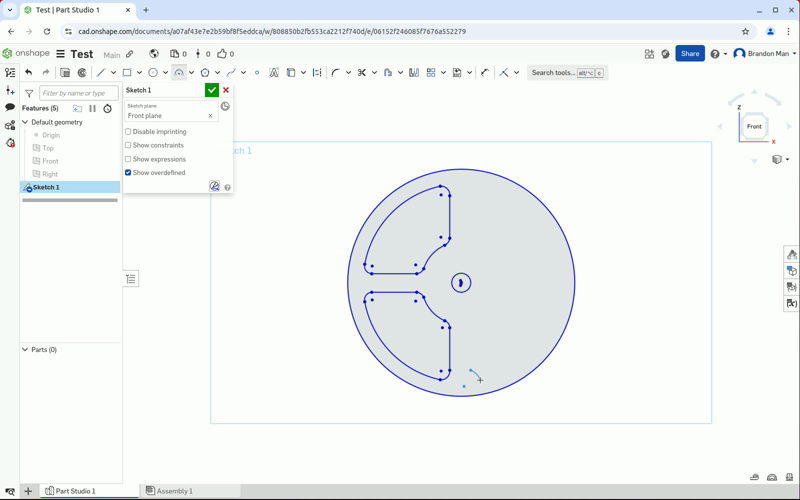
click(480, 379)
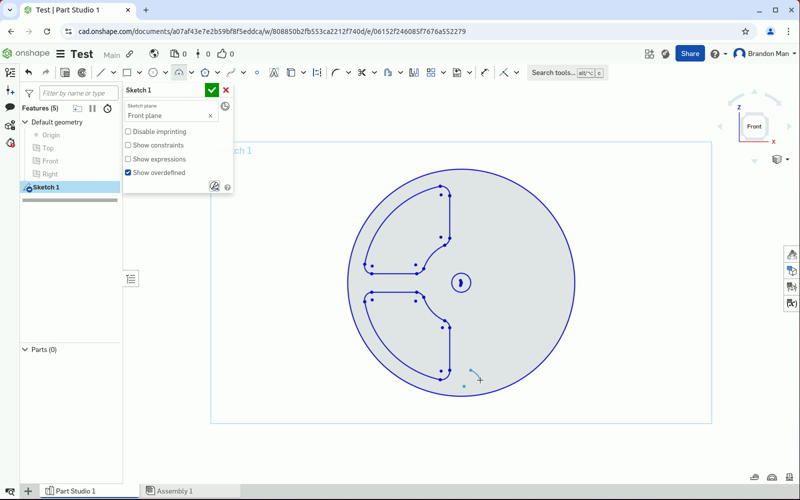
mouse_move(473, 377)
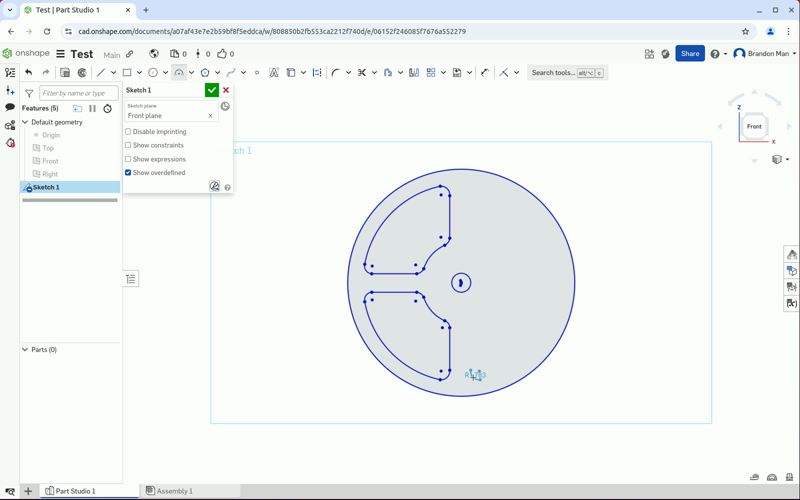
click(473, 377)
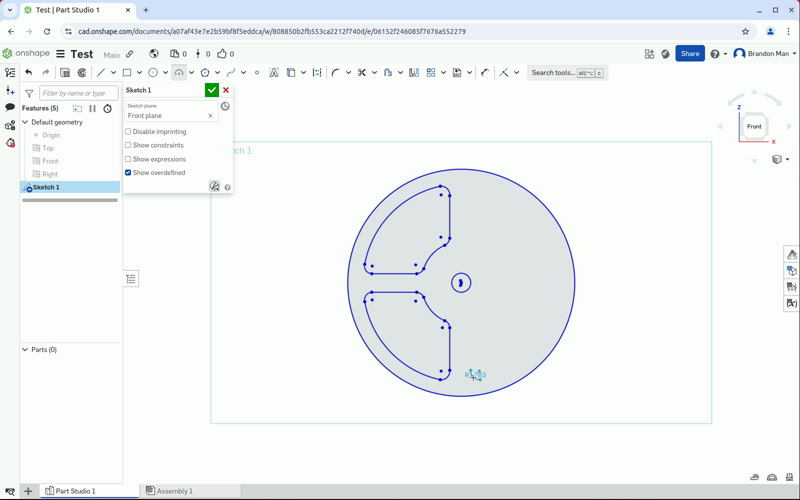
key_up(shift)
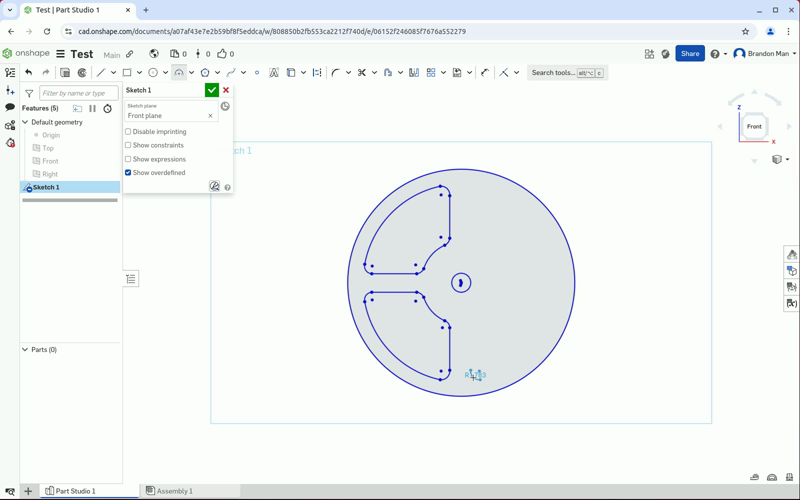
mouse_move(480, 379)
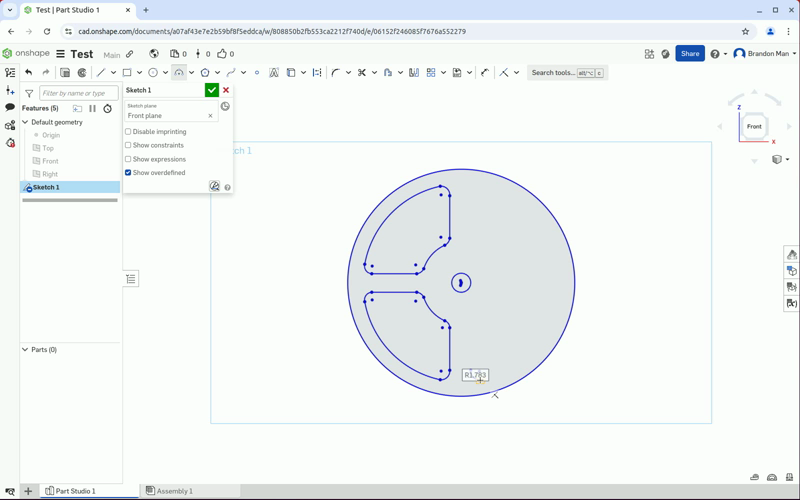
click(480, 379)
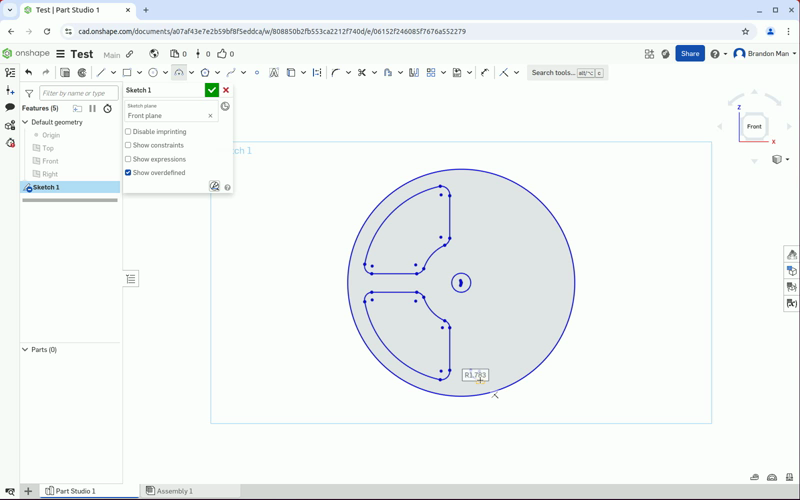
key_down(shift)
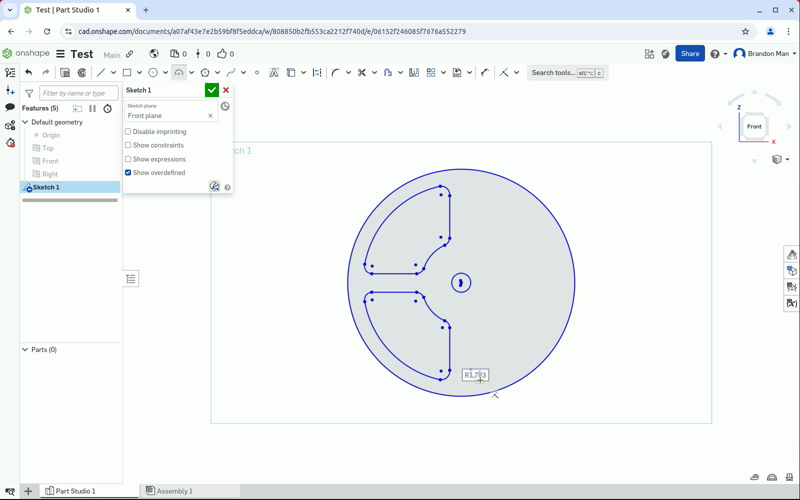
mouse_move(555, 301)
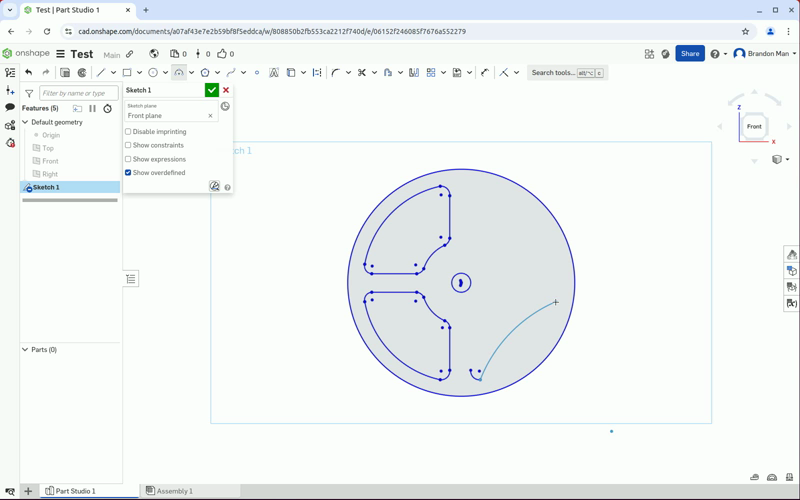
click(555, 301)
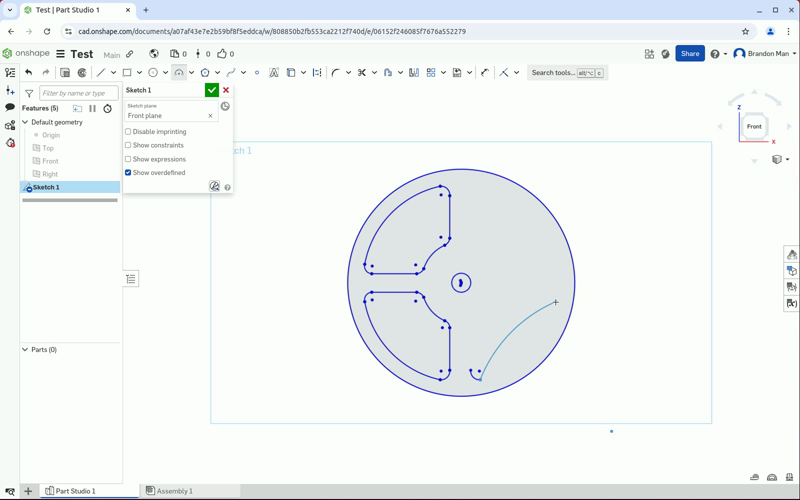
mouse_move(529, 352)
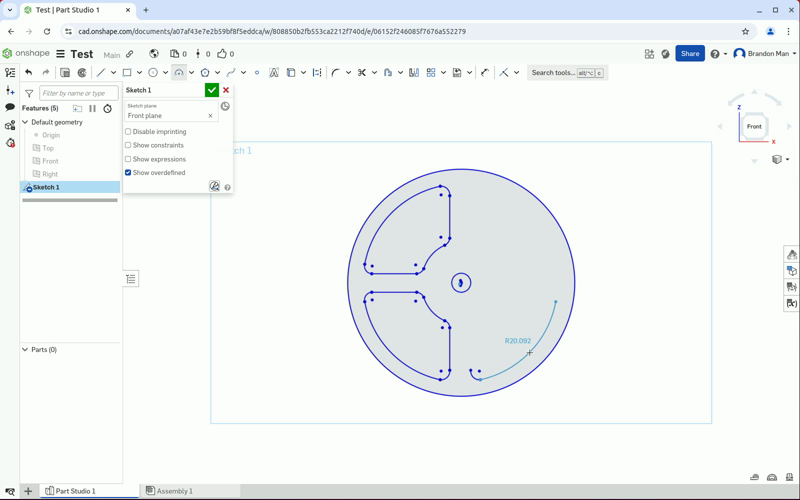
click(529, 352)
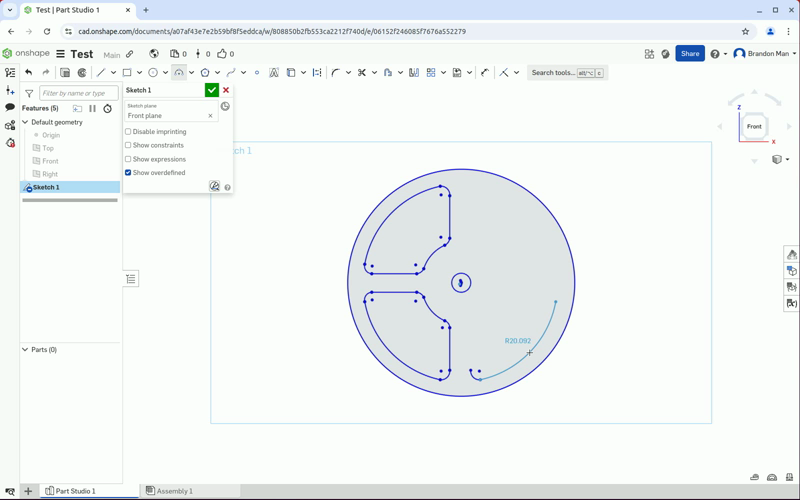
key_up(shift)
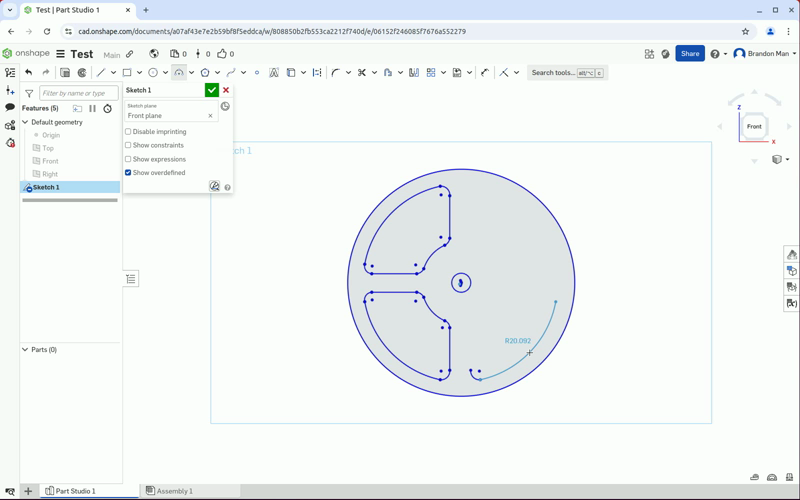
mouse_move(555, 301)
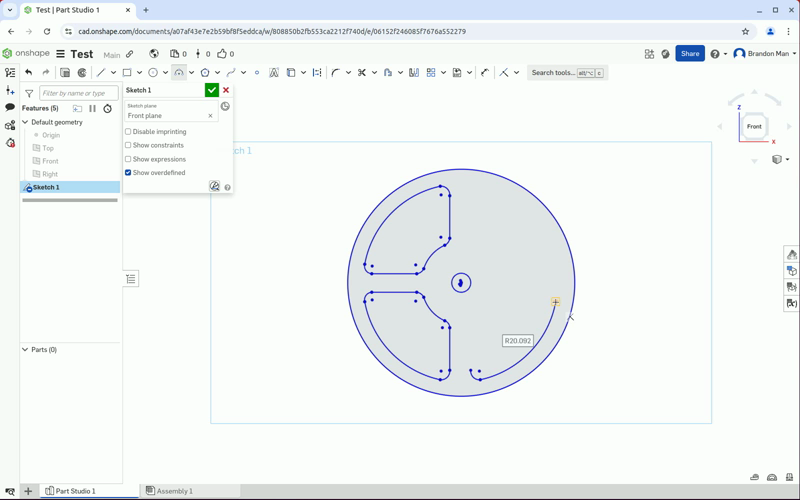
click(555, 301)
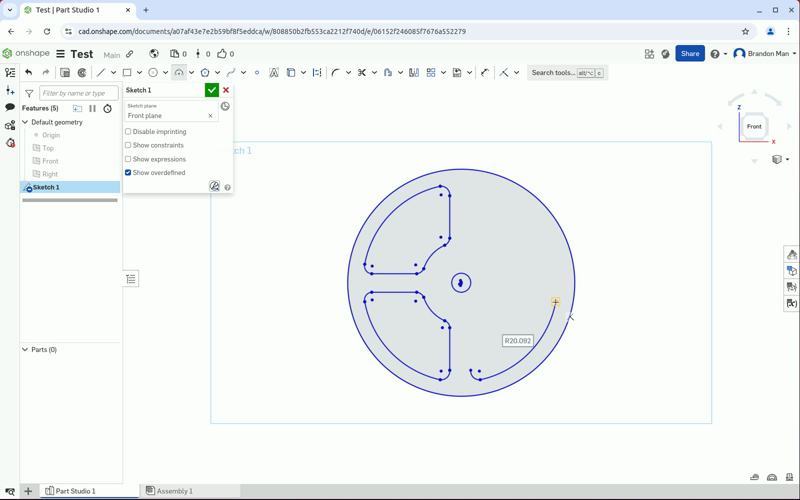
key_down(shift)
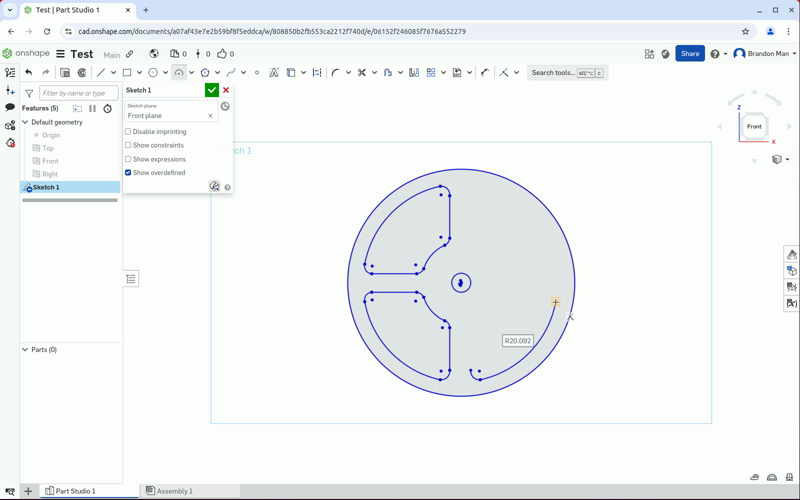
mouse_move(548, 292)
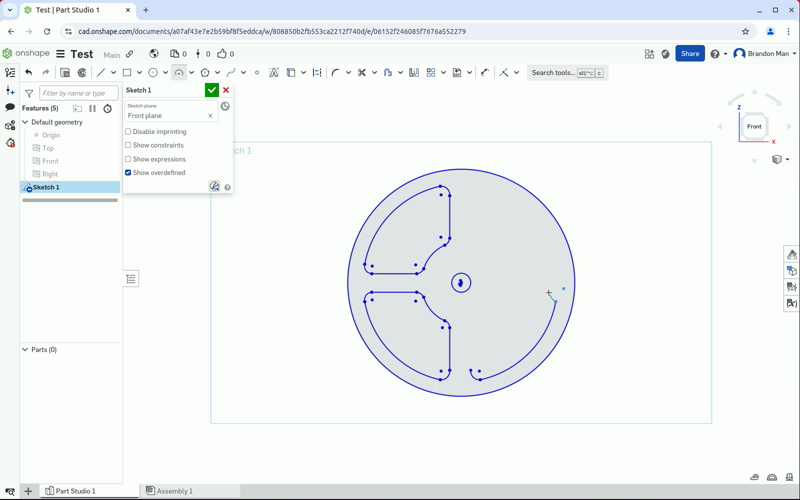
click(548, 292)
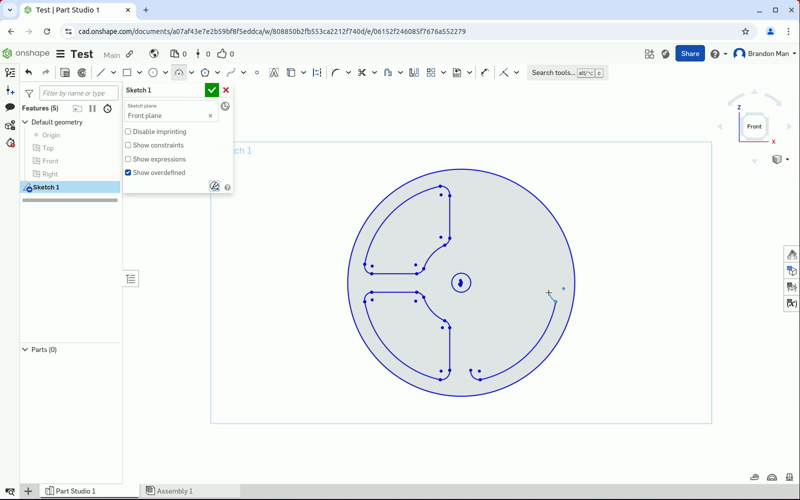
mouse_move(554, 295)
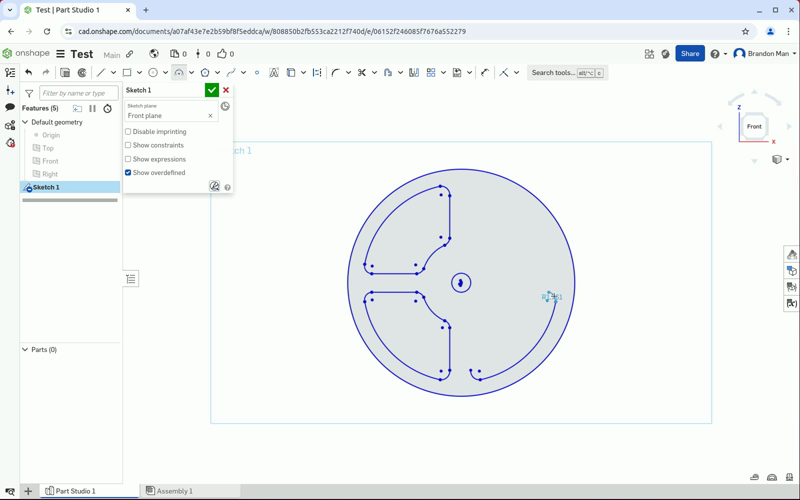
click(554, 295)
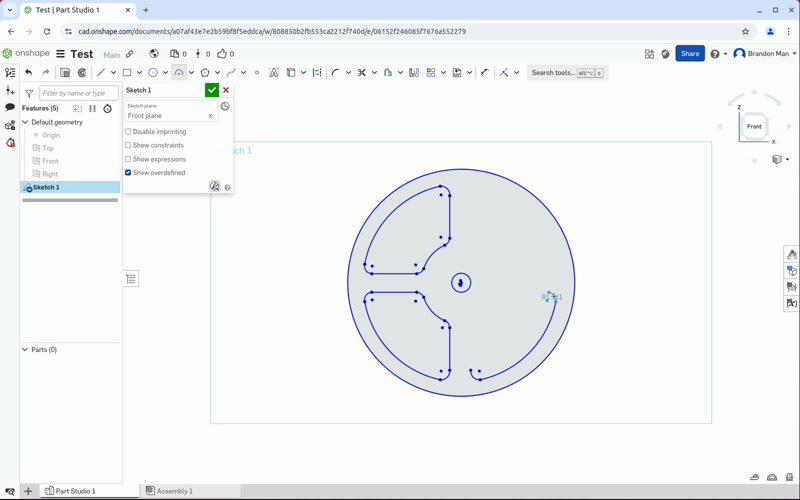
key_up(shift)
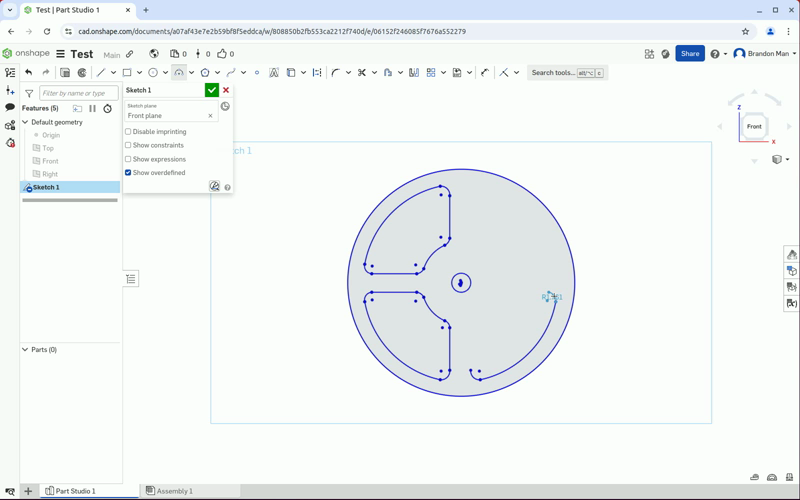
key(esc)
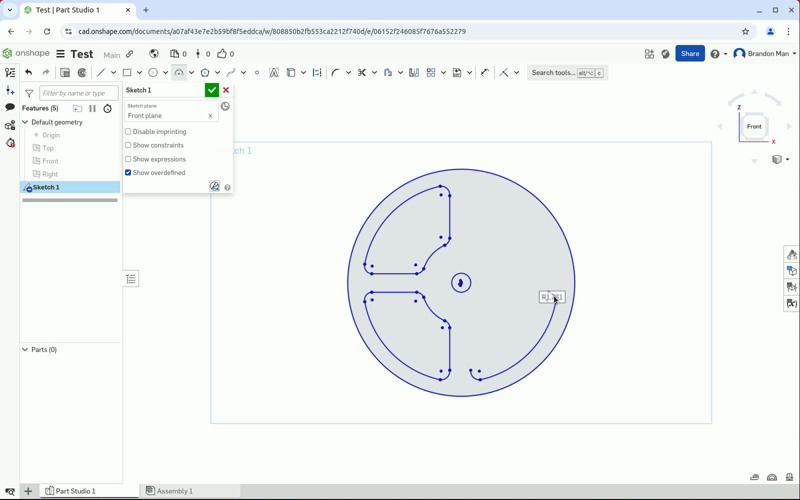
key(l)
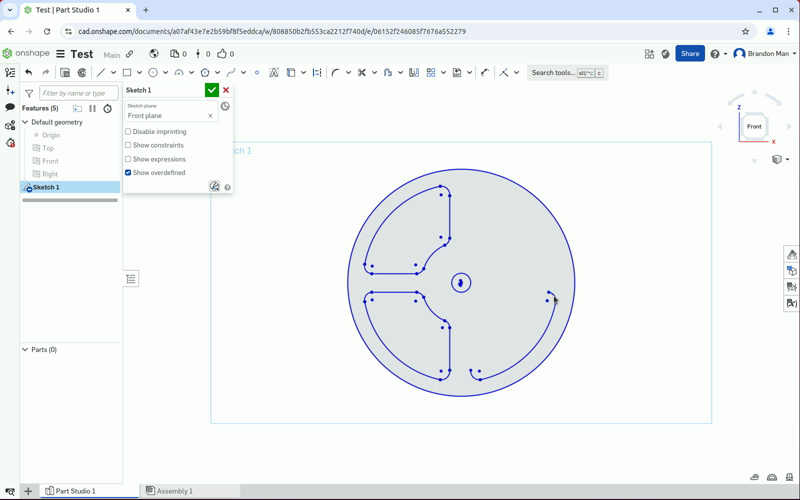
mouse_move(548, 292)
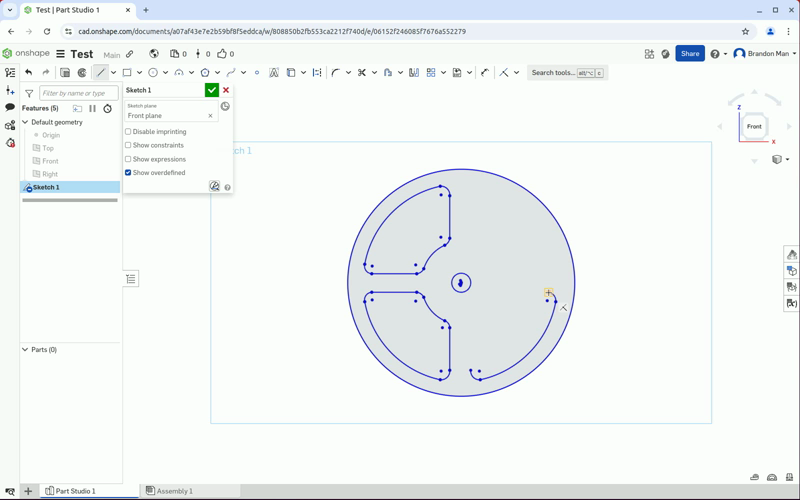
click(548, 292)
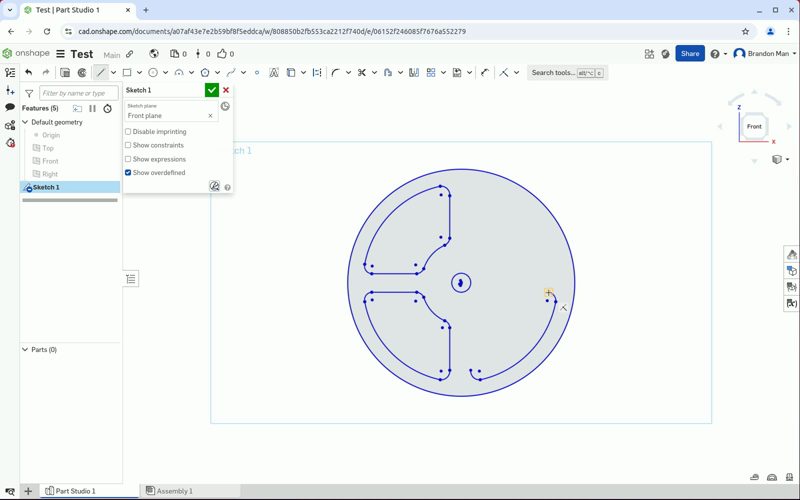
key_down(shift)
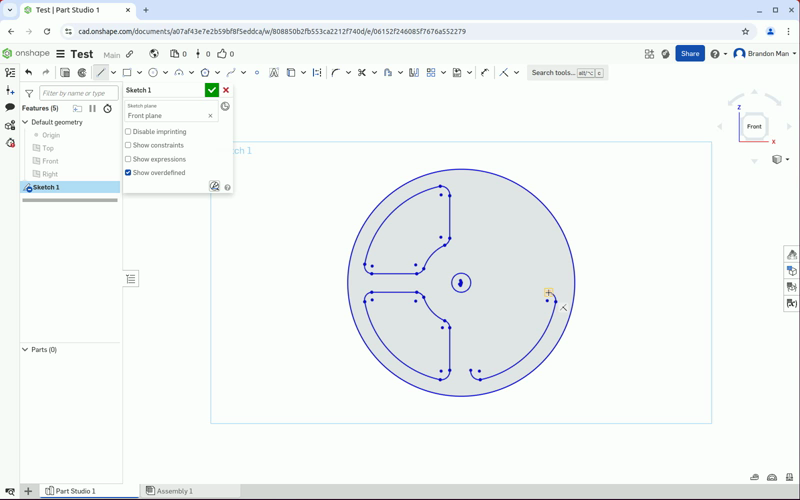
mouse_move(578, 292)
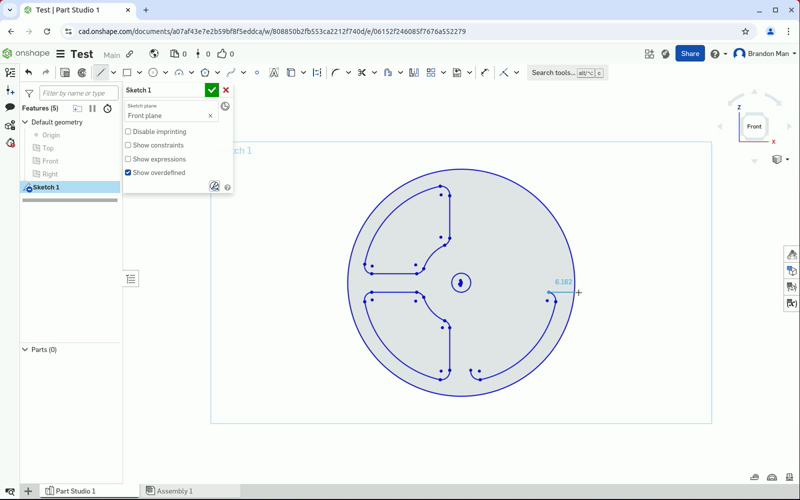
mouse_move(503, 292)
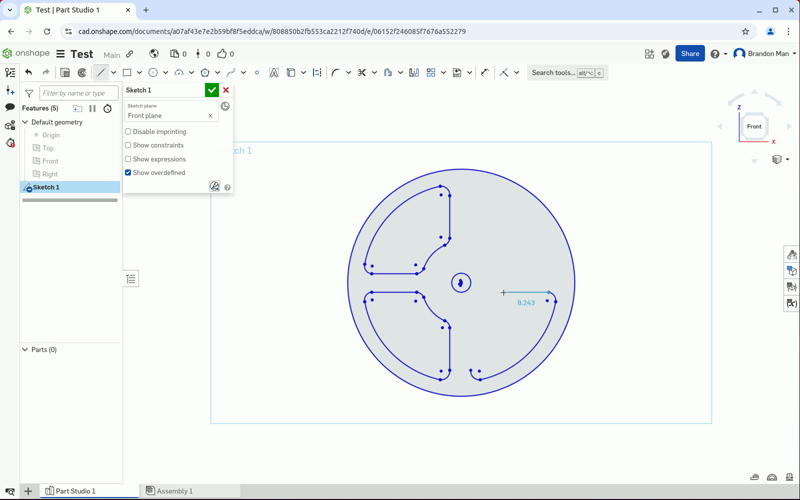
click(503, 292)
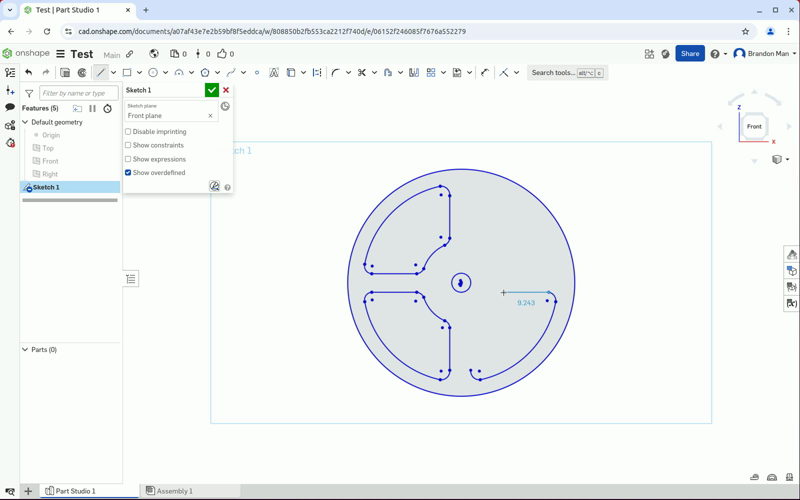
key_up(shift)
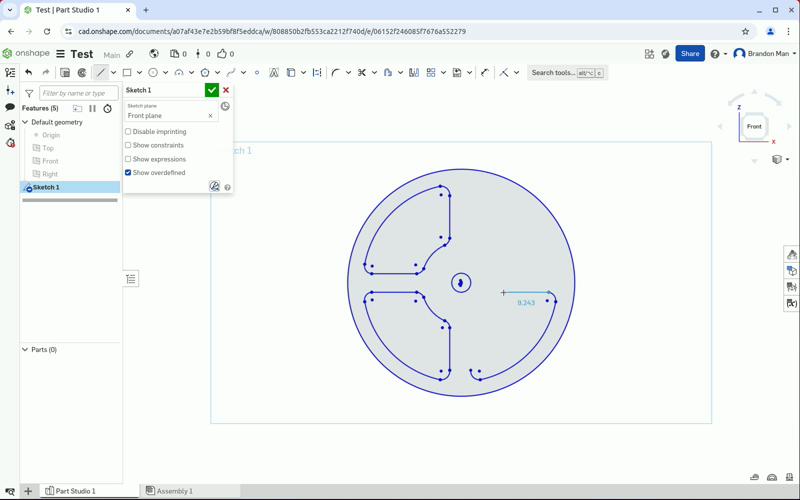
key(esc)
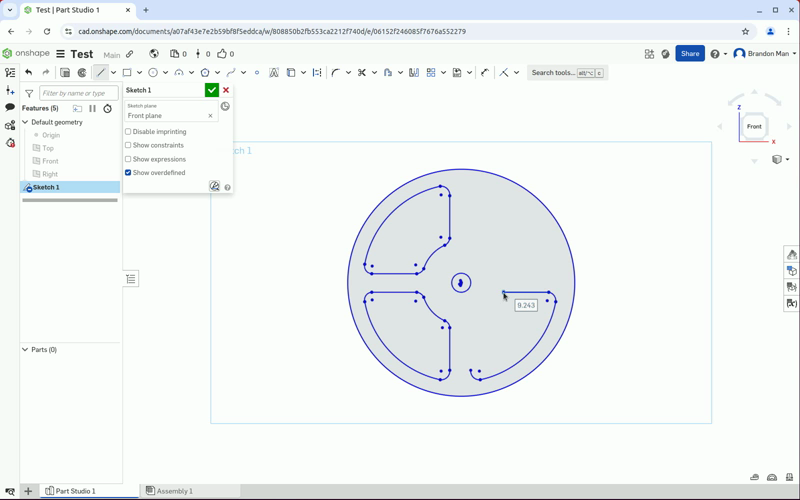
key(a)
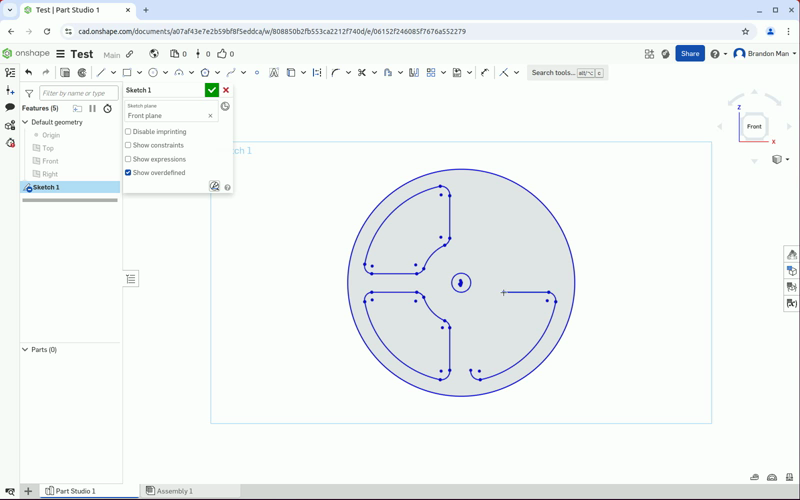
mouse_move(503, 292)
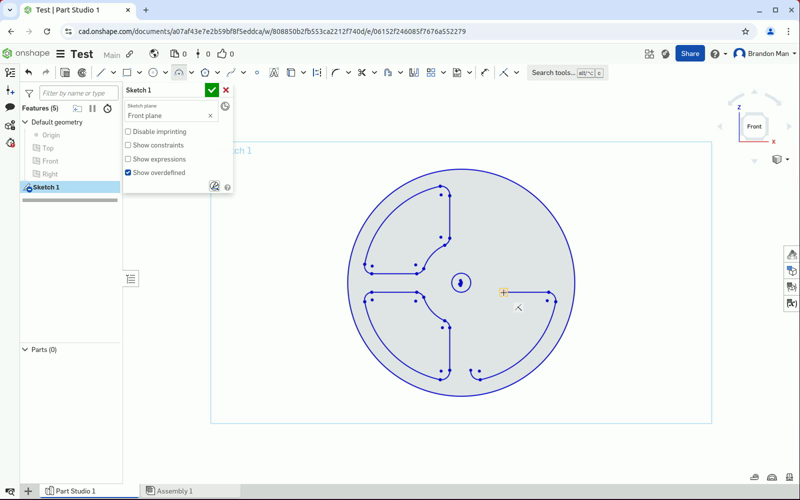
click(503, 292)
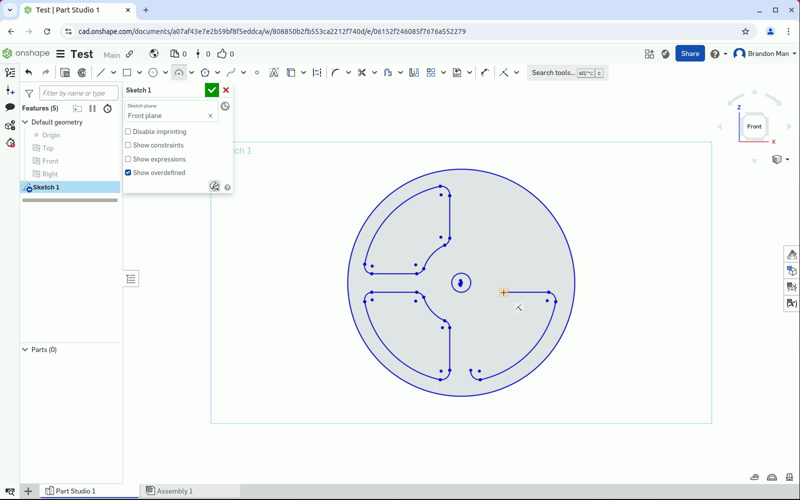
key_down(shift)
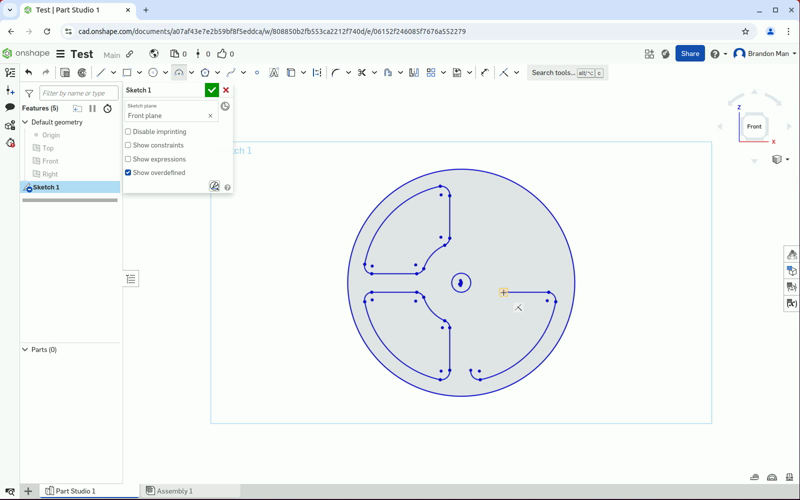
mouse_move(496, 297)
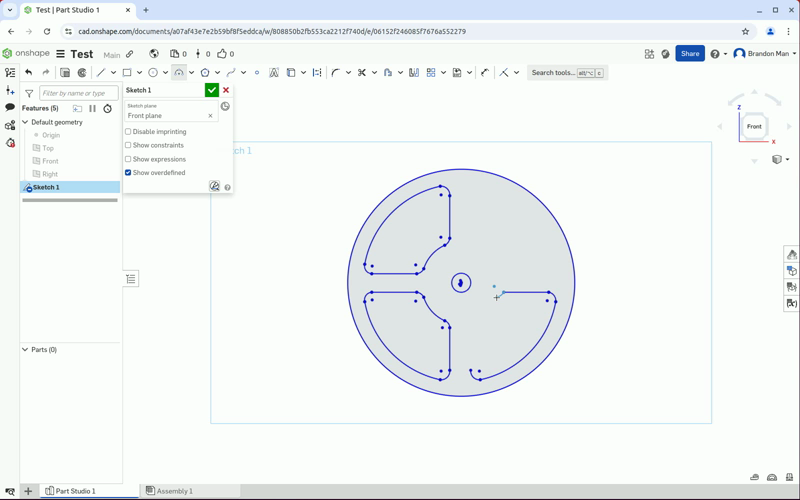
click(496, 297)
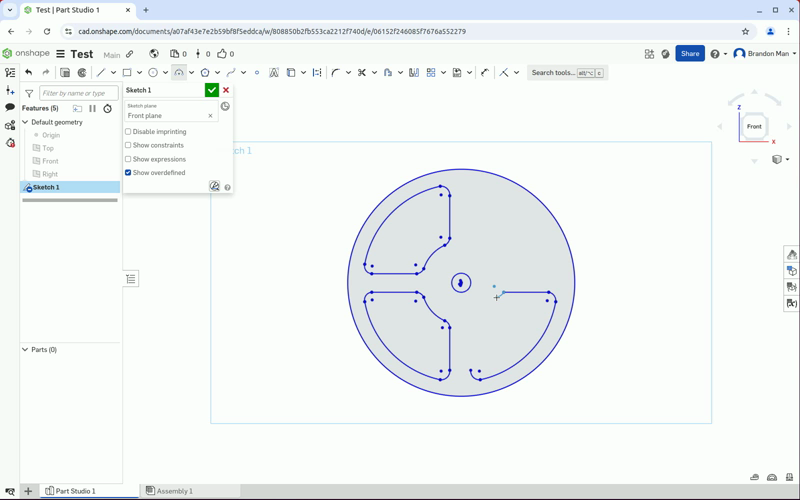
mouse_move(499, 293)
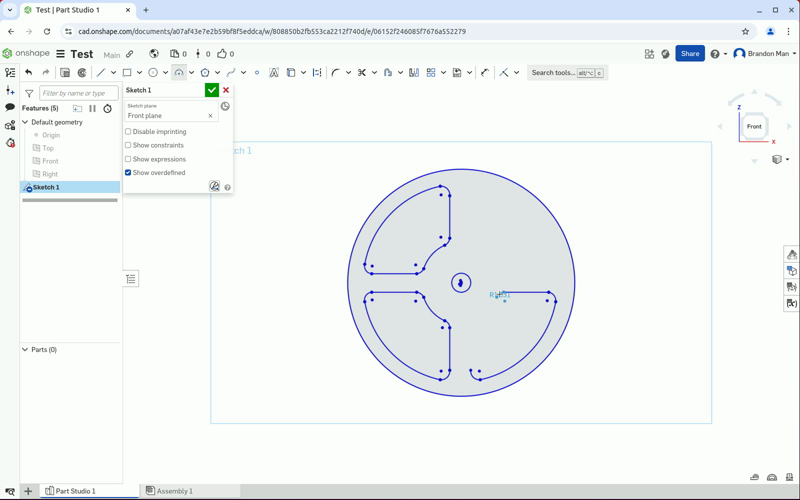
scroll(6)
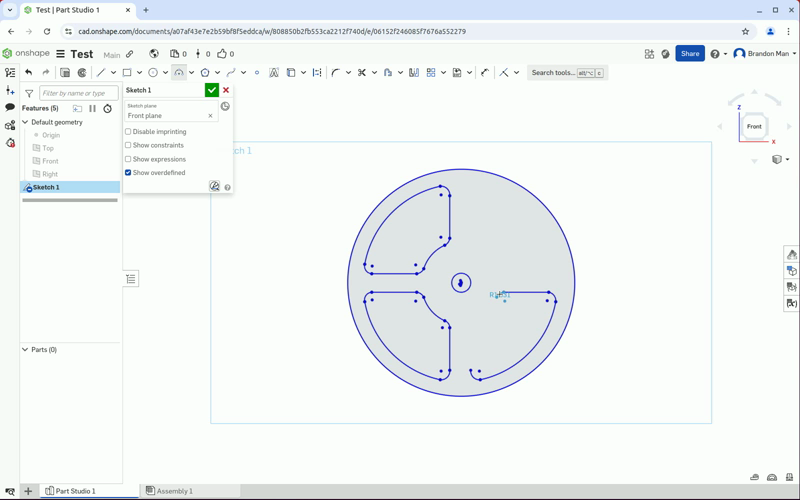
scroll(6)
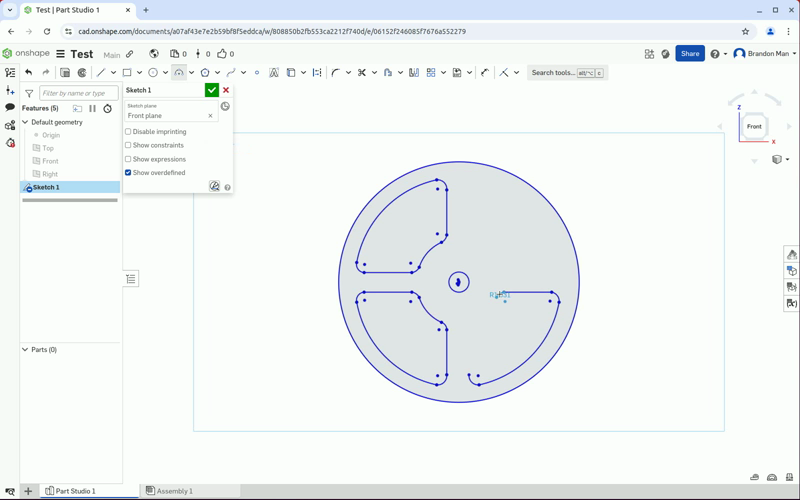
scroll(6)
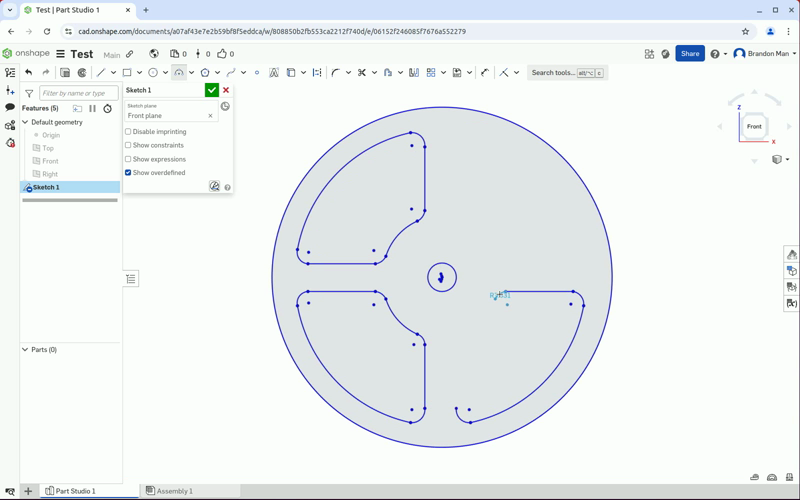
scroll(6)
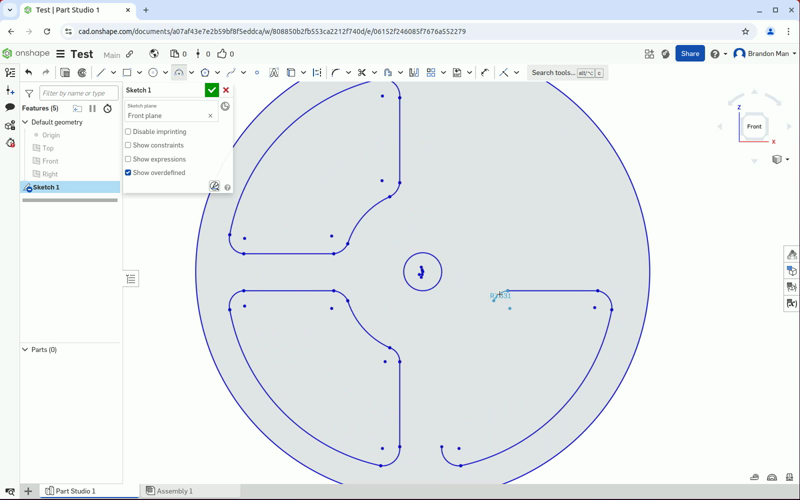
scroll(6)
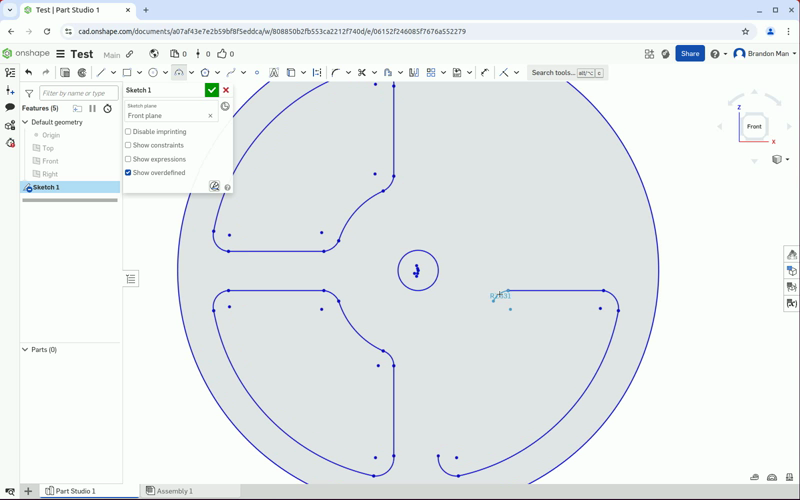
scroll(6)
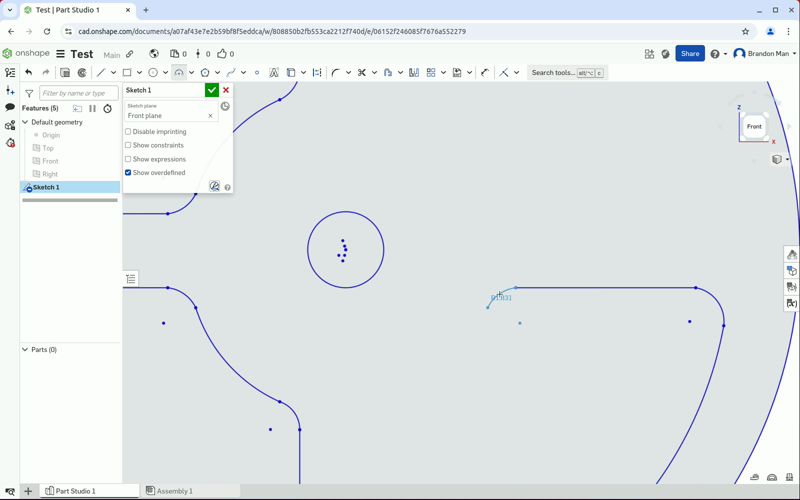
scroll(6)
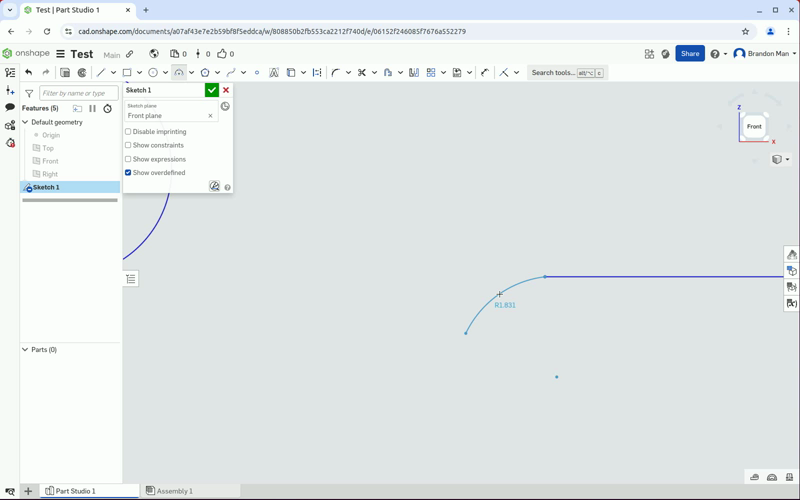
click(499, 293)
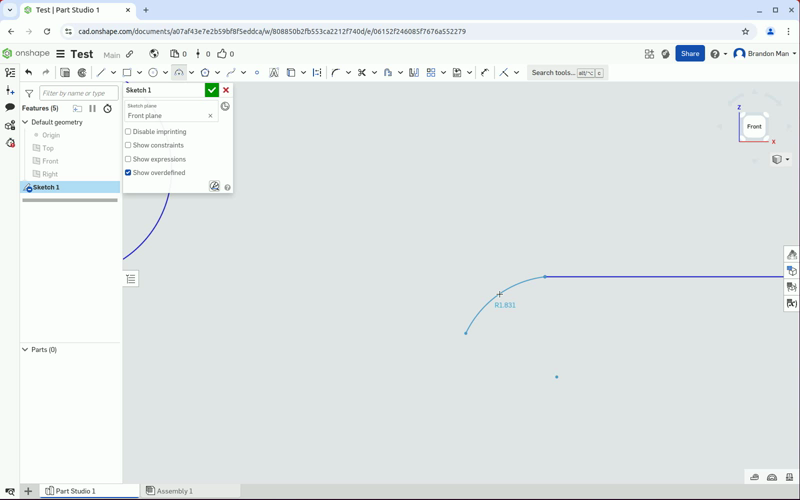
scroll(-6)
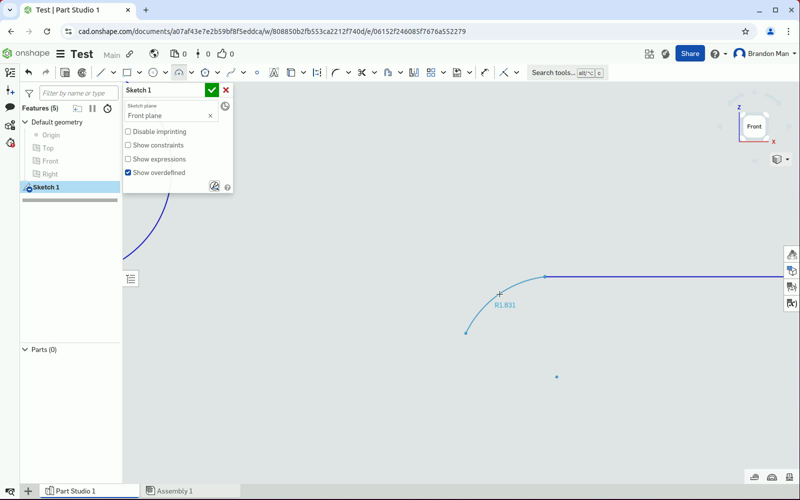
scroll(-6)
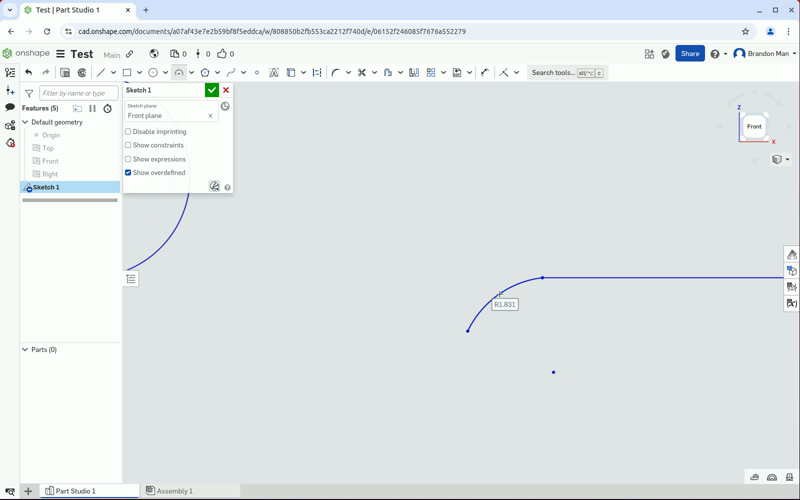
scroll(-6)
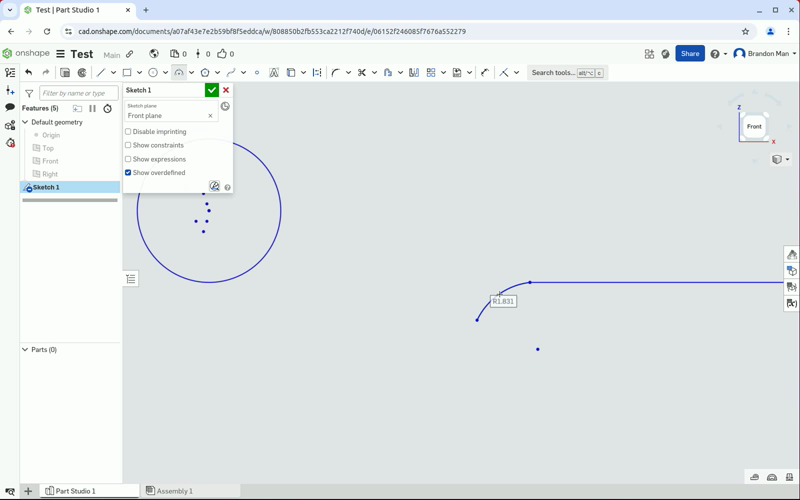
scroll(-6)
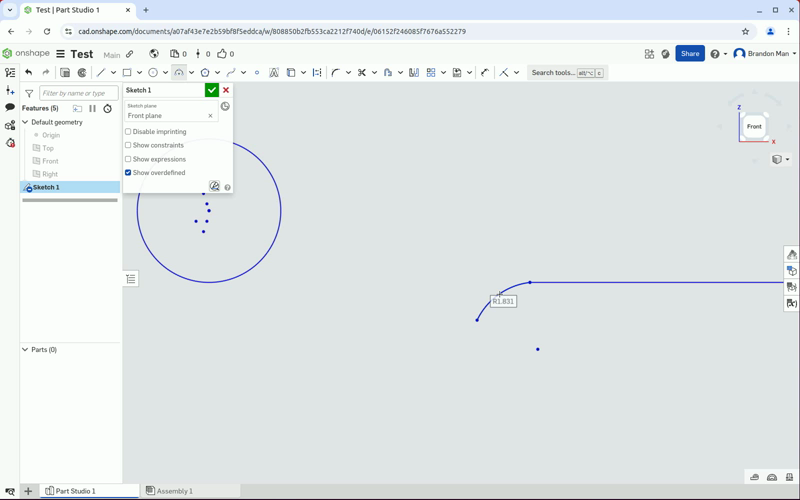
scroll(-6)
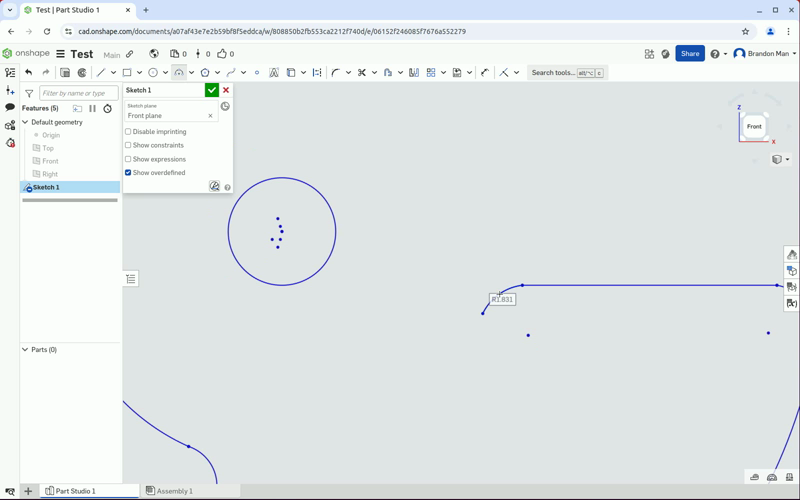
scroll(-6)
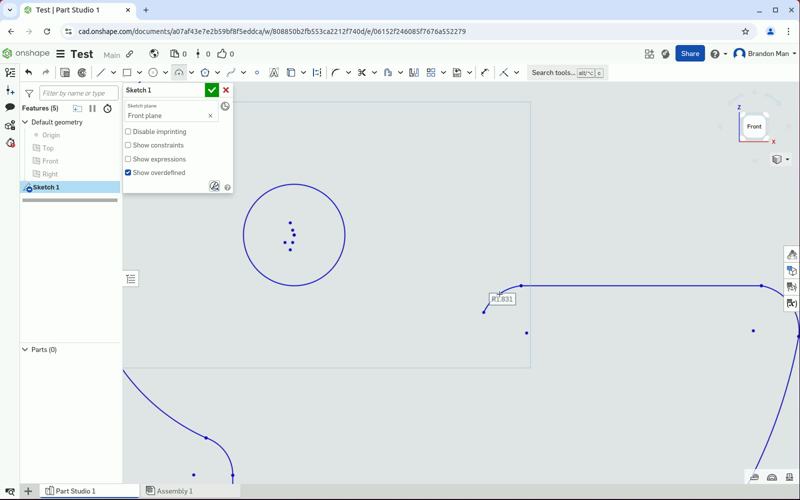
scroll(-6)
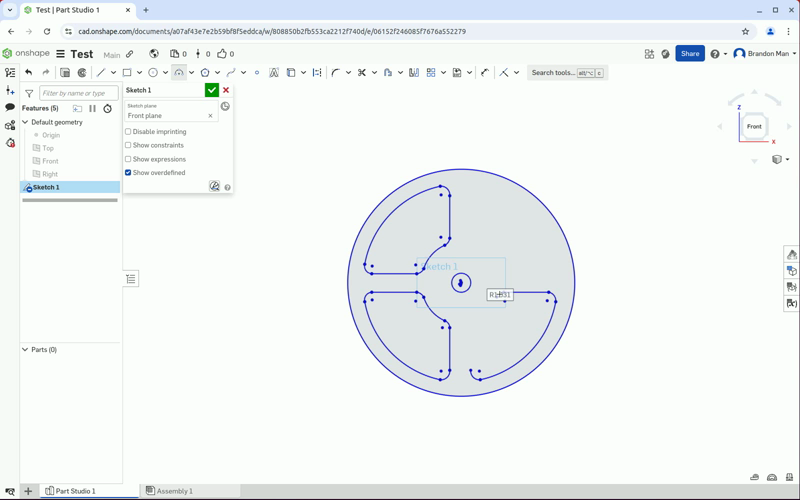
key_up(shift)
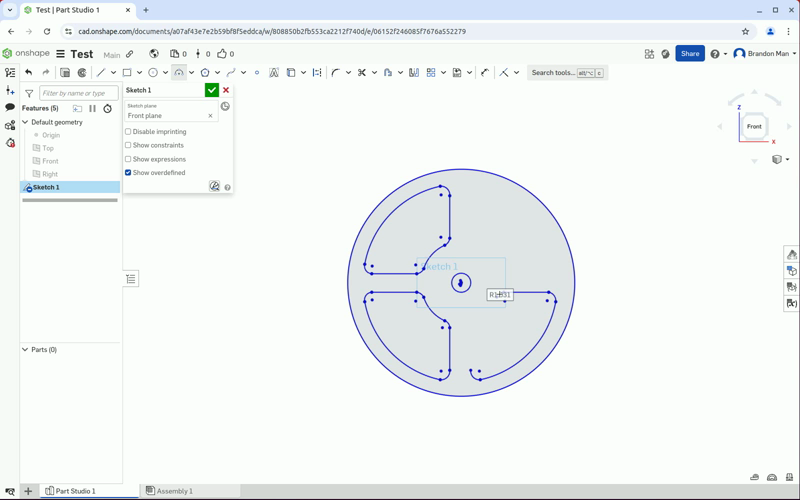
mouse_move(496, 297)
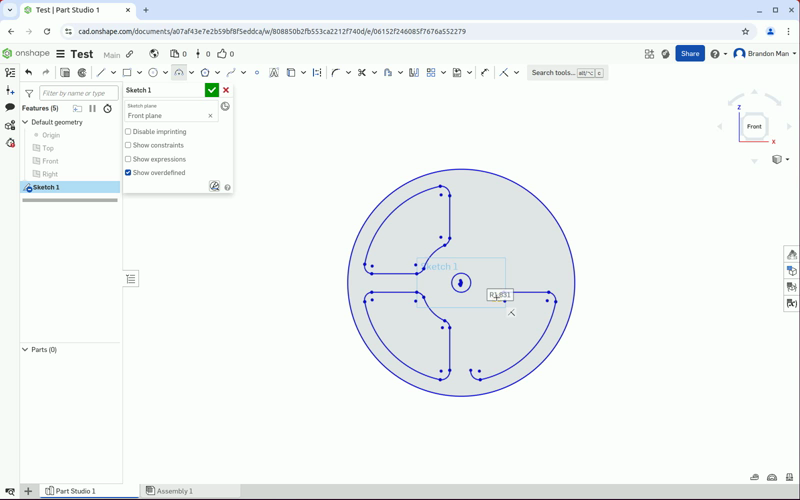
scroll(6)
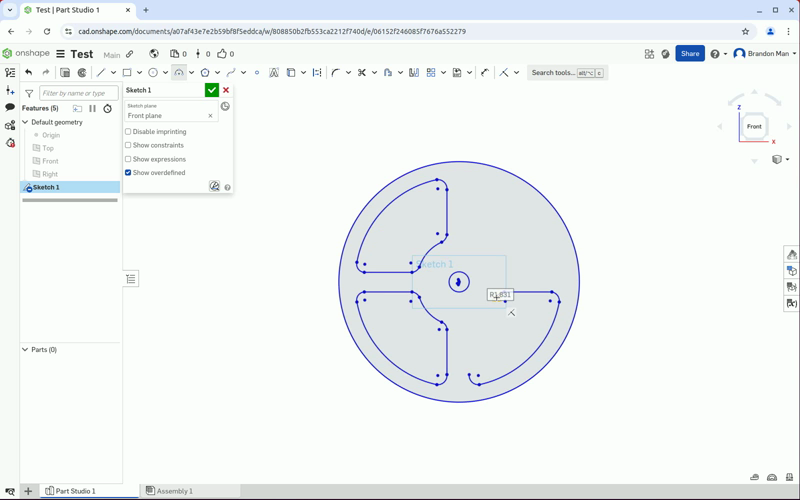
scroll(6)
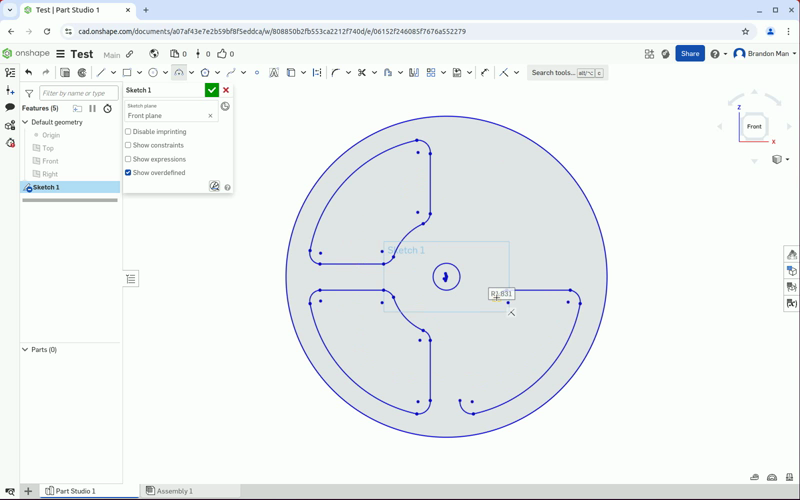
scroll(6)
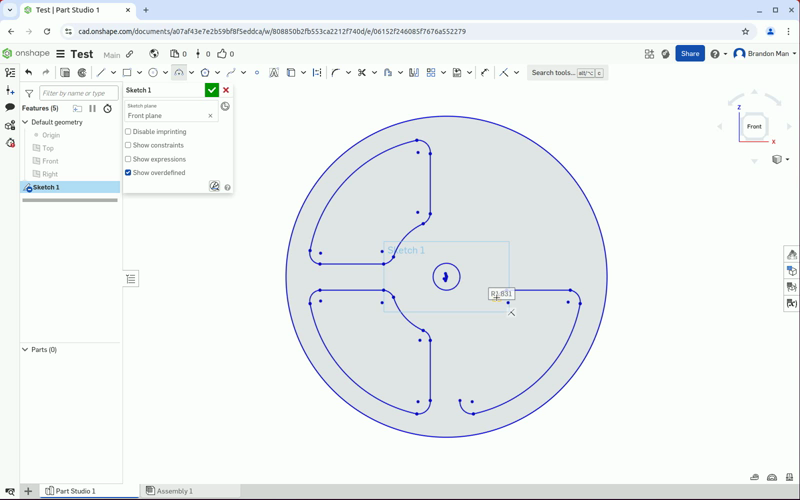
scroll(6)
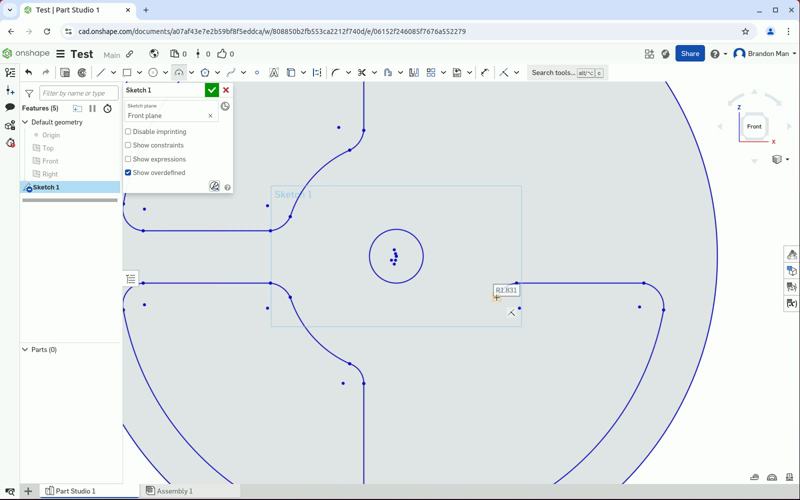
scroll(6)
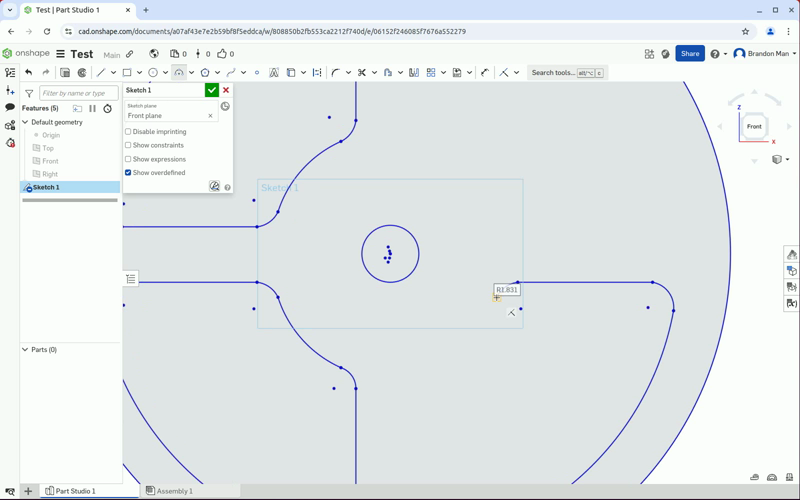
scroll(6)
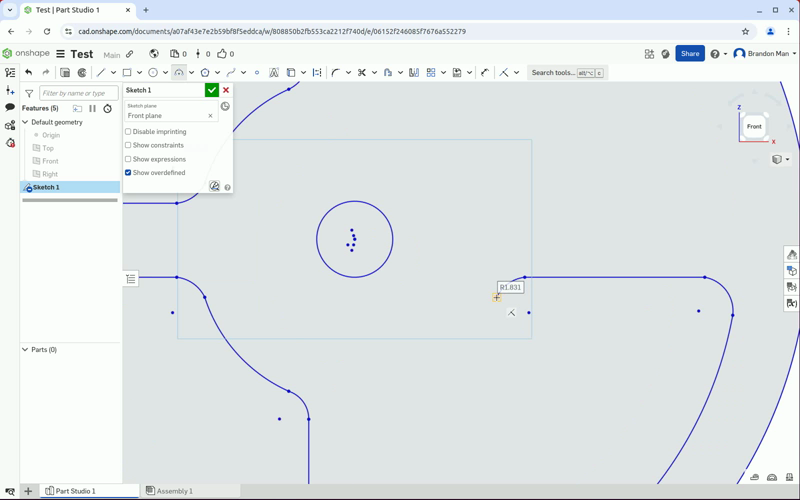
scroll(6)
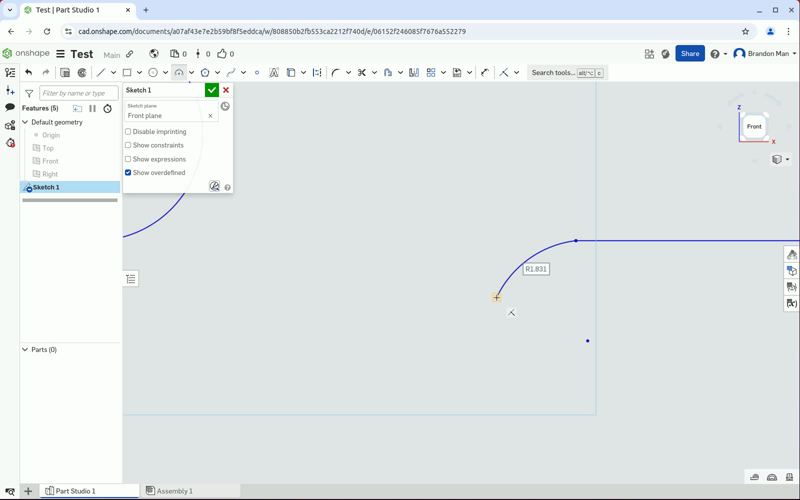
click(496, 297)
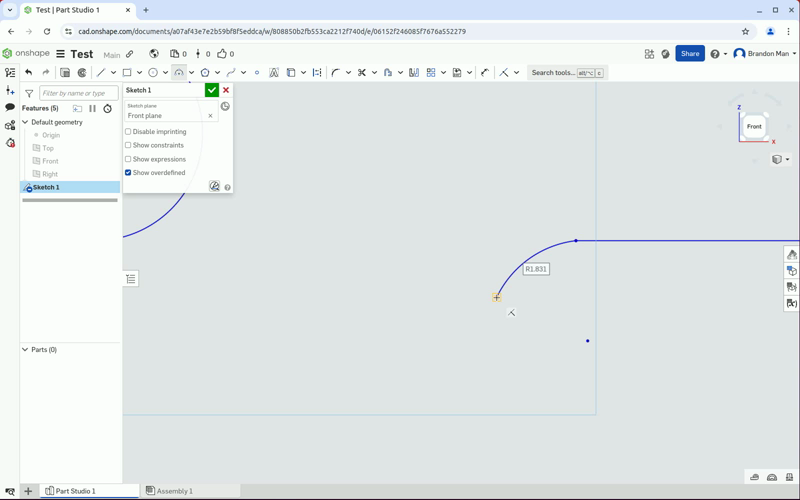
scroll(-6)
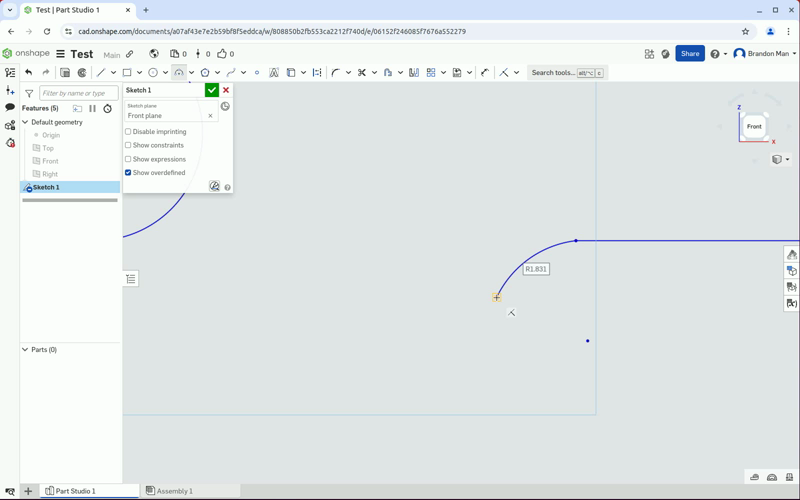
scroll(-6)
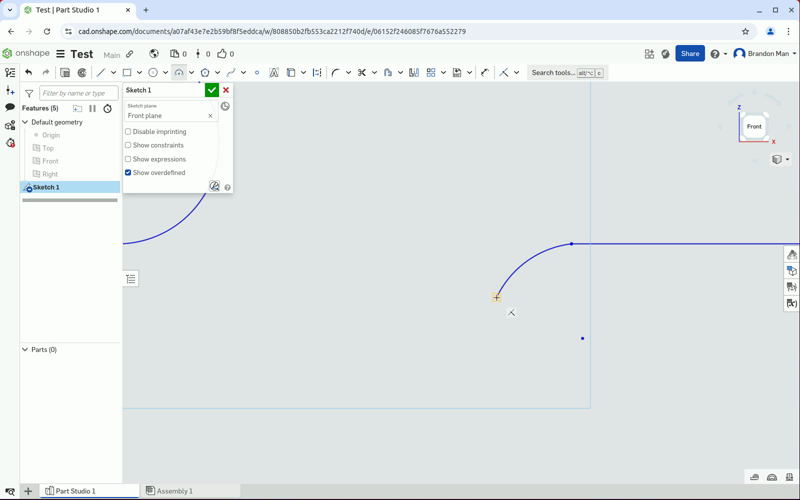
scroll(-6)
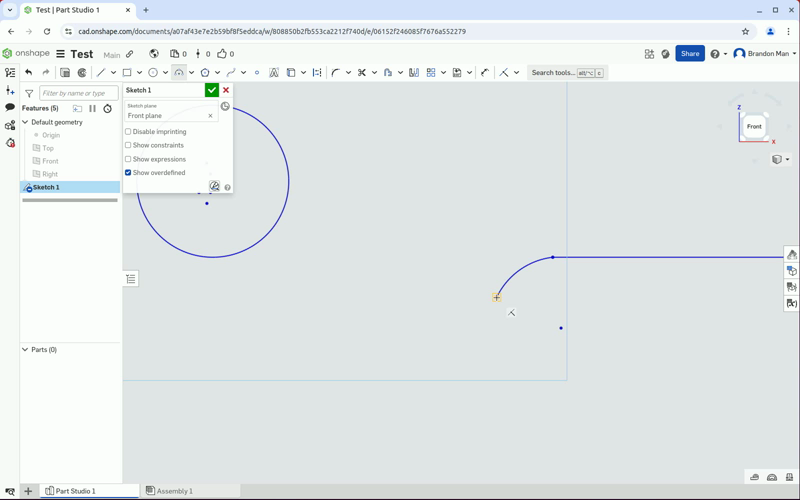
scroll(-6)
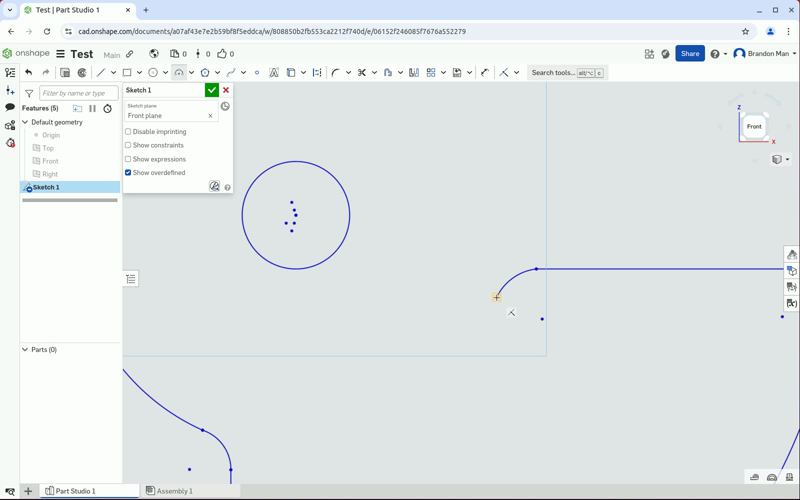
scroll(-6)
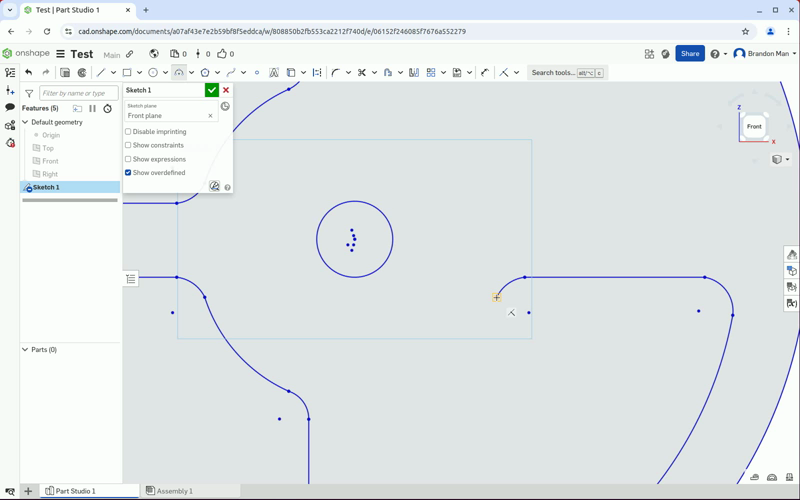
scroll(-6)
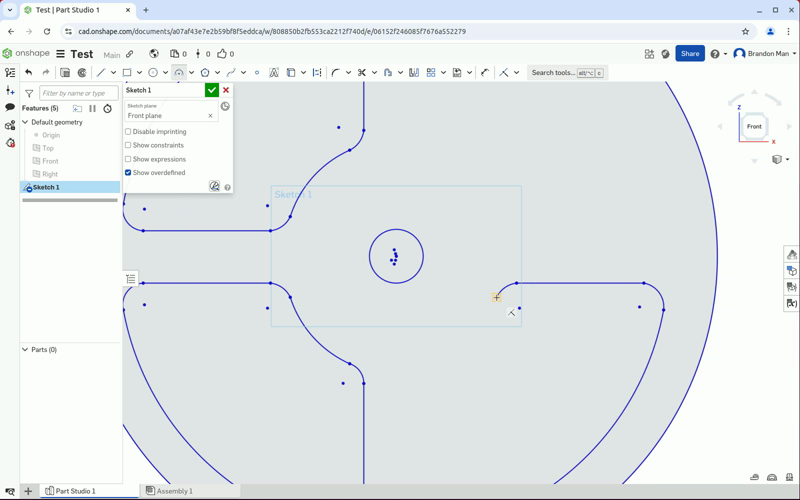
scroll(-6)
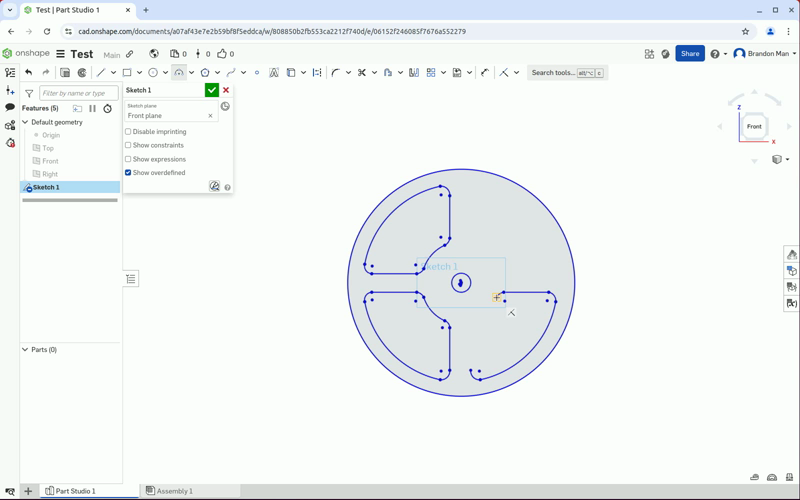
key_down(shift)
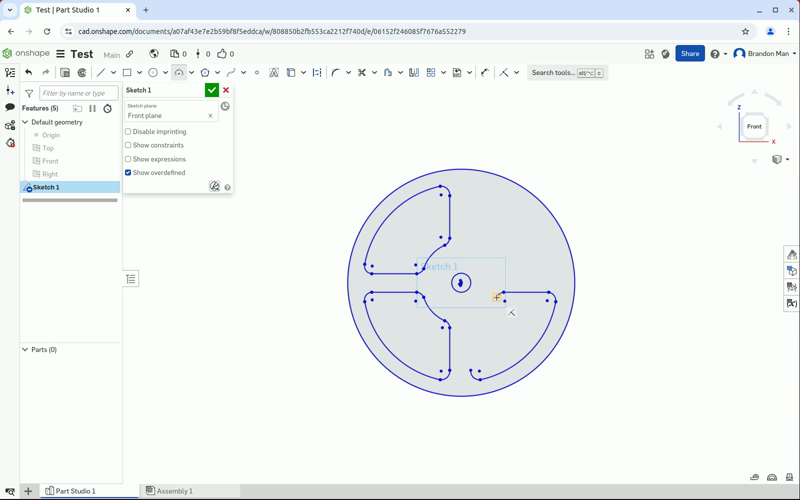
mouse_move(475, 320)
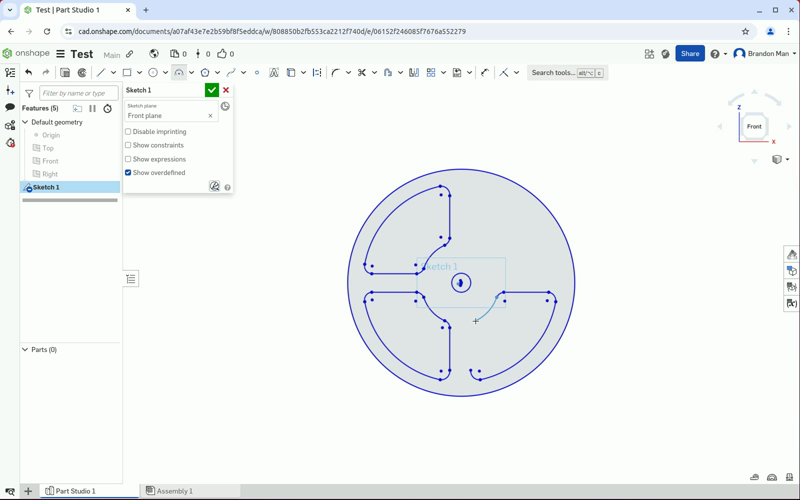
click(475, 320)
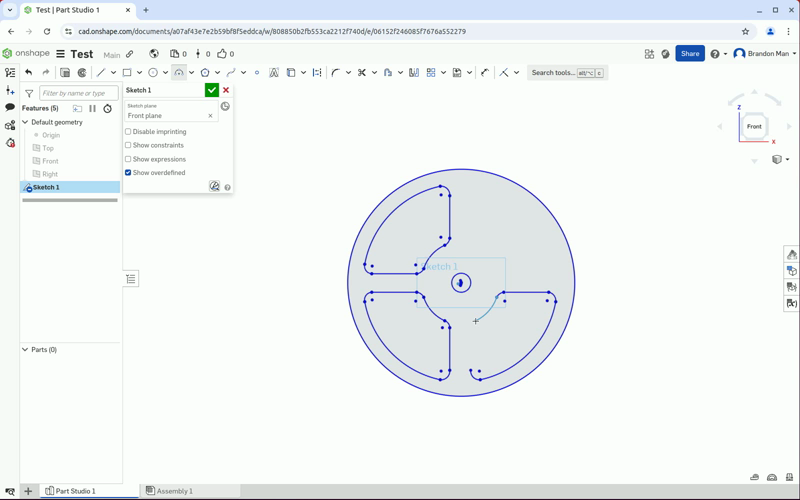
mouse_move(488, 311)
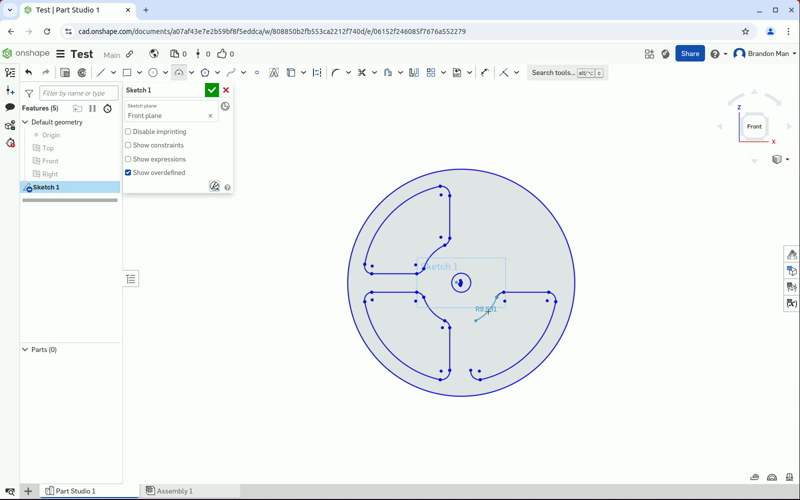
click(488, 311)
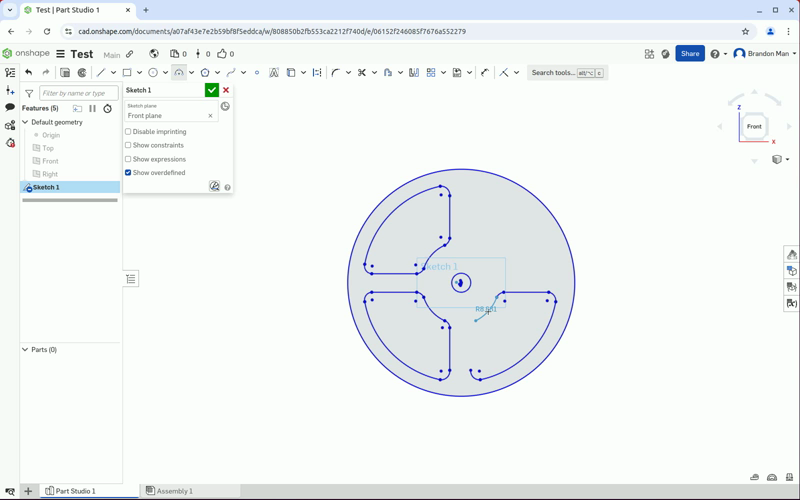
key_up(shift)
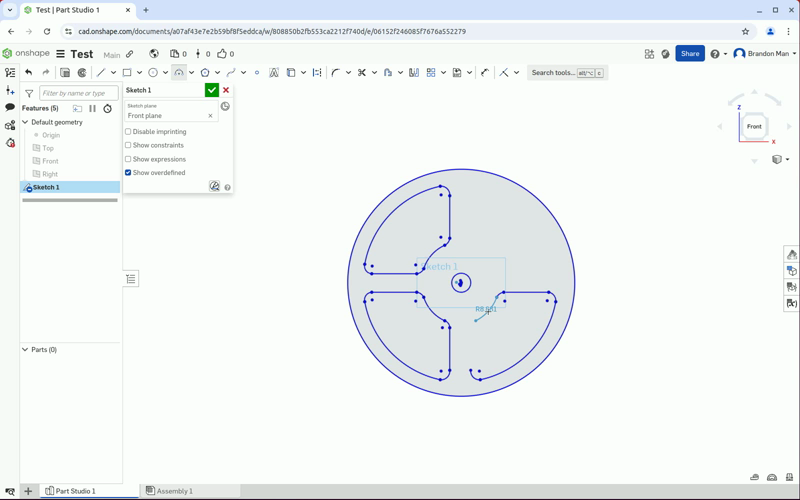
mouse_move(475, 320)
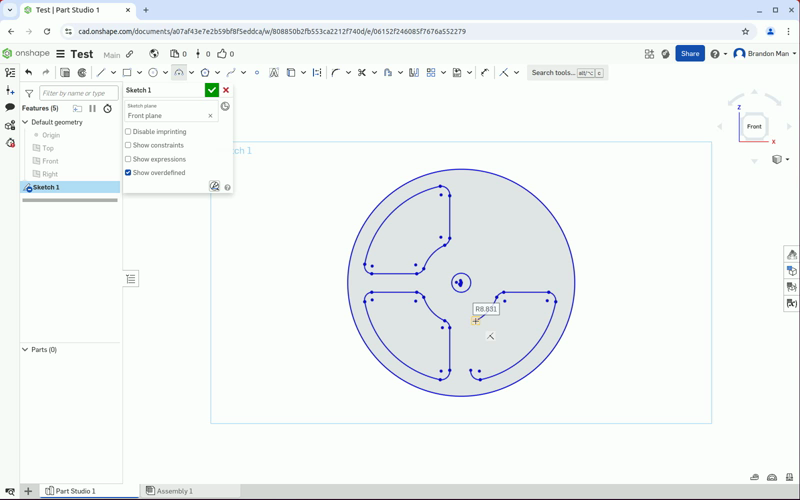
click(475, 320)
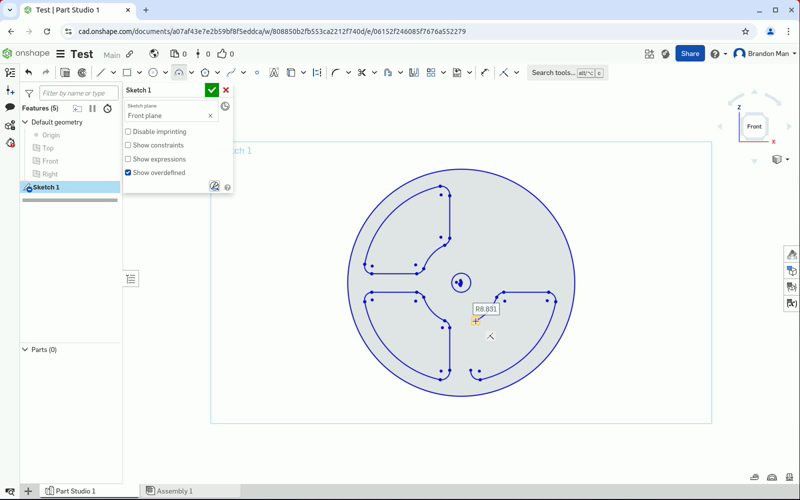
key_down(shift)
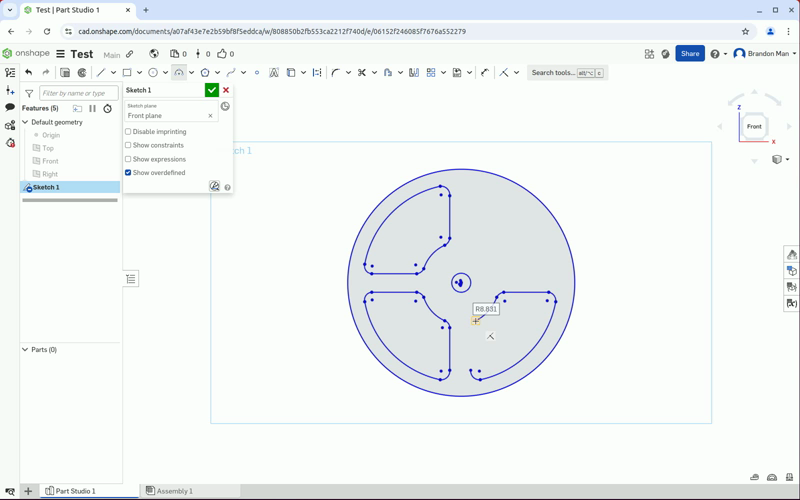
mouse_move(470, 327)
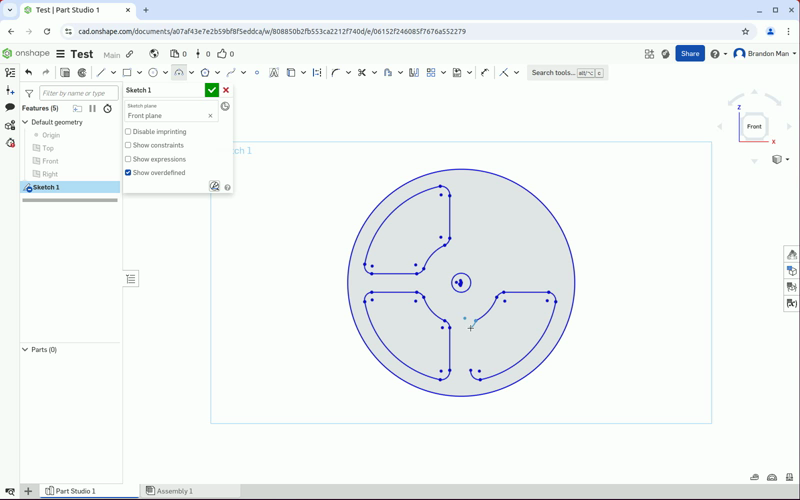
click(470, 327)
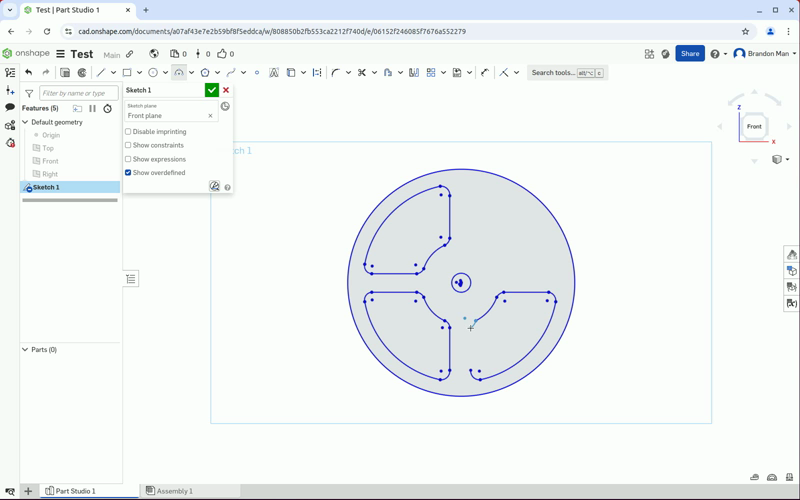
mouse_move(472, 323)
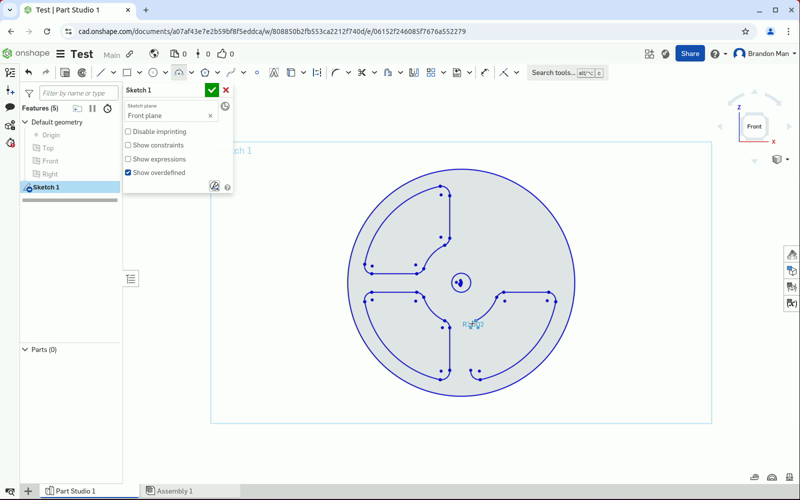
scroll(6)
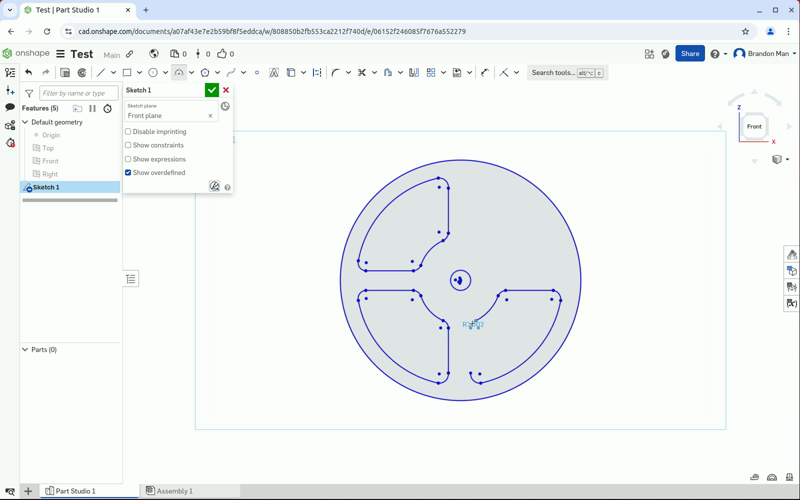
scroll(6)
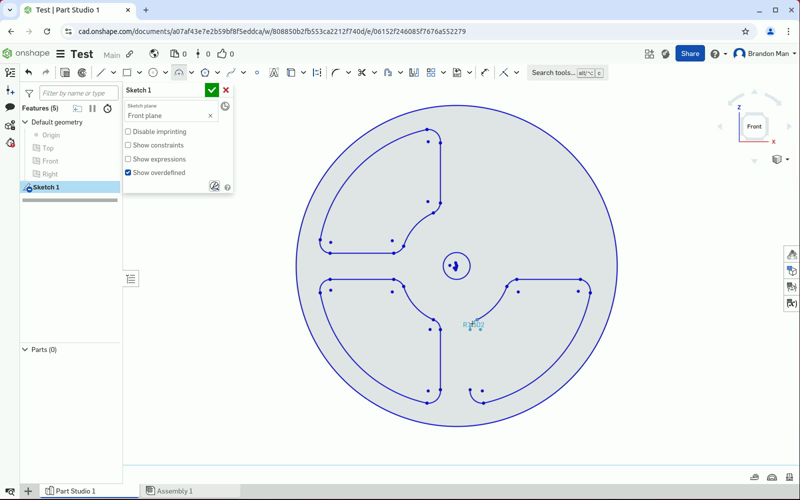
scroll(6)
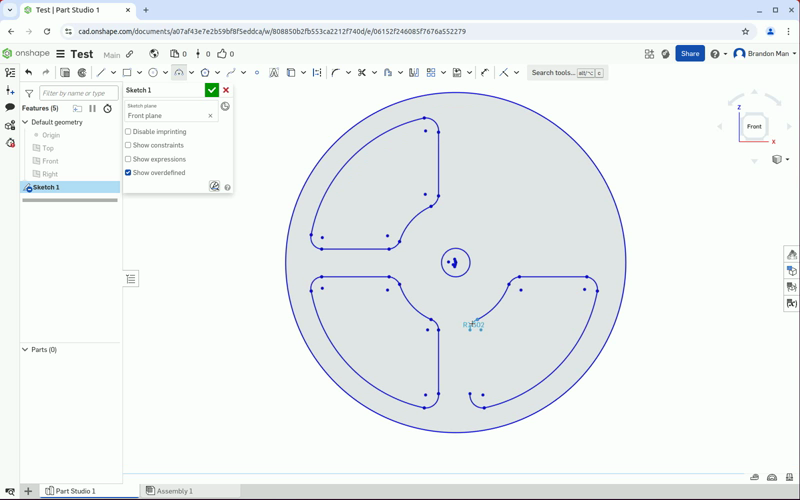
scroll(6)
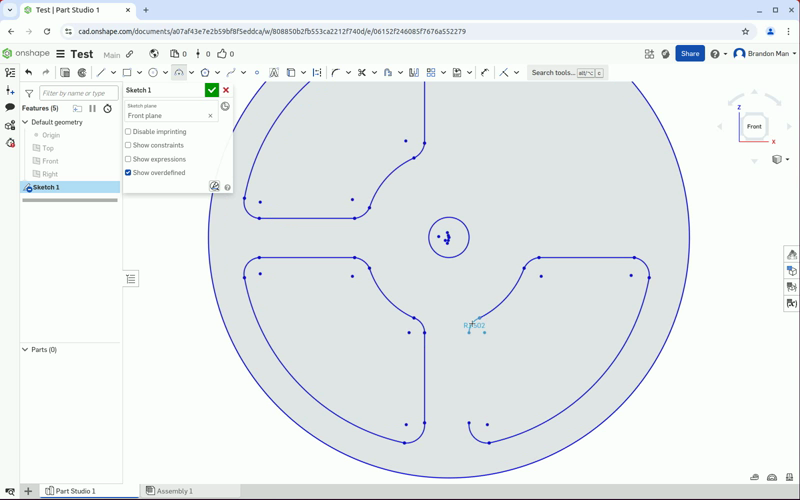
scroll(6)
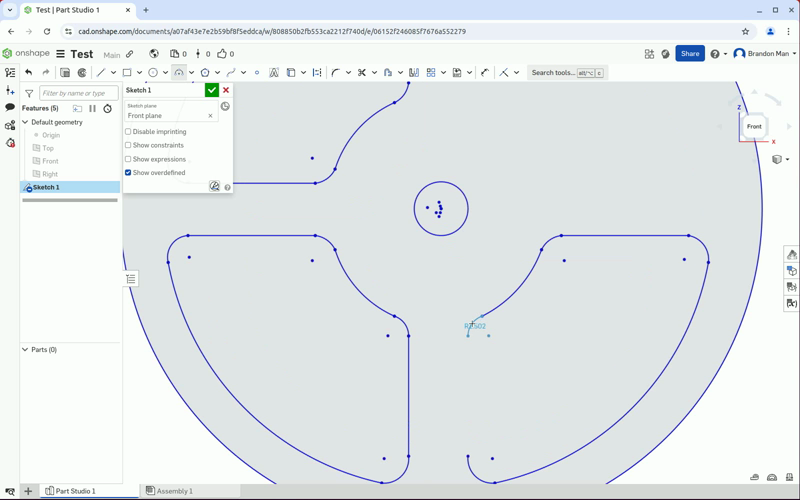
scroll(6)
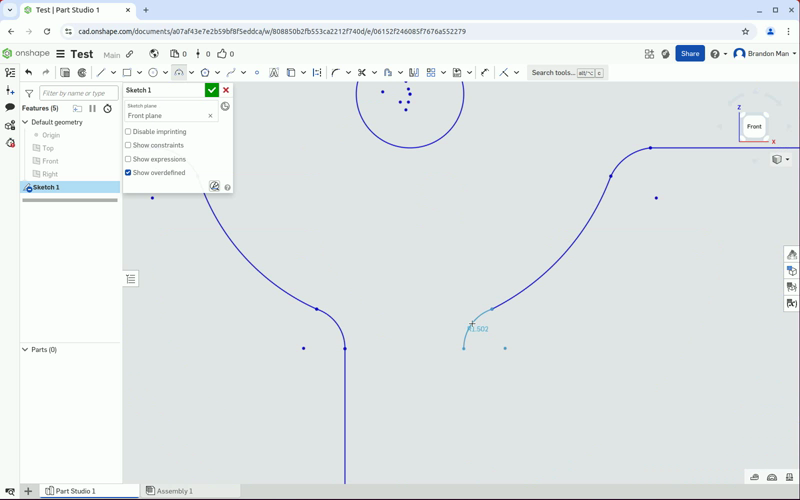
scroll(6)
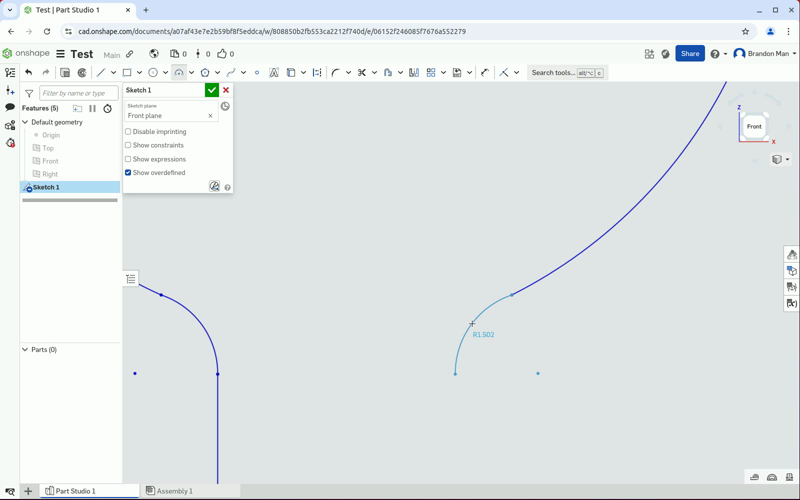
click(472, 323)
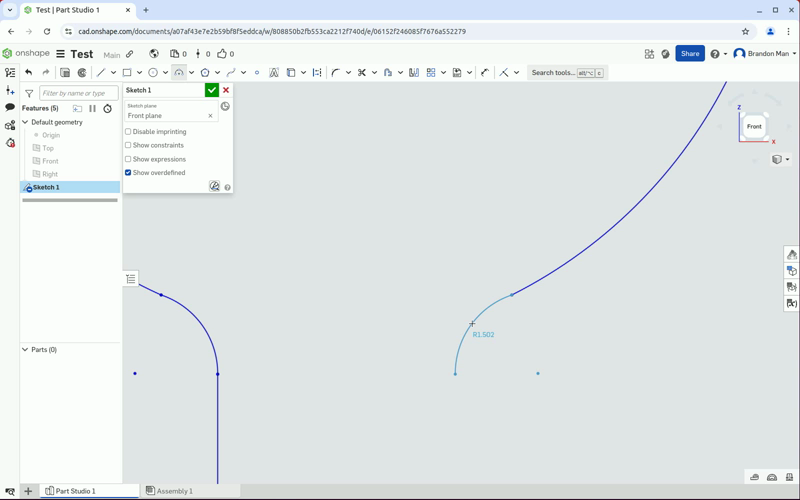
scroll(-6)
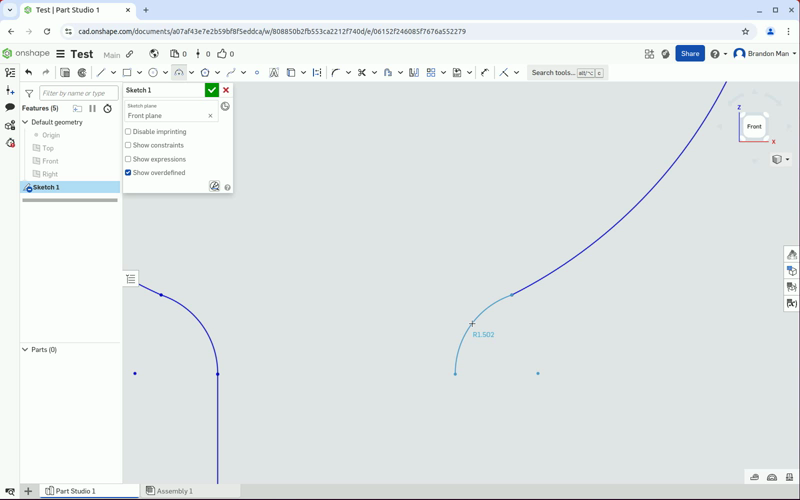
scroll(-6)
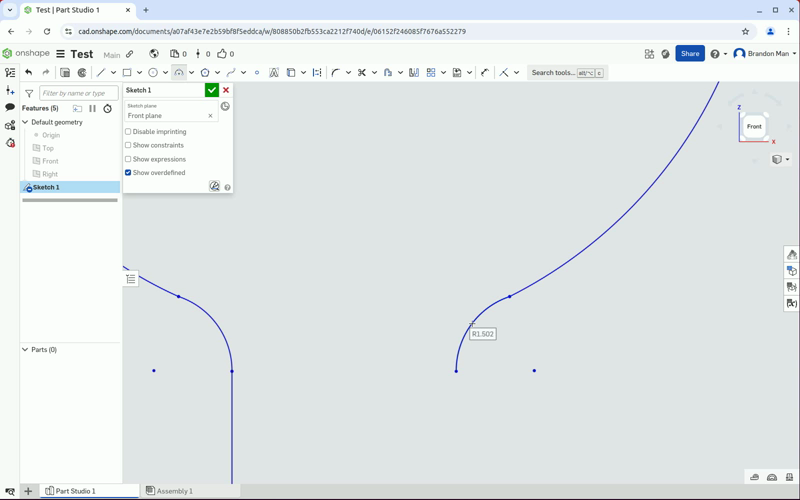
scroll(-6)
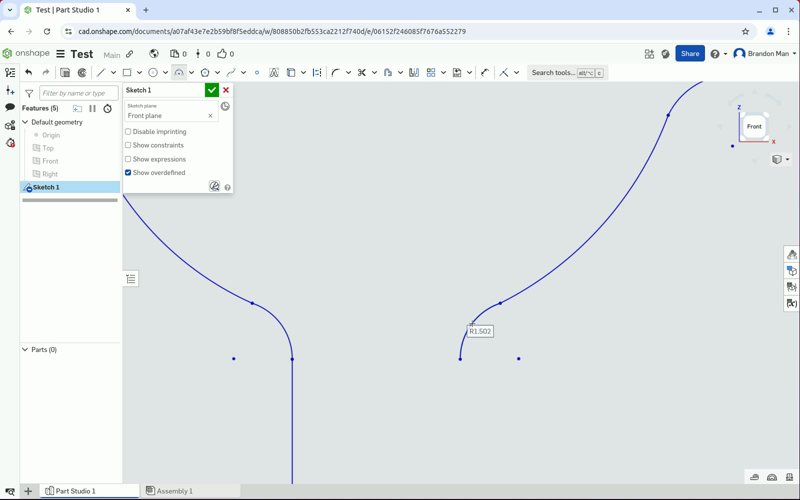
scroll(-6)
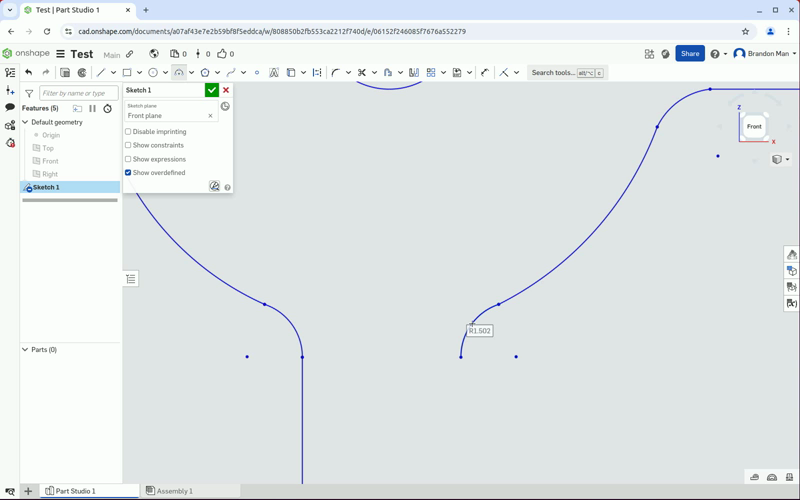
scroll(-6)
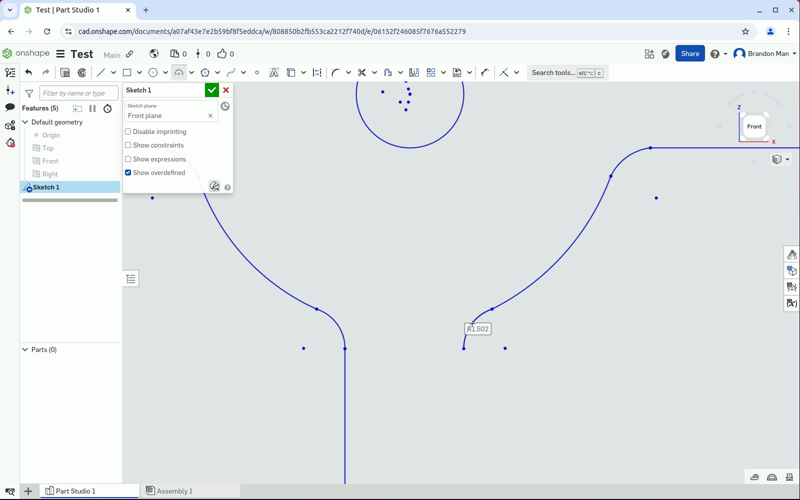
scroll(-6)
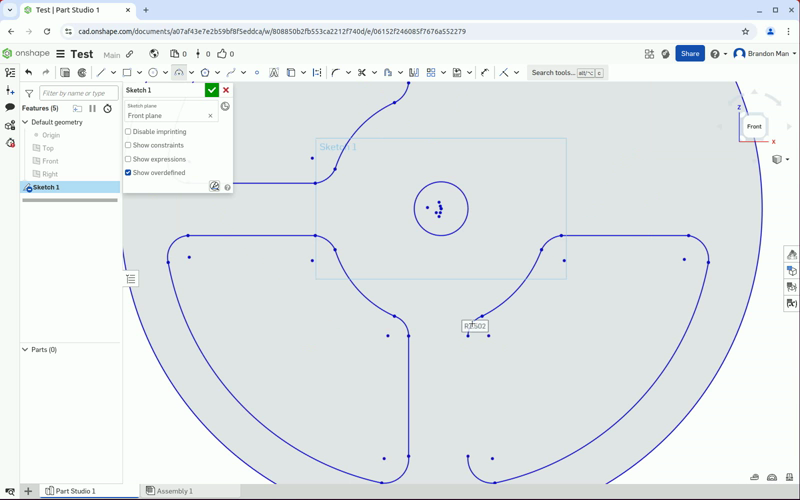
scroll(-6)
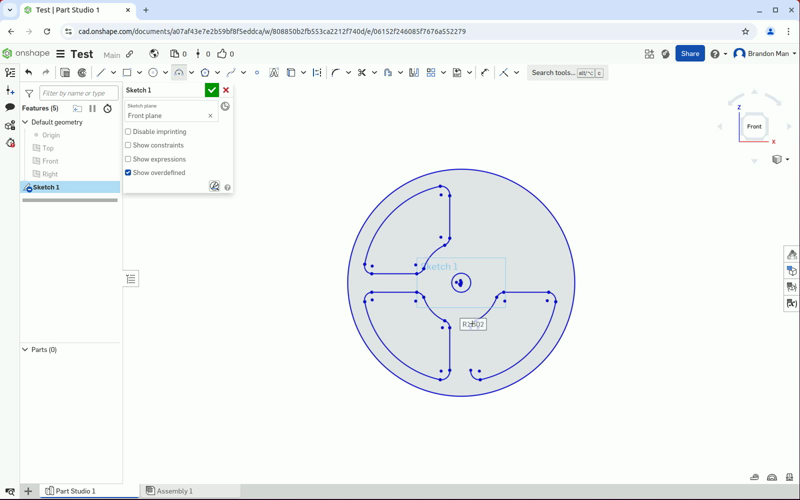
key_up(shift)
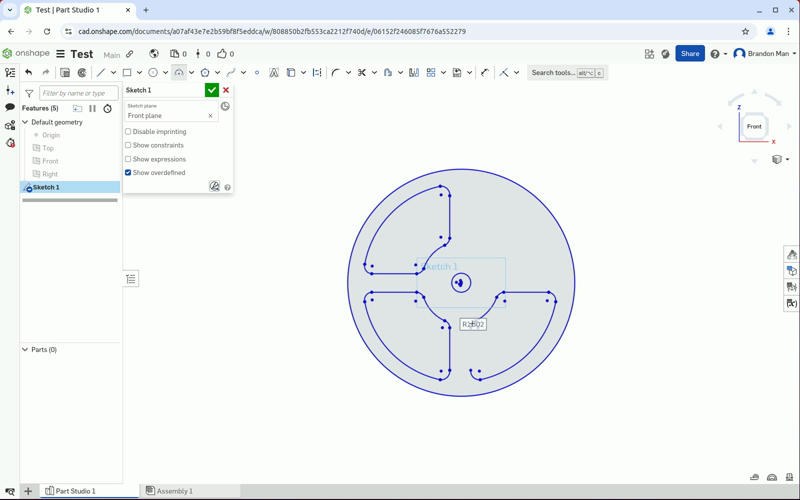
key(esc)
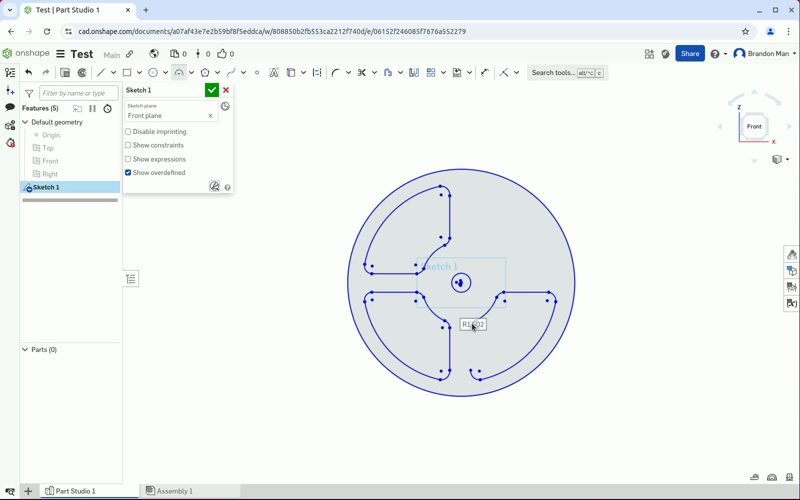
key(l)
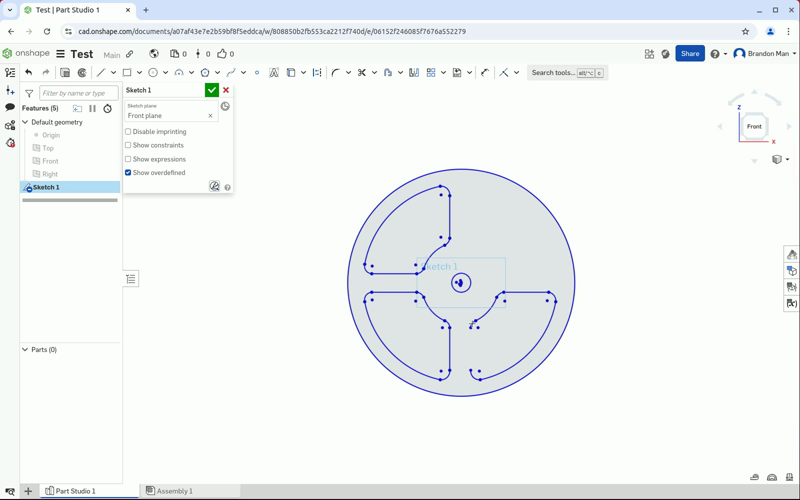
mouse_move(470, 327)
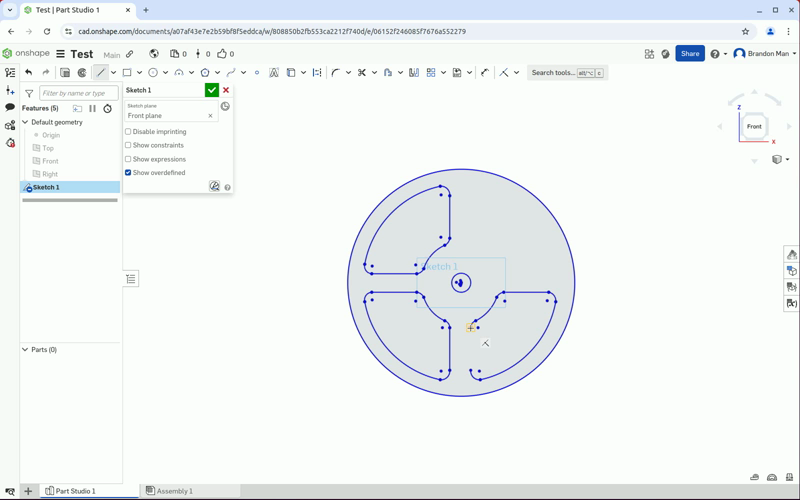
scroll(6)
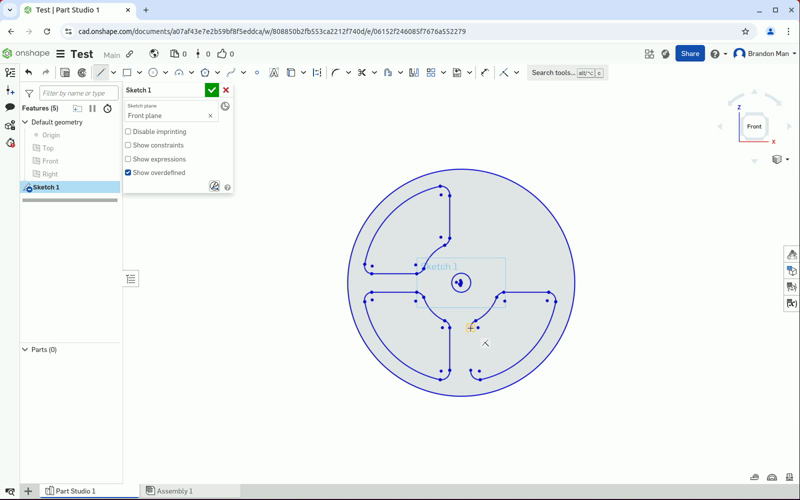
scroll(6)
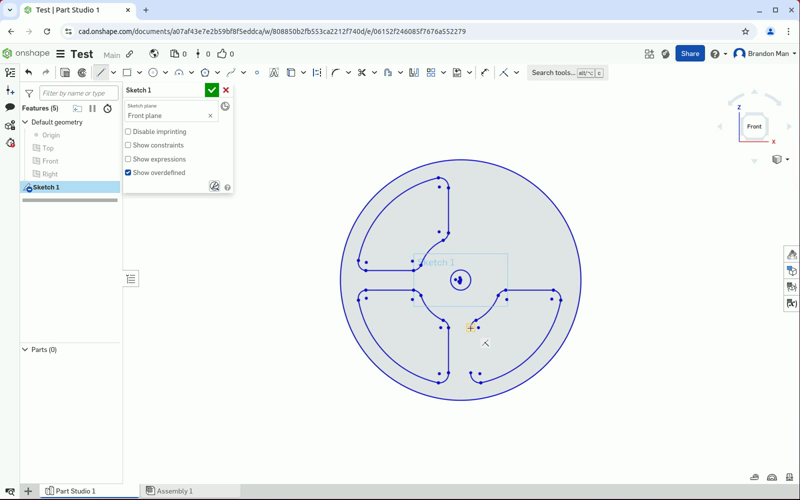
scroll(6)
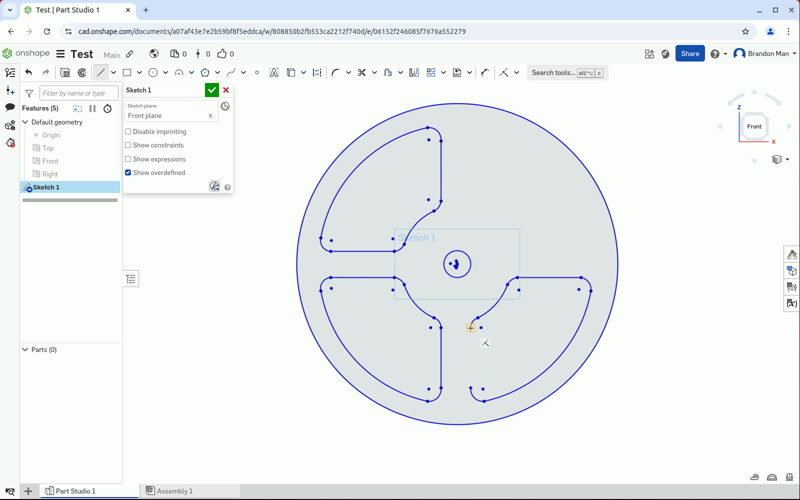
scroll(6)
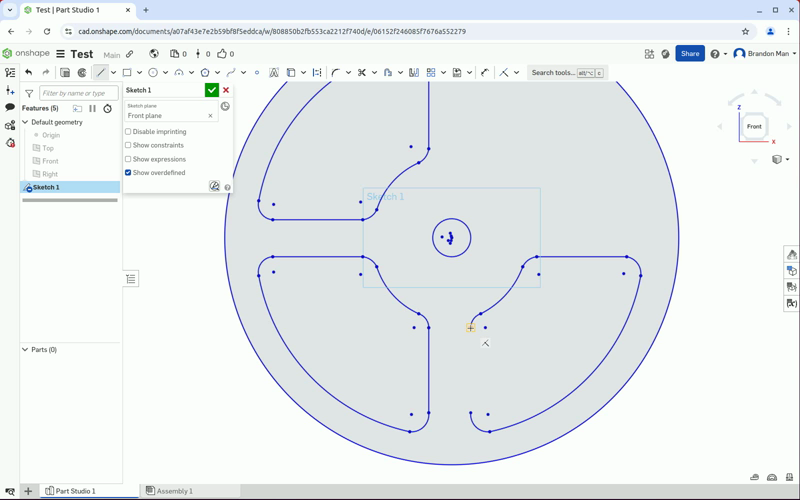
scroll(6)
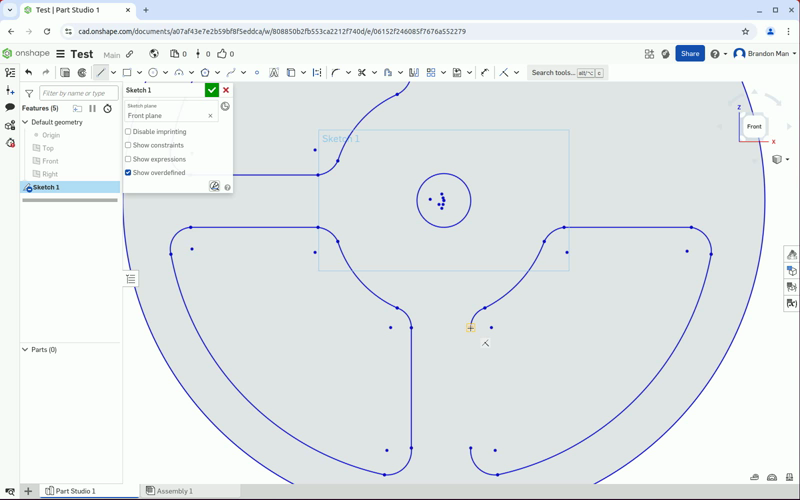
scroll(6)
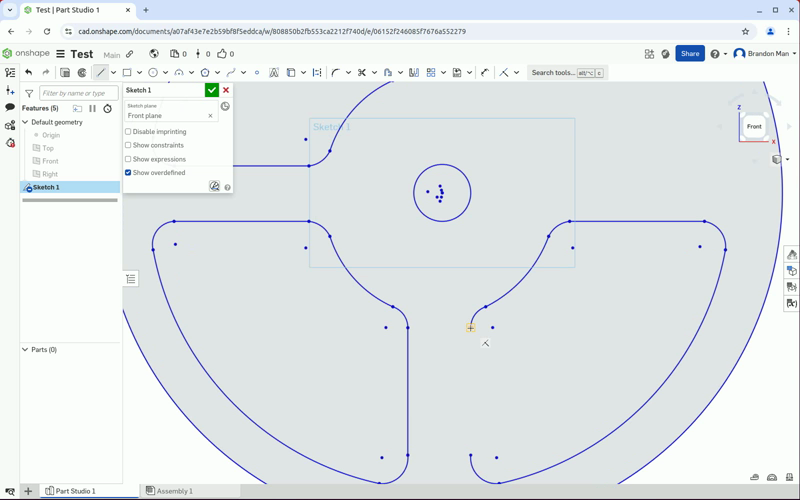
scroll(6)
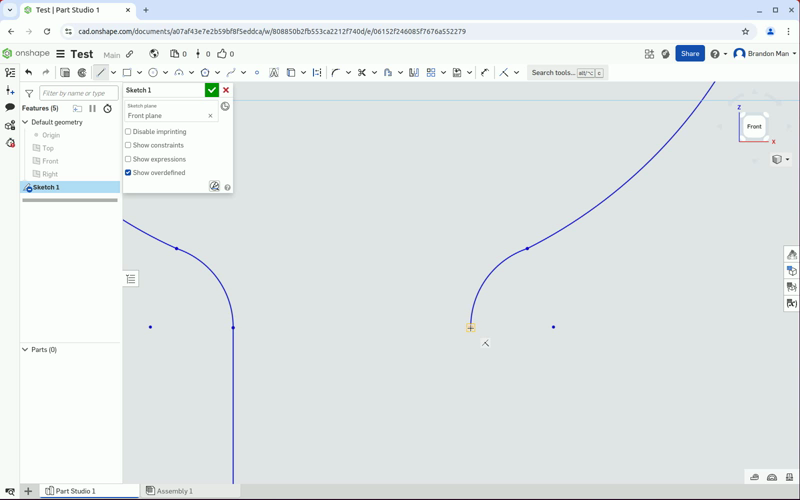
click(470, 327)
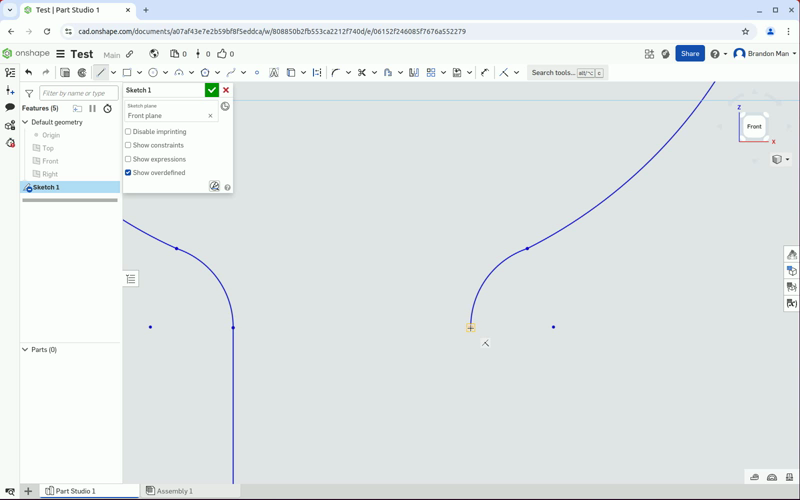
scroll(-6)
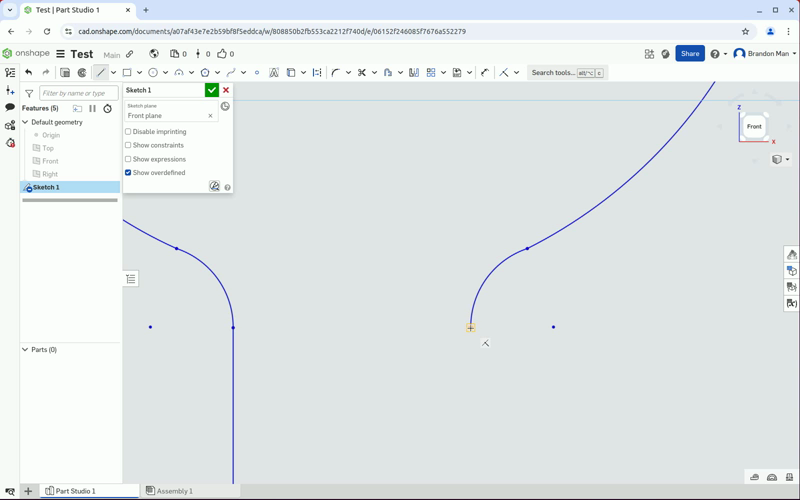
scroll(-6)
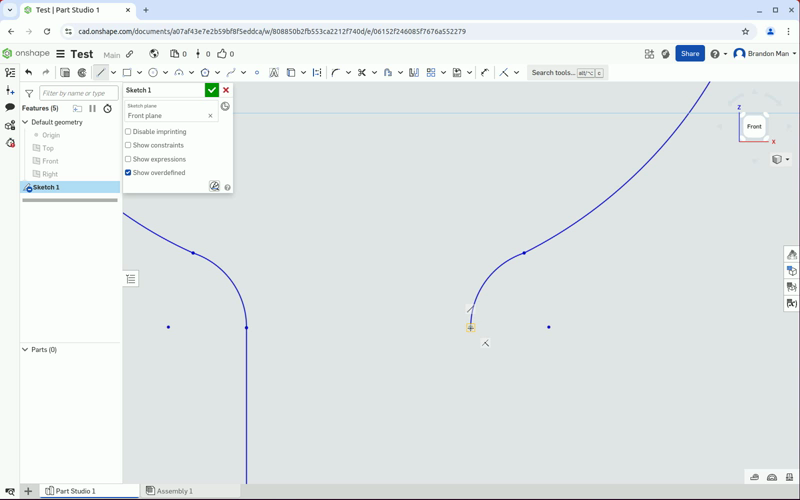
scroll(-6)
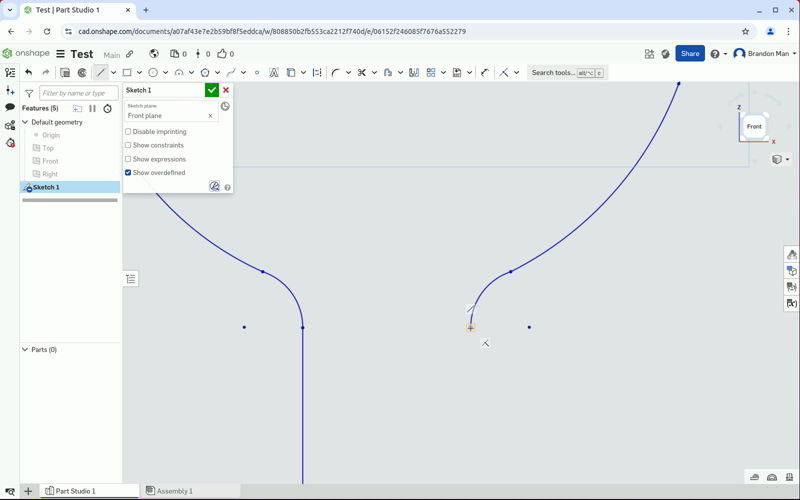
scroll(-6)
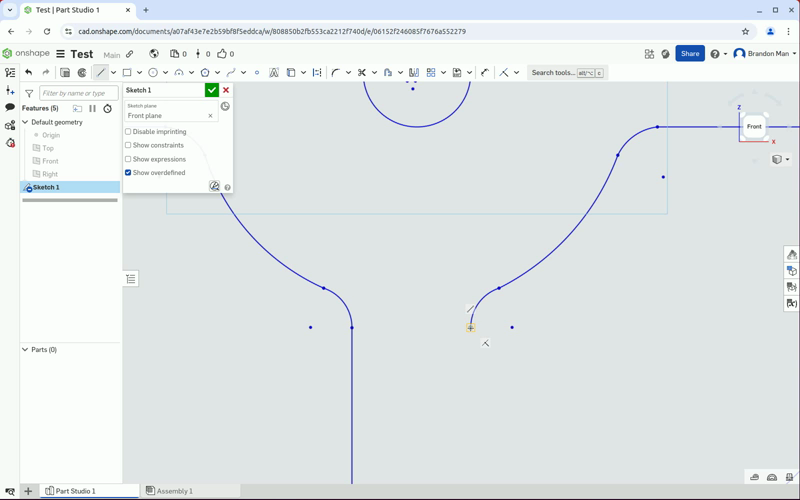
scroll(-6)
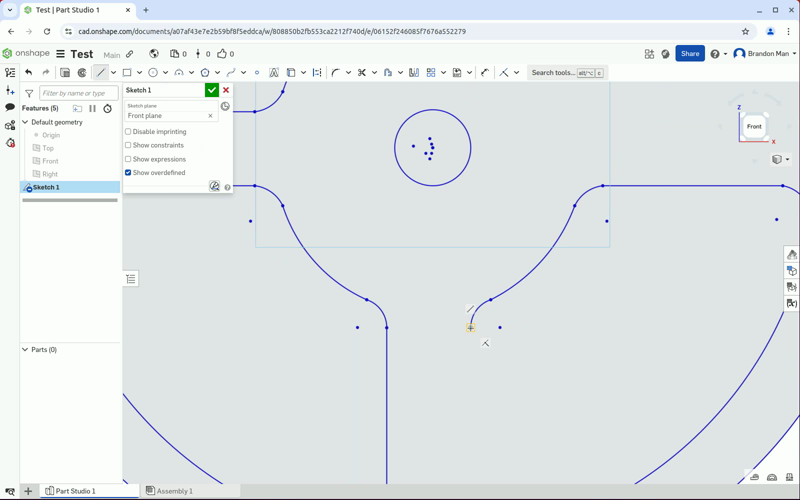
scroll(-6)
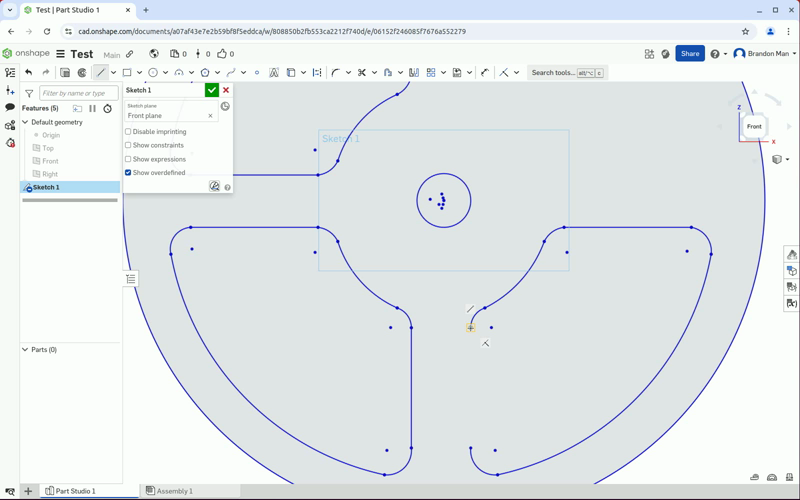
scroll(-6)
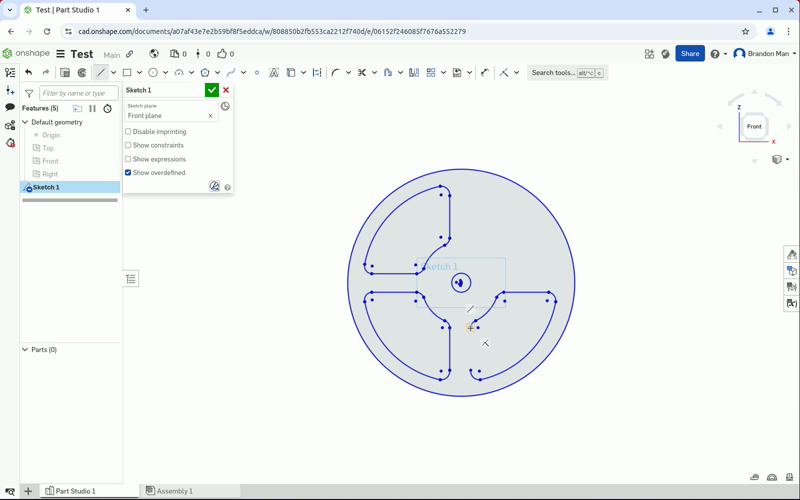
mouse_move(500, 327)
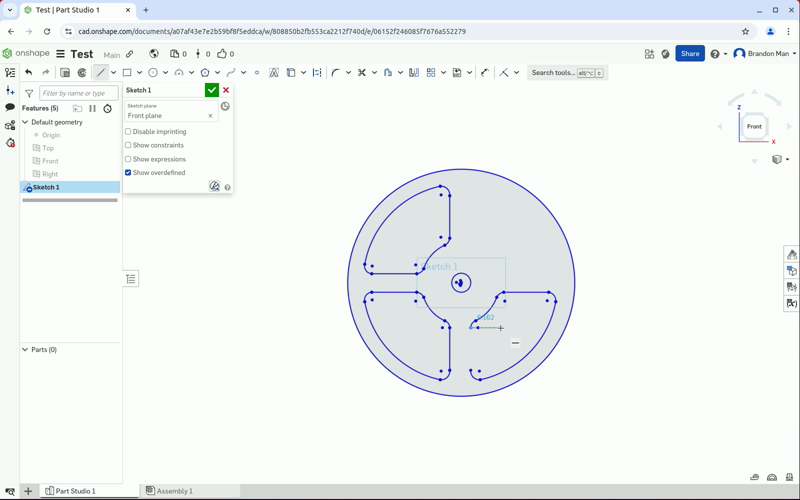
key_down(shift)
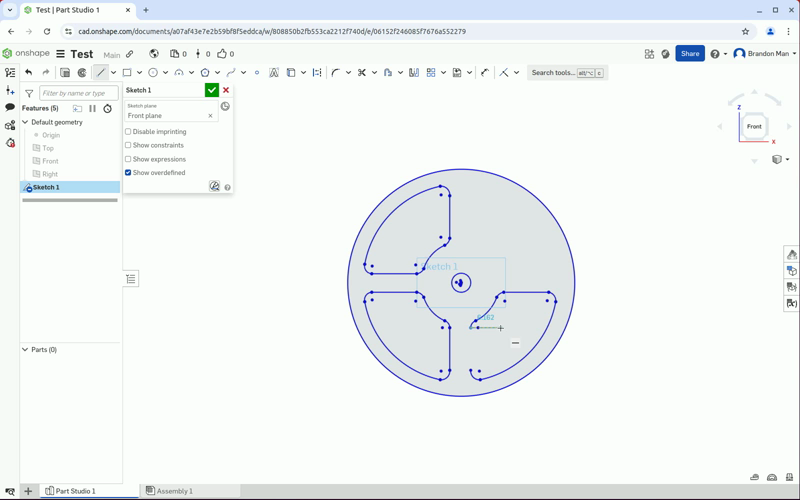
mouse_move(470, 370)
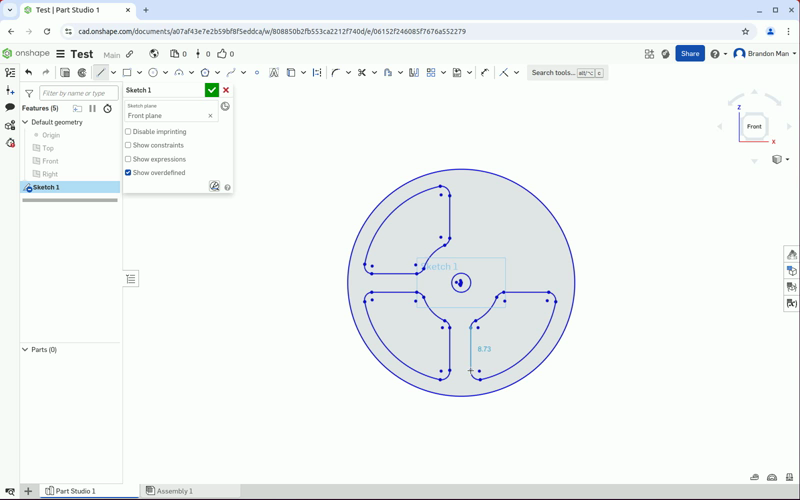
key_up(shift)
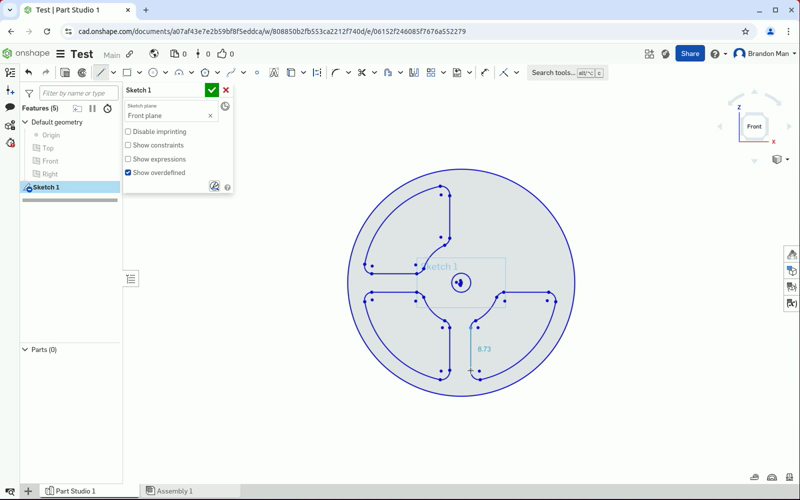
click(470, 370)
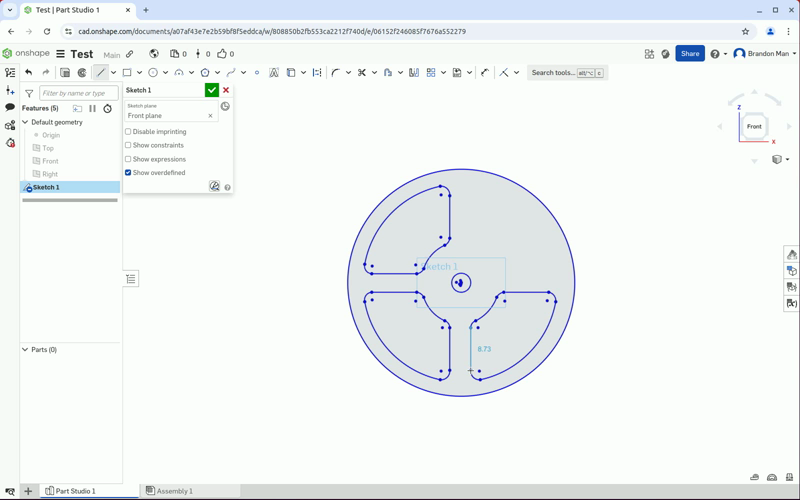
key(esc)
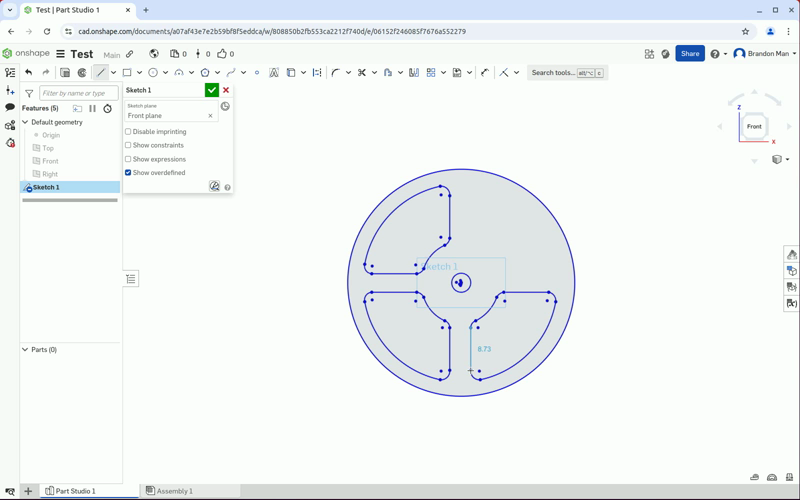
key(a)
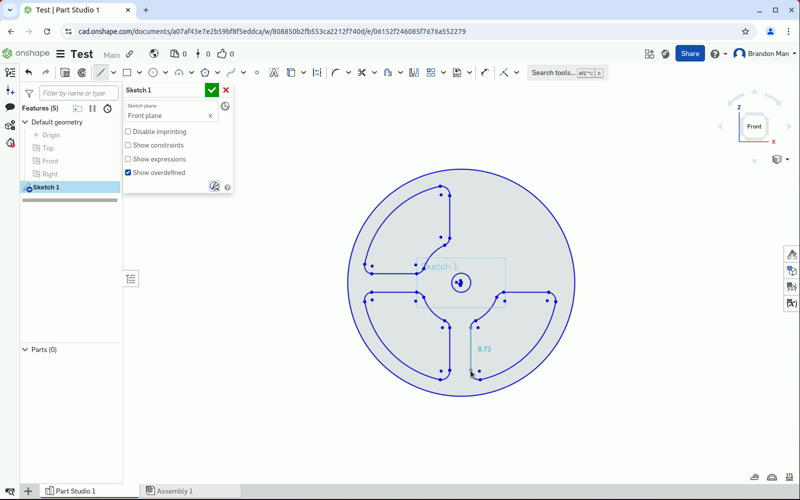
key_down(shift)
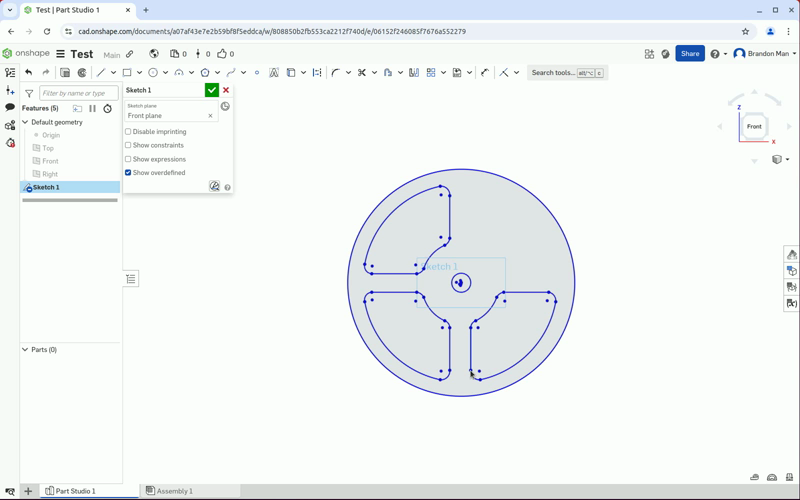
mouse_move(470, 238)
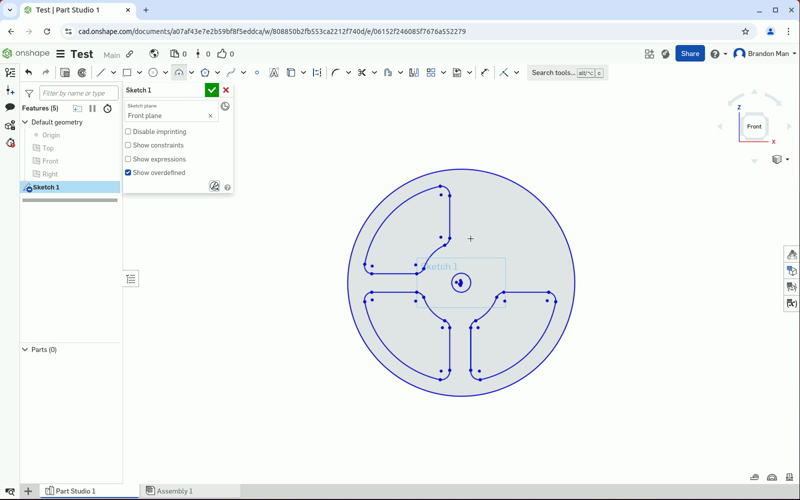
click(470, 238)
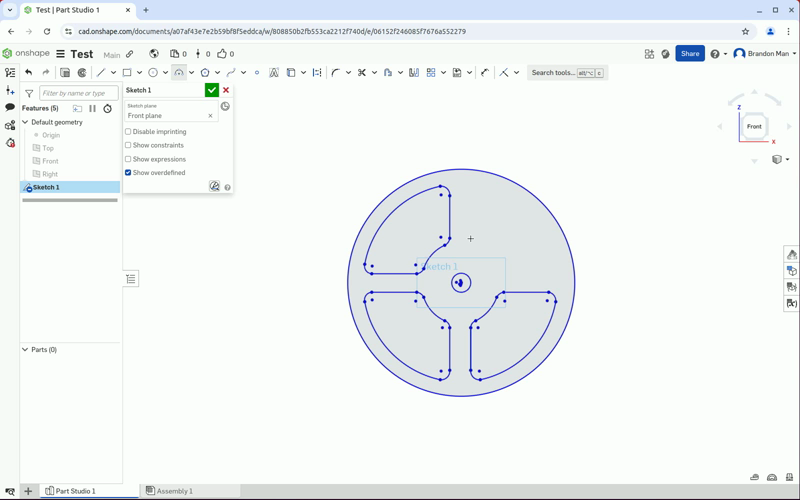
key_up(shift)
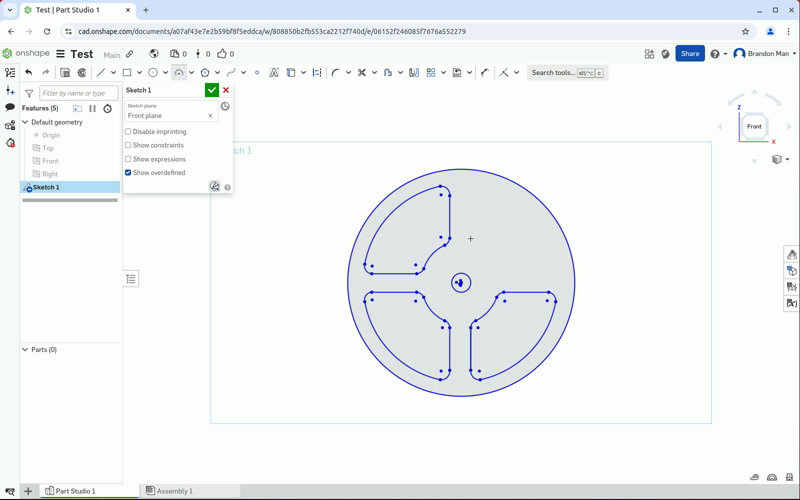
key_down(shift)
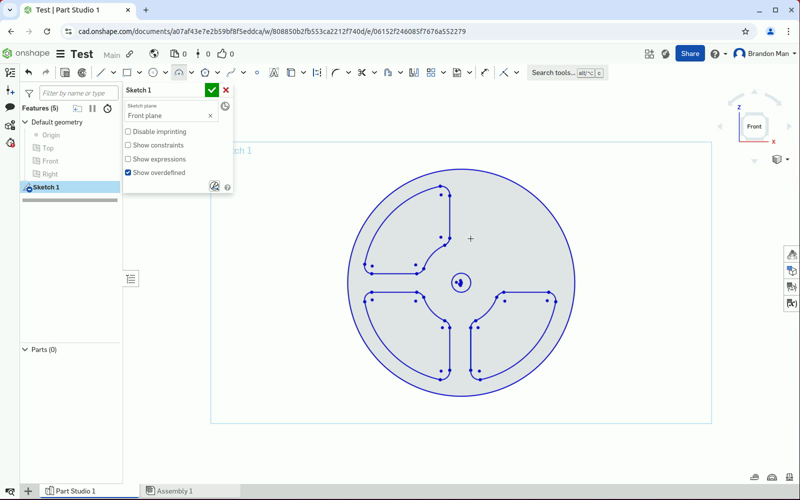
mouse_move(475, 245)
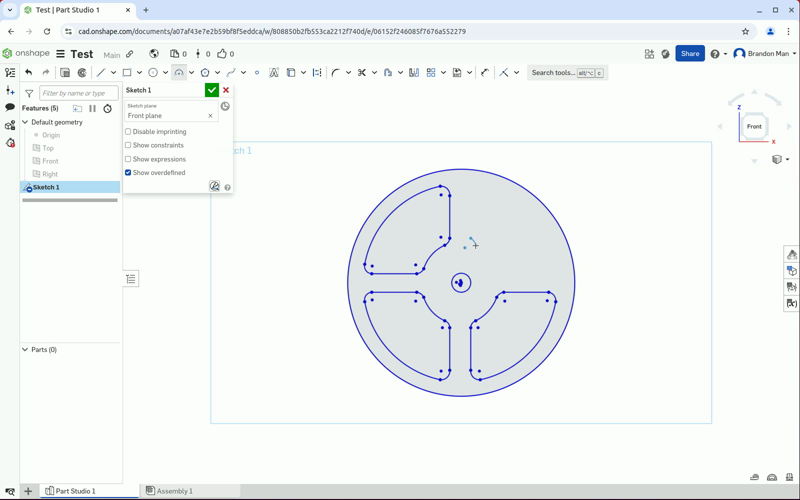
click(475, 245)
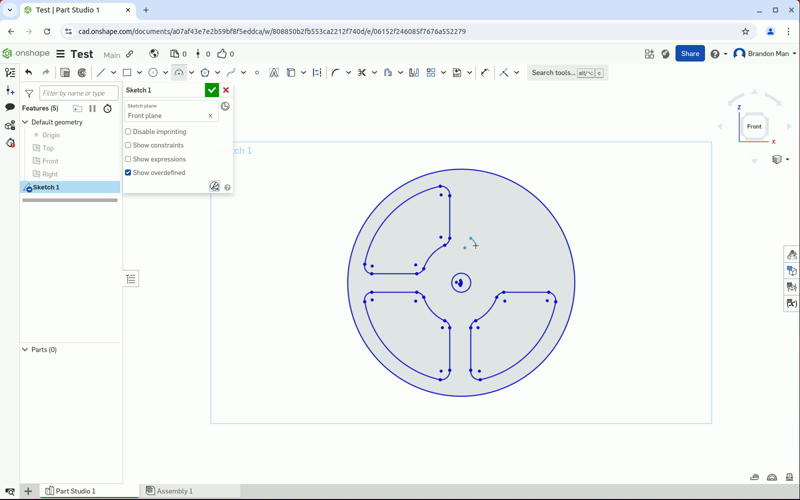
mouse_move(472, 242)
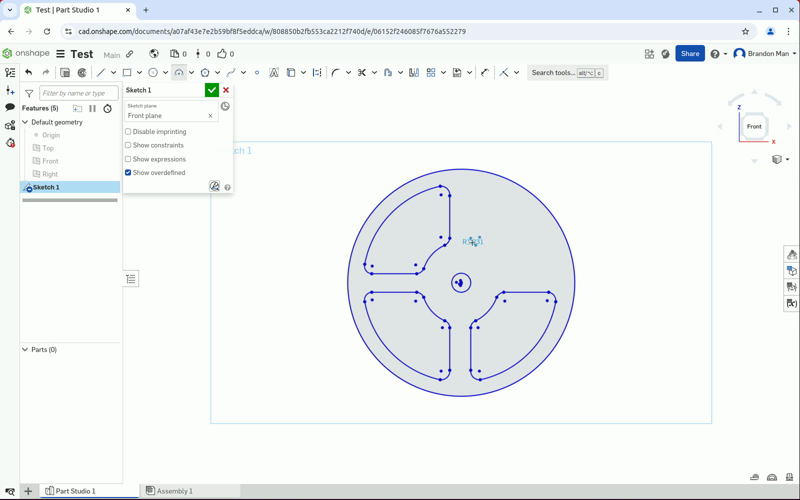
click(472, 242)
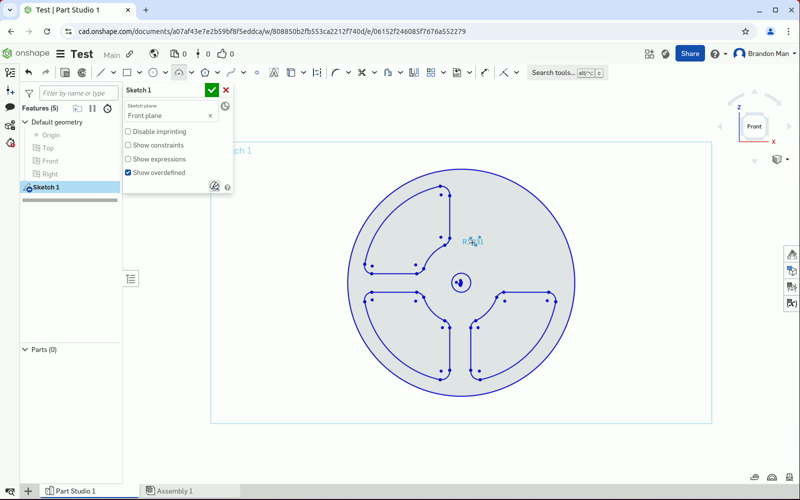
key_up(shift)
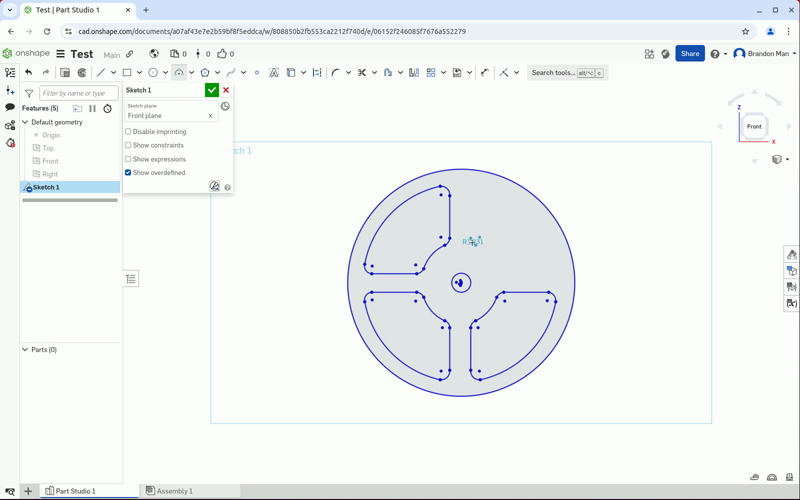
mouse_move(475, 245)
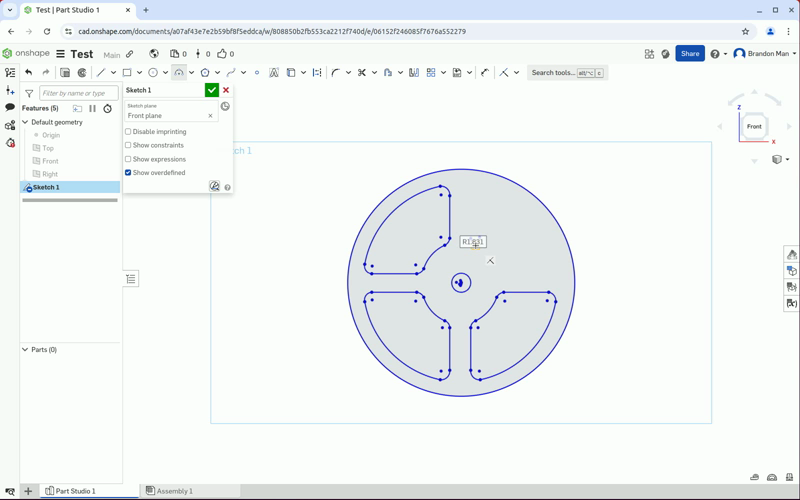
scroll(6)
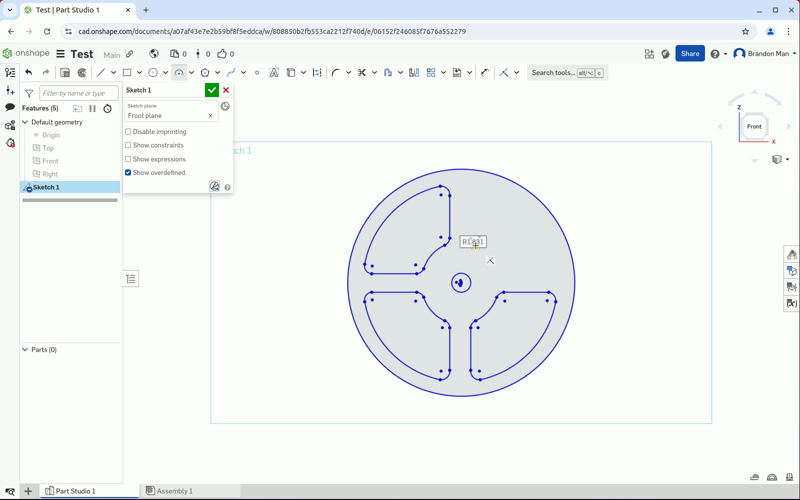
scroll(6)
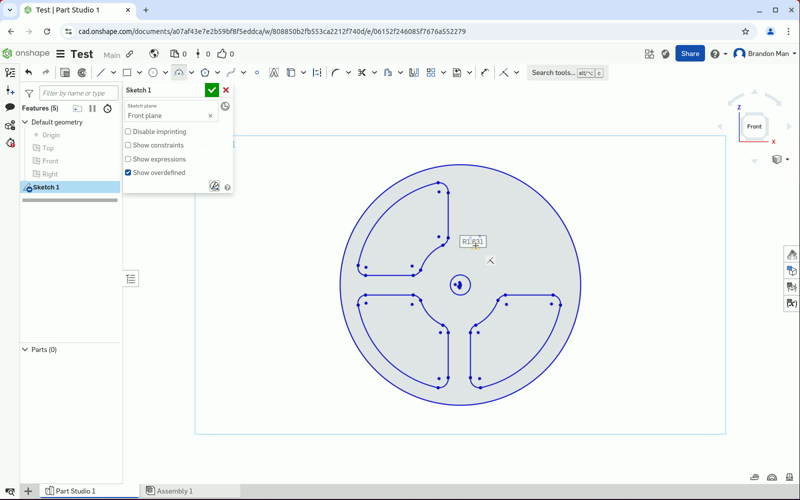
scroll(6)
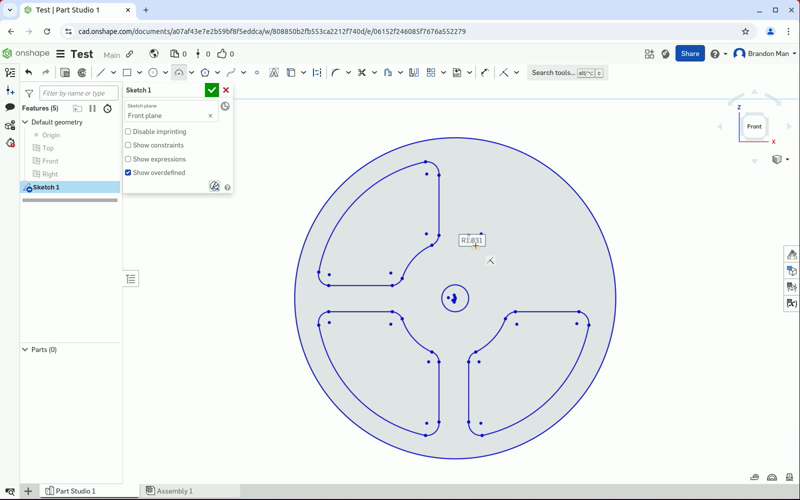
scroll(6)
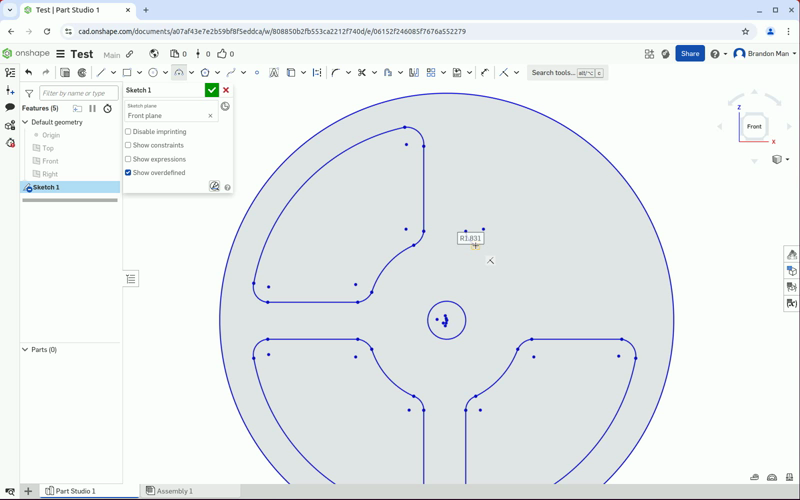
scroll(6)
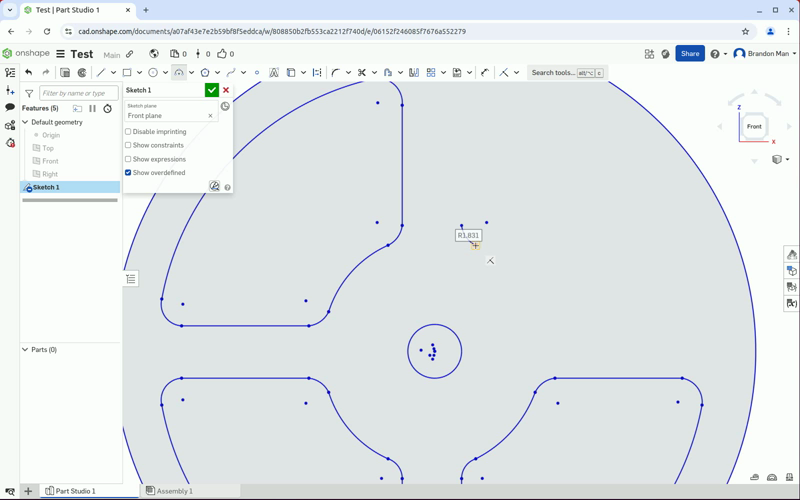
scroll(6)
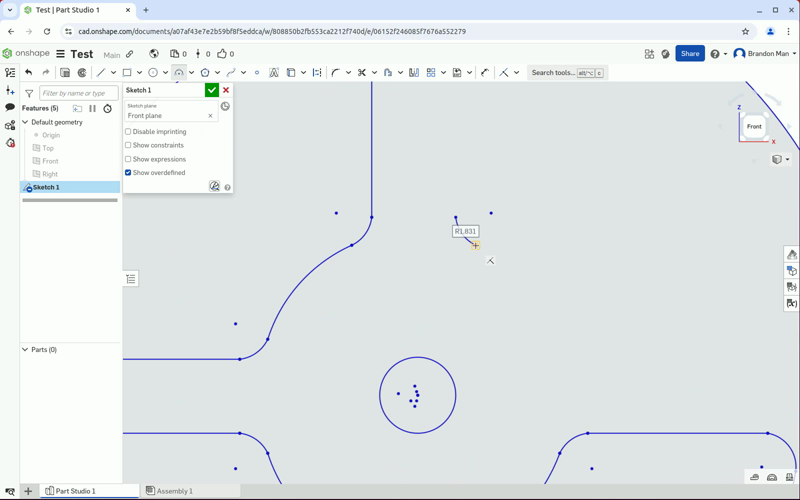
scroll(6)
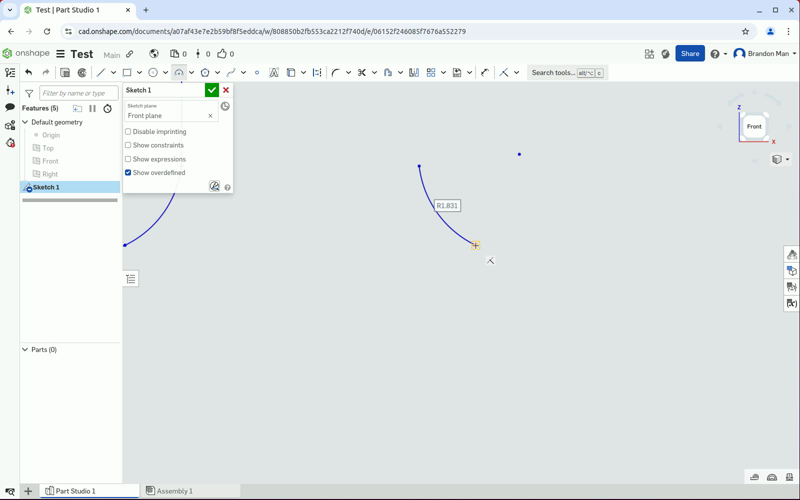
click(475, 245)
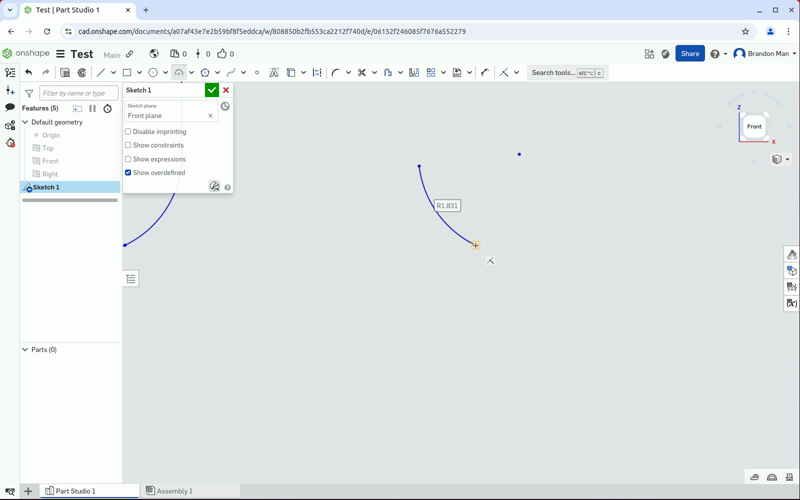
scroll(-6)
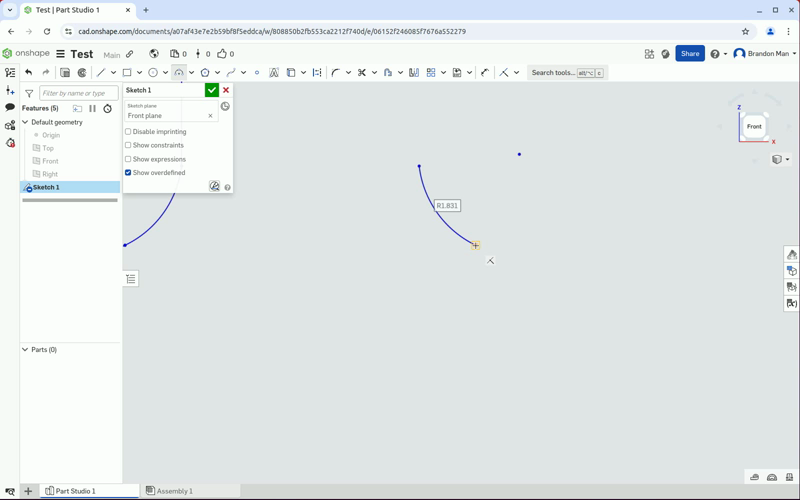
scroll(-6)
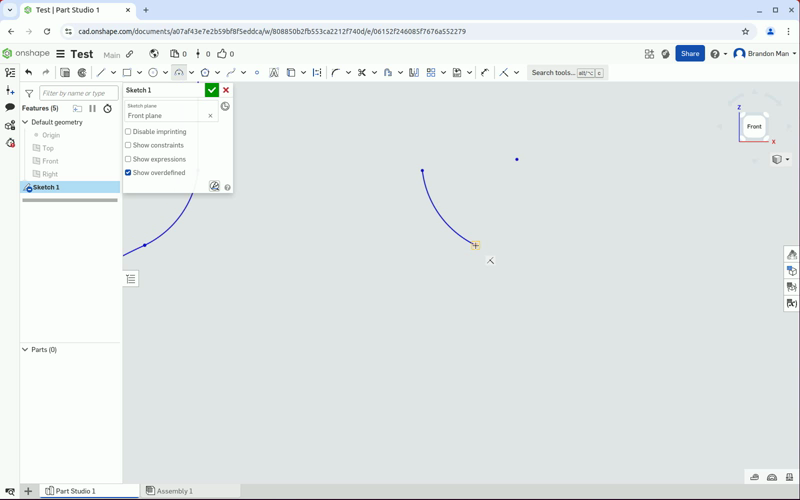
scroll(-6)
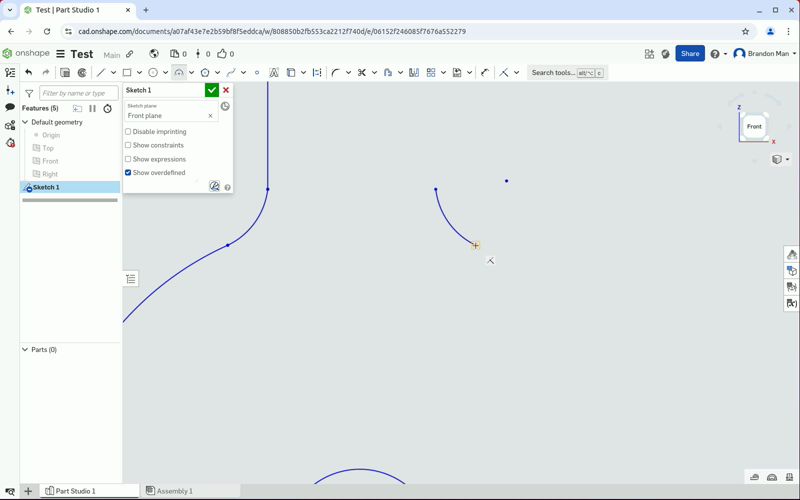
scroll(-6)
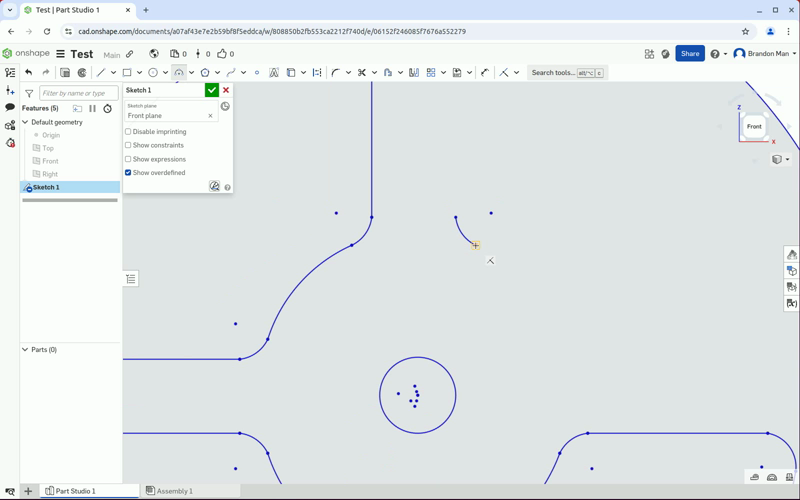
scroll(-6)
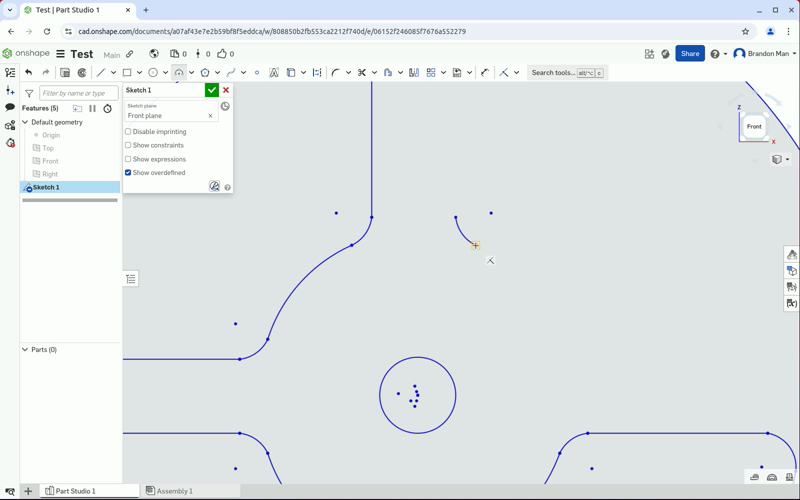
scroll(-6)
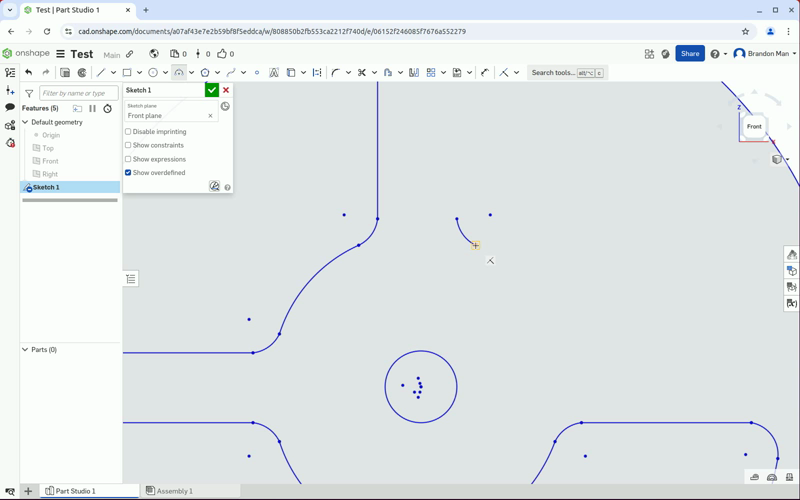
scroll(-6)
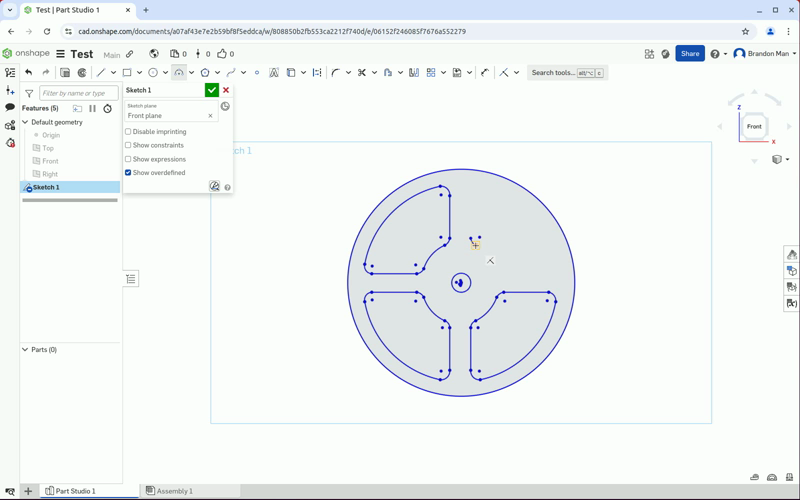
key_down(shift)
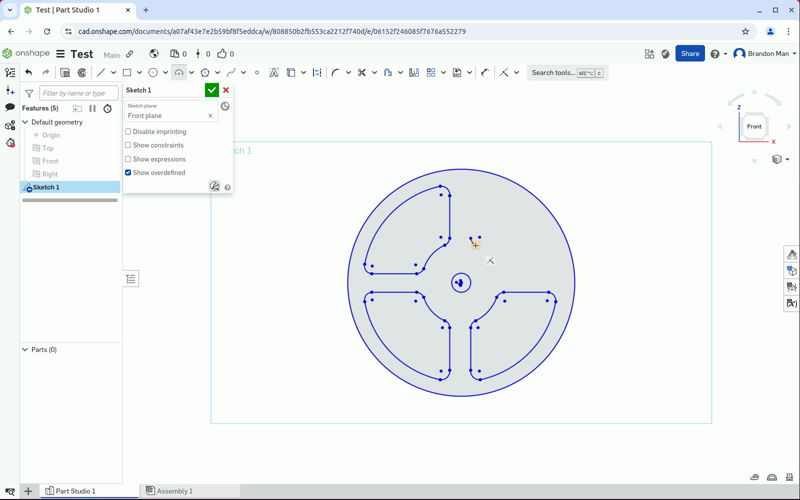
mouse_move(496, 268)
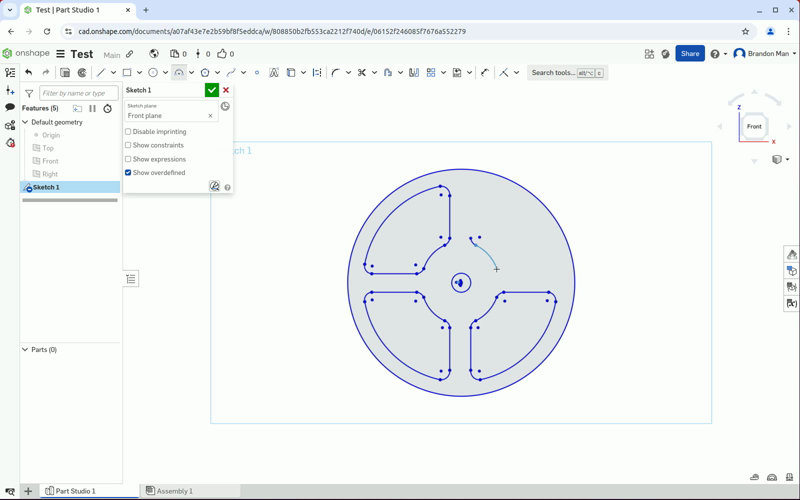
click(496, 268)
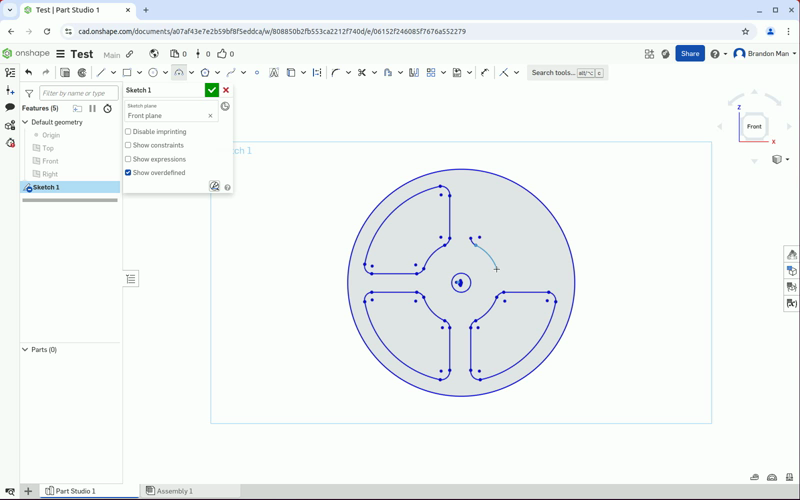
mouse_move(488, 254)
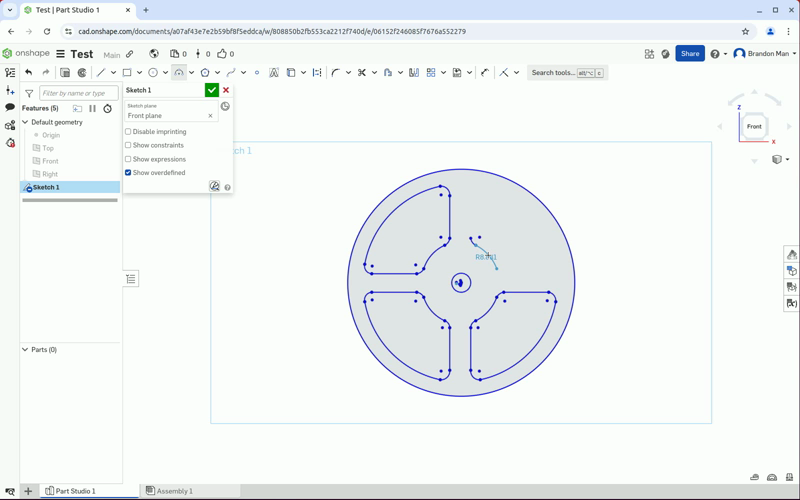
click(488, 254)
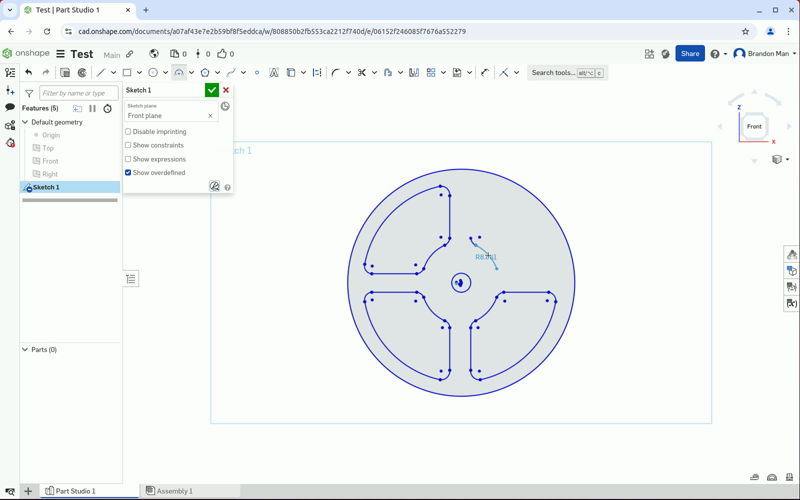
key_up(shift)
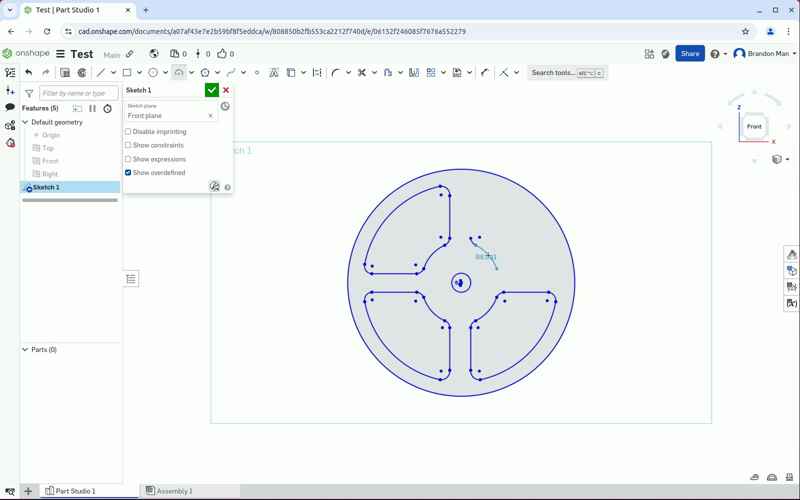
mouse_move(496, 268)
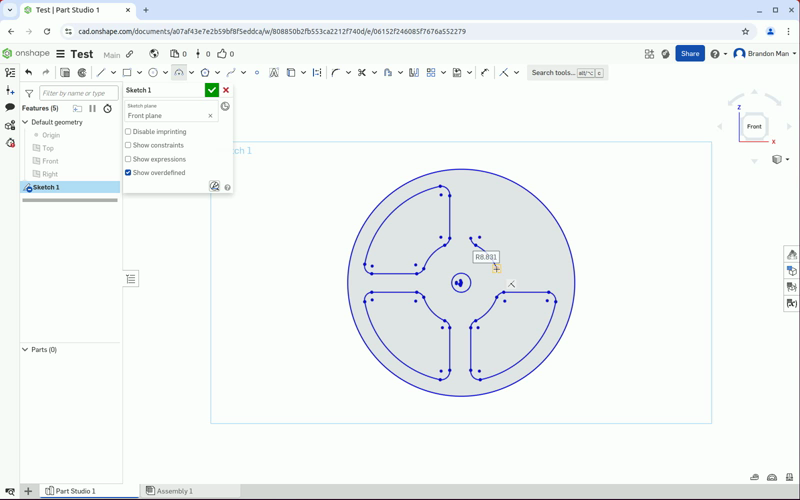
click(496, 268)
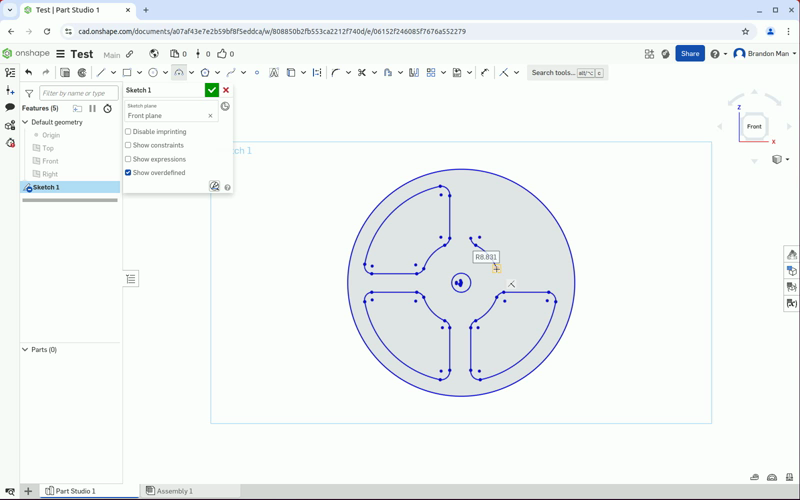
key_down(shift)
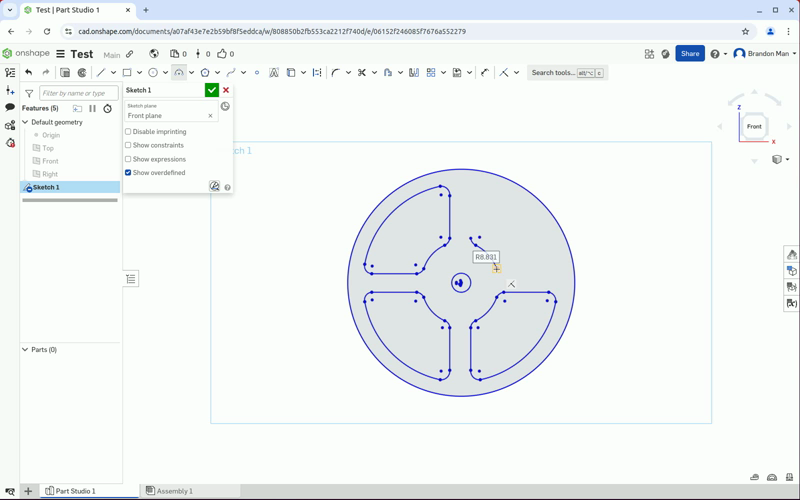
mouse_move(503, 273)
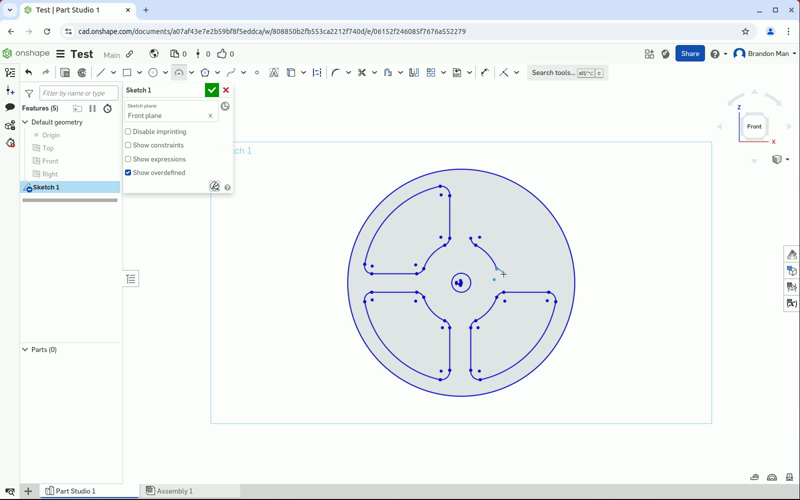
click(503, 273)
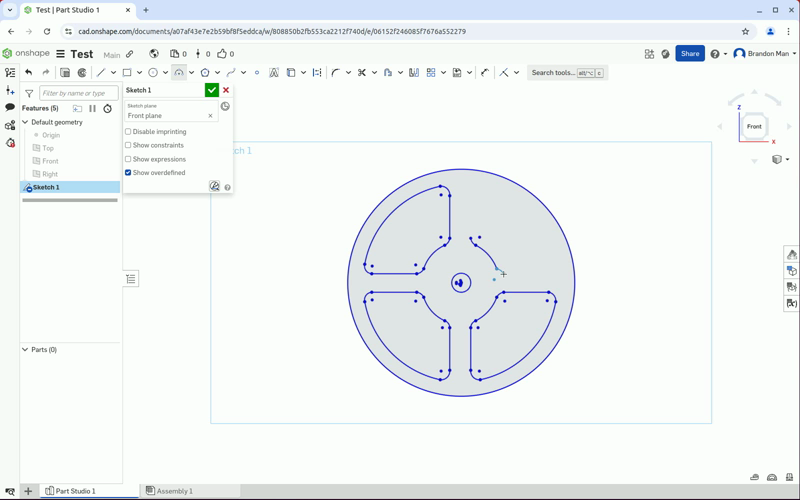
mouse_move(499, 272)
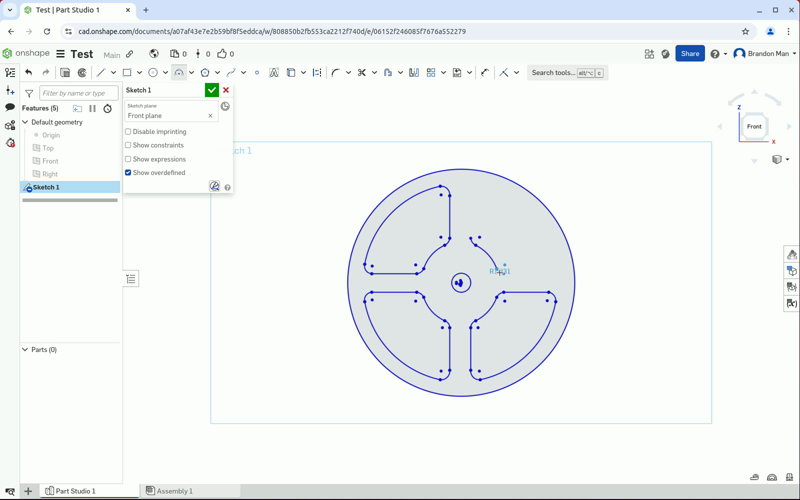
scroll(6)
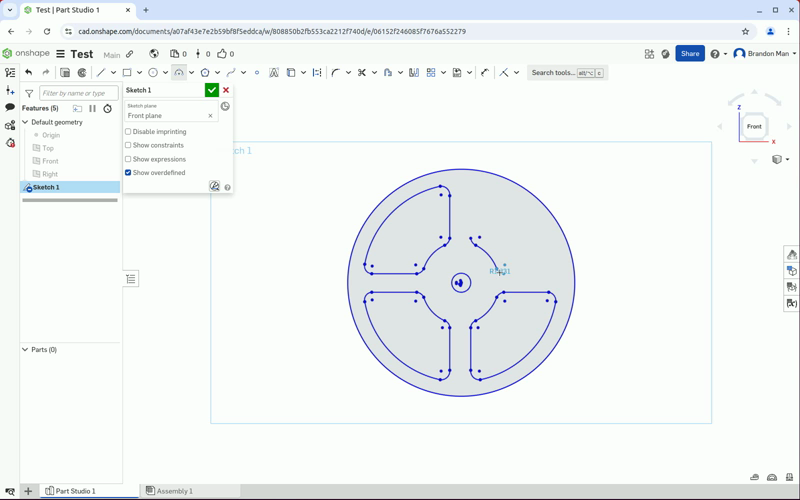
scroll(6)
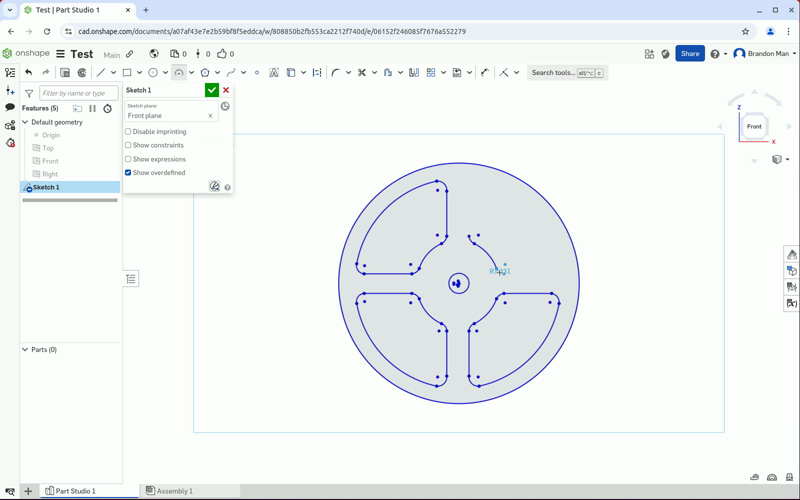
scroll(6)
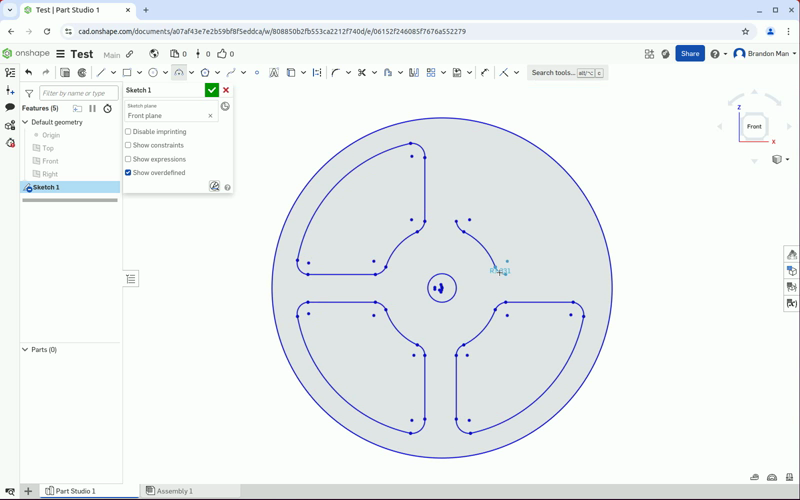
scroll(6)
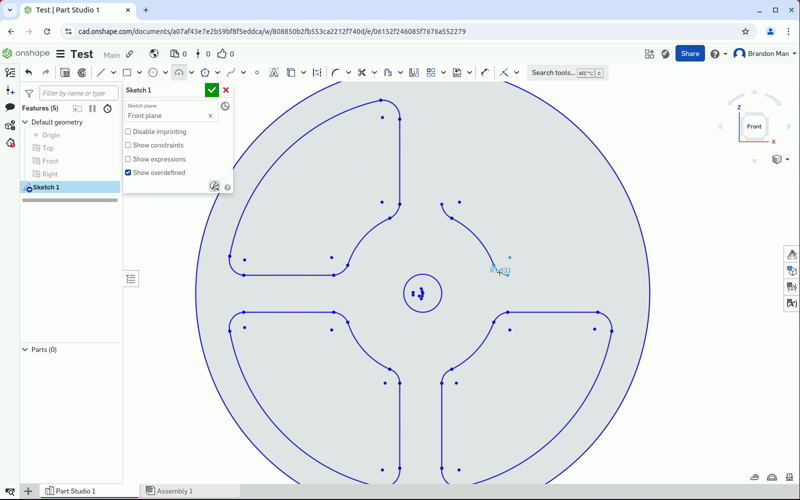
scroll(6)
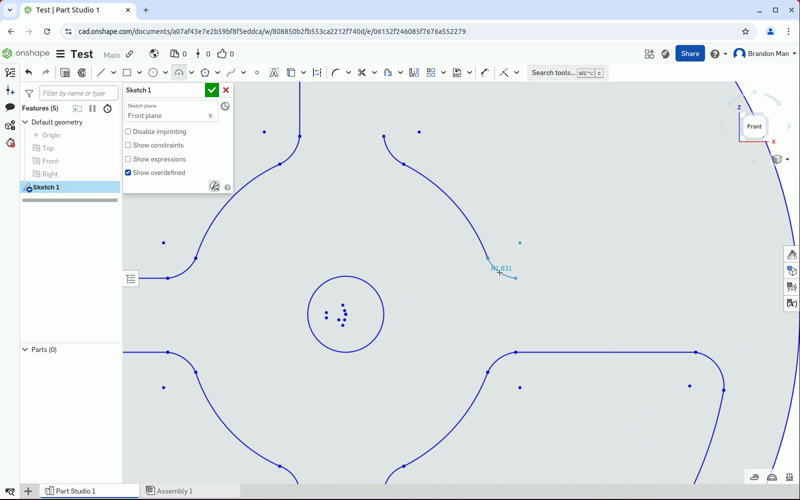
scroll(6)
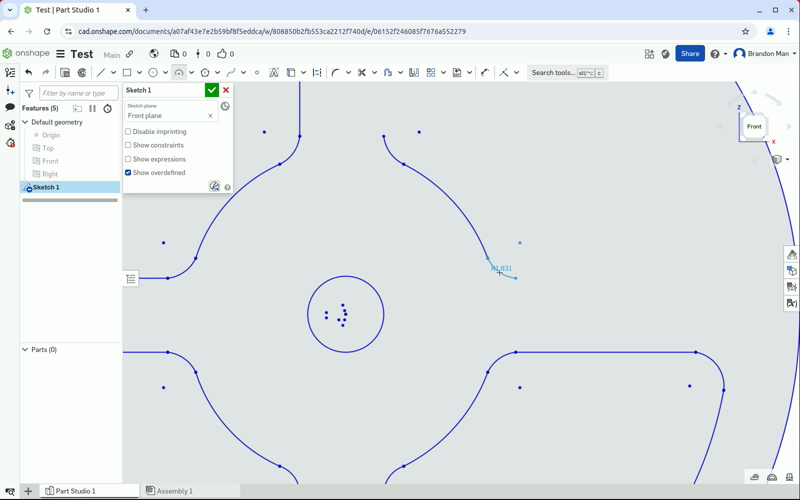
scroll(6)
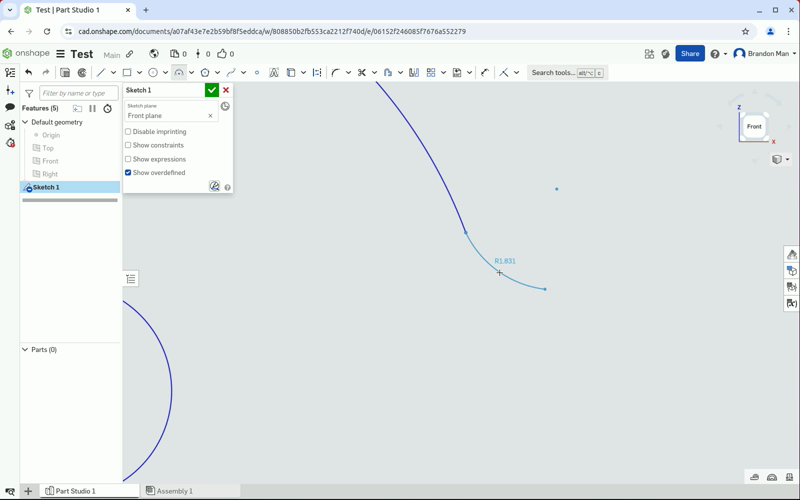
click(499, 272)
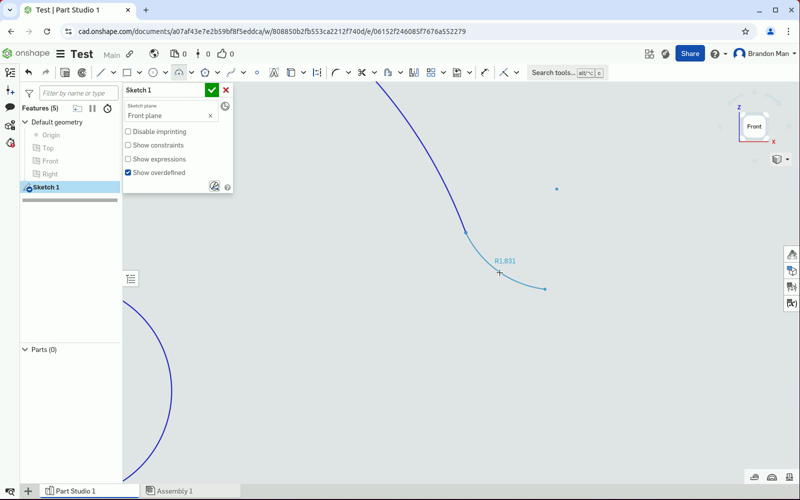
scroll(-6)
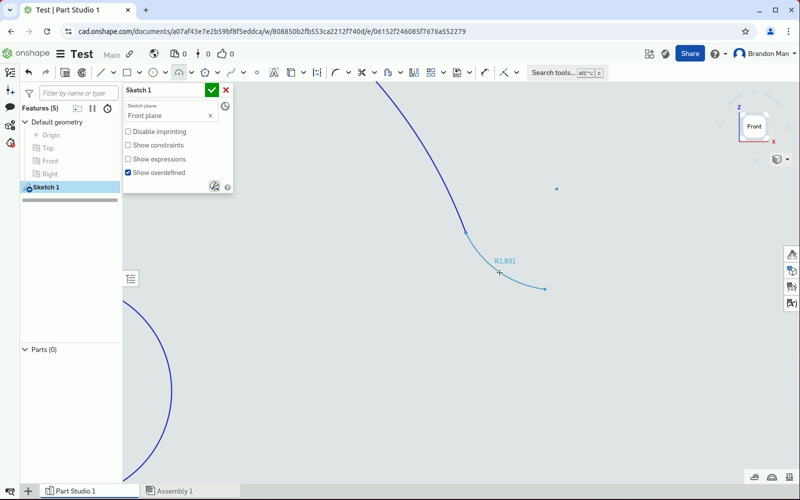
scroll(-6)
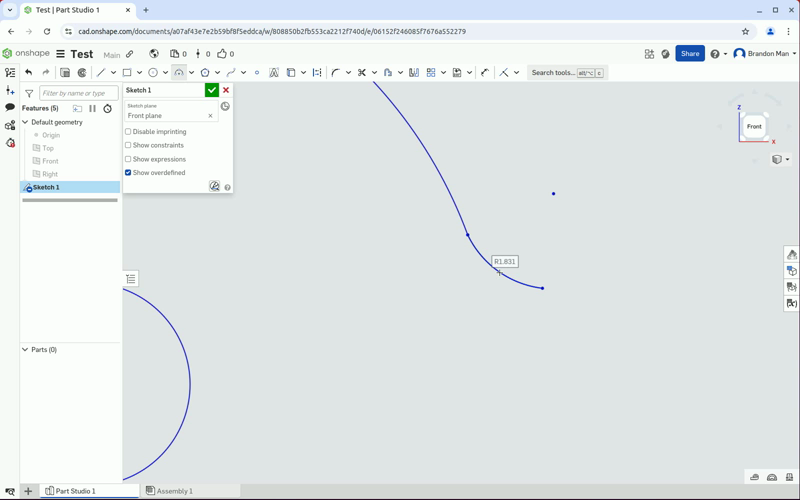
scroll(-6)
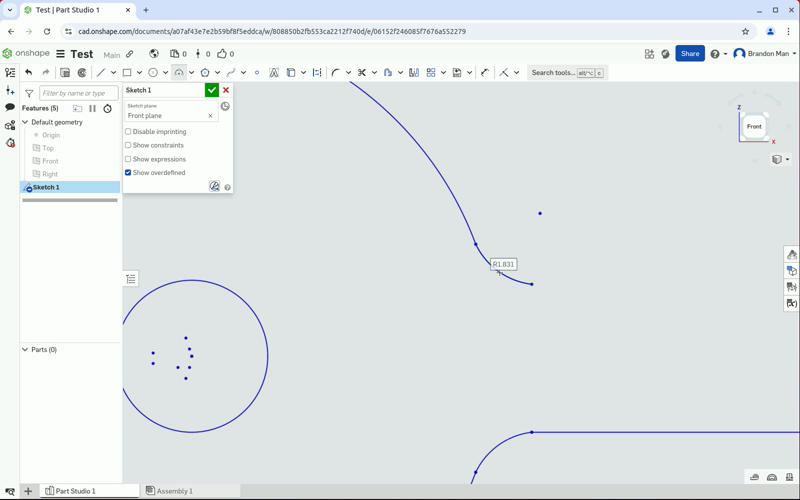
scroll(-6)
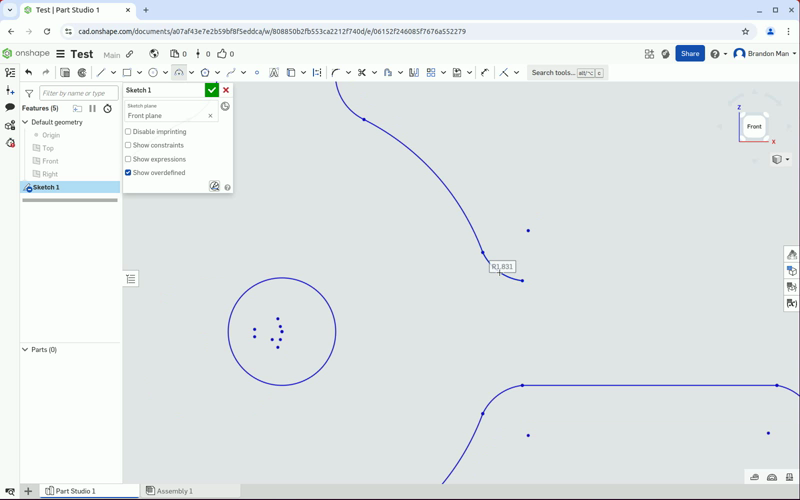
scroll(-6)
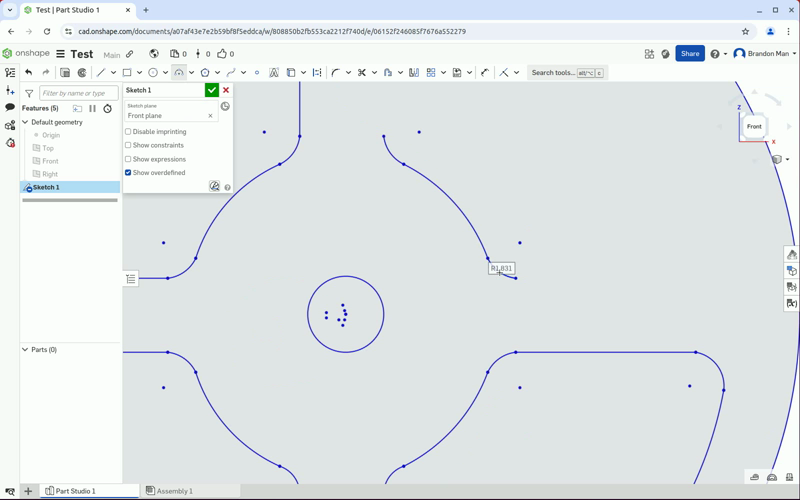
scroll(-6)
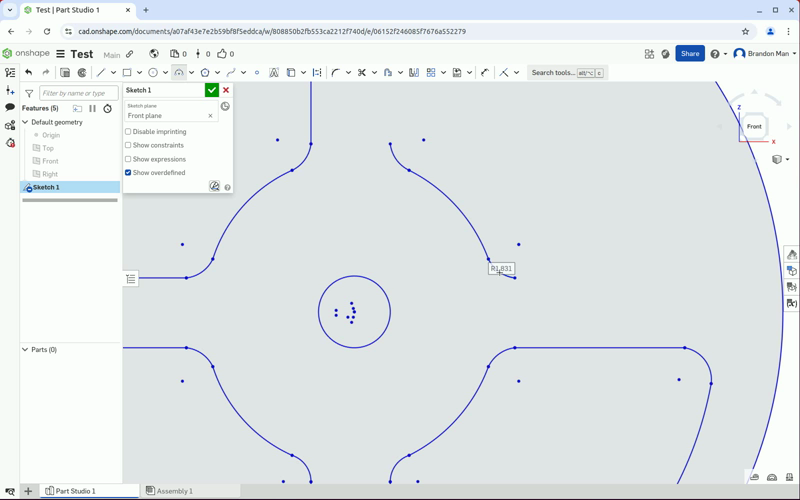
scroll(-6)
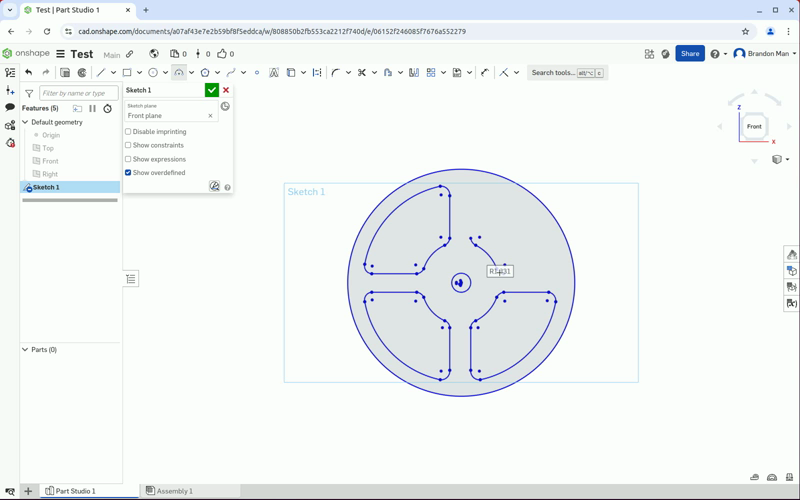
key_up(shift)
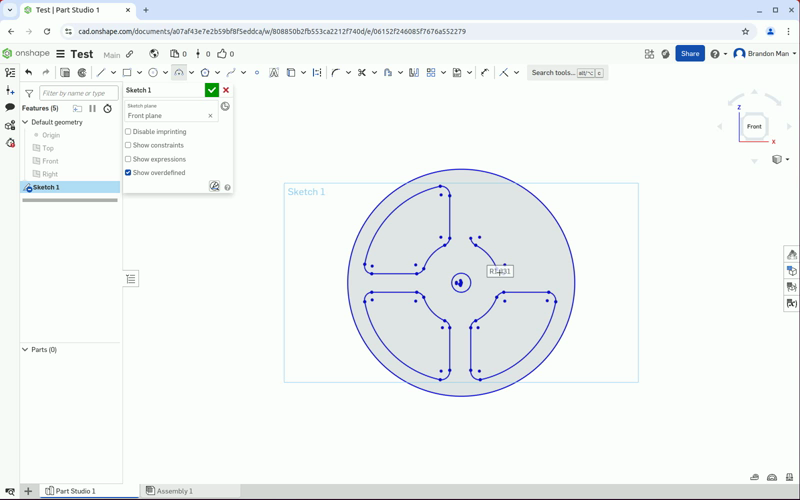
key(esc)
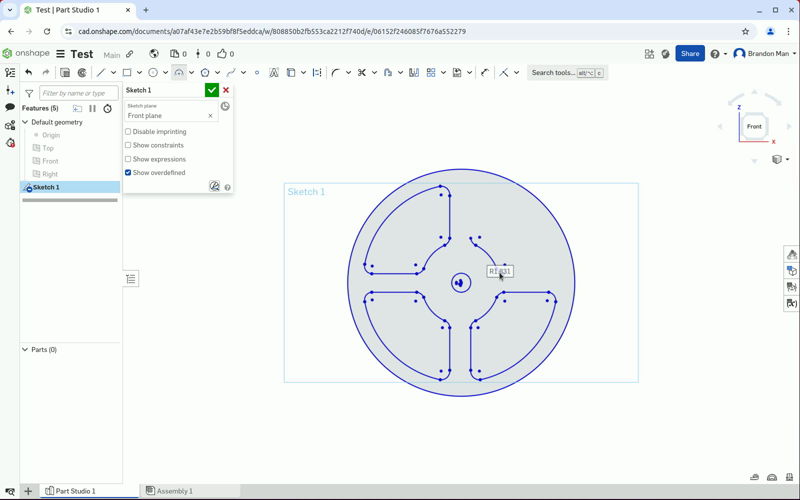
key(l)
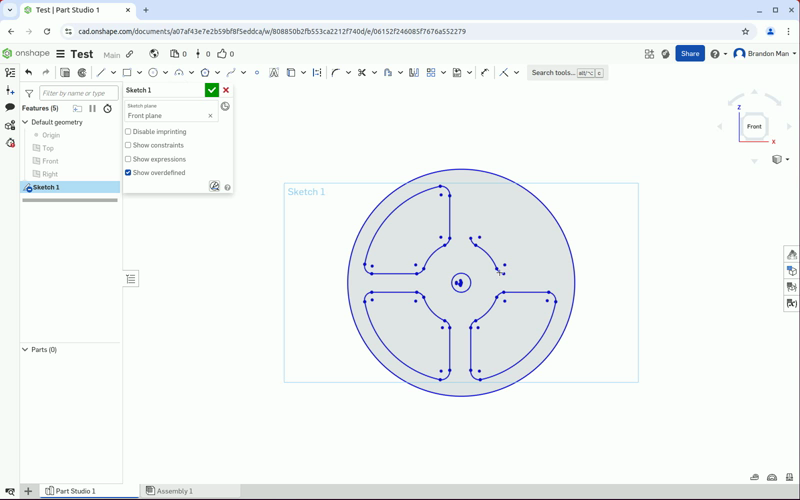
mouse_move(503, 273)
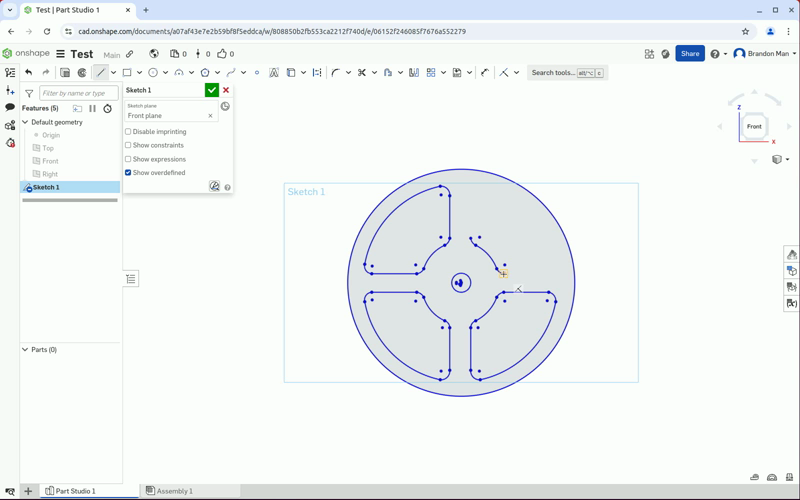
scroll(6)
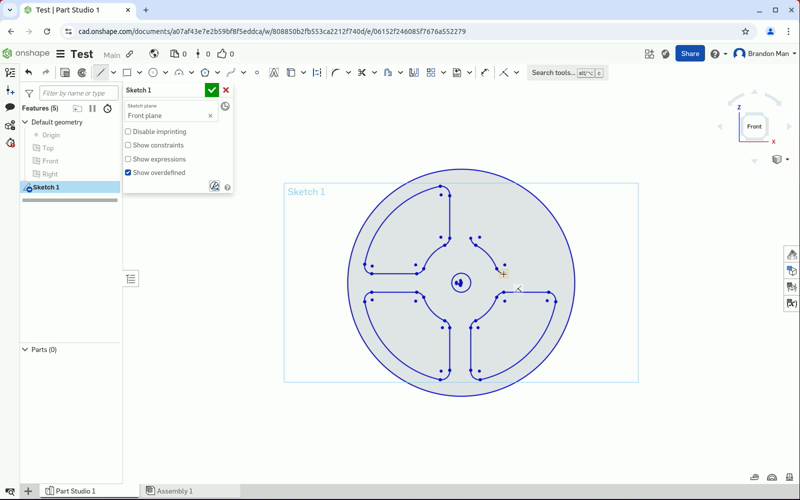
scroll(6)
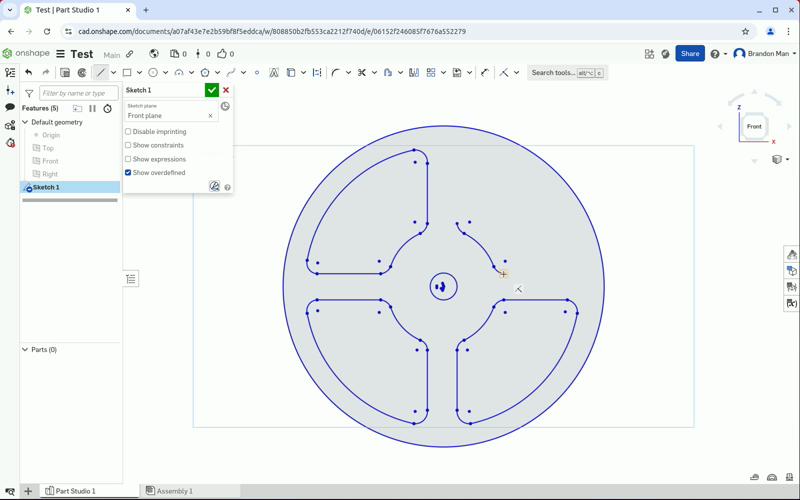
scroll(6)
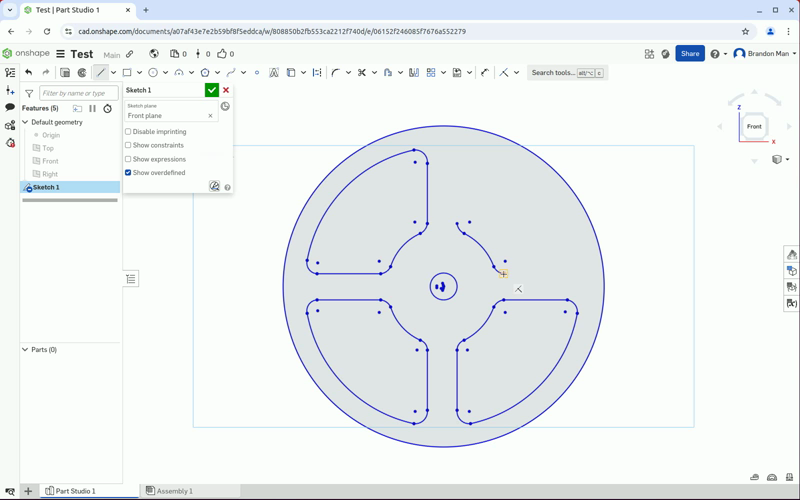
scroll(6)
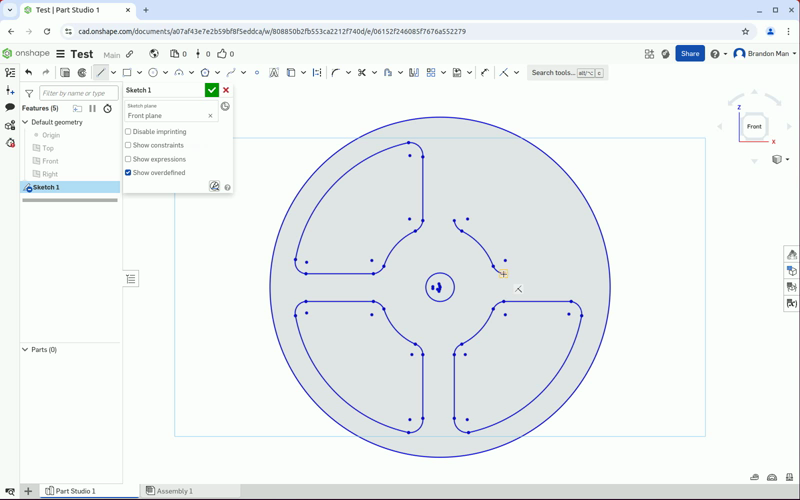
scroll(6)
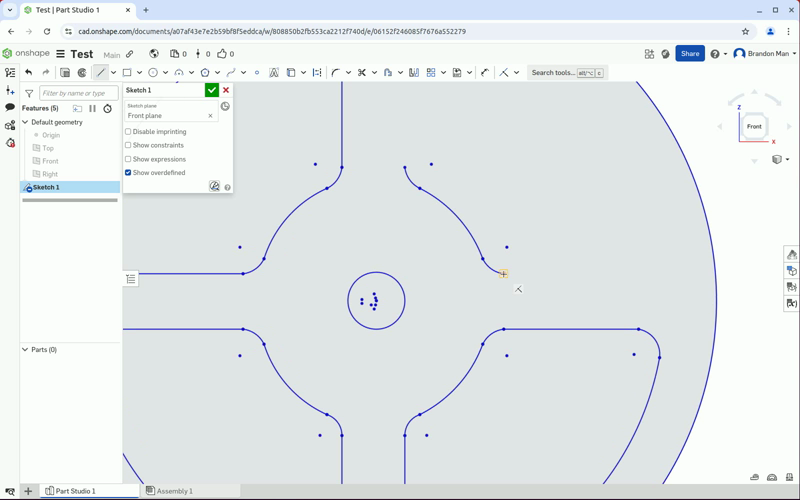
scroll(6)
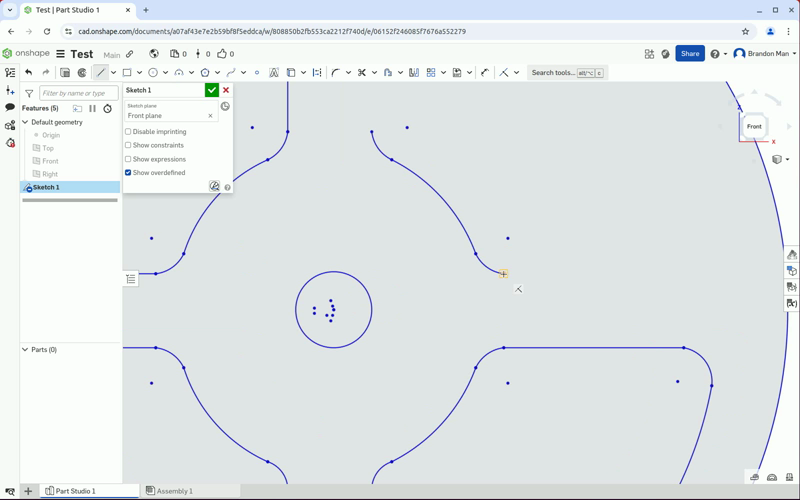
scroll(6)
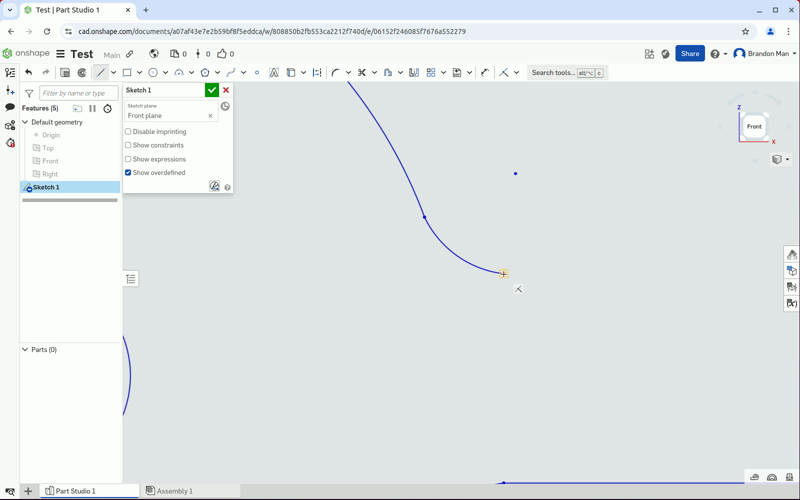
click(503, 273)
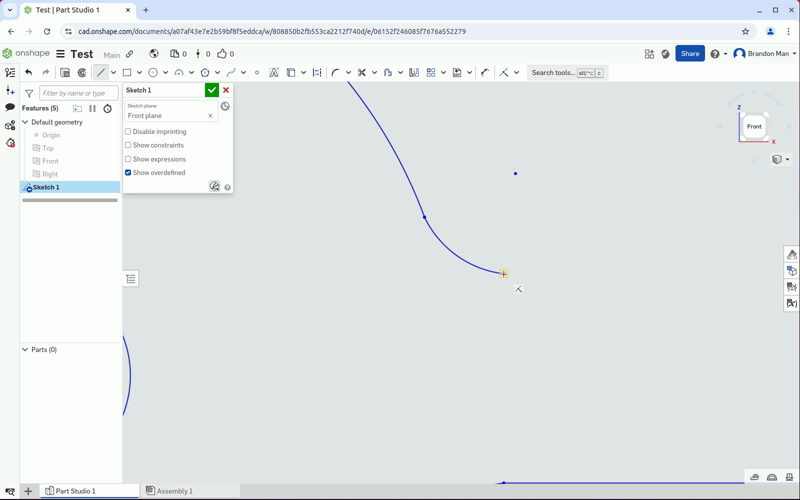
scroll(-6)
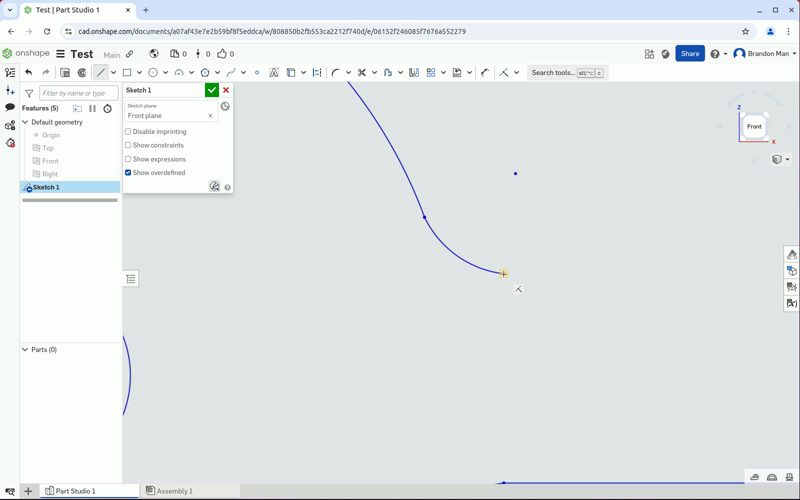
scroll(-6)
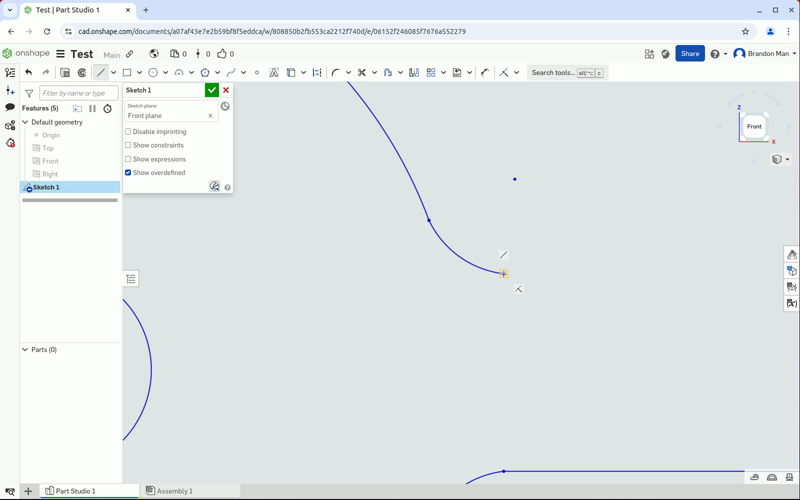
scroll(-6)
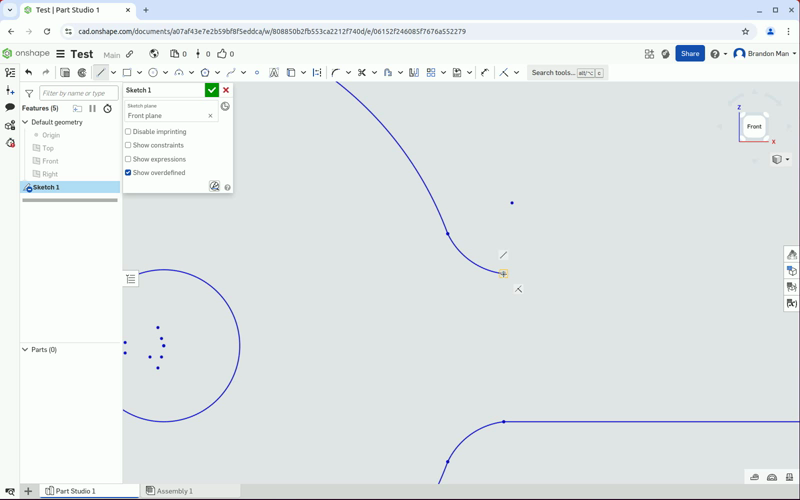
scroll(-6)
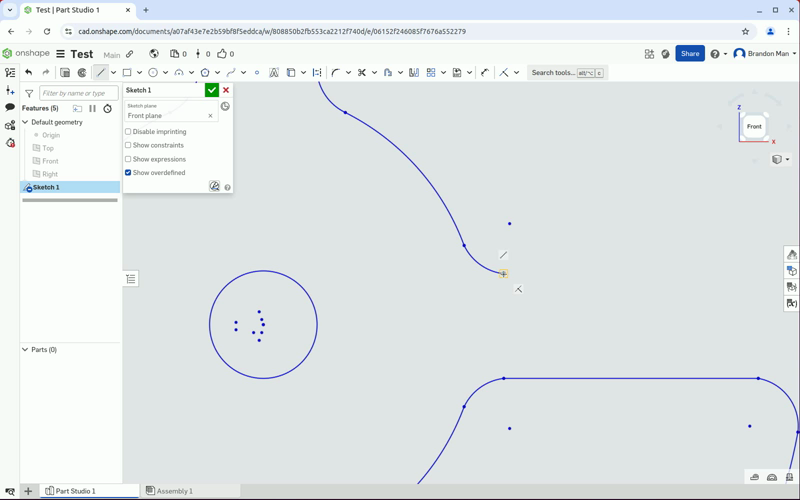
scroll(-6)
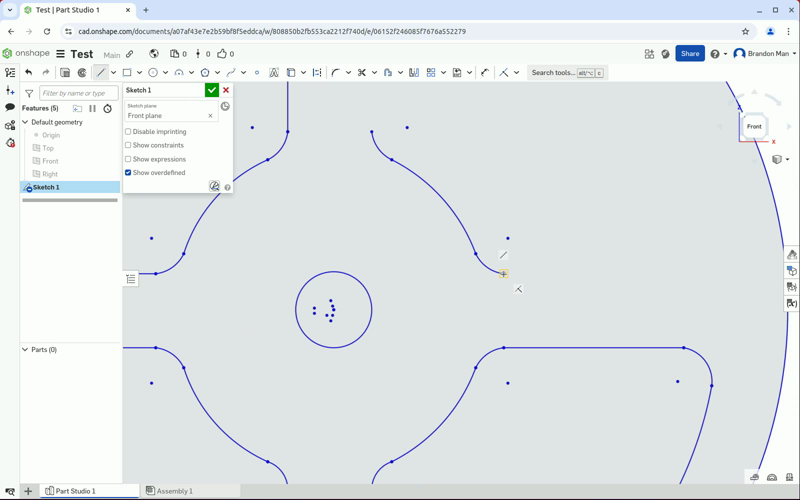
scroll(-6)
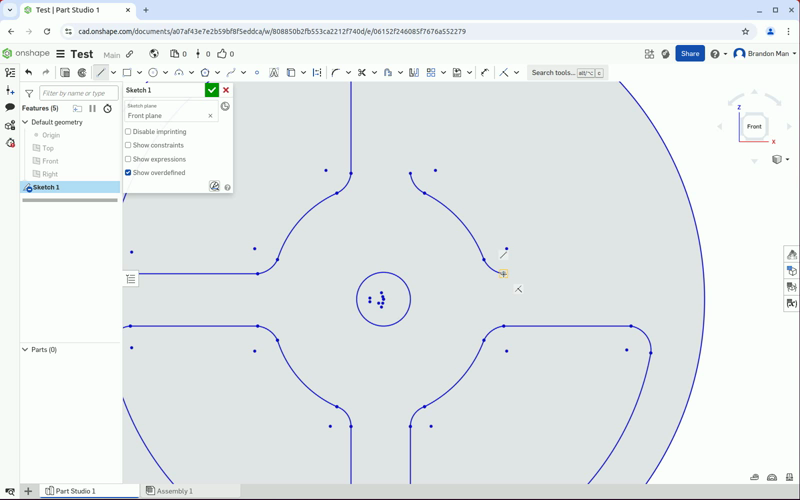
scroll(-6)
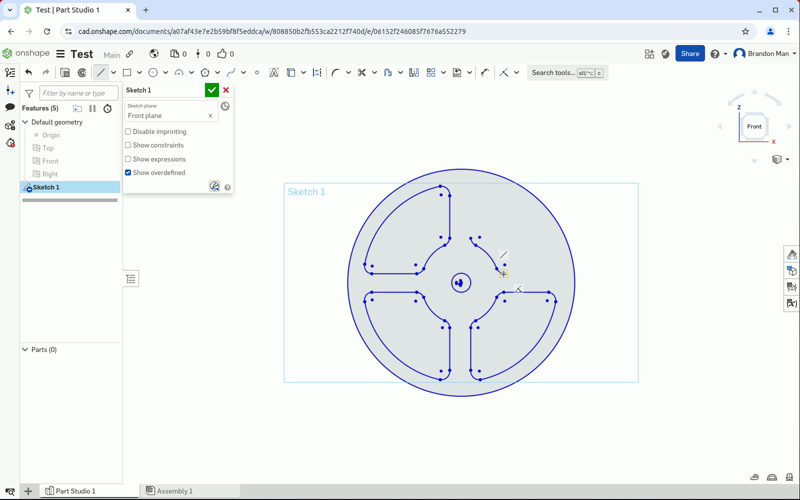
key_down(shift)
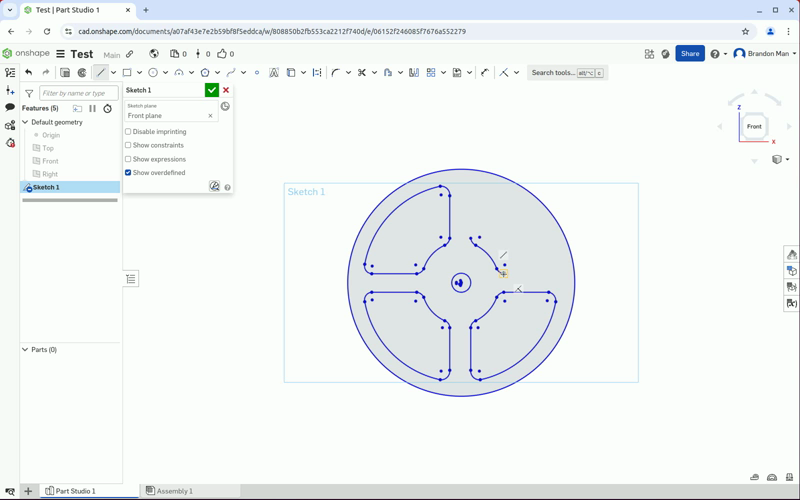
mouse_move(533, 273)
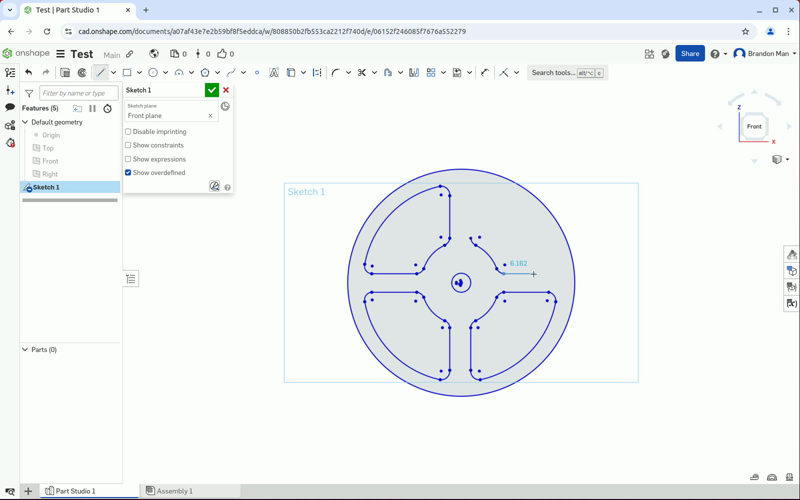
mouse_move(548, 273)
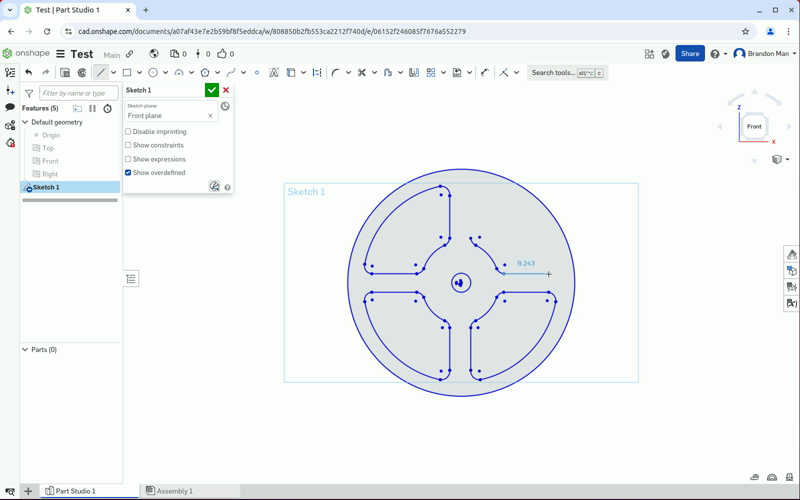
click(548, 273)
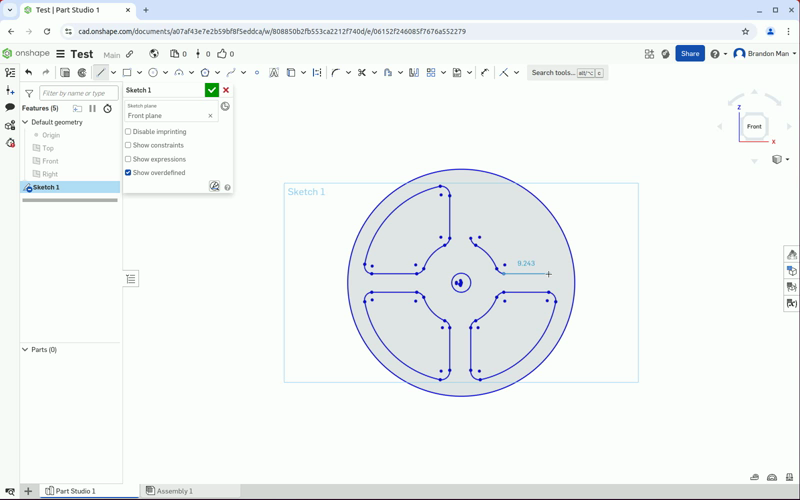
key_up(shift)
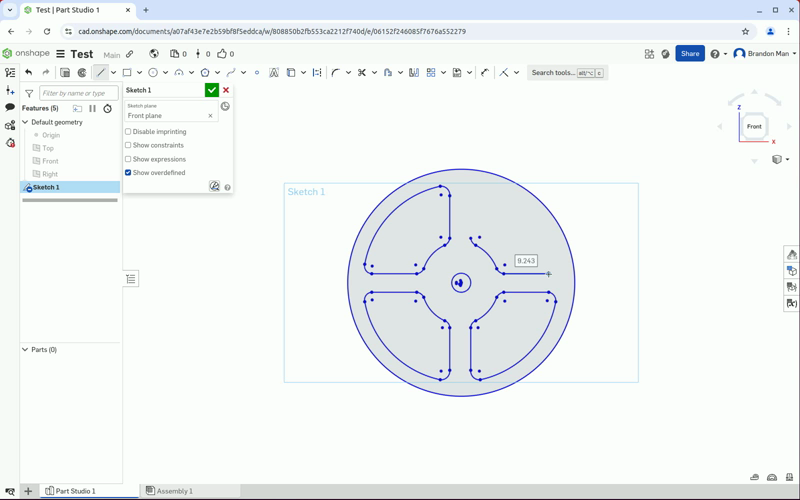
key(esc)
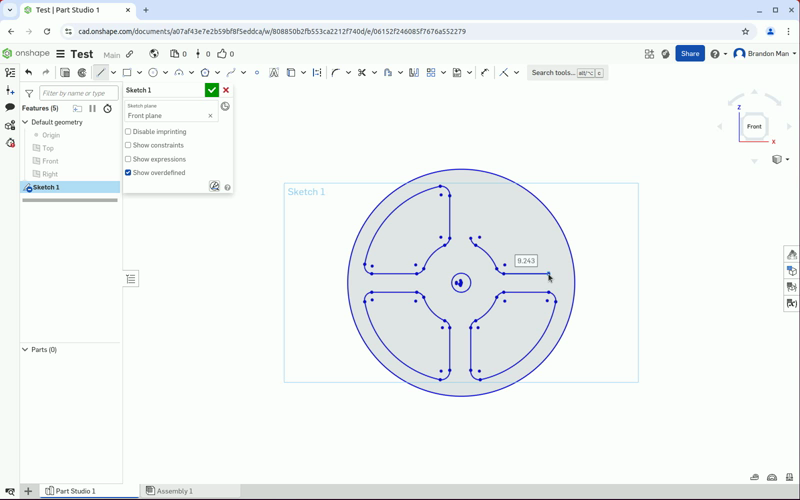
key(a)
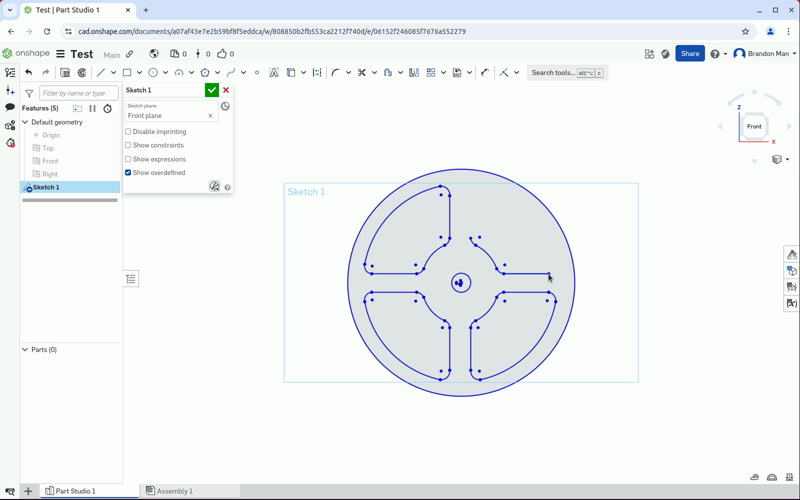
mouse_move(548, 273)
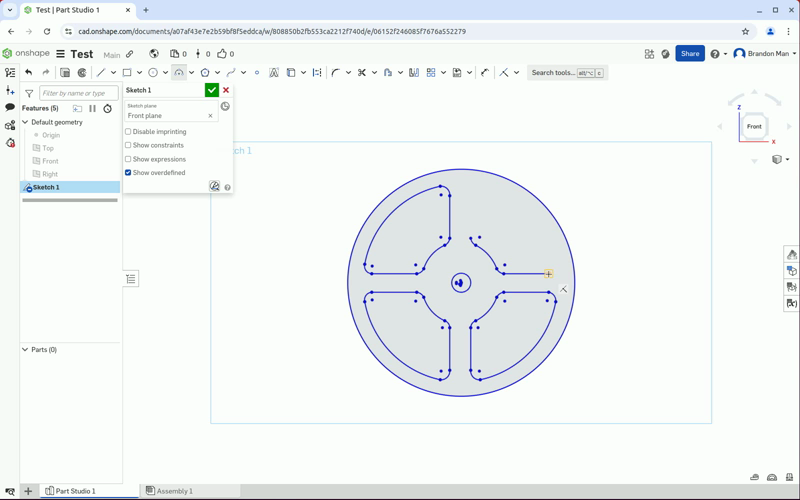
click(548, 273)
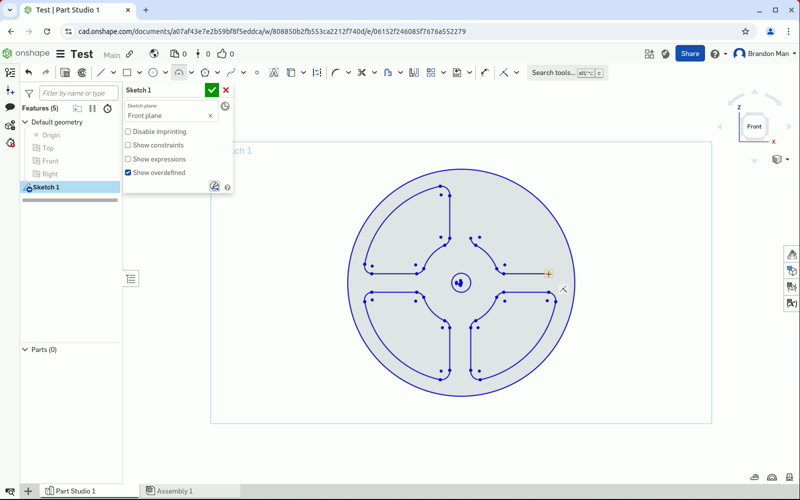
key_down(shift)
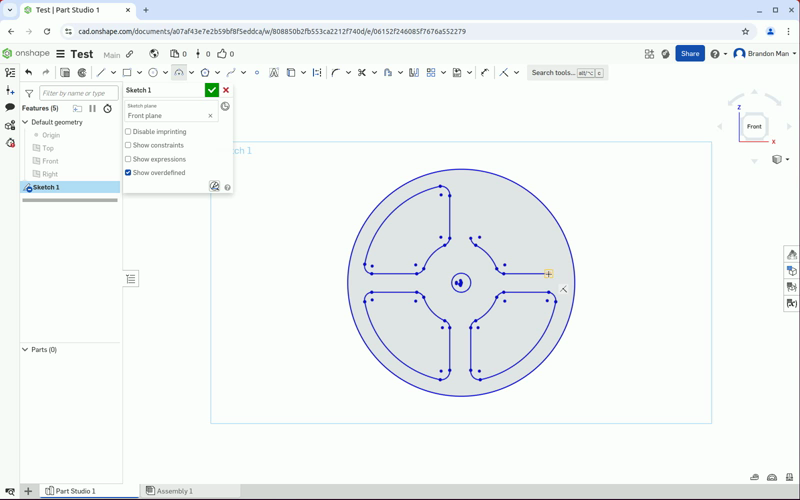
mouse_move(555, 264)
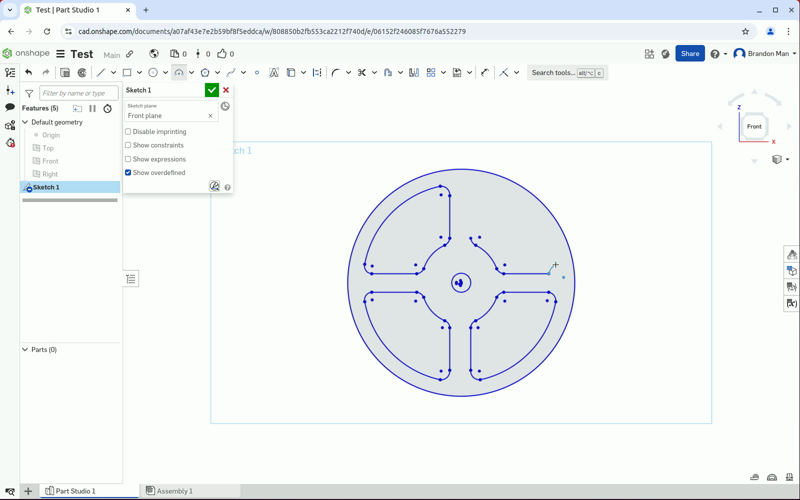
click(555, 264)
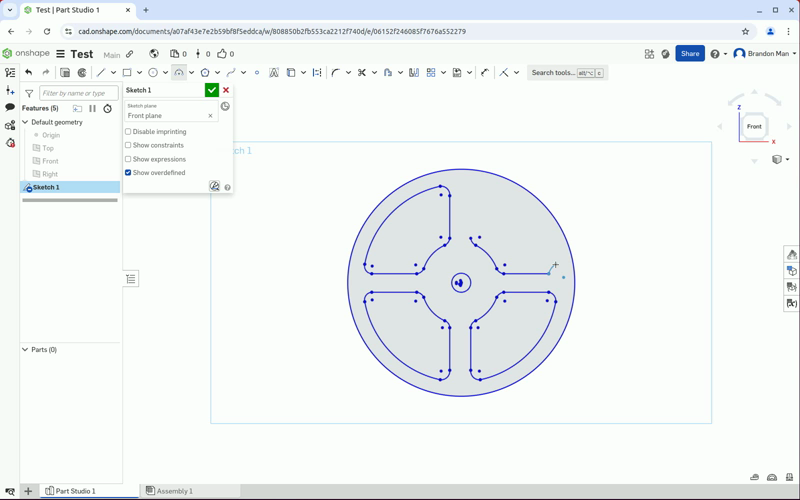
mouse_move(554, 270)
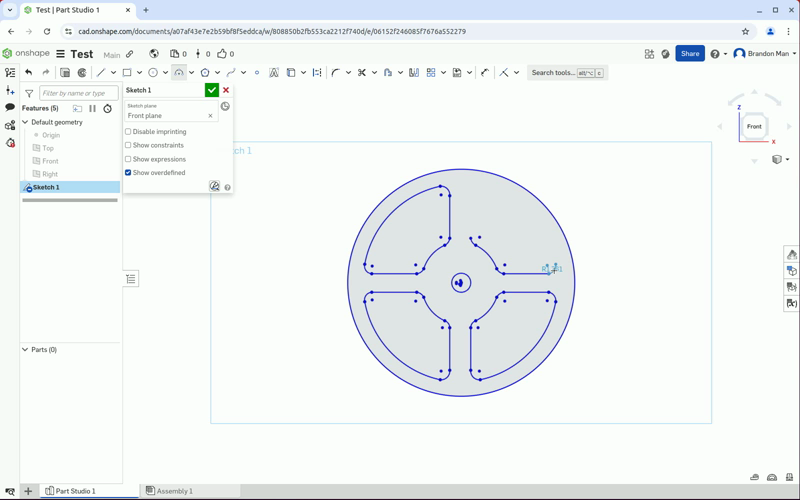
click(554, 270)
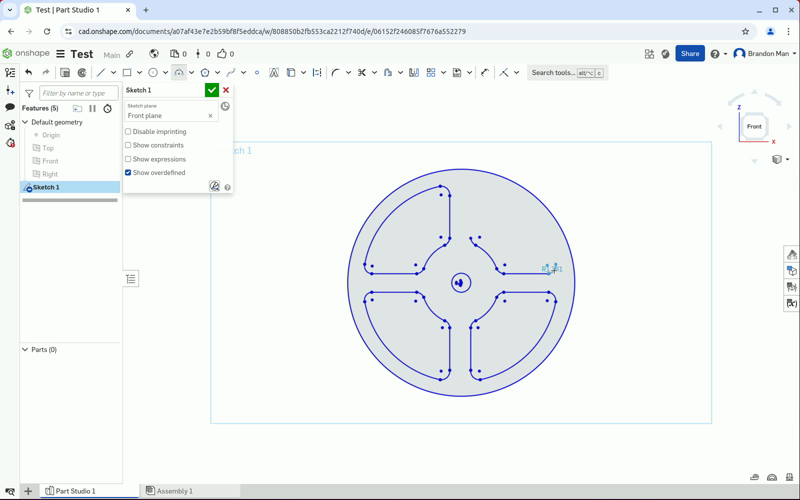
key_up(shift)
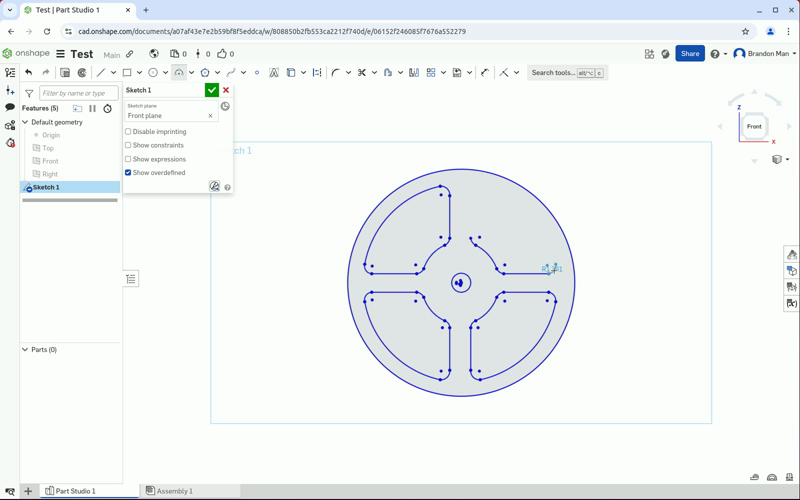
mouse_move(555, 264)
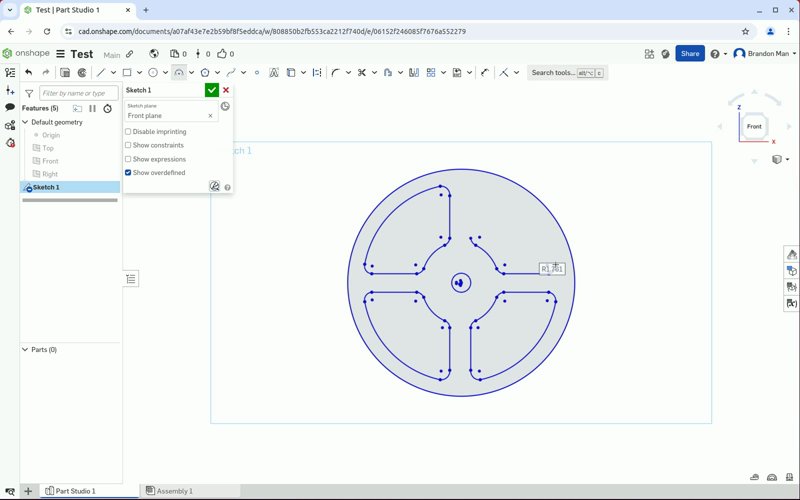
click(555, 264)
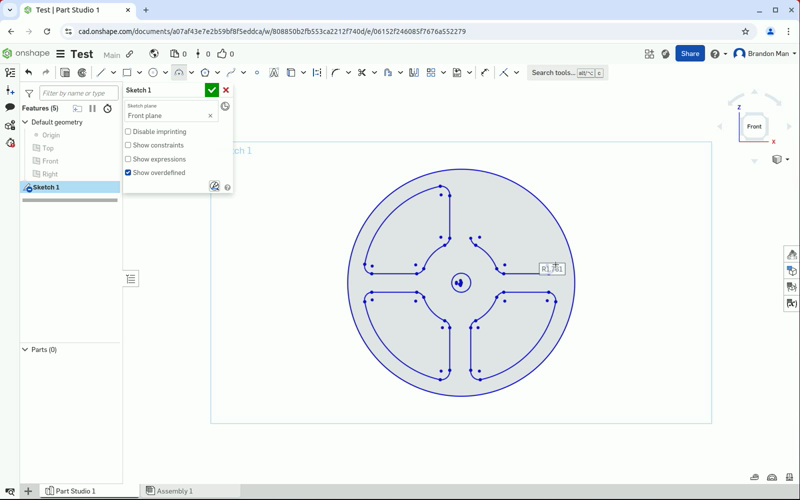
key_down(shift)
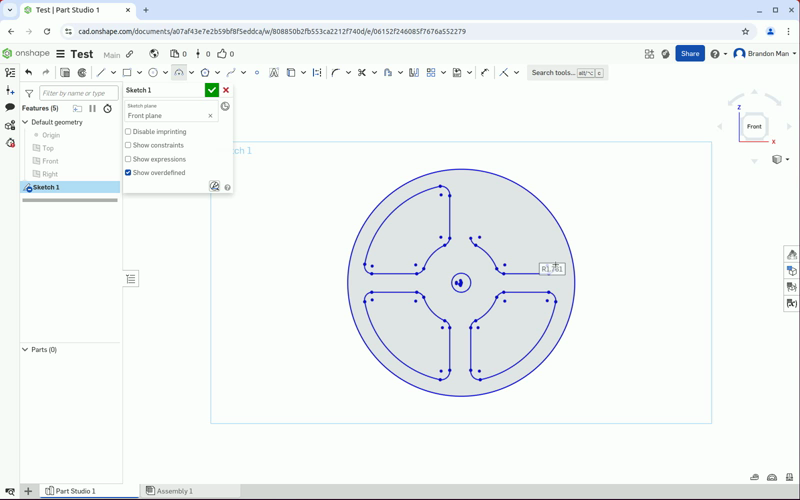
mouse_move(480, 186)
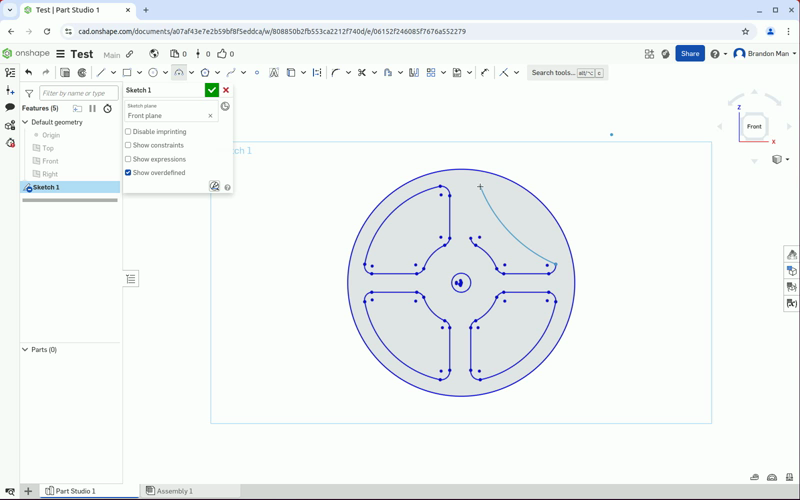
click(480, 186)
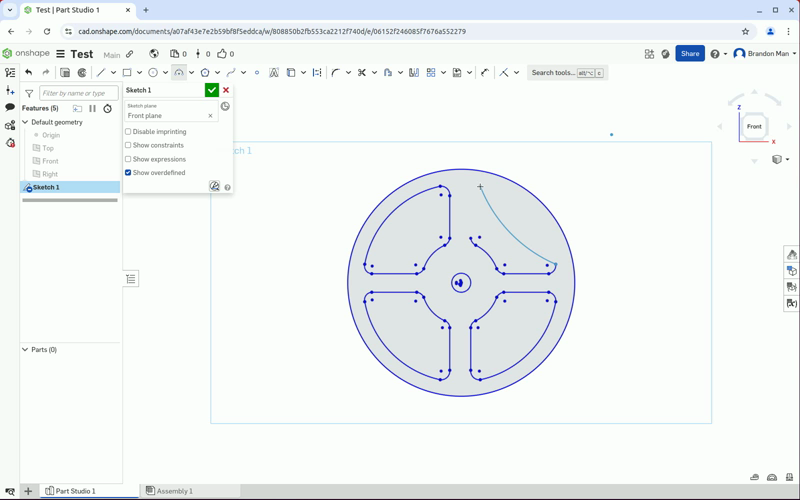
mouse_move(529, 213)
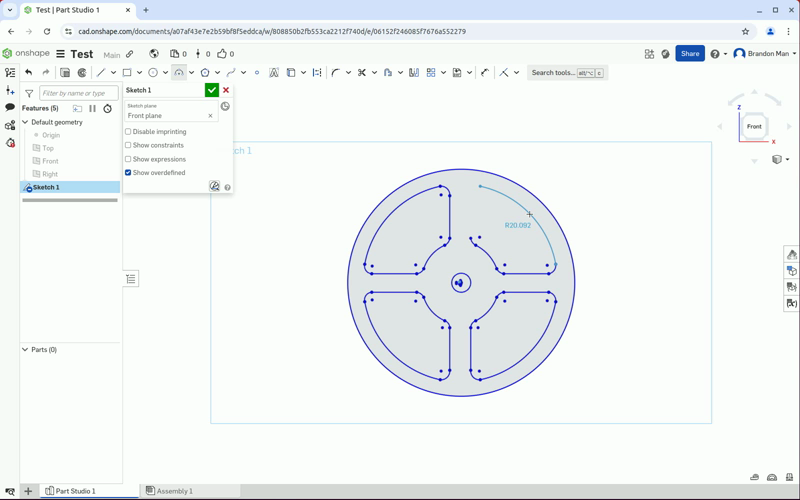
click(529, 213)
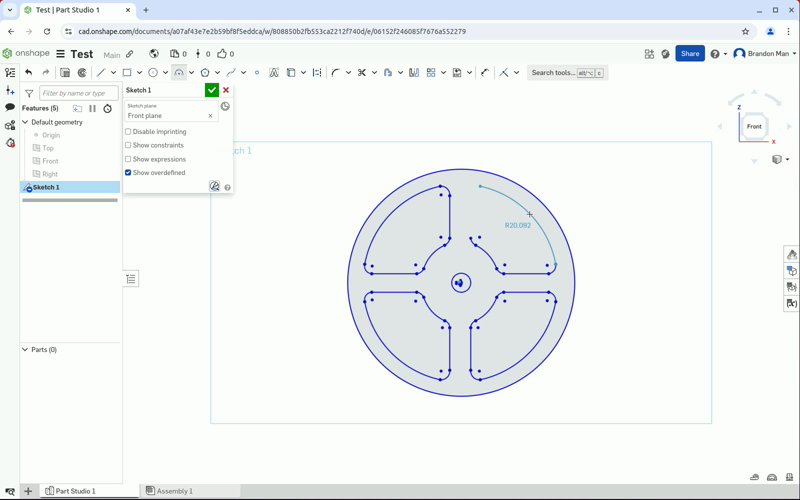
key_up(shift)
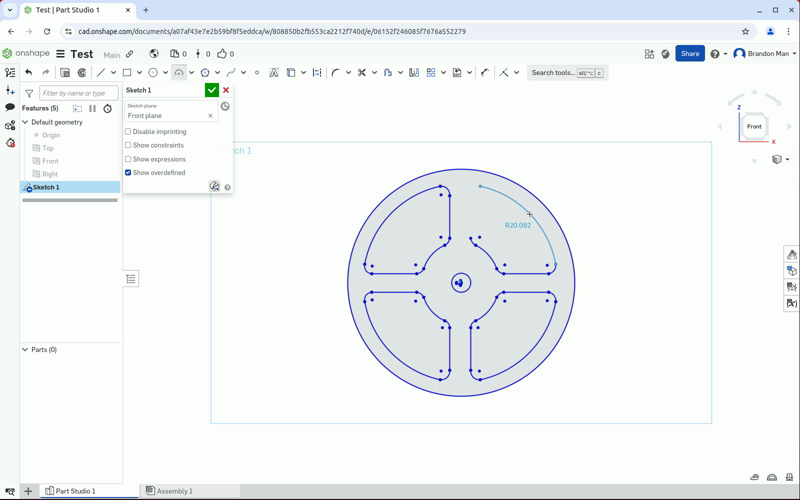
mouse_move(480, 186)
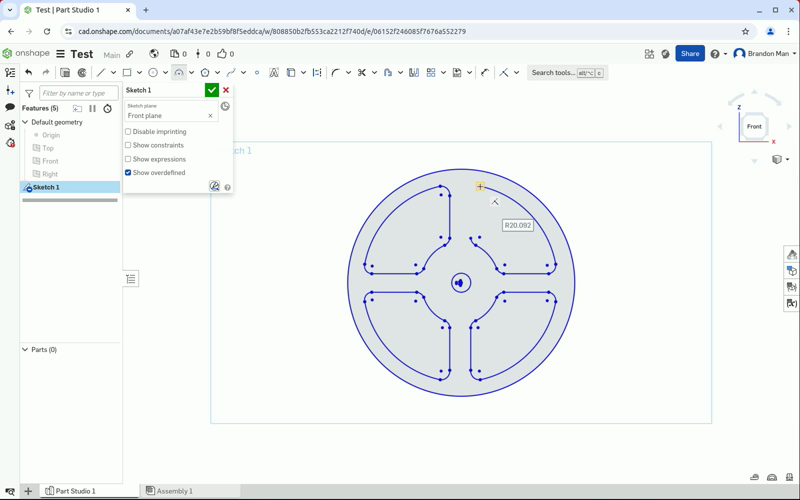
click(480, 186)
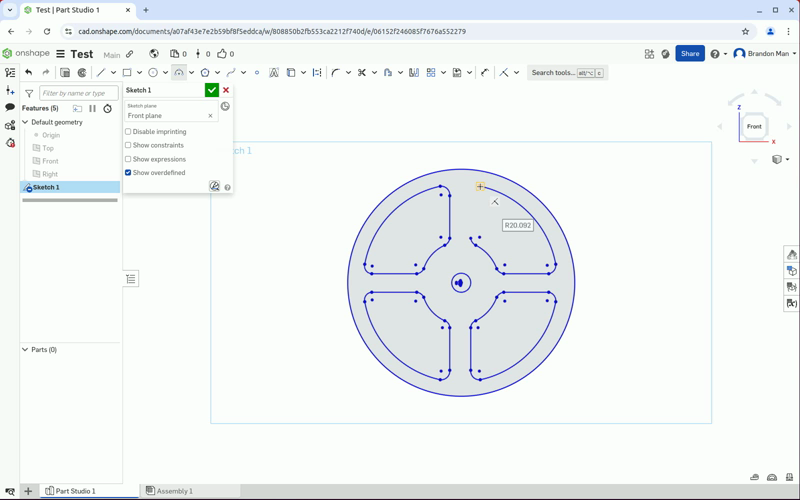
key_down(shift)
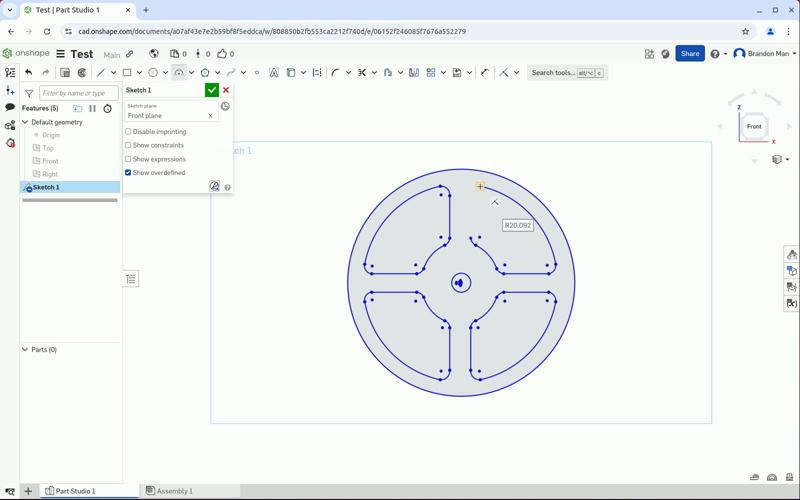
mouse_move(470, 195)
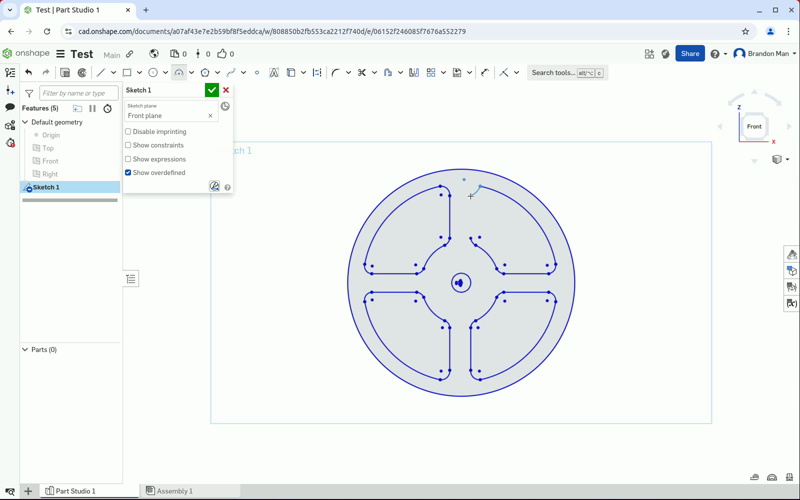
click(470, 195)
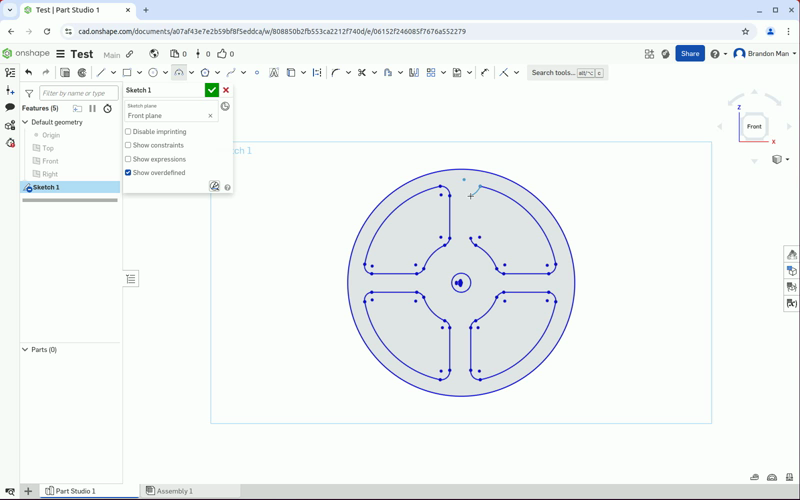
mouse_move(473, 188)
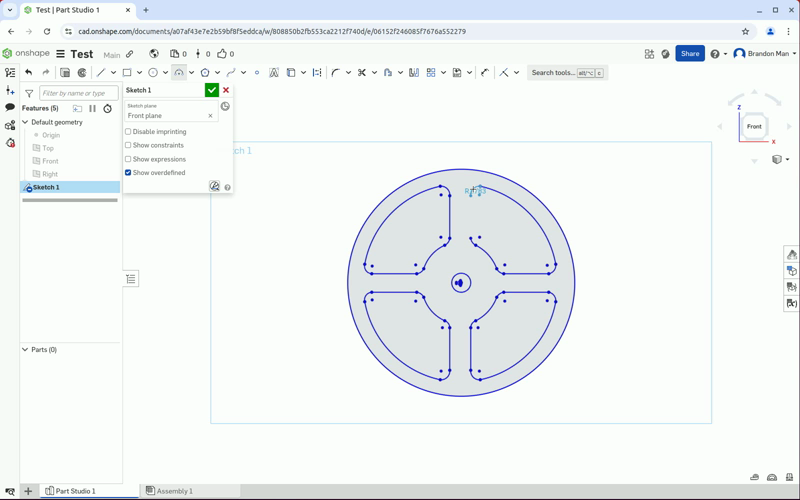
click(473, 188)
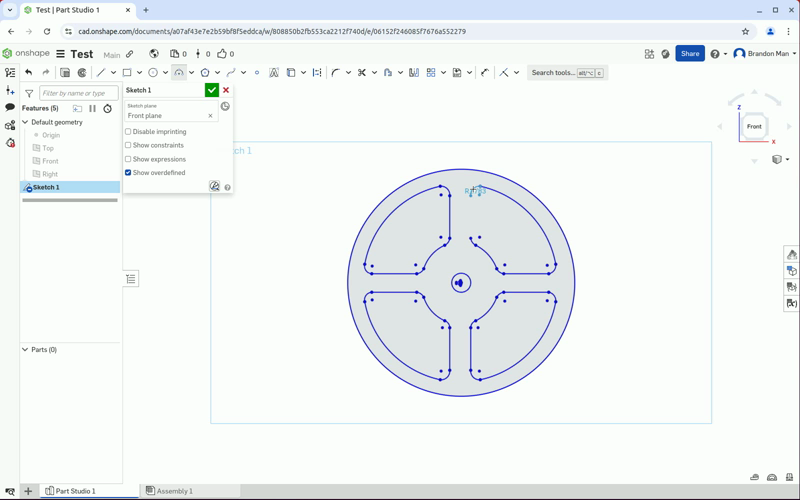
key_up(shift)
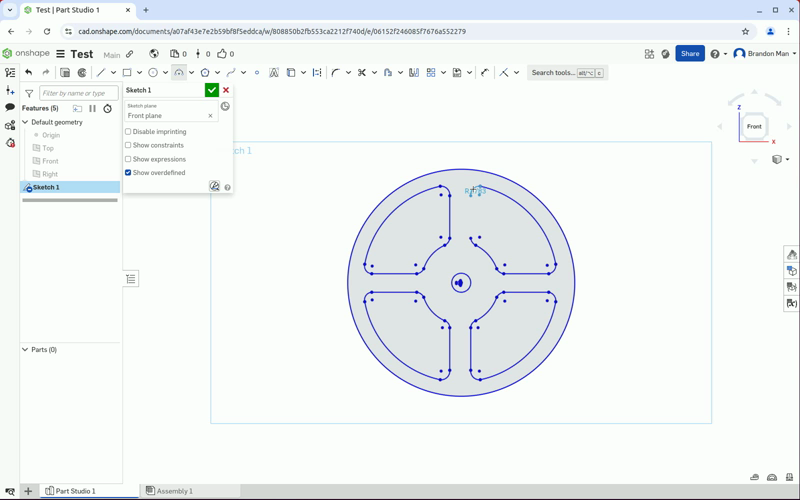
key(esc)
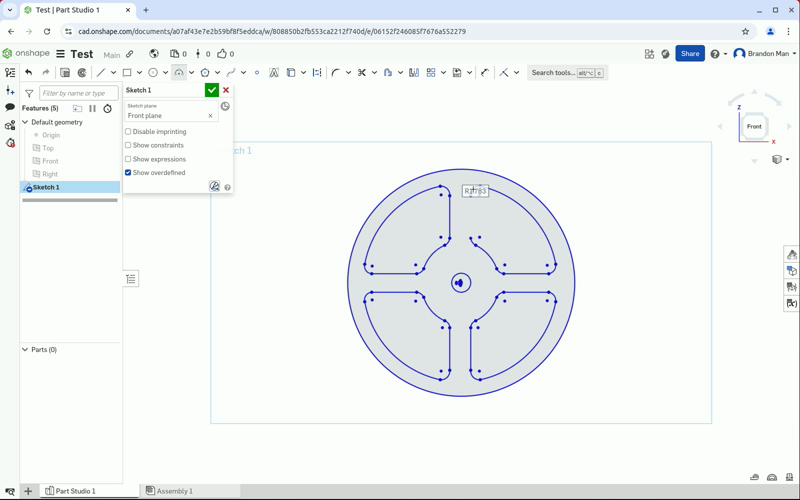
key(l)
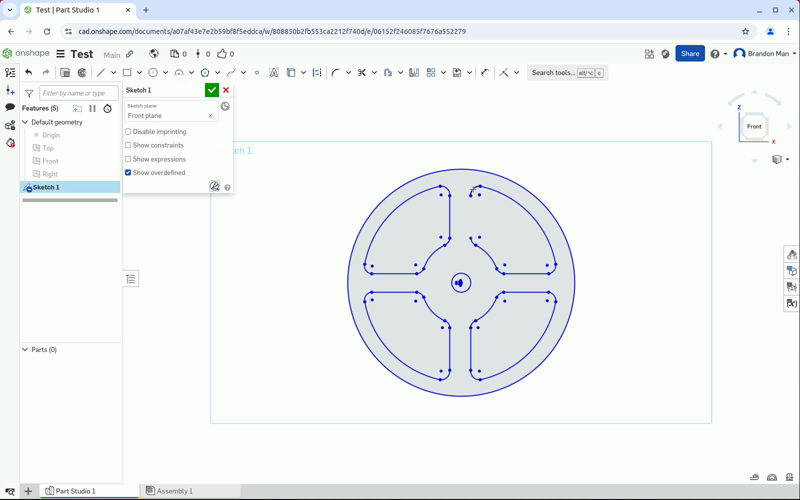
mouse_move(470, 195)
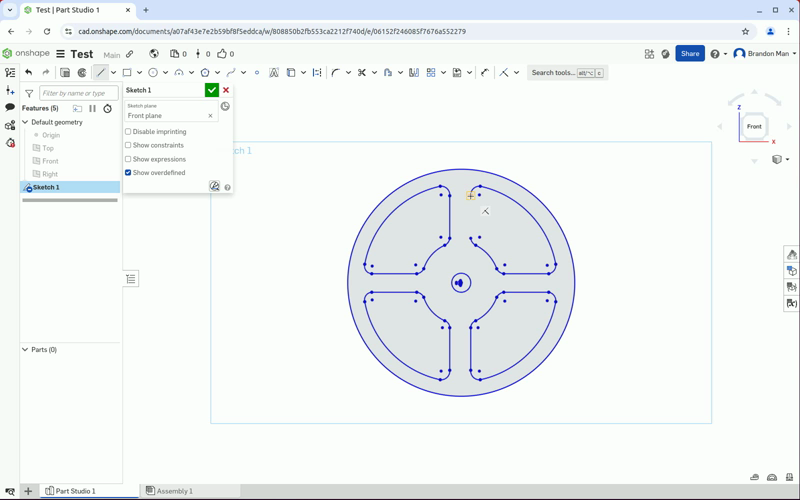
click(470, 195)
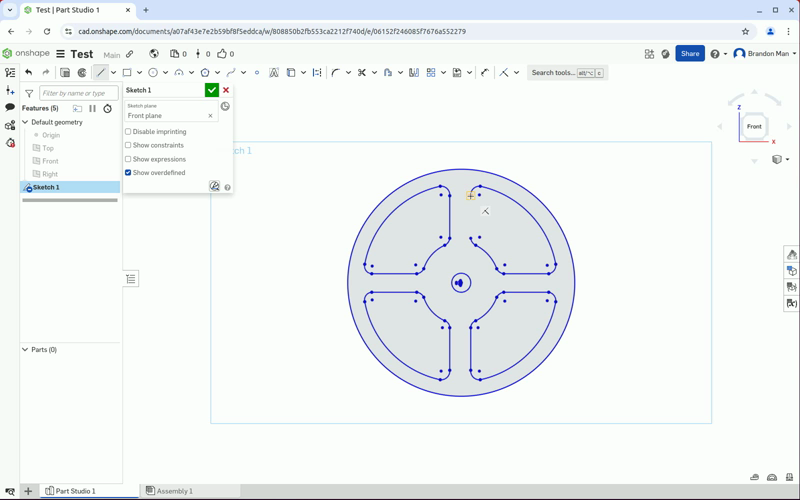
mouse_move(500, 195)
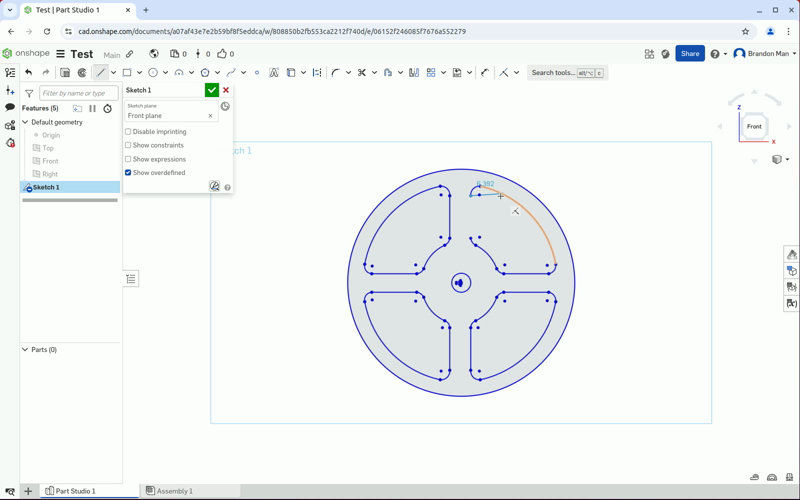
key_down(shift)
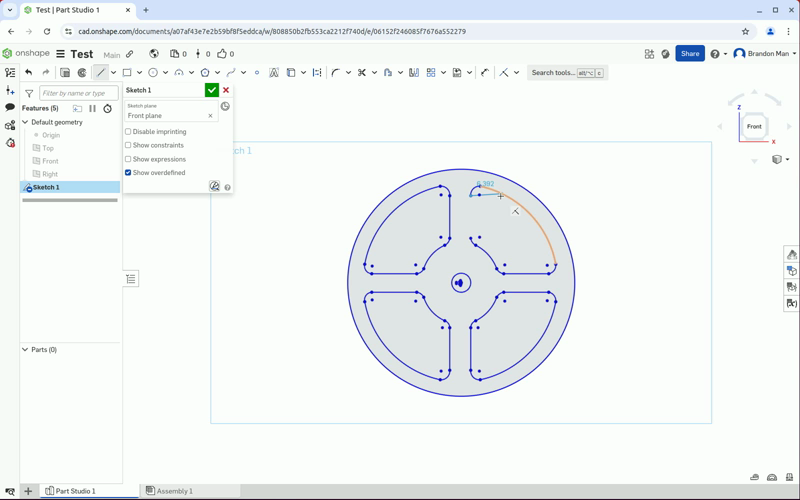
mouse_move(470, 238)
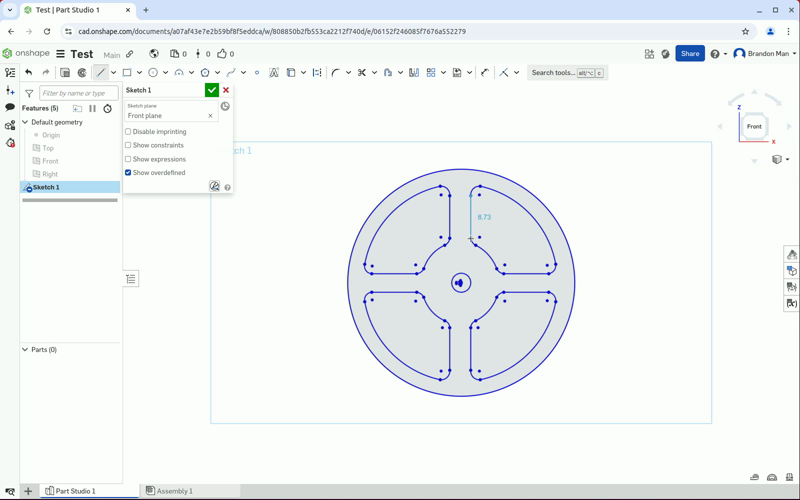
scroll(6)
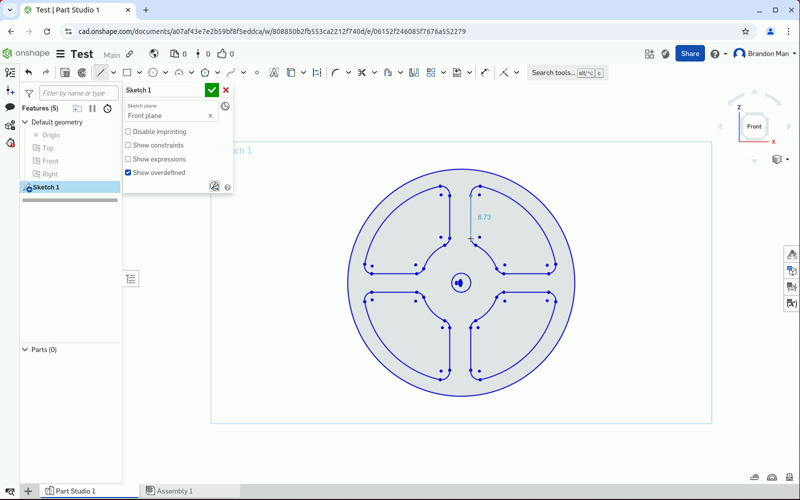
scroll(6)
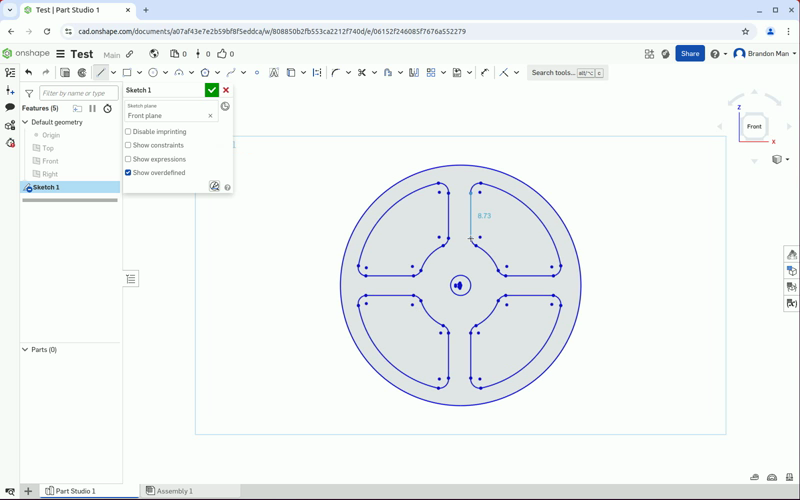
scroll(6)
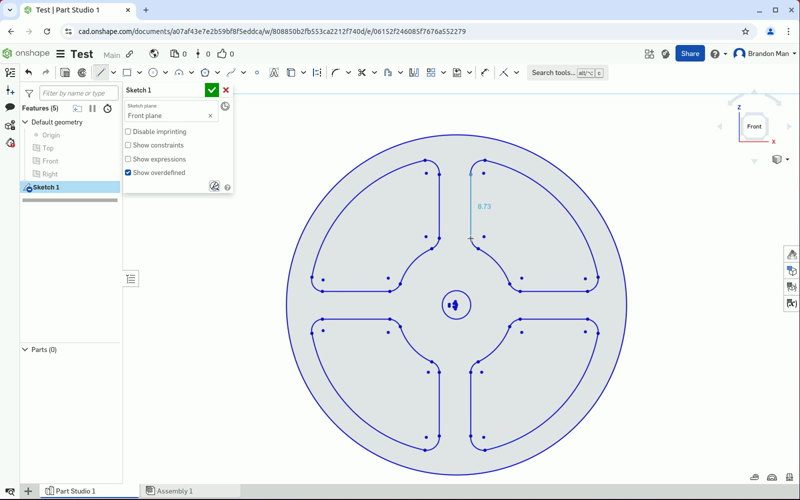
scroll(6)
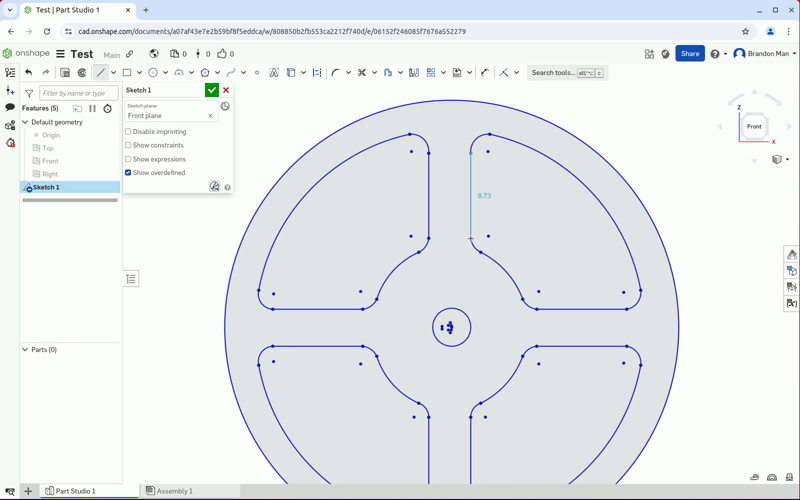
scroll(6)
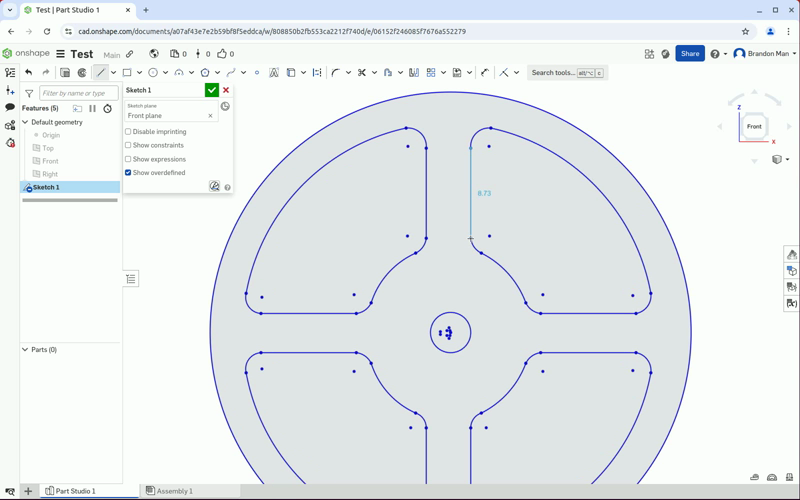
scroll(6)
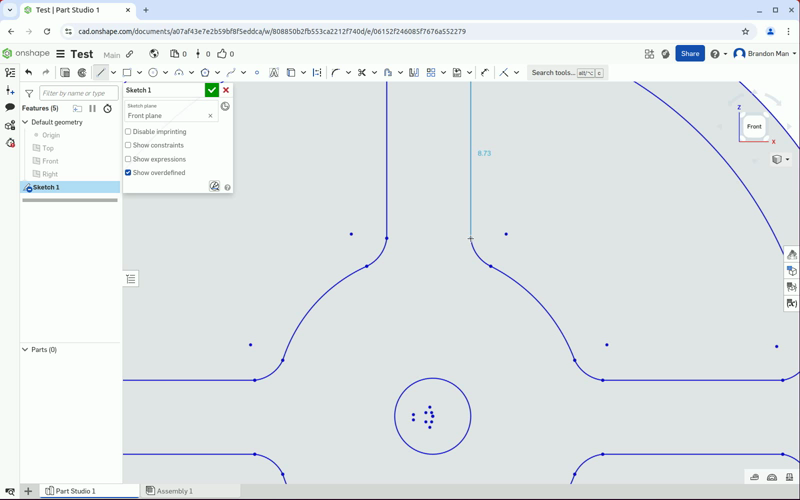
scroll(6)
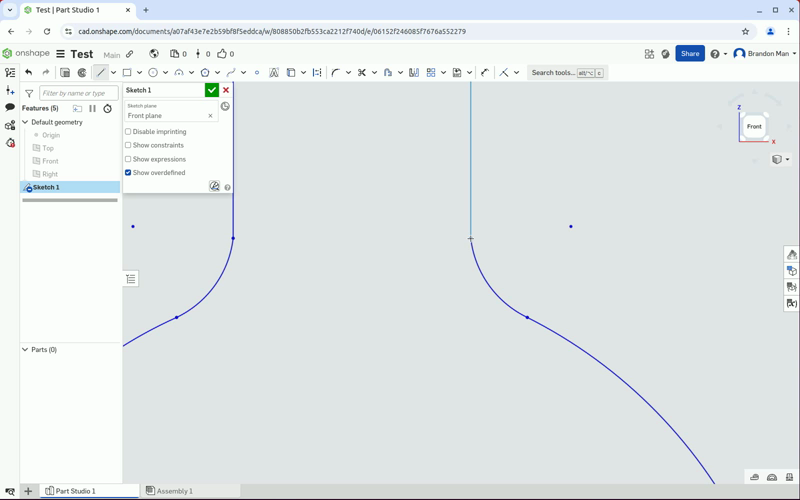
key_up(shift)
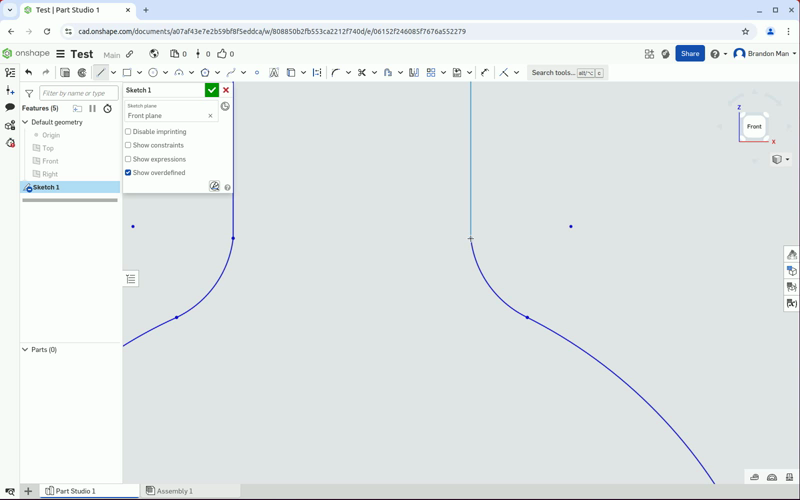
click(470, 238)
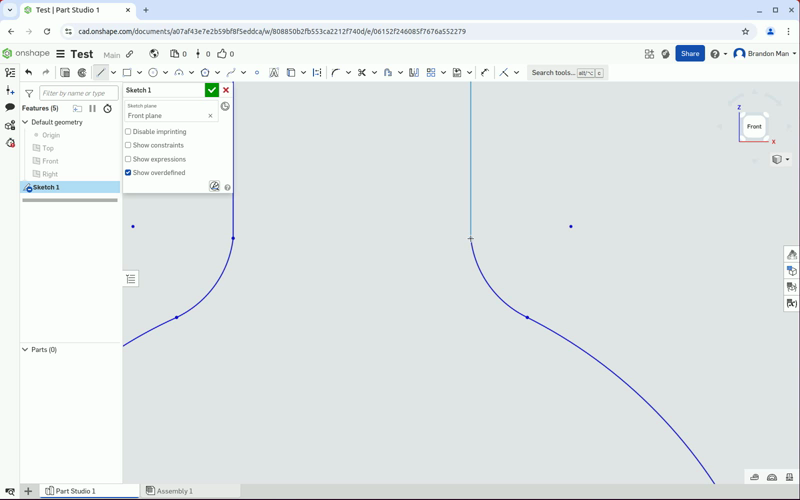
scroll(-6)
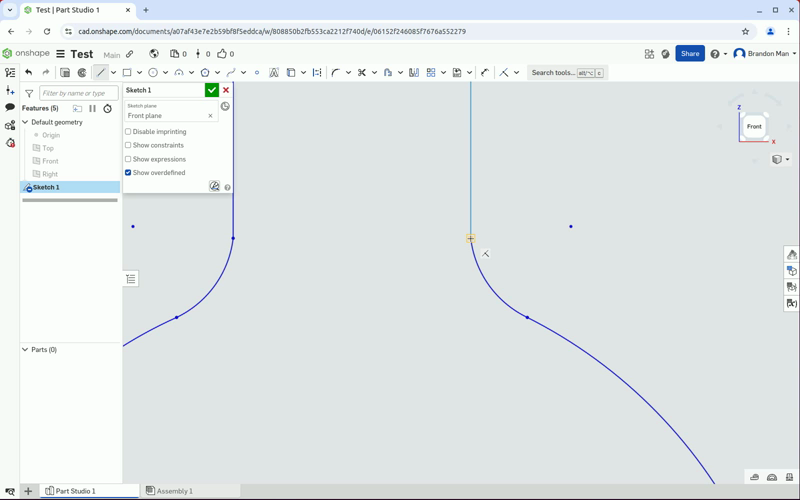
scroll(-6)
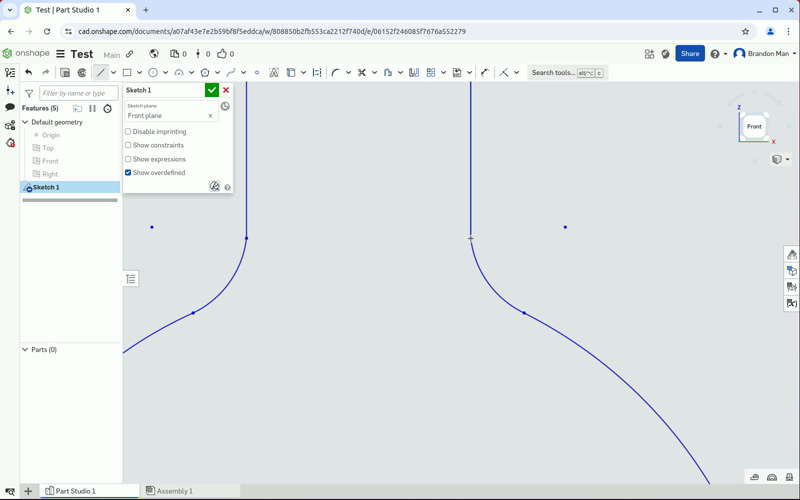
scroll(-6)
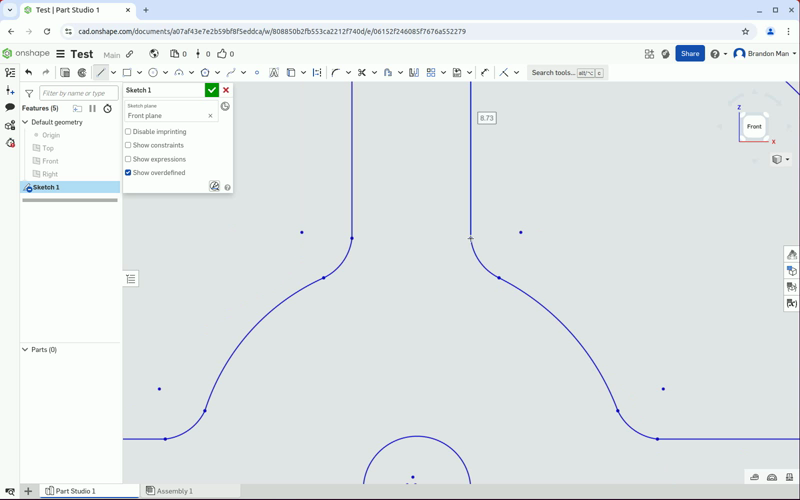
scroll(-6)
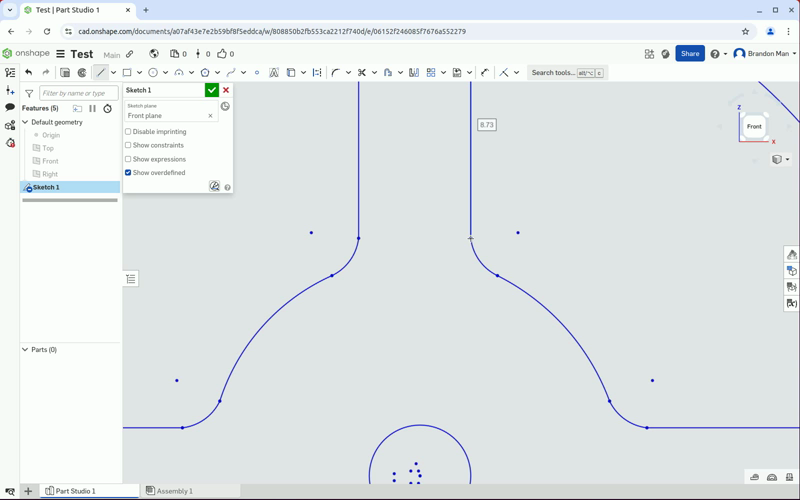
scroll(-6)
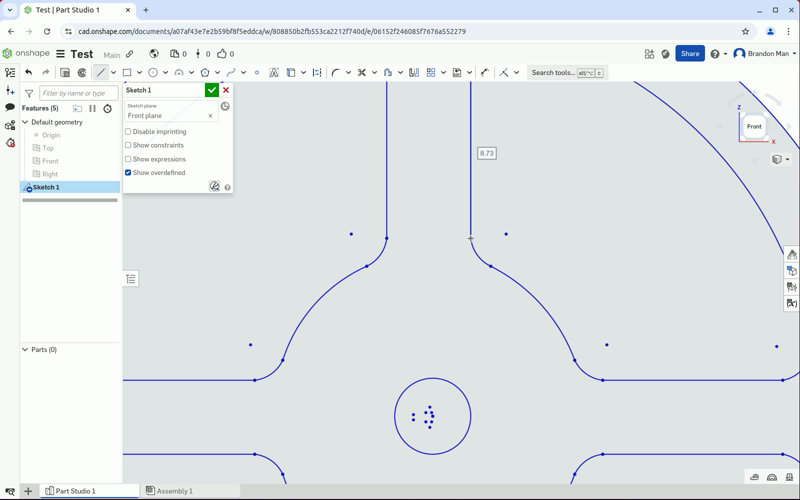
scroll(-6)
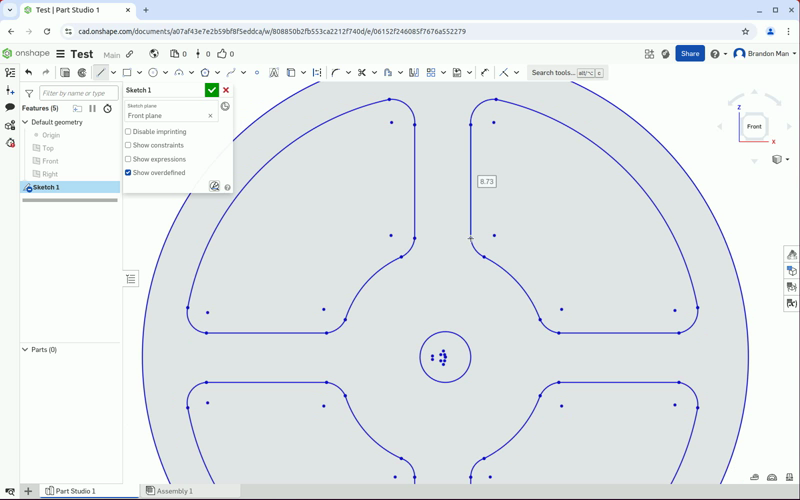
scroll(-6)
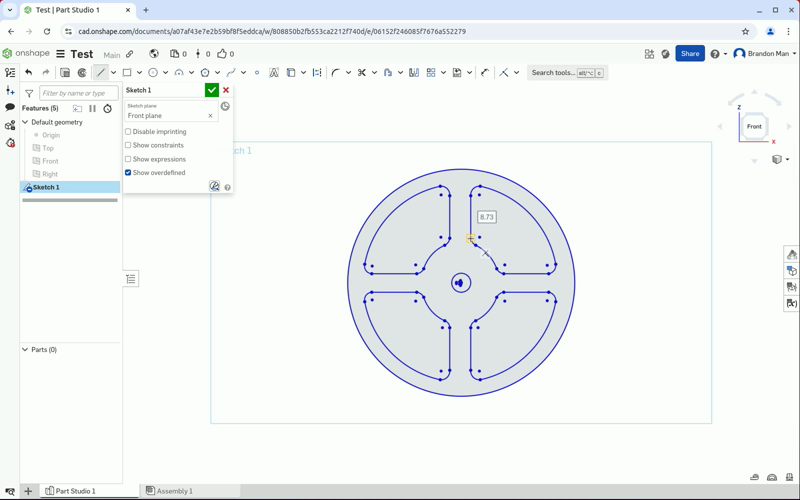
key(esc)
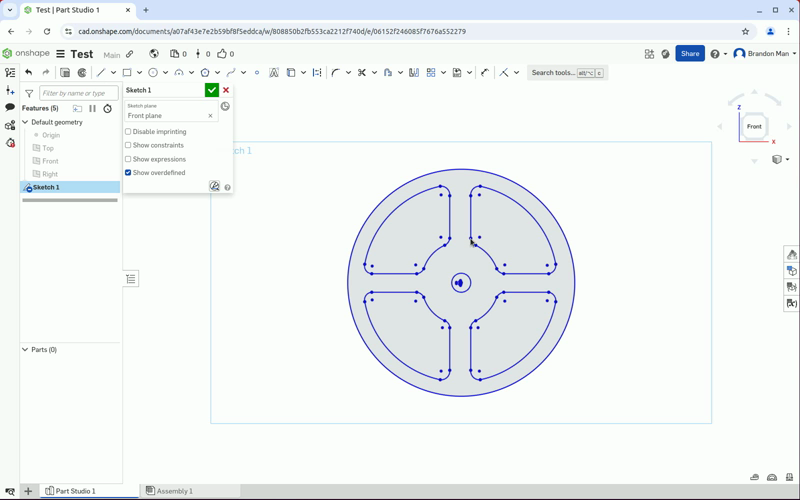
mouse_move(465, 257)
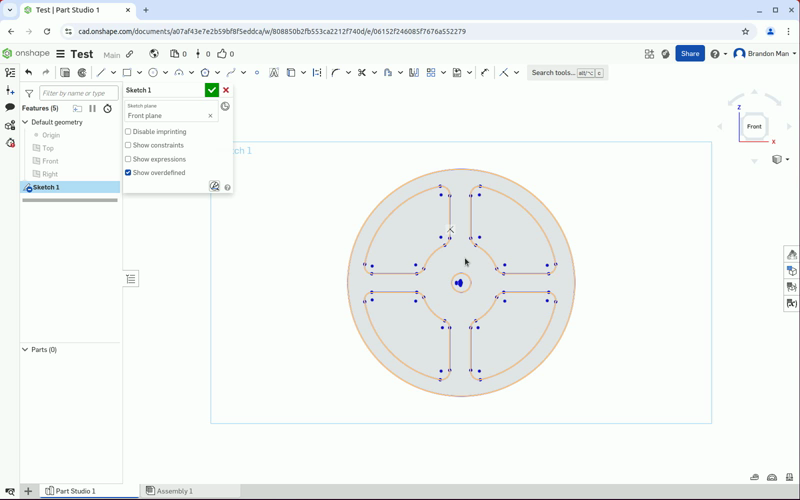
click(465, 257)
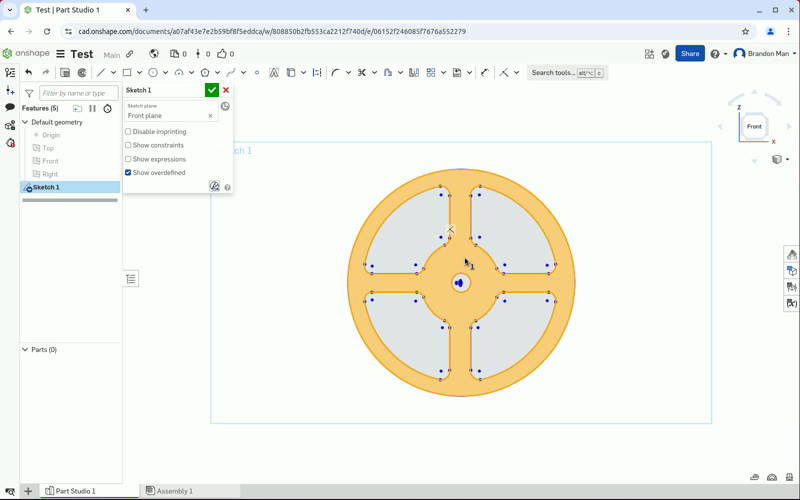
mouse_move(73, 352)
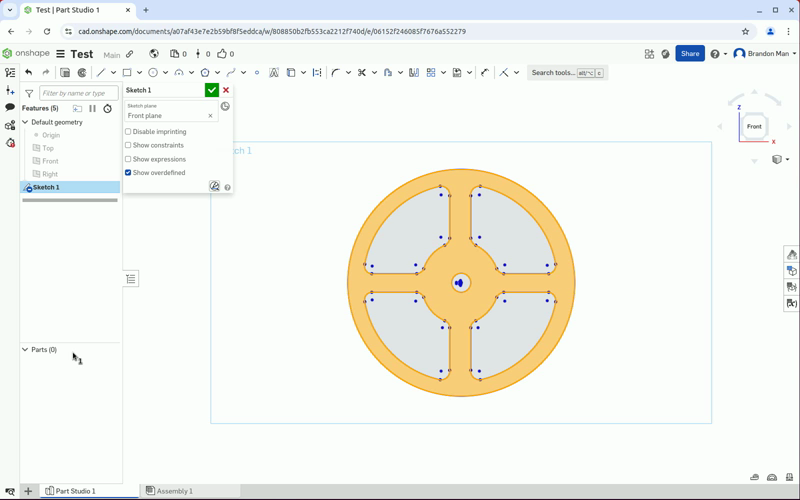
key(shift+y)
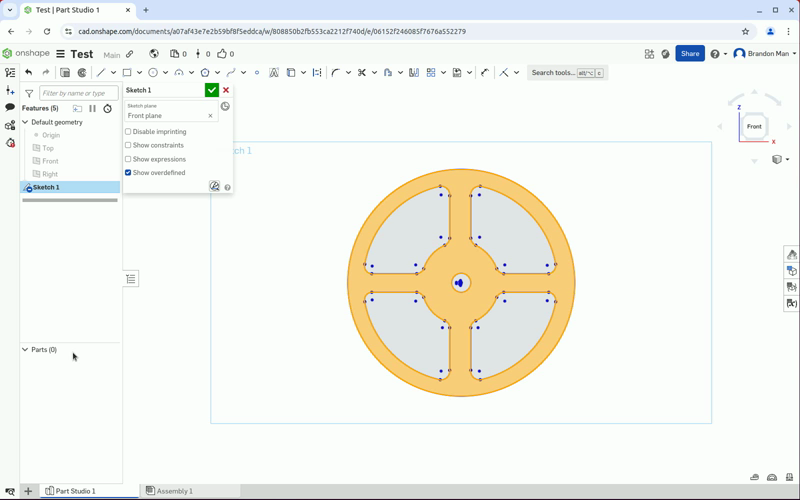
key(shift+e)
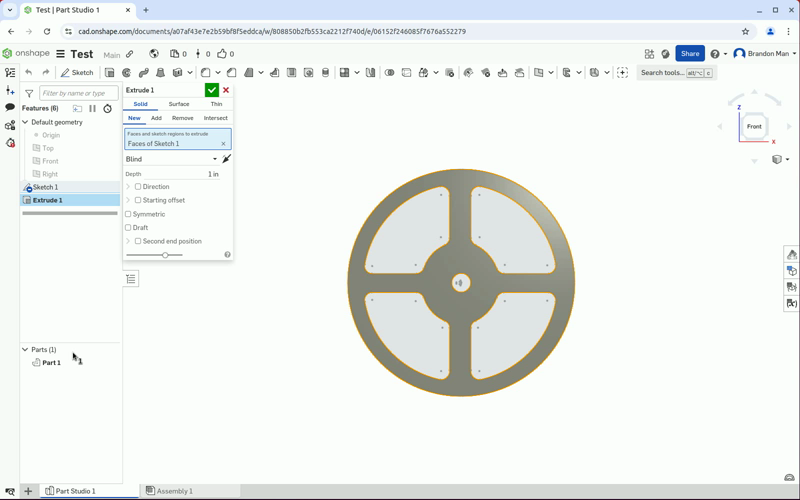
mouse_move(143, 106)
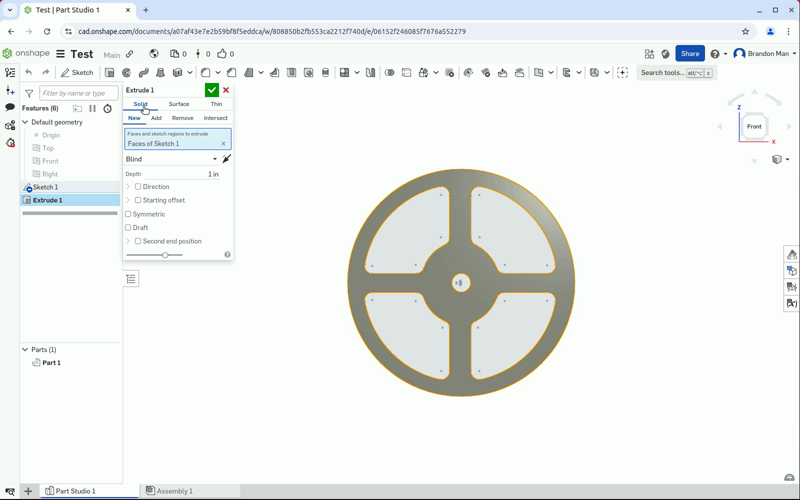
click(143, 106)
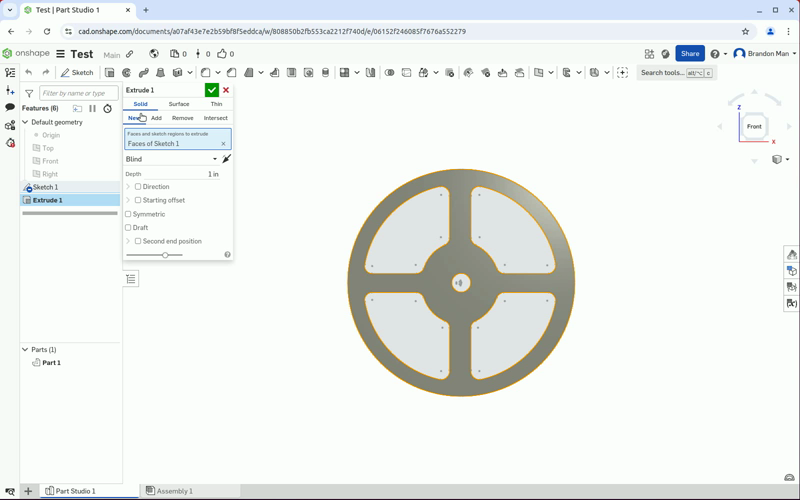
mouse_move(137, 120)
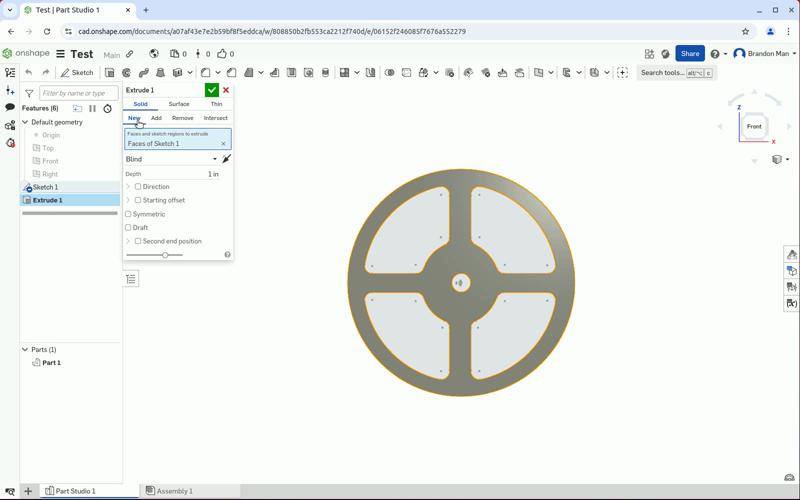
click(137, 120)
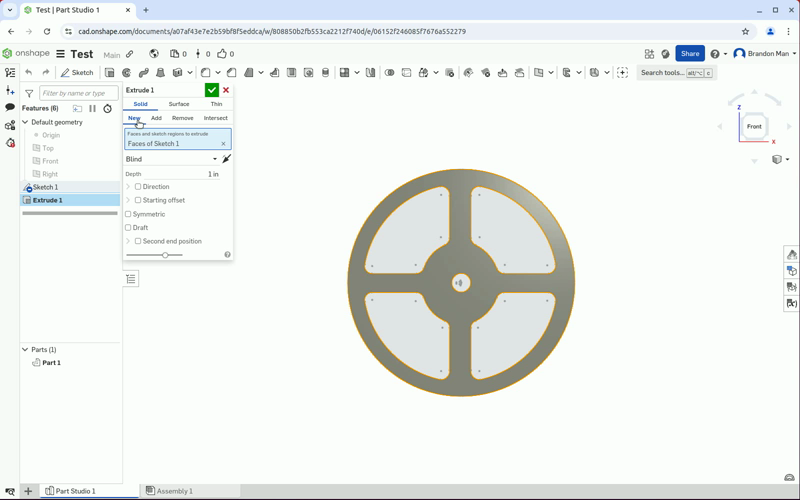
key(tab, 4)
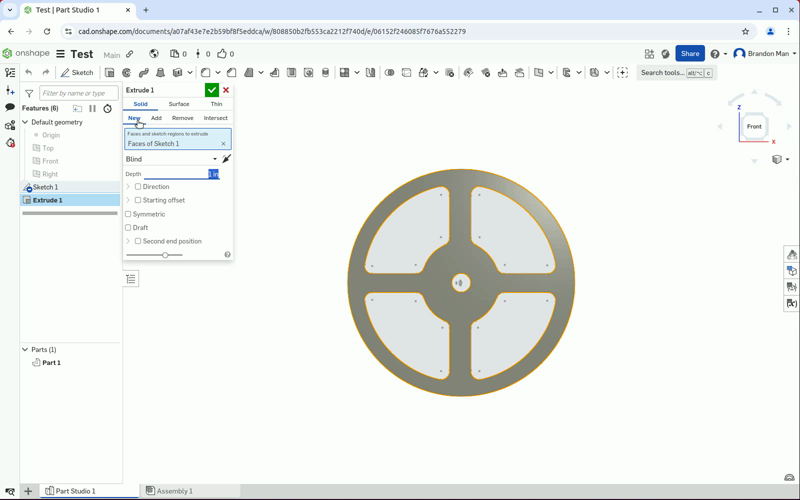
text(2.166)
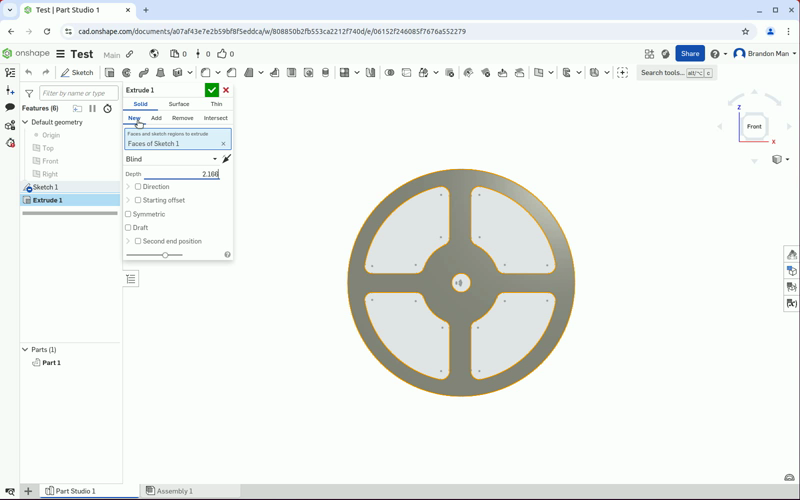
key(enter)
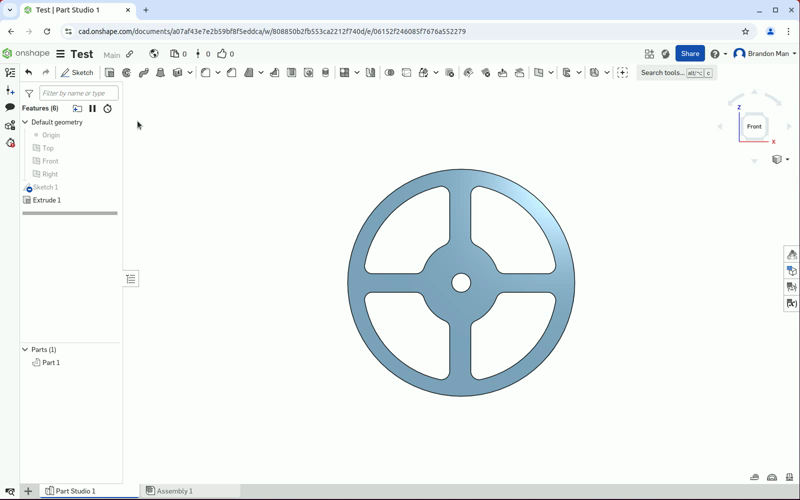
key(shift+h)
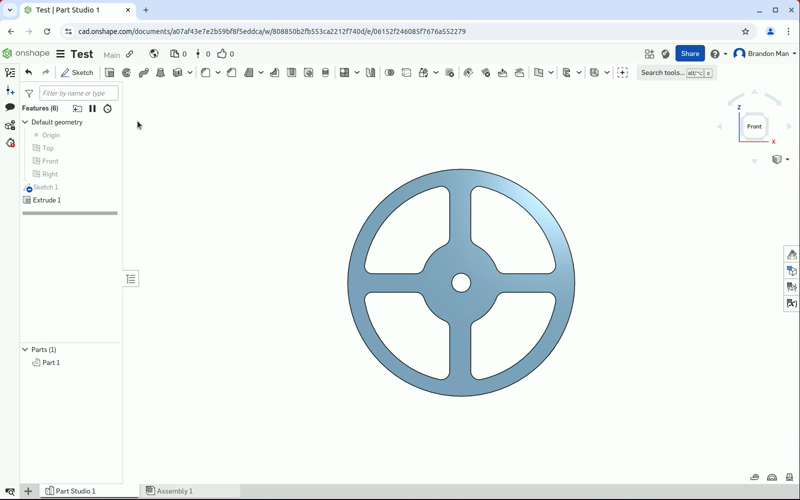
key(shift+h)
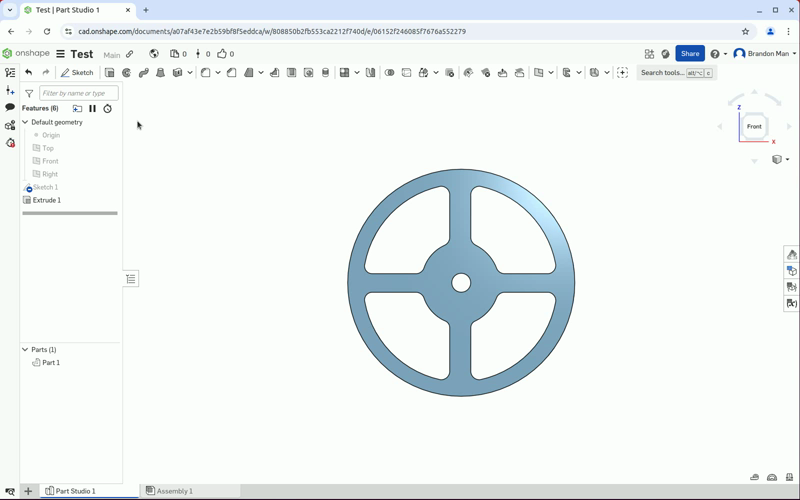
mouse_move(73, 189)
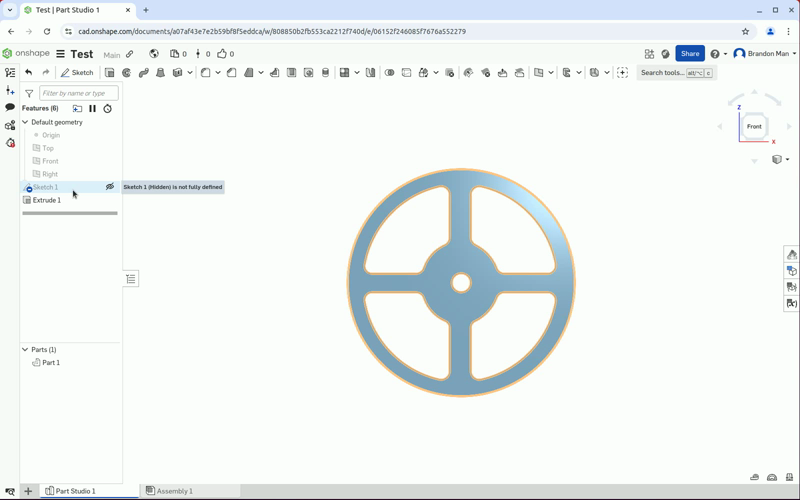
click(73, 189)
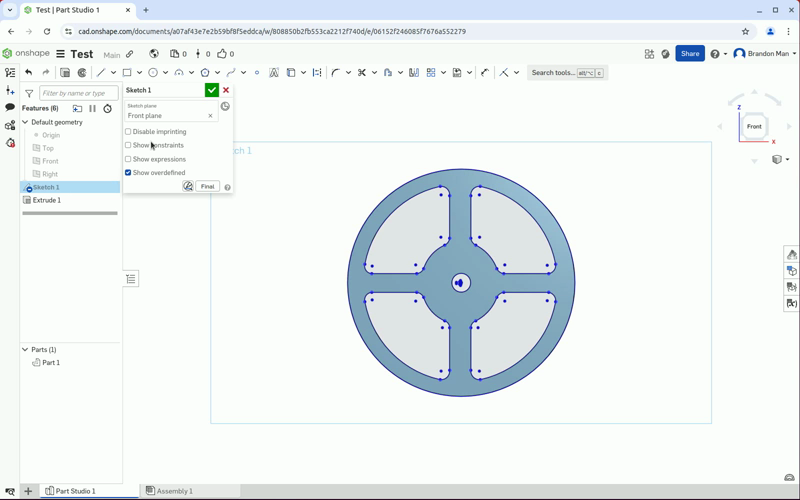
mouse_move(229, 92)
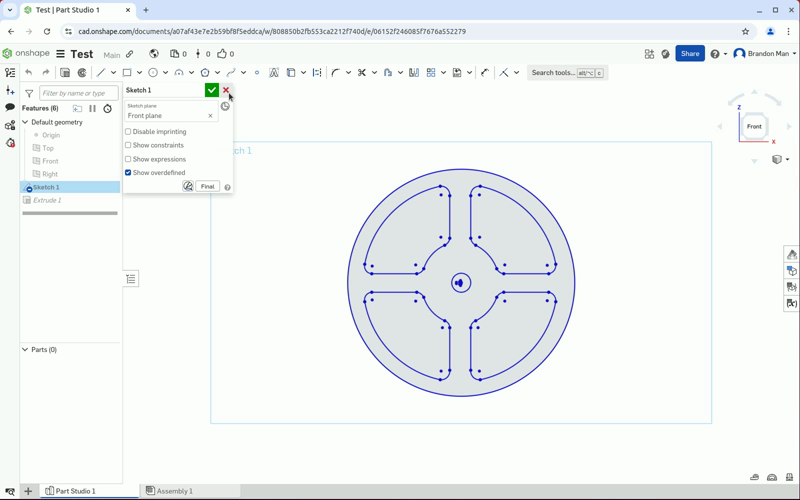
click(229, 92)
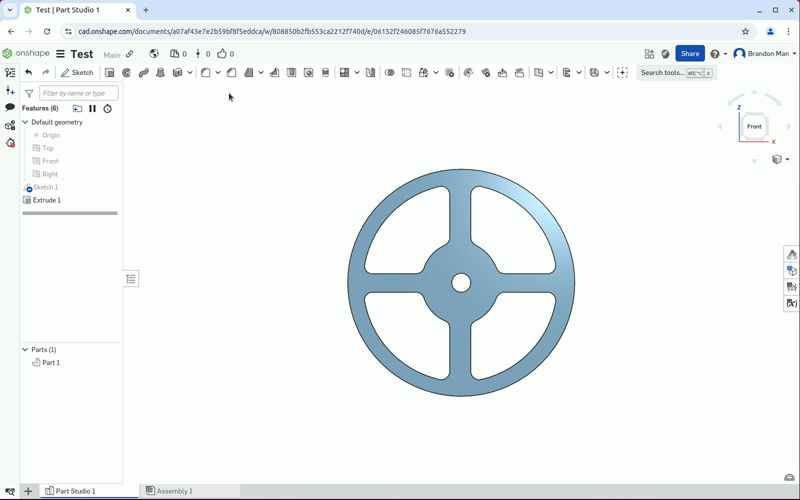
mouse_move(541, 75)
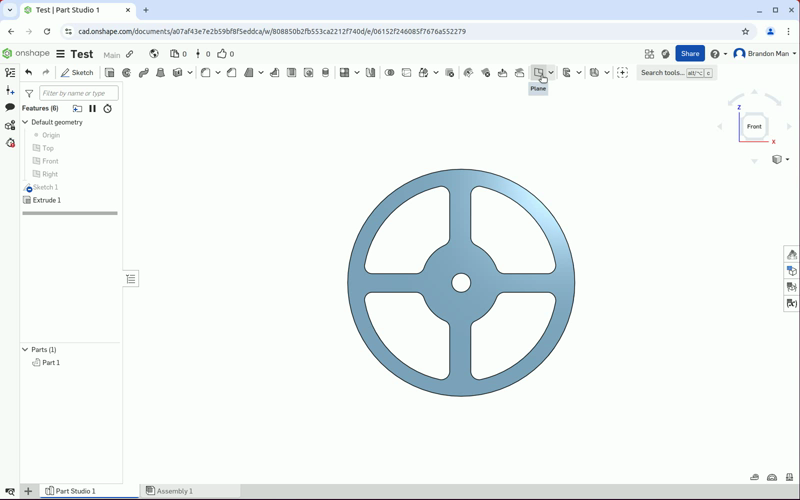
click(541, 75)
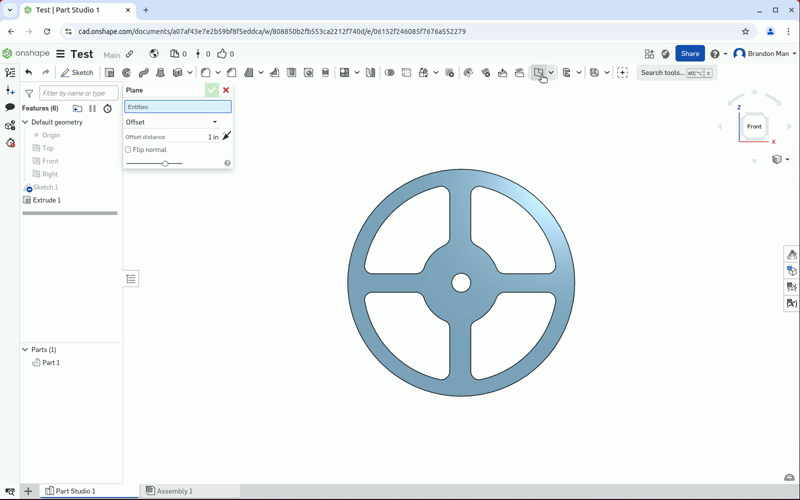
mouse_move(73, 163)
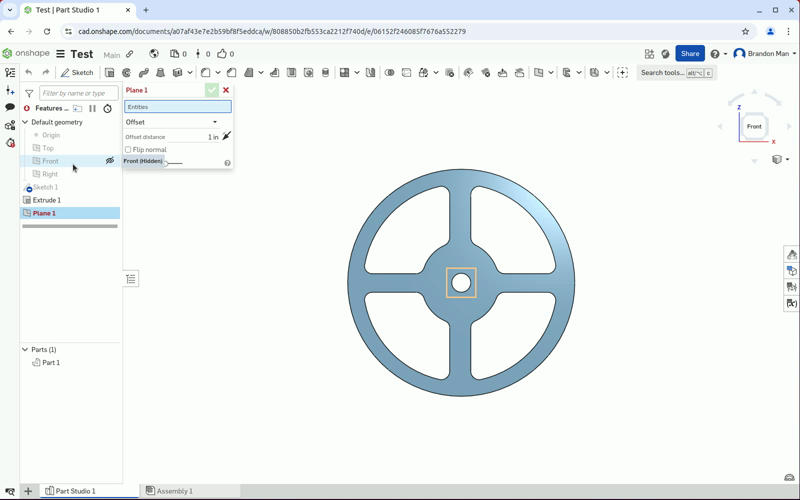
click(73, 163)
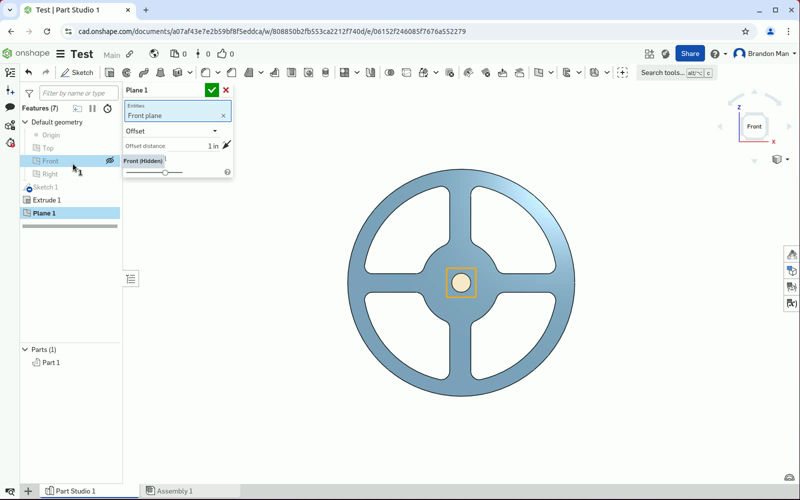
key(tab, 2)
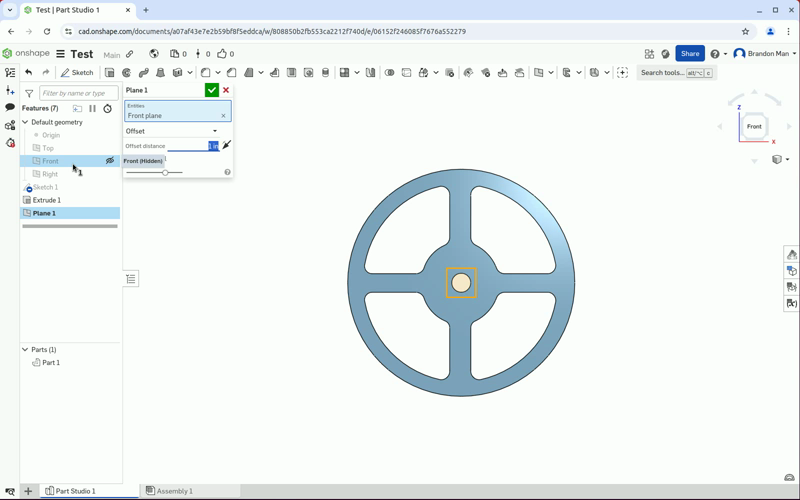
text(2.157)
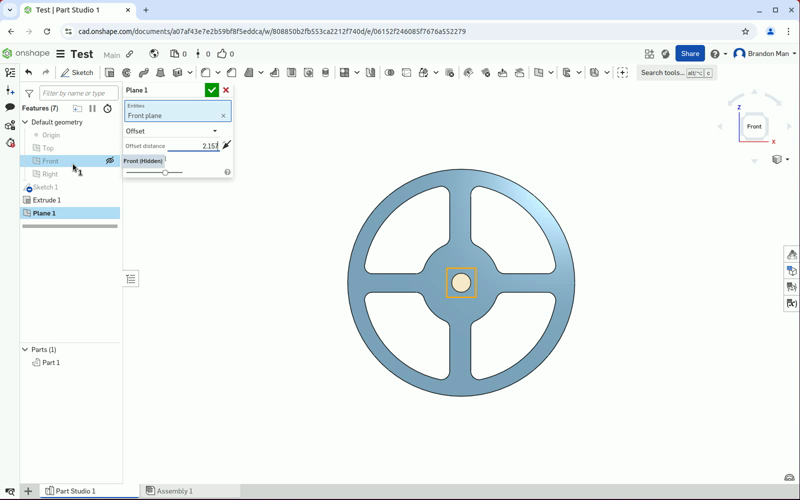
key(enter, 2)
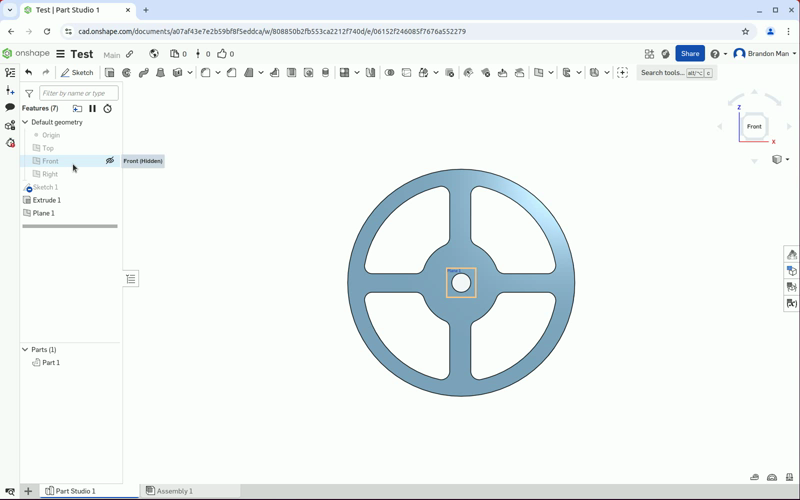
key(shift+s)
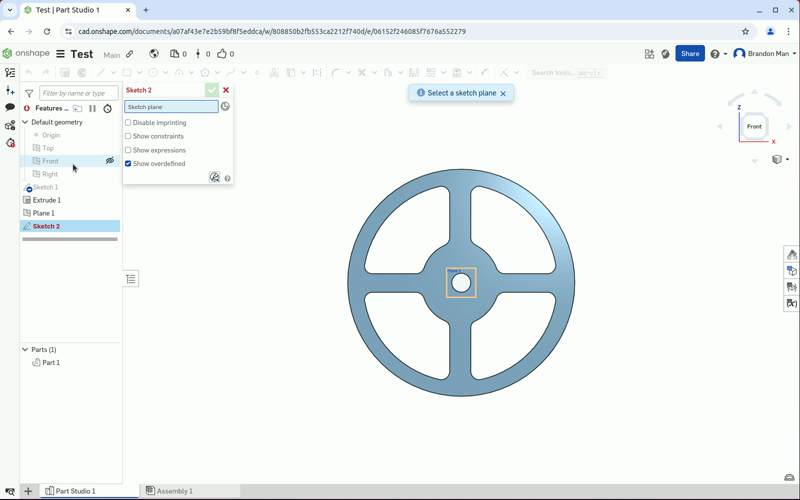
mouse_move(73, 215)
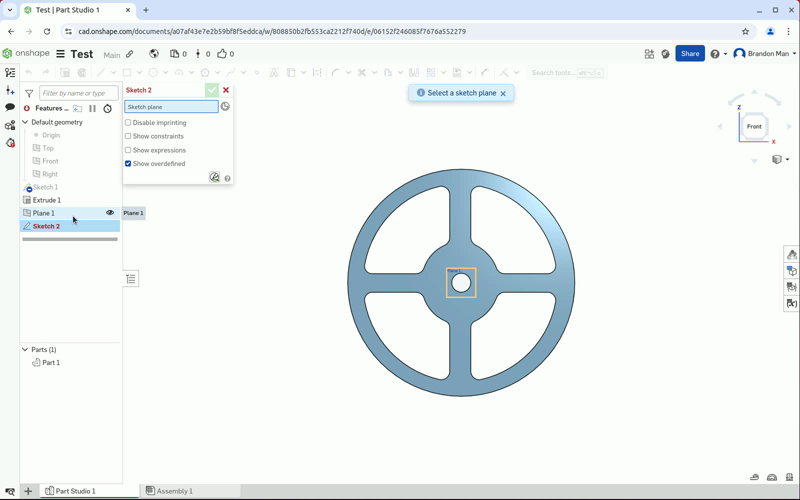
click(73, 215)
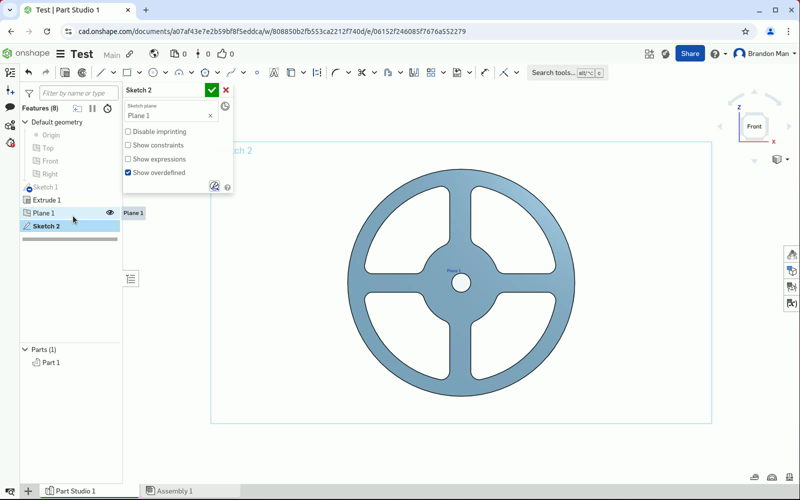
mouse_move(73, 352)
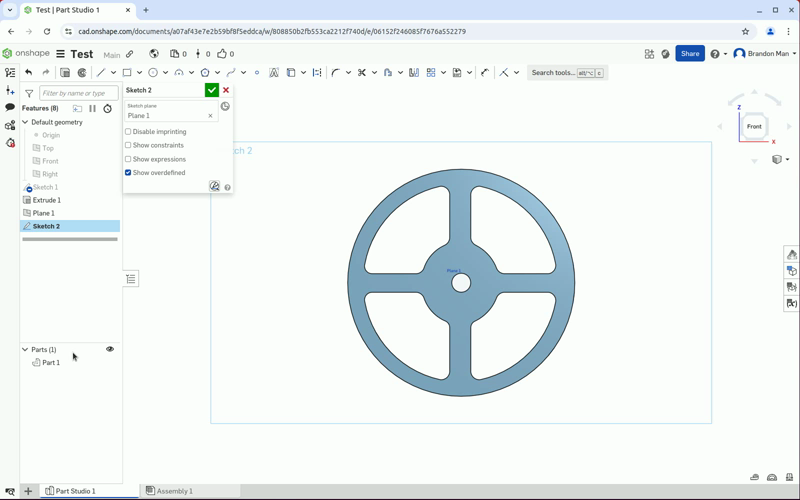
key(y)
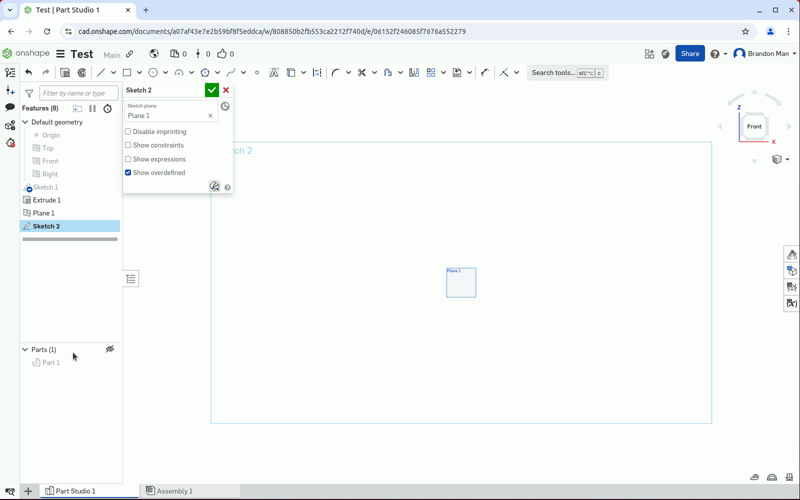
key(c)
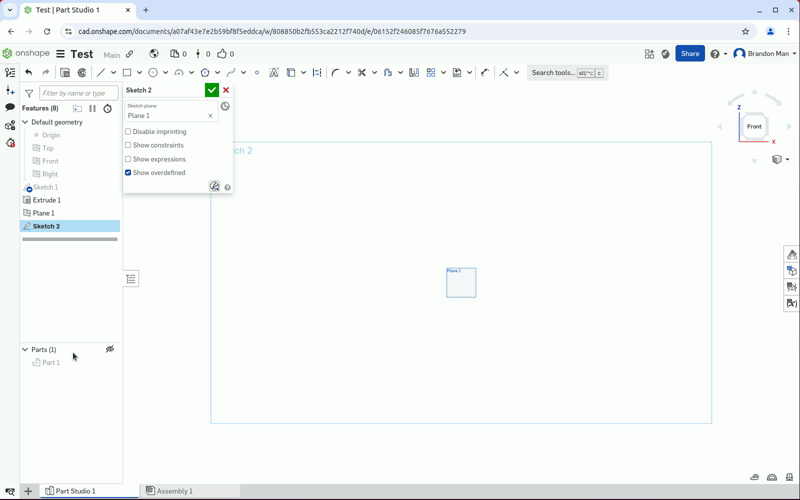
key_down(shift)
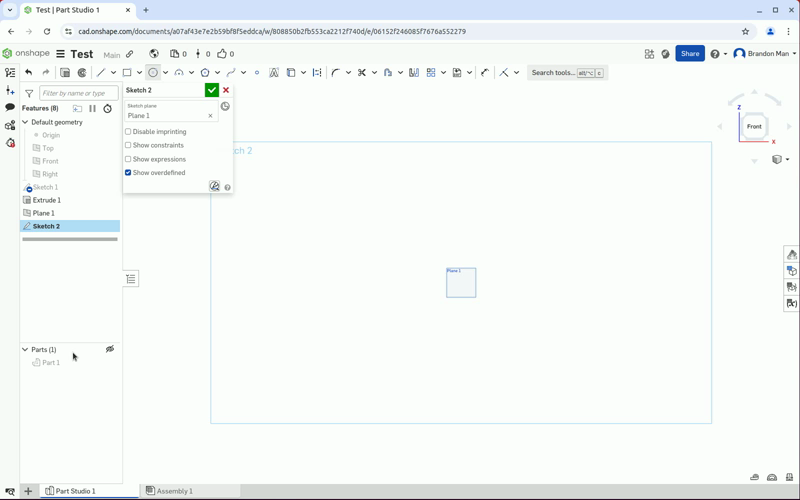
mouse_move(460, 282)
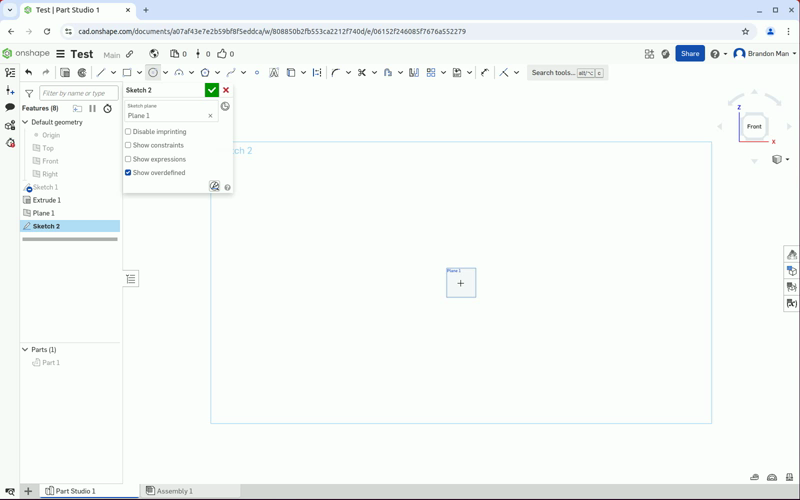
click(460, 282)
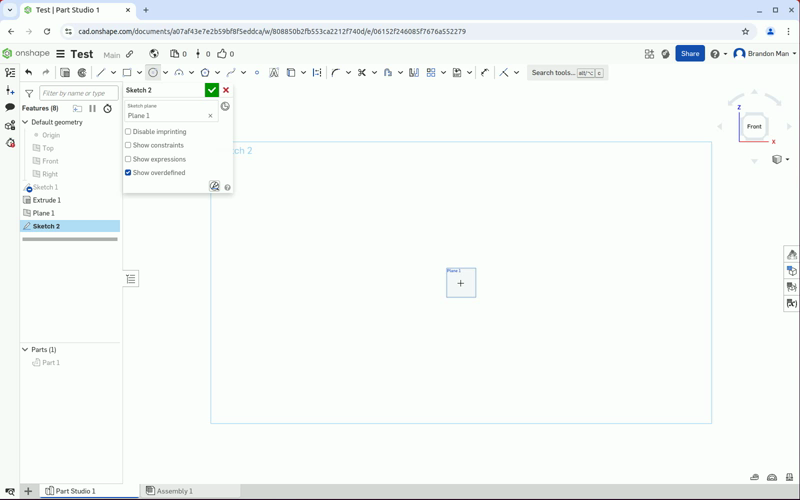
key_up(shift)
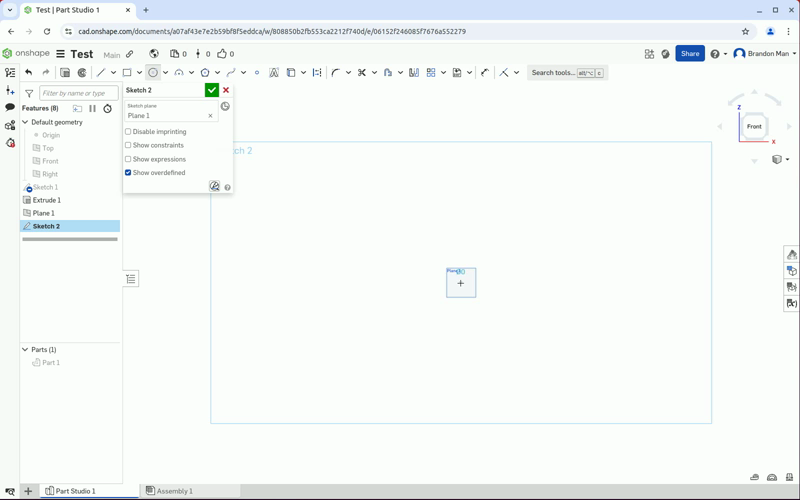
mouse_move(490, 282)
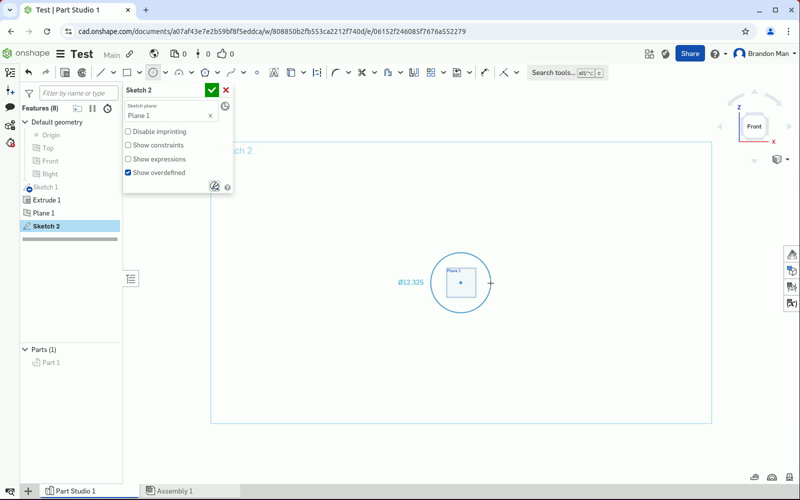
click(490, 282)
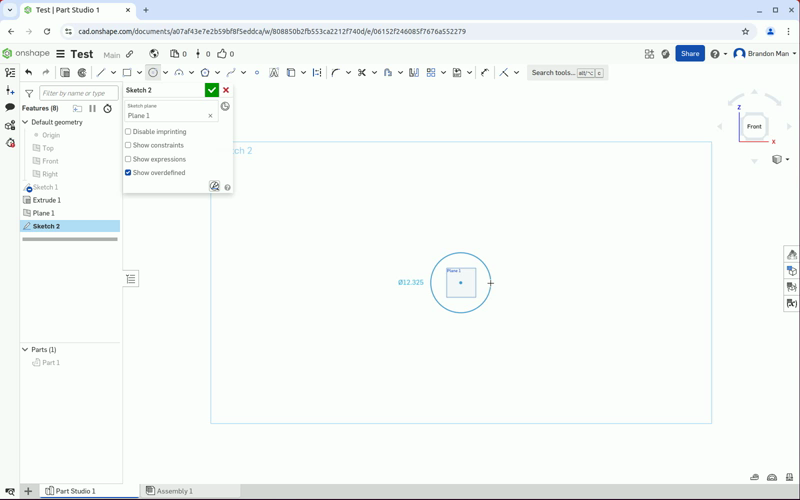
key(esc)
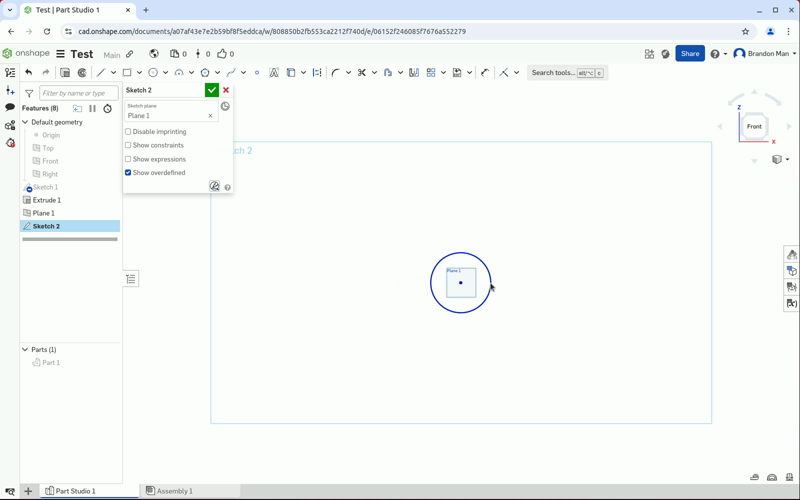
key(c)
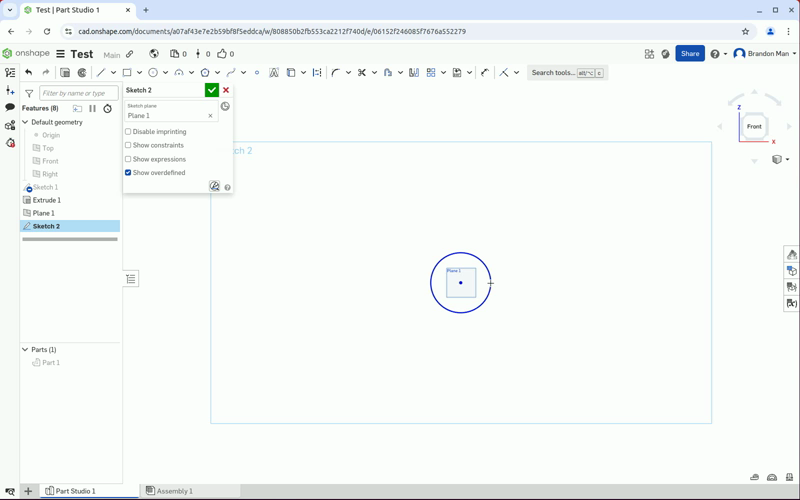
key_down(shift)
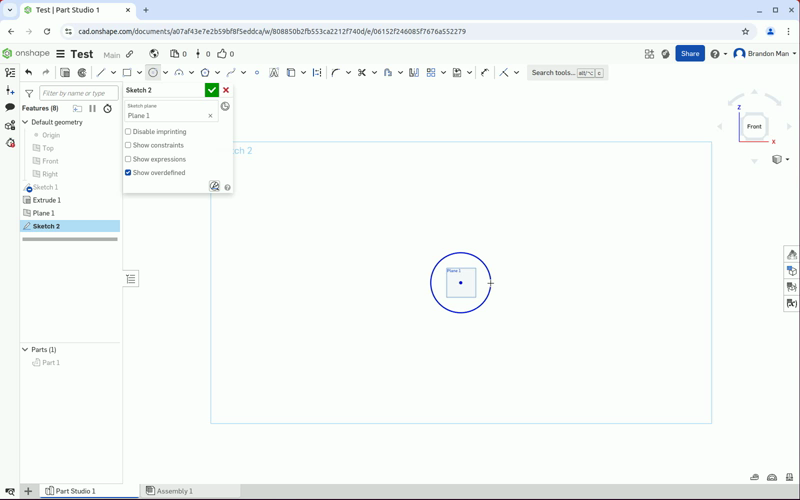
mouse_move(460, 282)
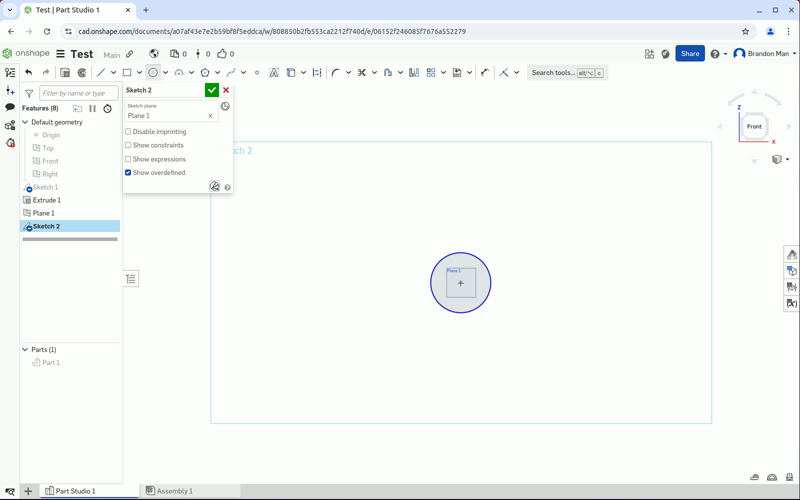
click(460, 282)
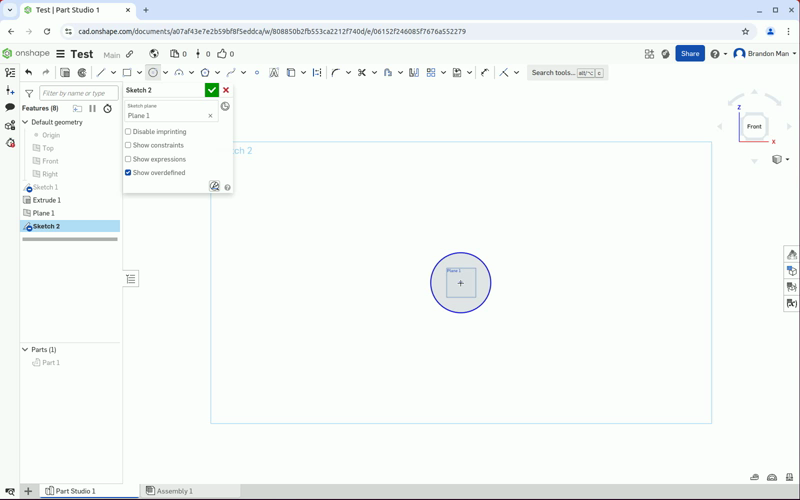
key_up(shift)
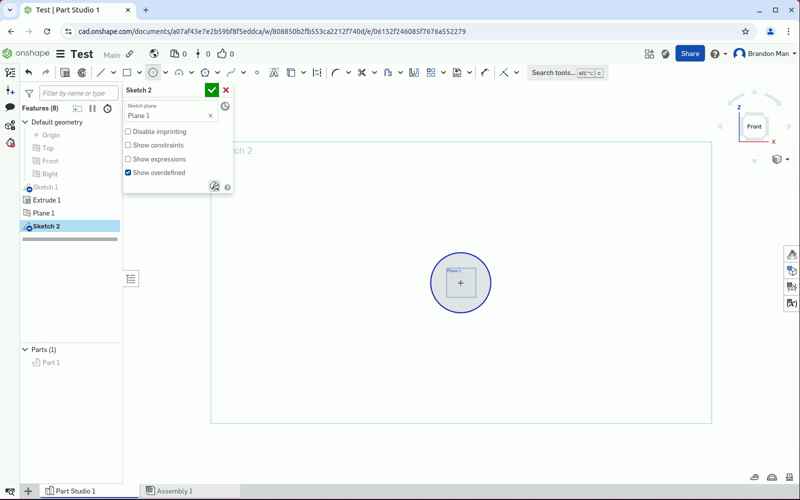
mouse_move(470, 282)
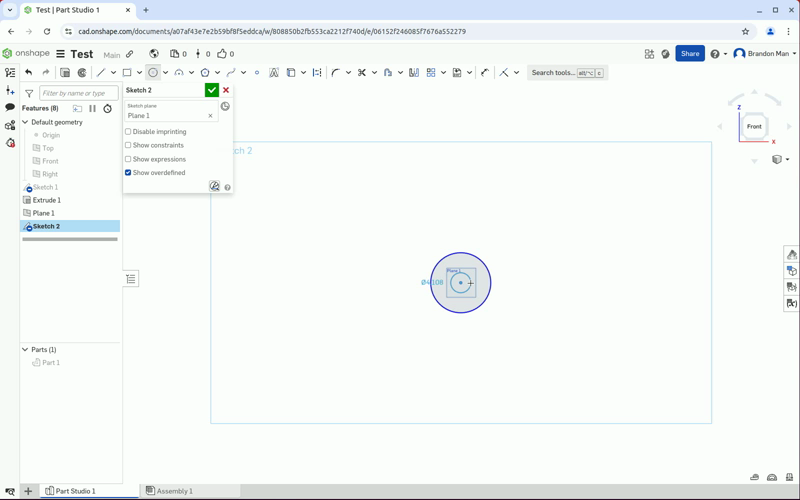
click(470, 282)
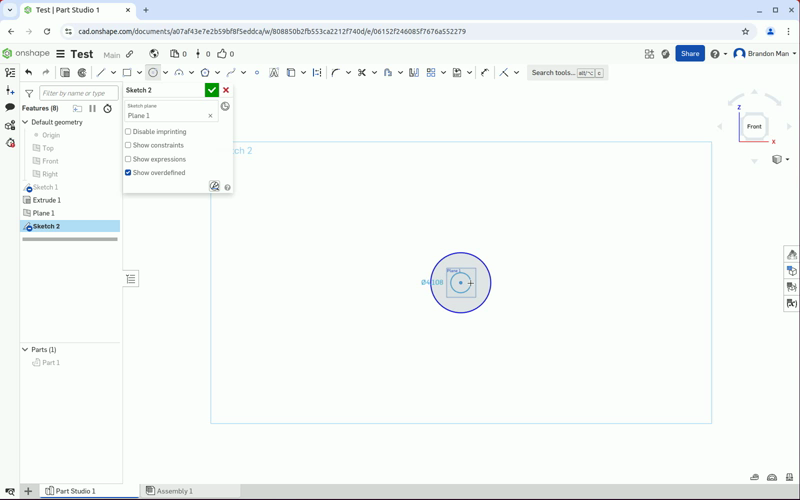
key(esc)
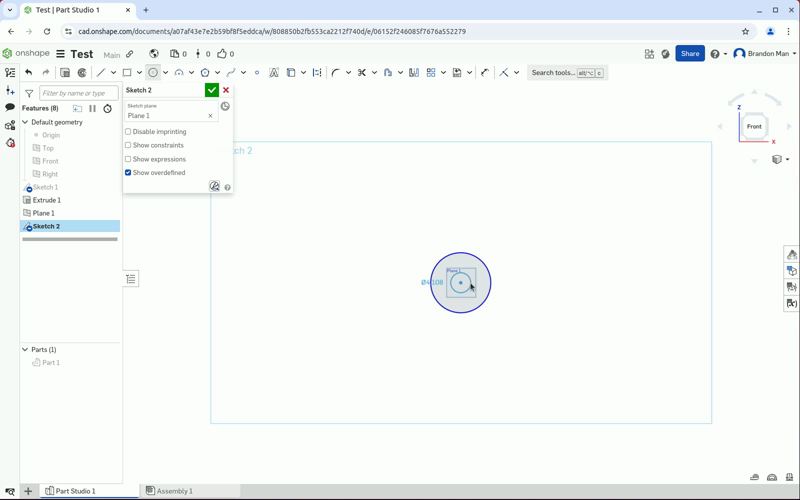
mouse_move(445, 290)
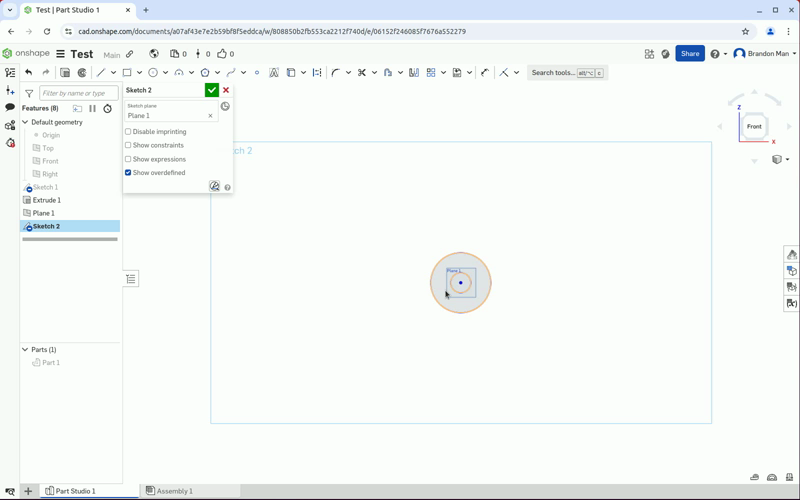
click(445, 290)
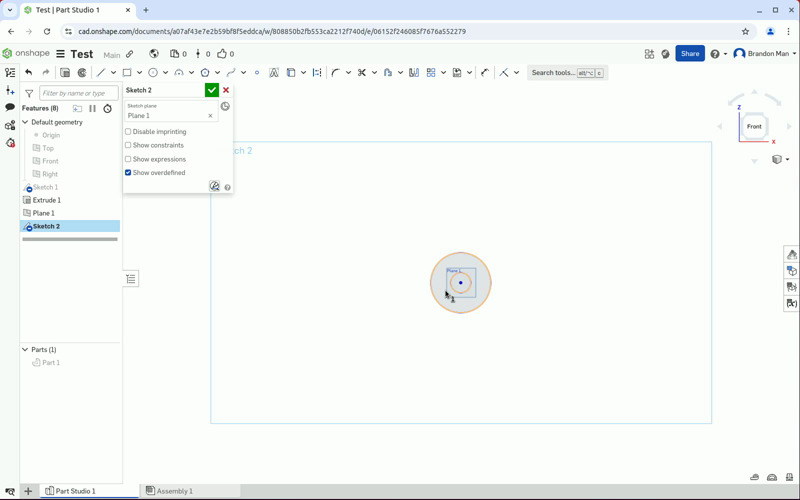
mouse_move(73, 352)
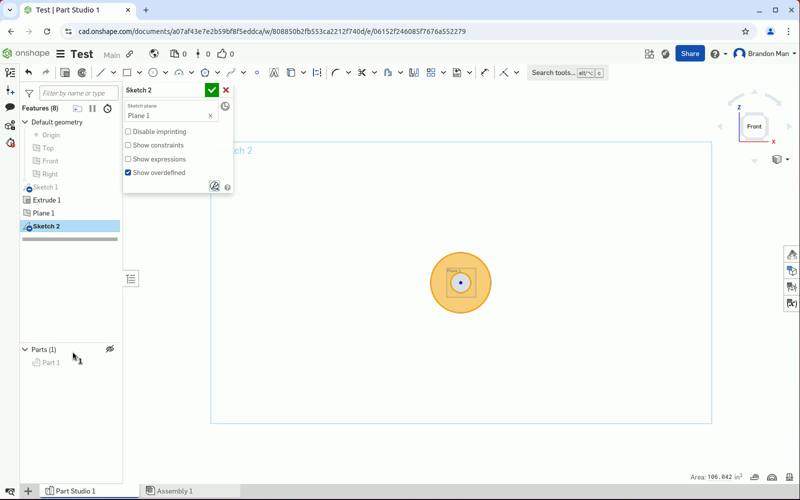
key(shift+y)
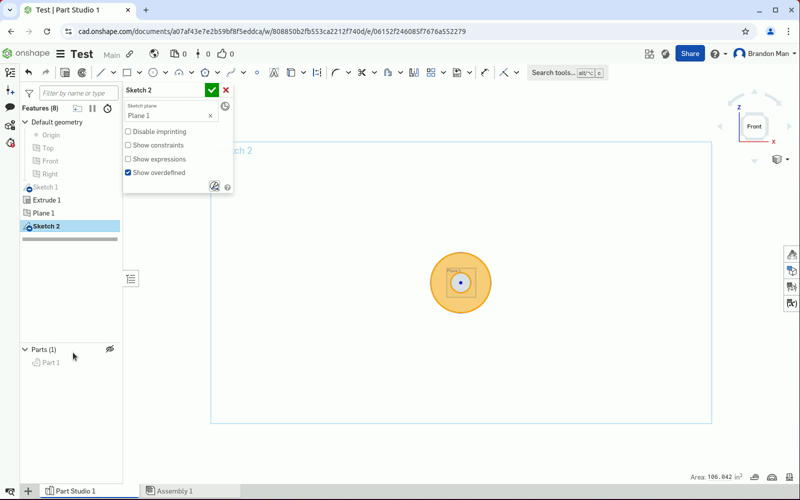
key(shift+e)
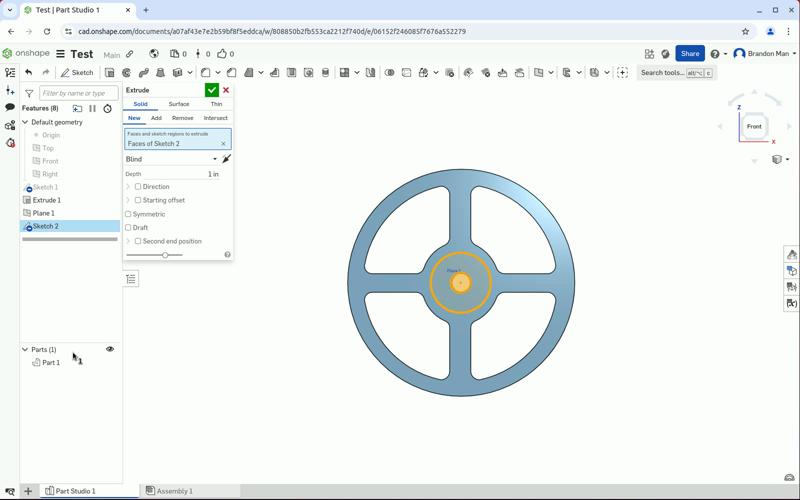
mouse_move(143, 106)
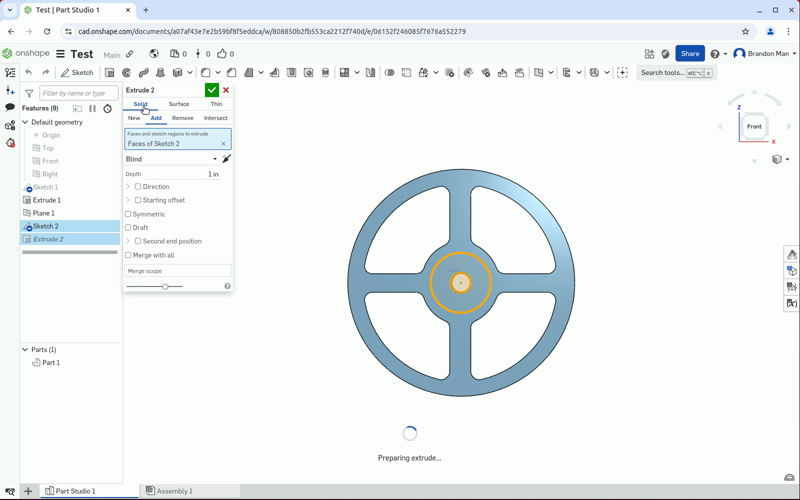
click(143, 106)
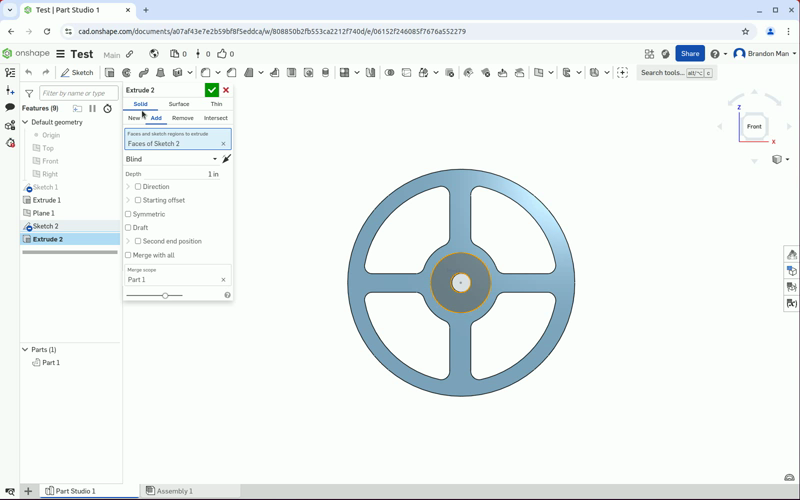
mouse_move(137, 120)
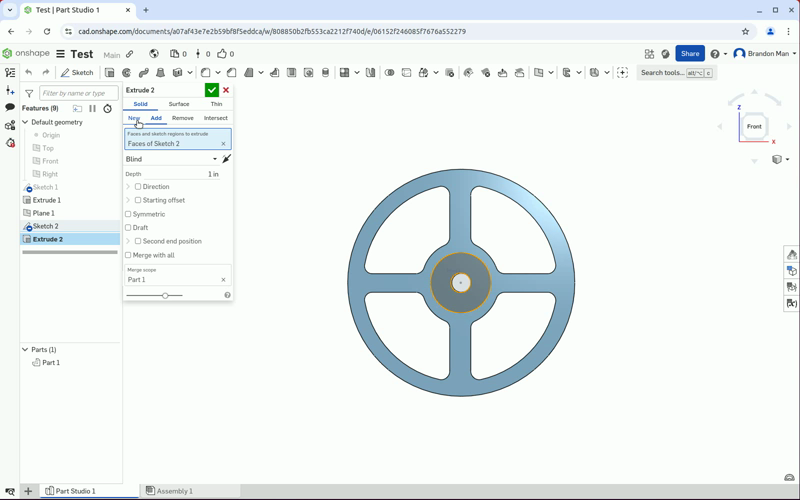
click(137, 120)
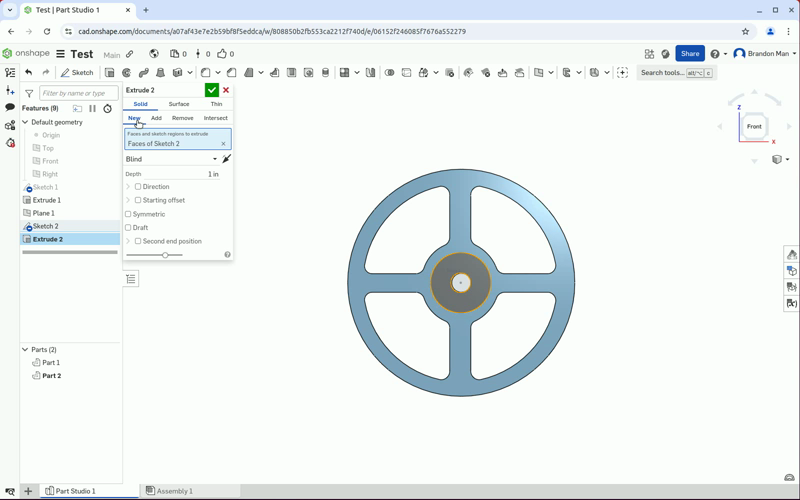
key(tab, 4)
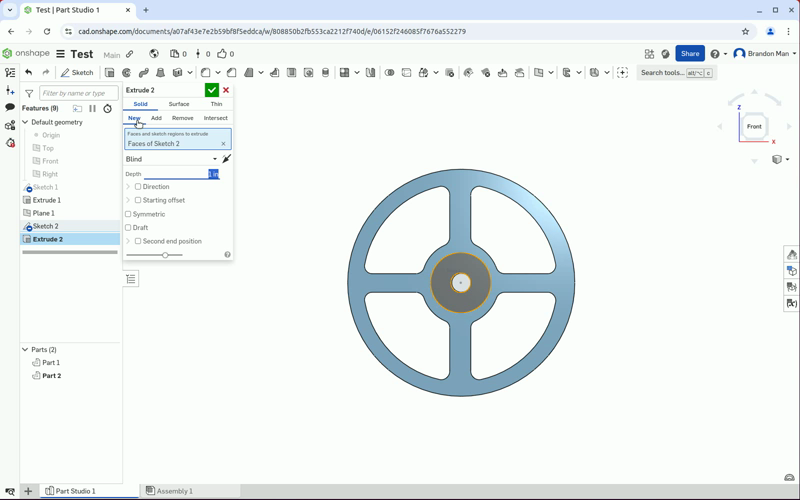
text(8.184)
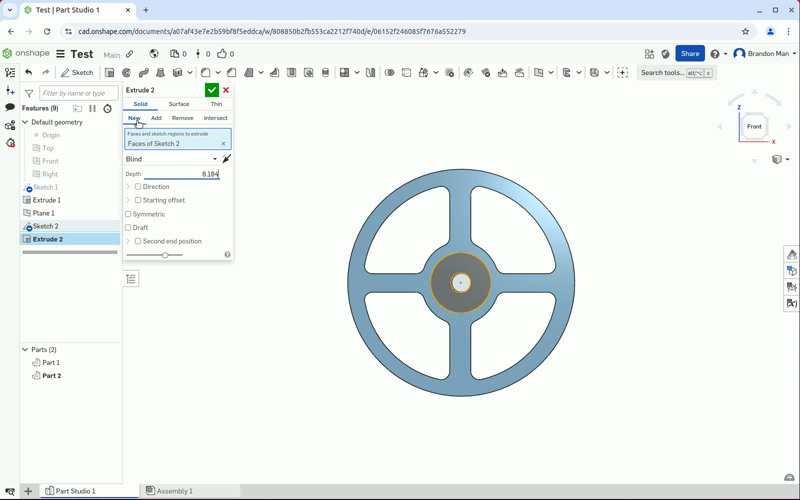
key(enter)
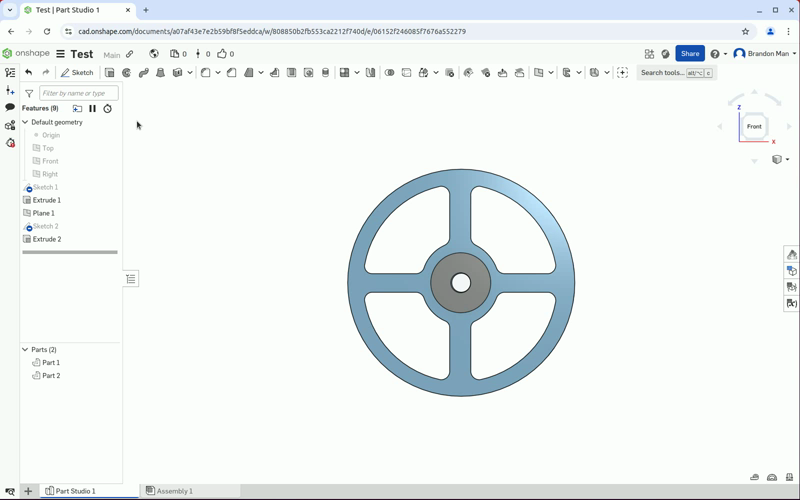
key(shift+h)
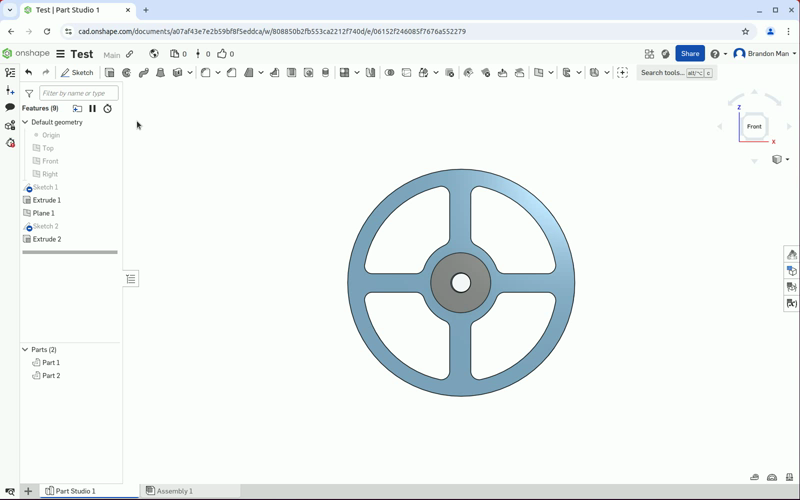
key(shift+h)
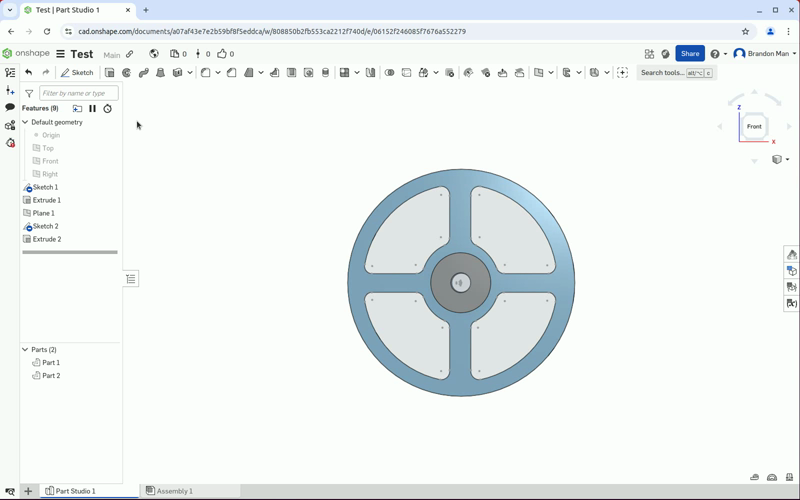
key(shift+7)
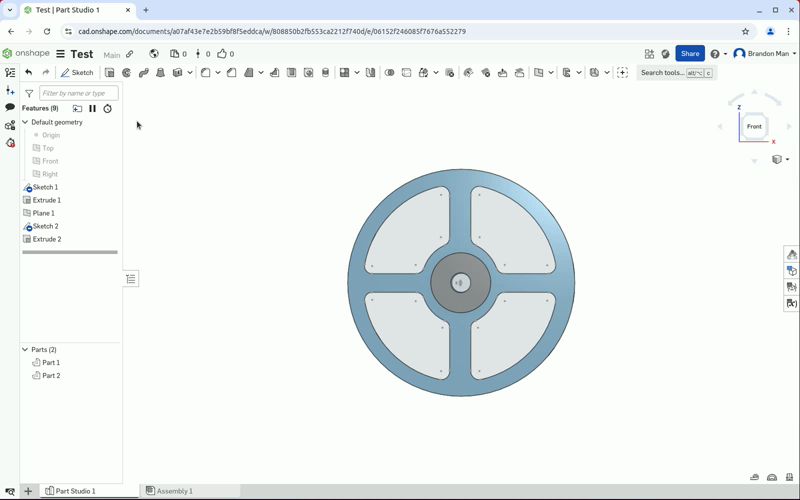
key(left, 2)
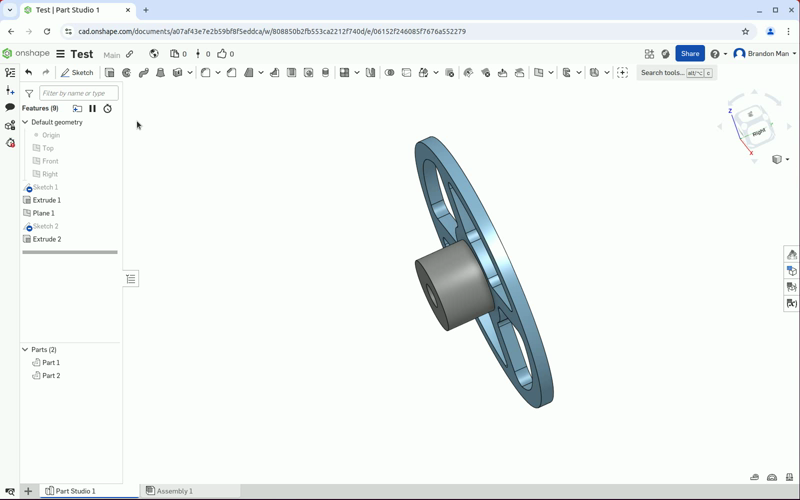
key(down, 2)
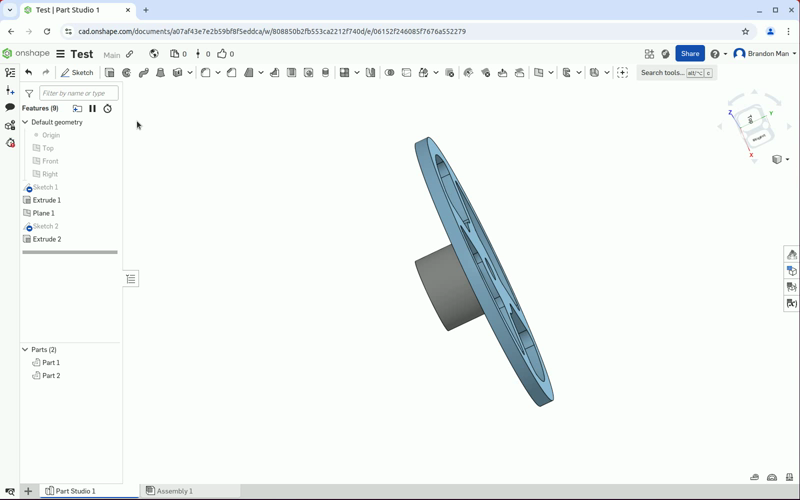
key(up, 2)
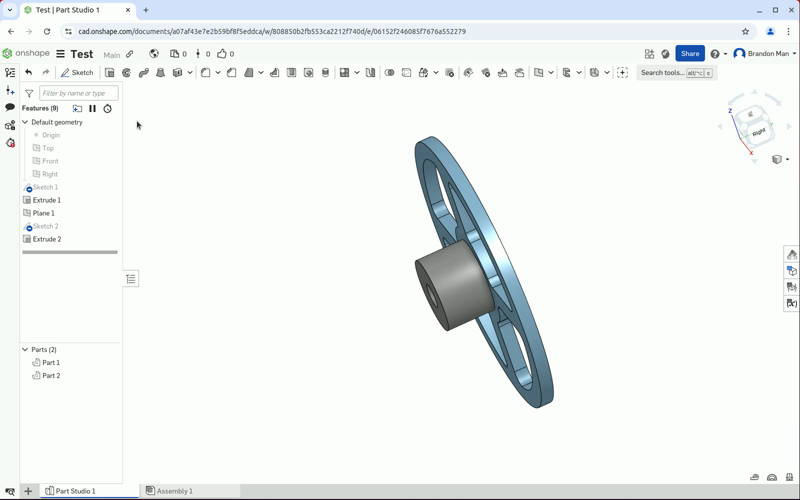
key(right, 2)
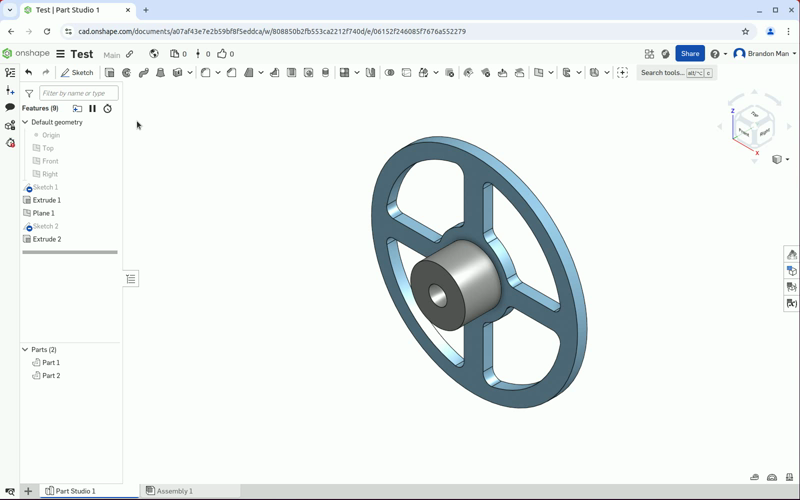
mouse_move(73, 189)
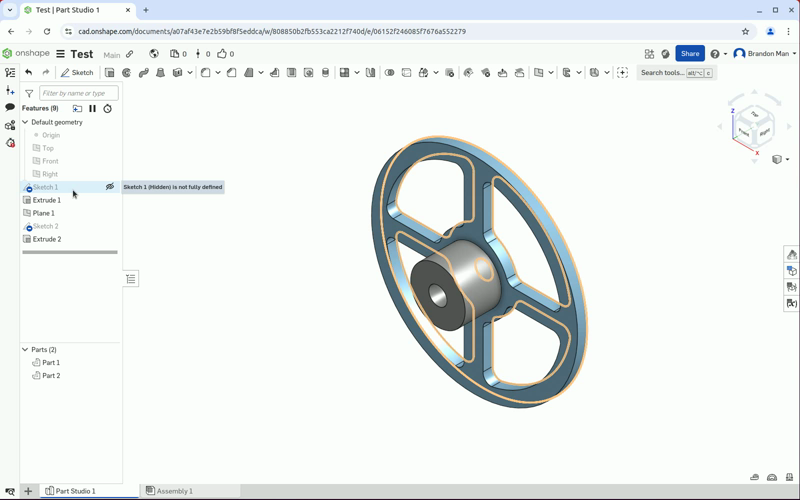
click(73, 189)